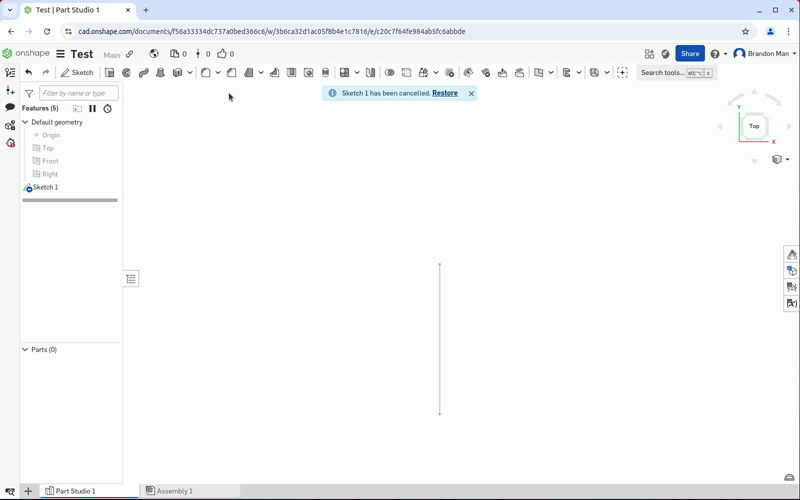
key(shift+h)
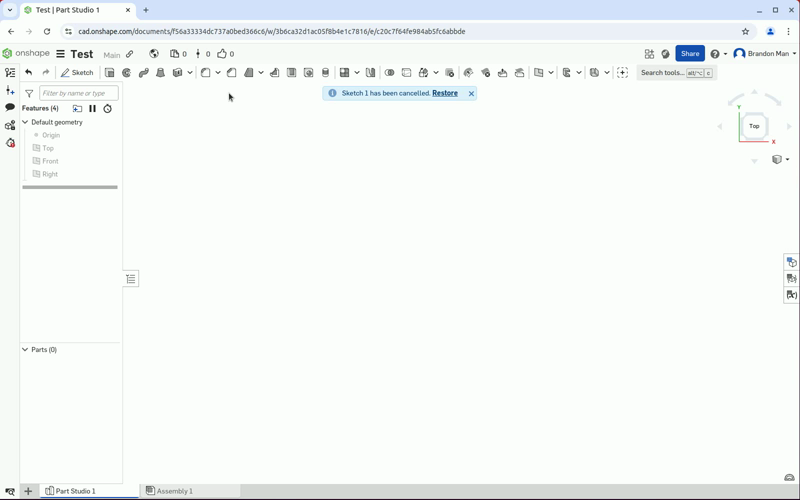
mouse_move(73, 352)
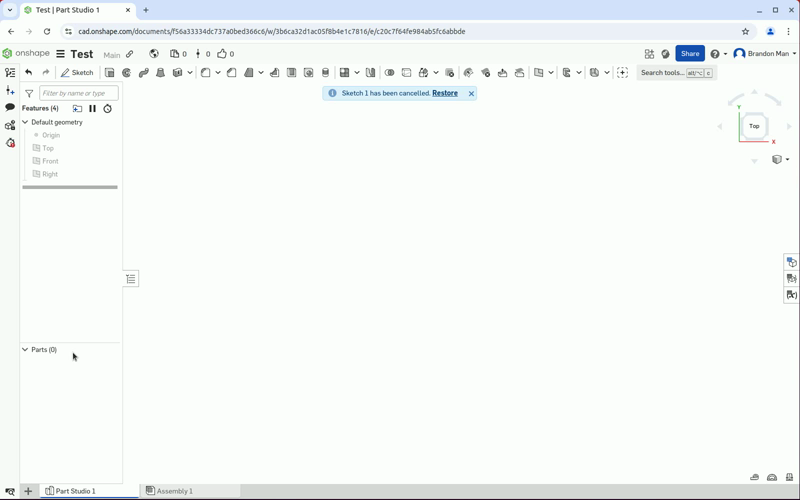
key(y)
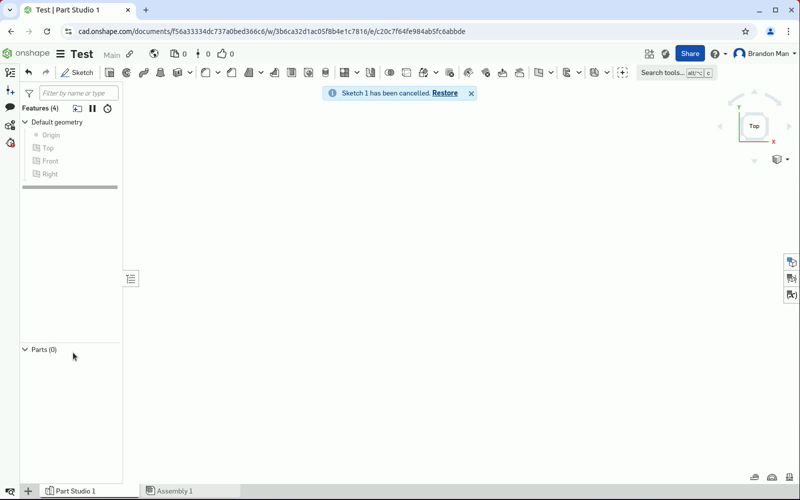
key(shift+p)
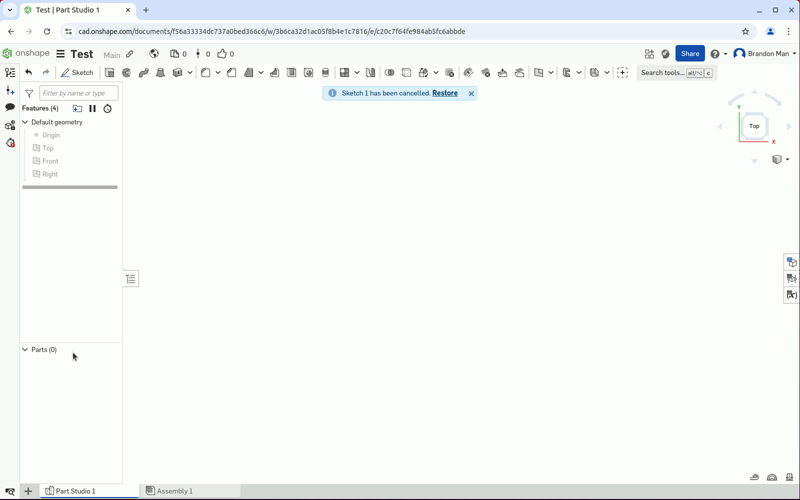
key(space)
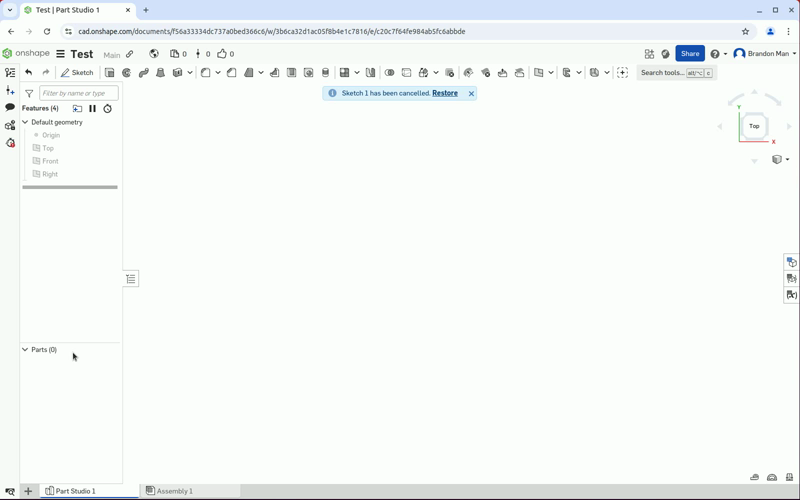
key_down(shift)
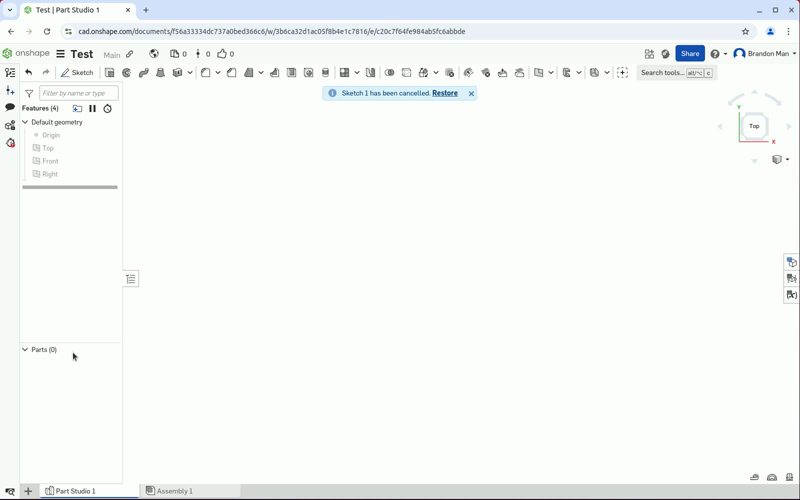
key(up)
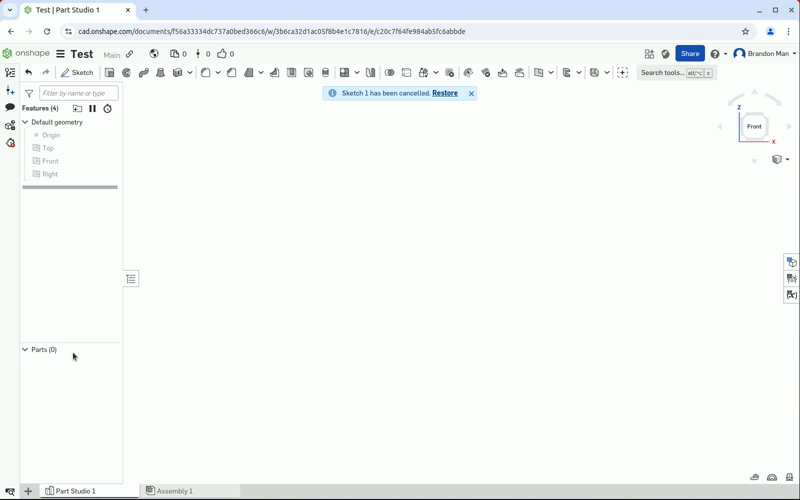
key_up(shift)
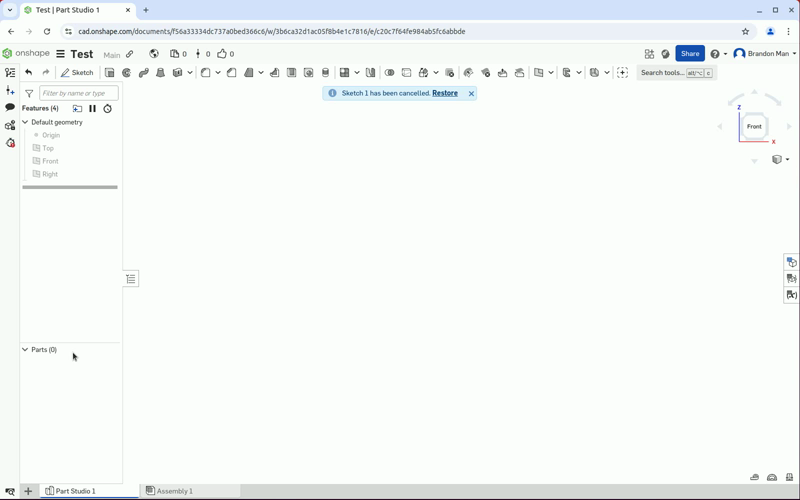
key(space)
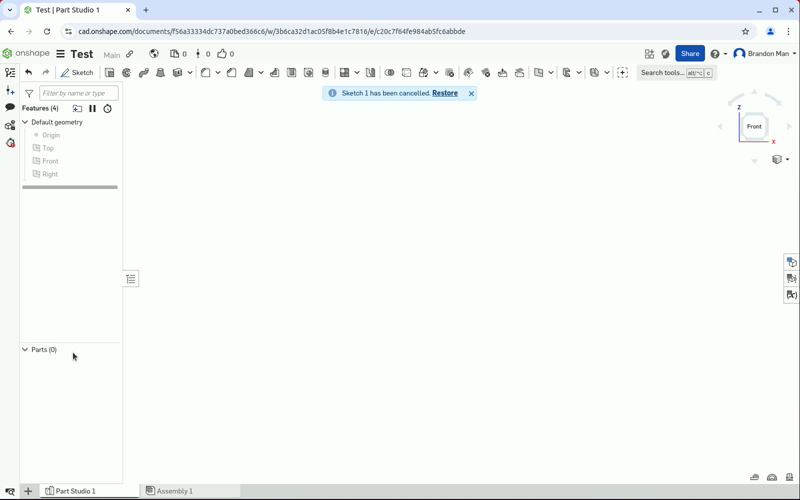
key_down(shift)
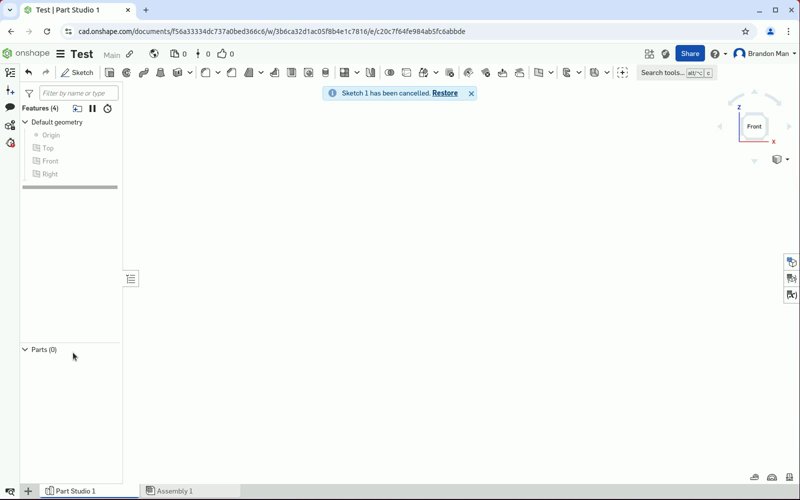
key(left)
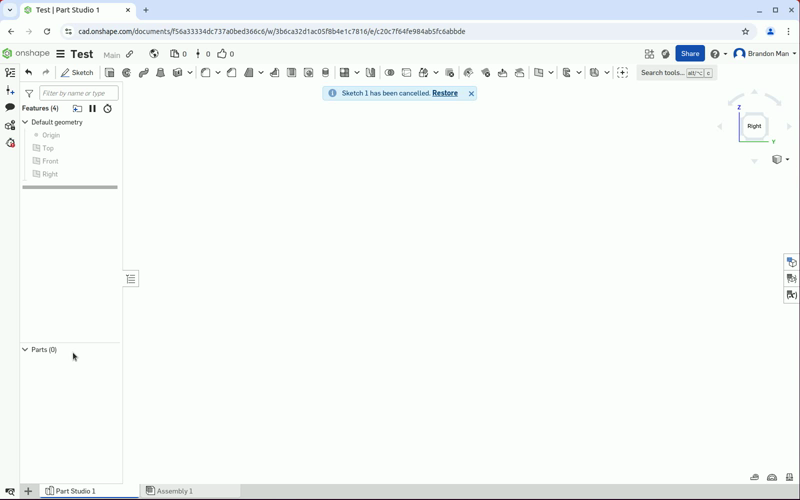
key_up(shift)
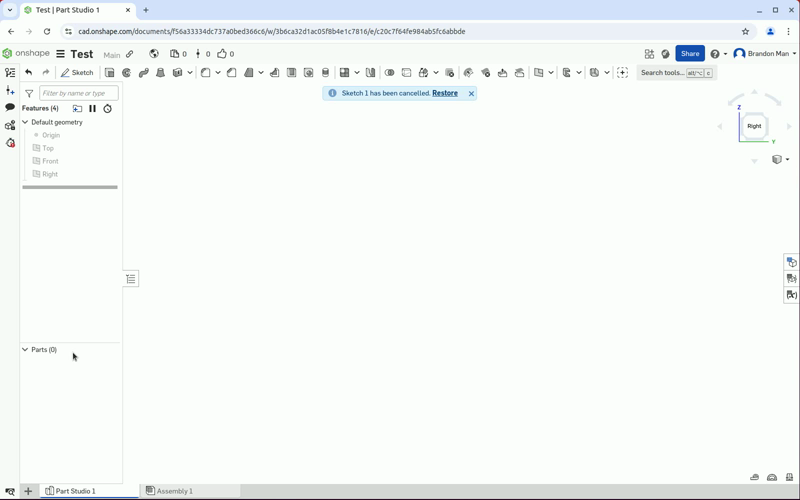
mouse_move(73, 352)
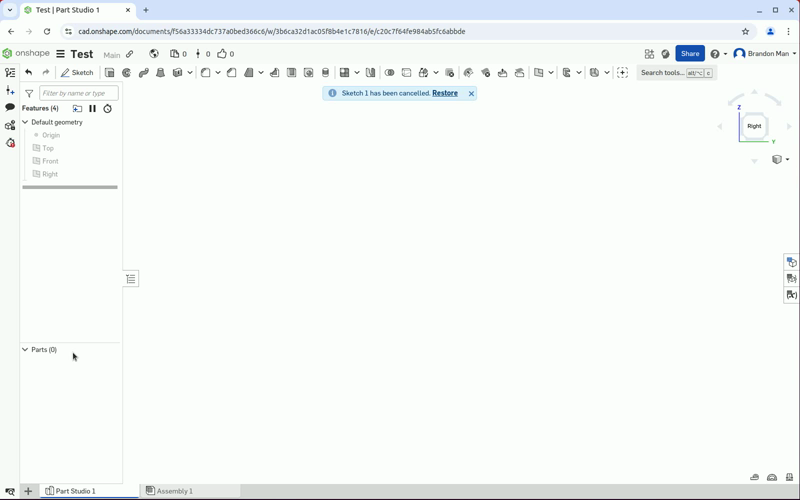
key(shift+y)
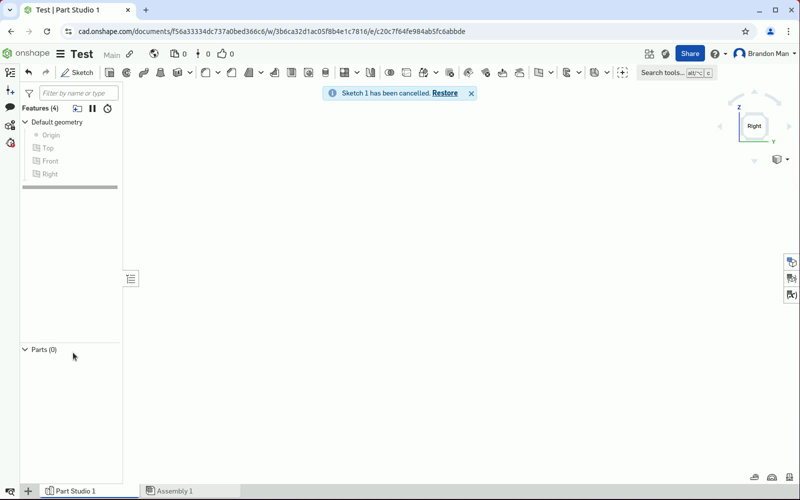
key(shift+s)
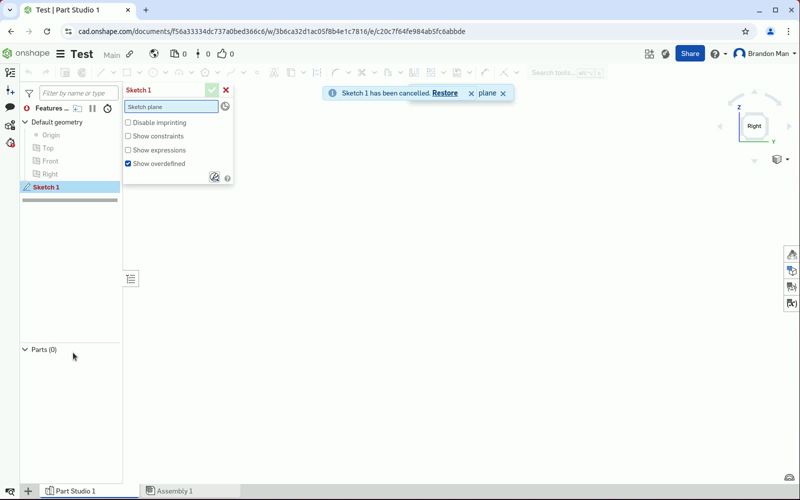
mouse_move(73, 176)
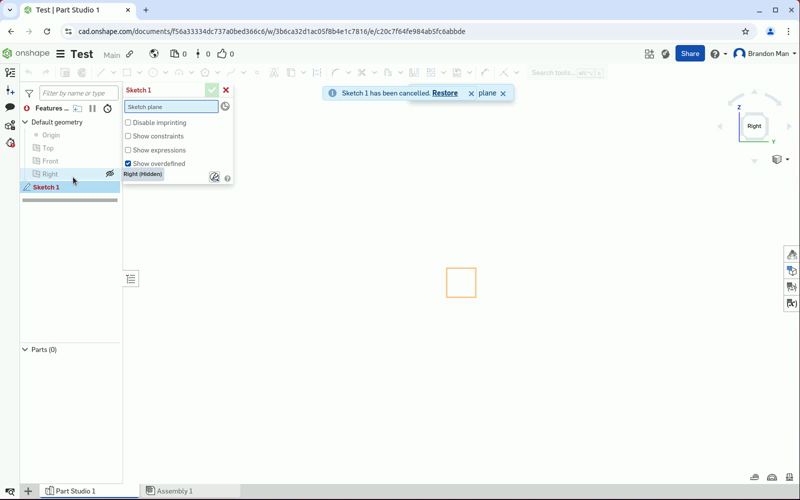
click(73, 176)
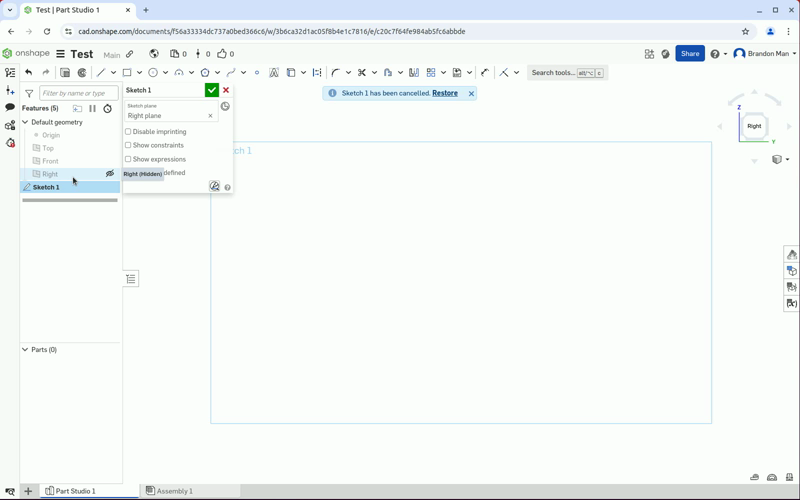
mouse_move(73, 352)
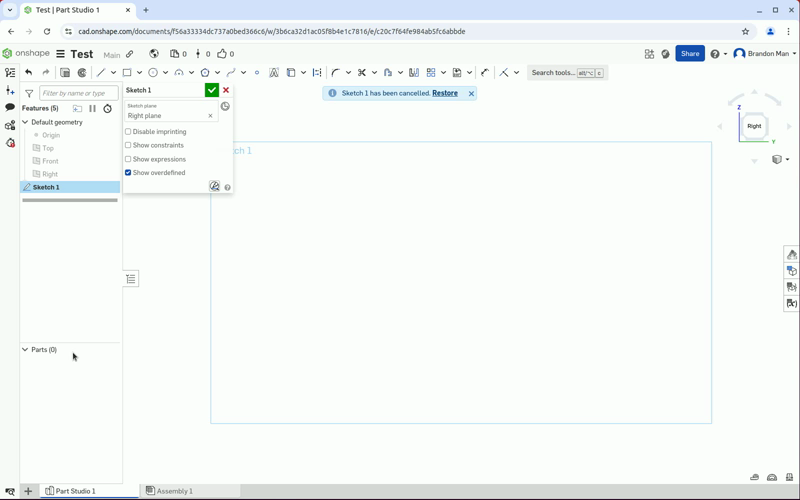
key(y)
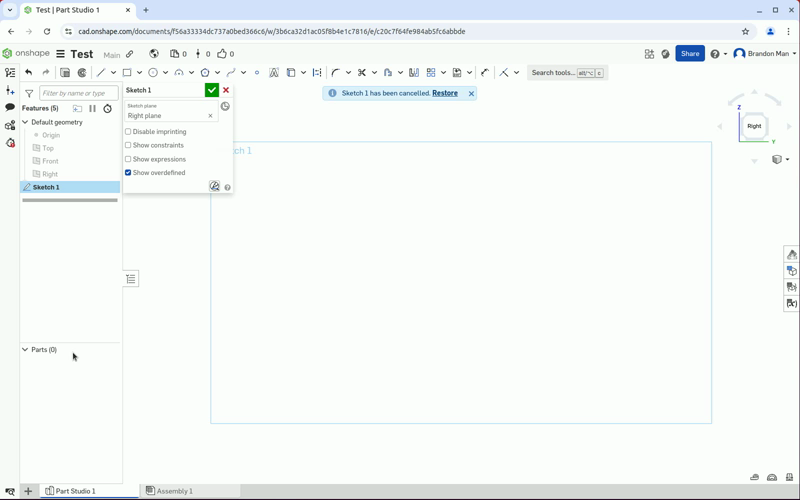
key(l)
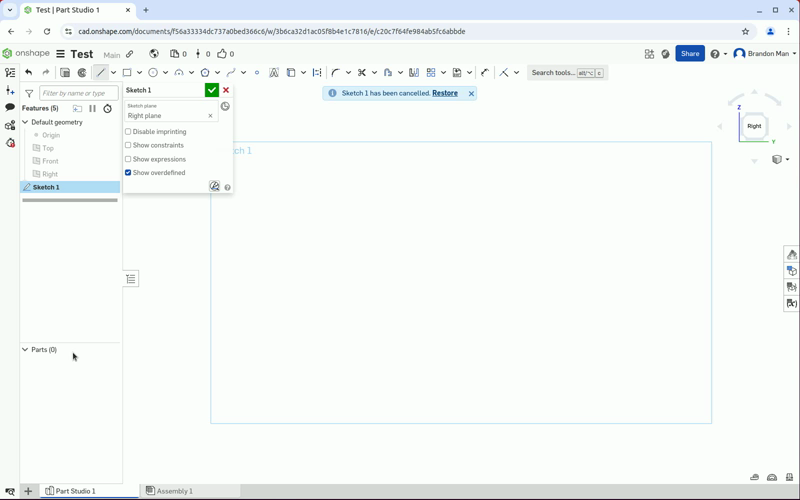
key_down(shift)
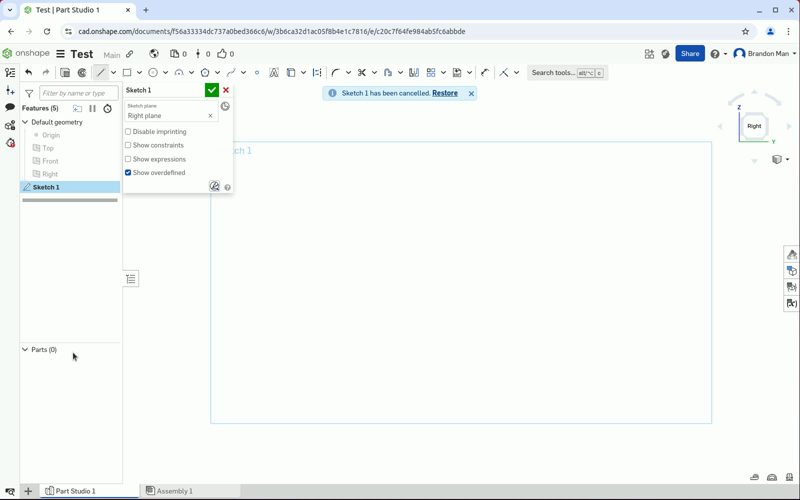
mouse_move(436, 337)
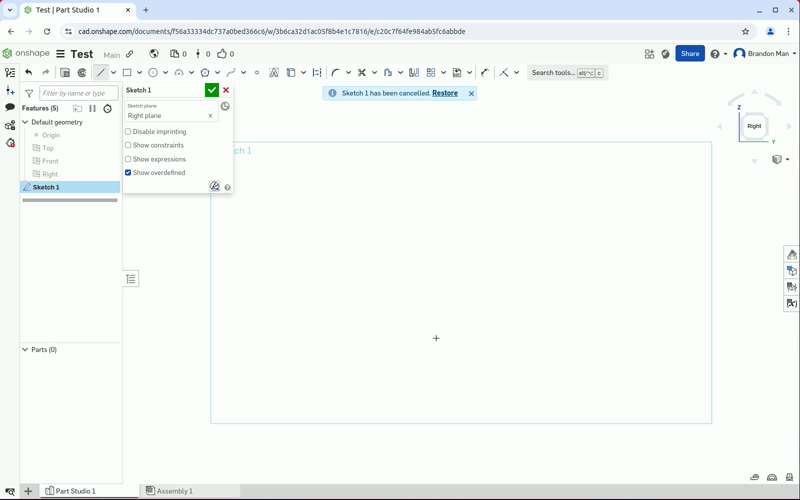
click(436, 337)
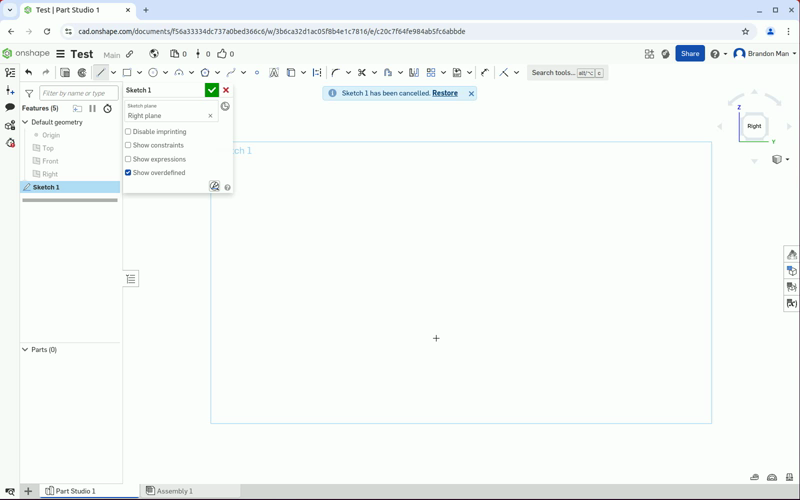
key_up(shift)
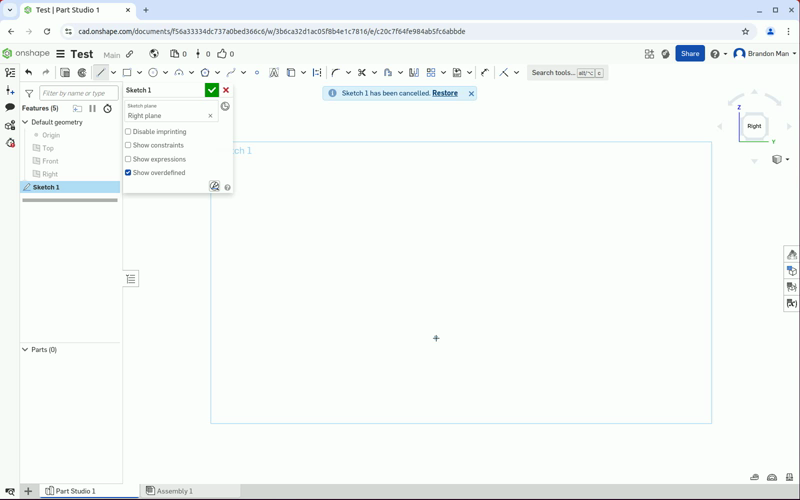
key_down(shift)
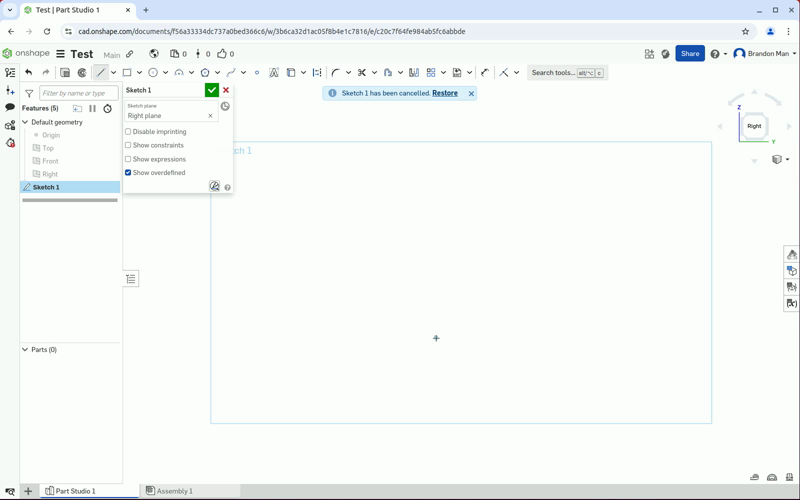
mouse_move(466, 337)
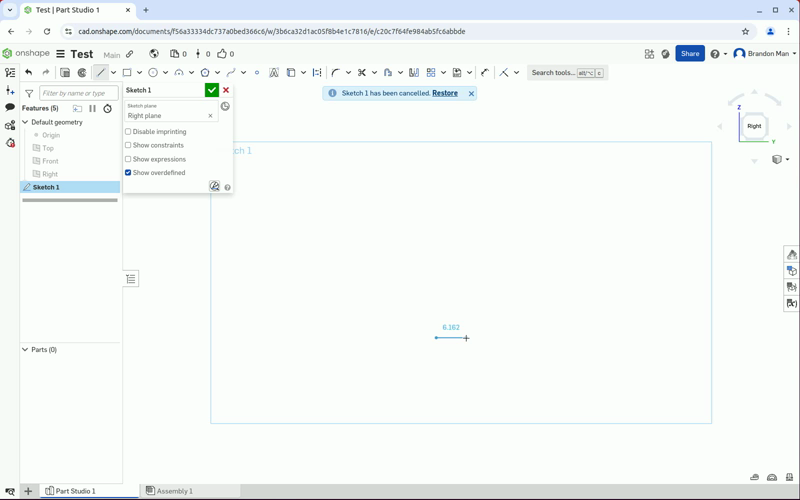
mouse_move(444, 337)
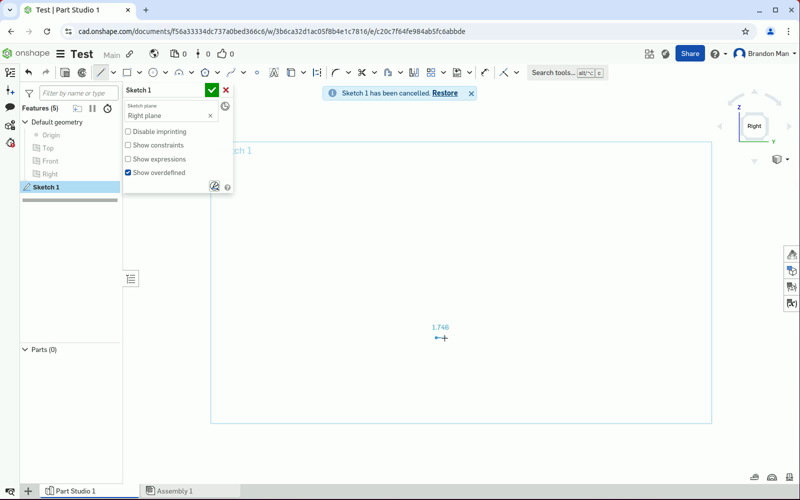
click(444, 337)
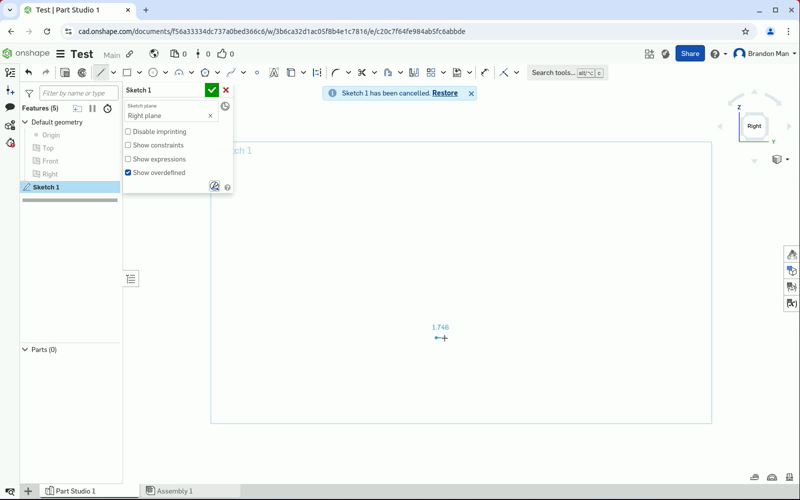
key_up(shift)
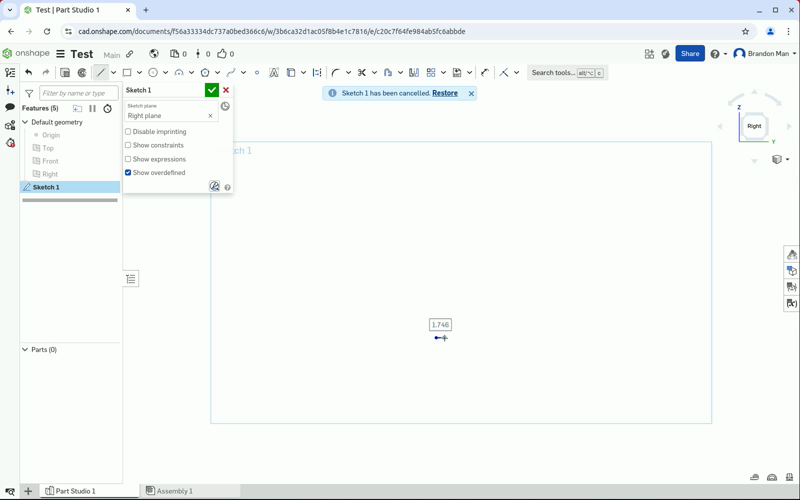
key_down(shift)
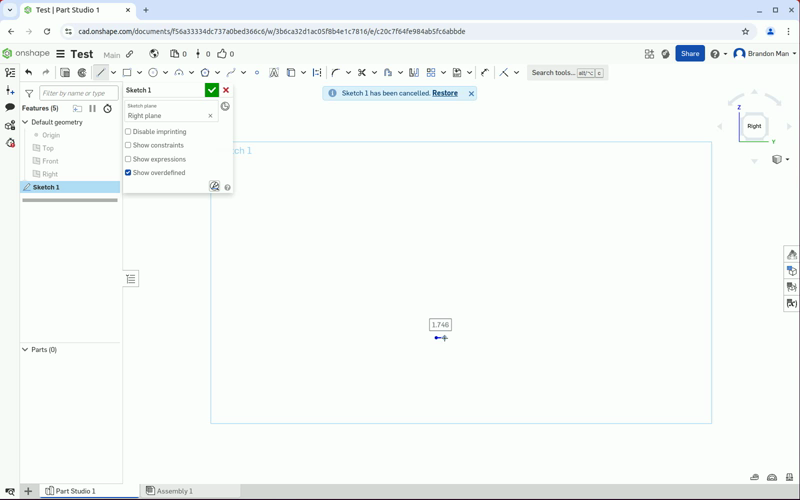
mouse_move(474, 337)
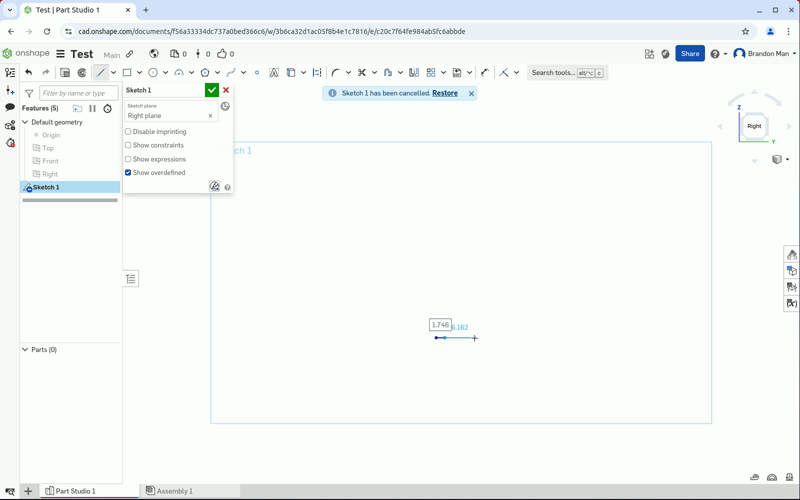
mouse_move(444, 303)
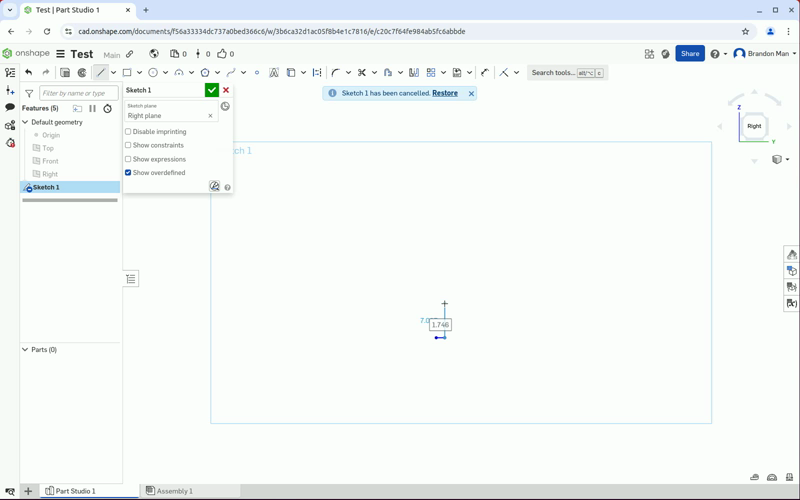
click(444, 303)
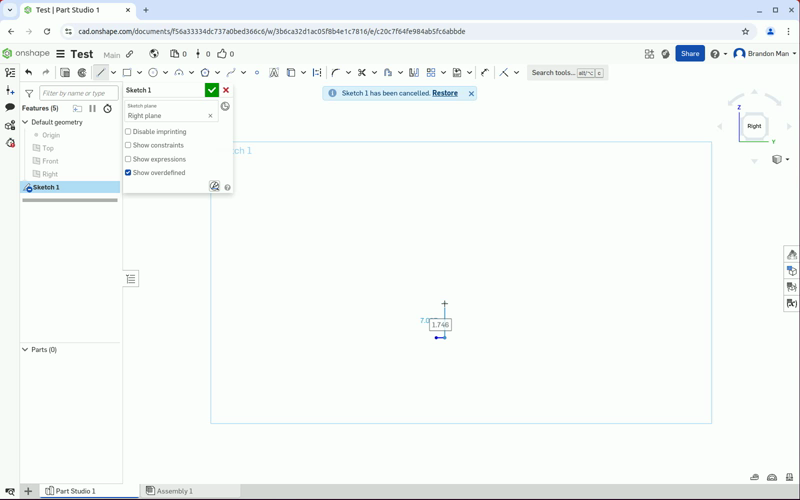
key_up(shift)
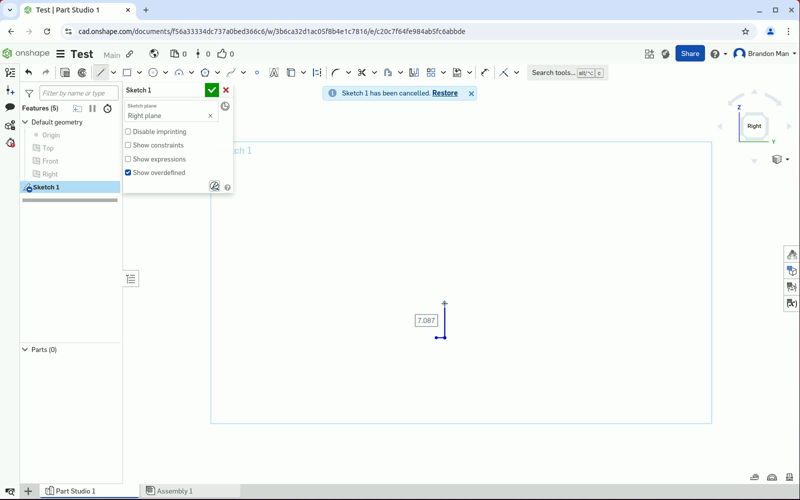
key_down(shift)
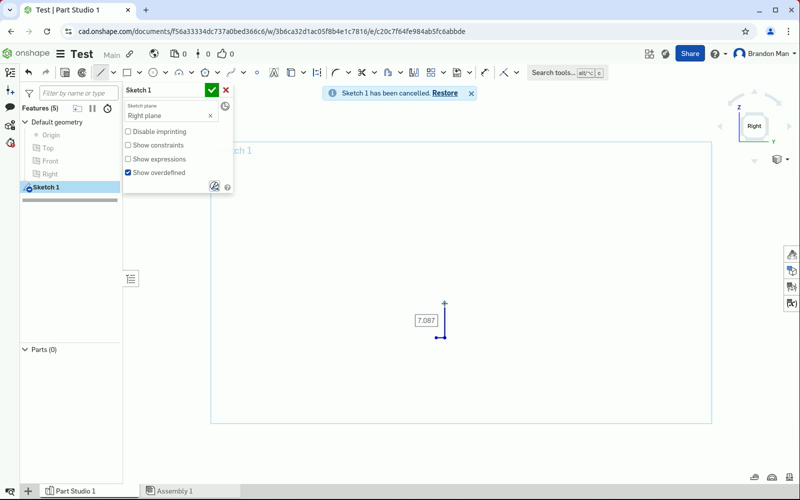
mouse_move(474, 303)
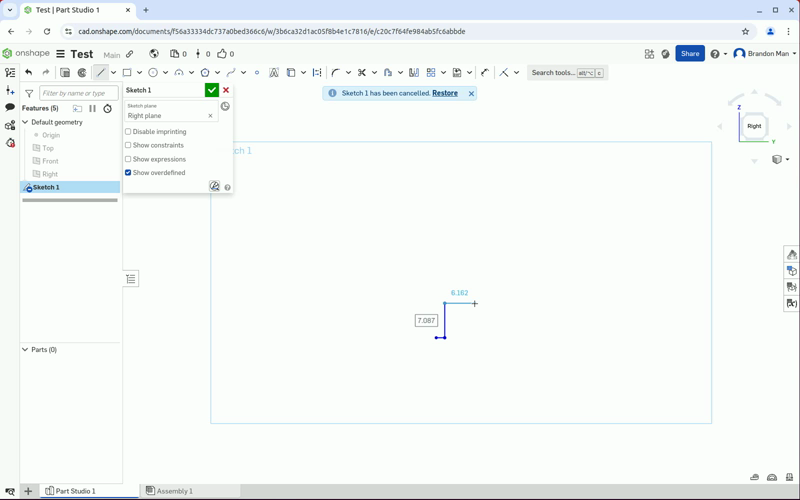
mouse_move(436, 303)
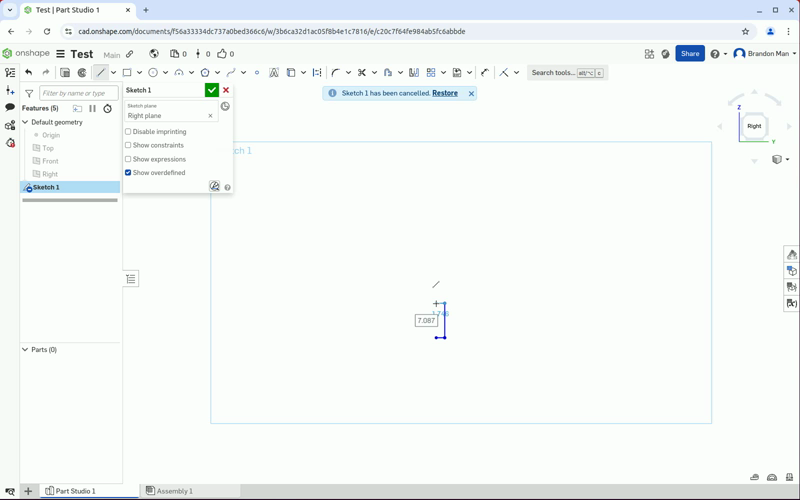
click(436, 303)
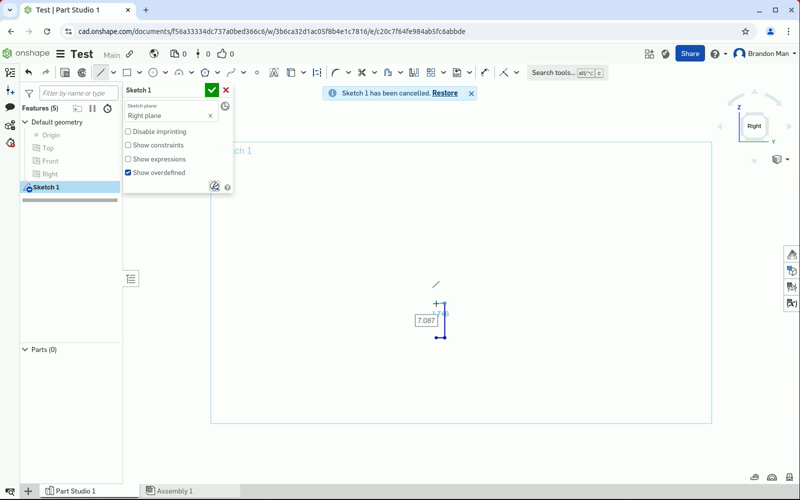
key_up(shift)
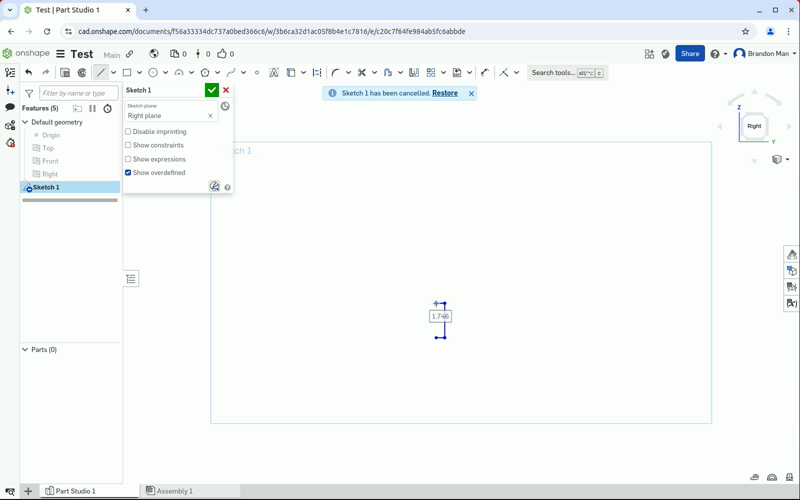
mouse_move(466, 303)
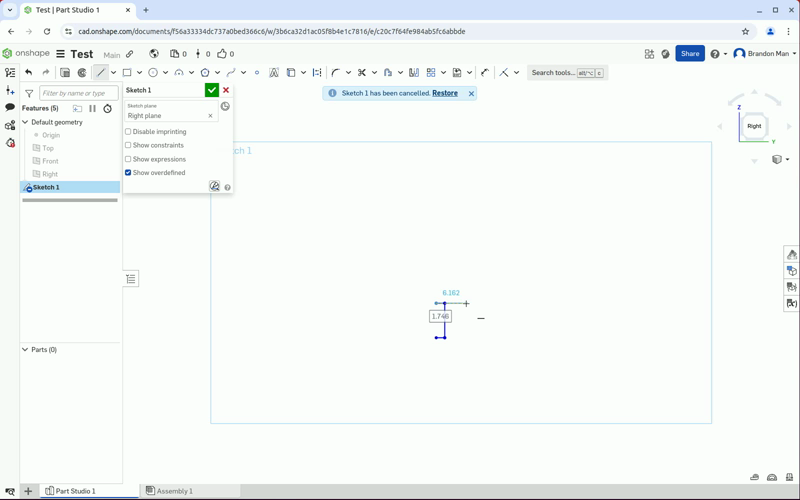
key_down(shift)
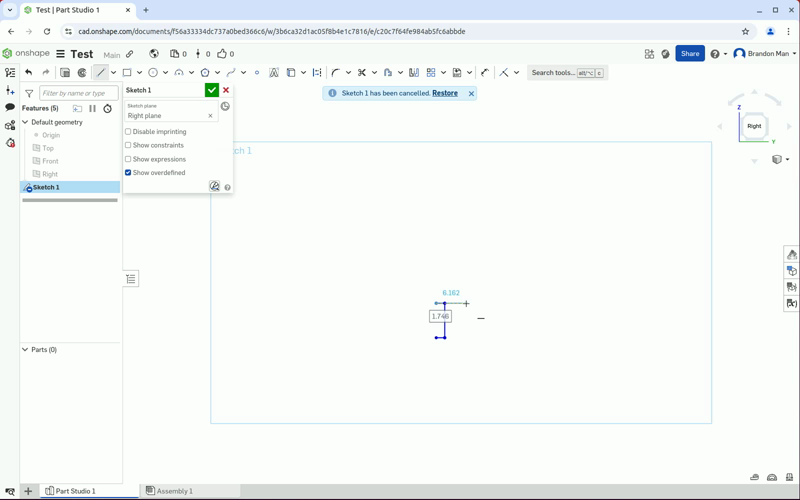
mouse_move(436, 337)
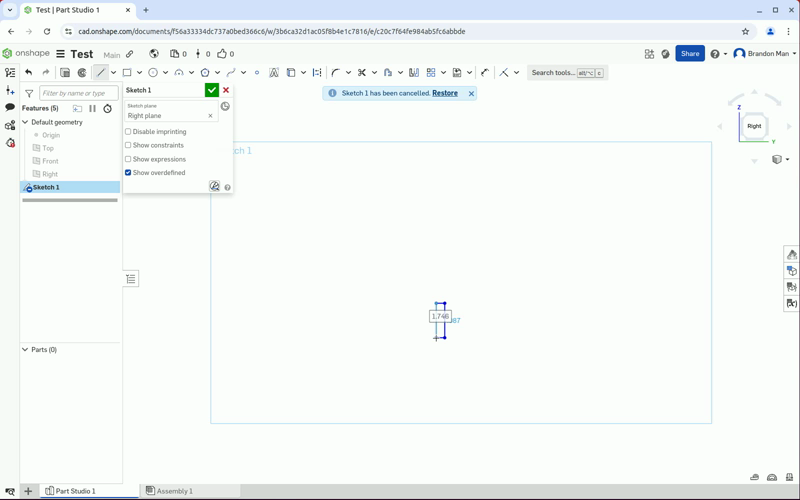
key_up(shift)
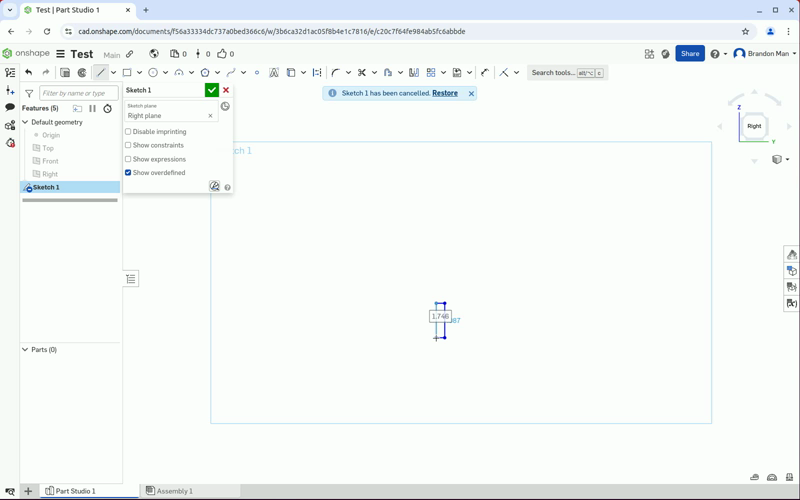
click(436, 337)
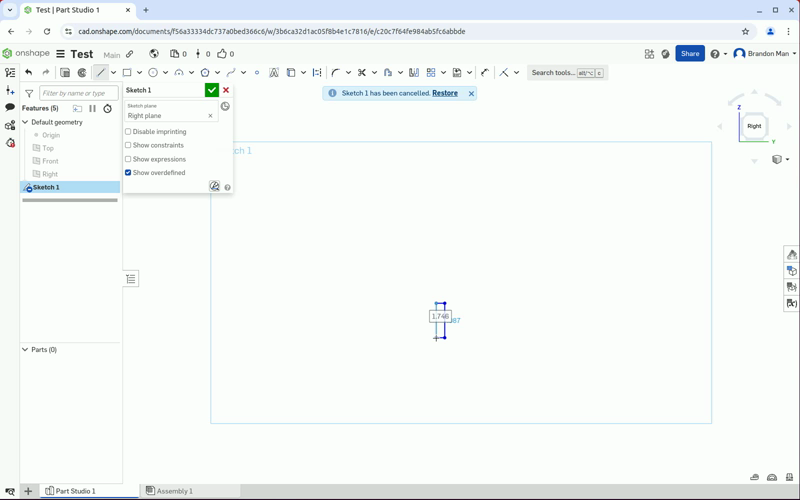
key(esc)
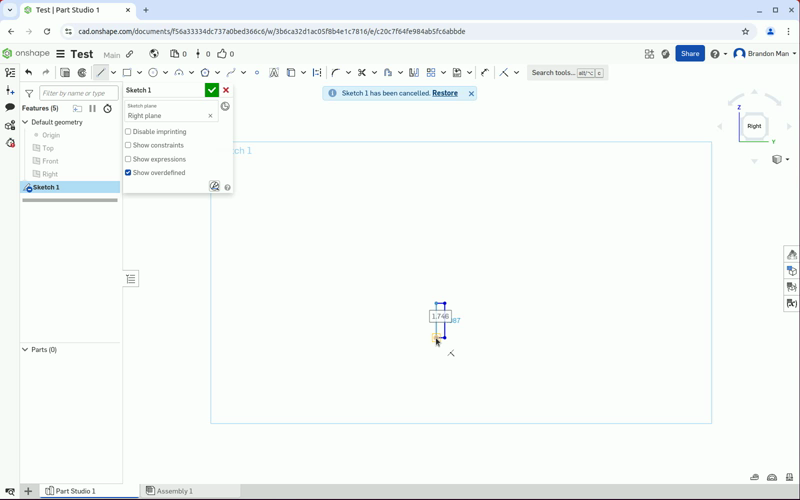
mouse_move(443, 327)
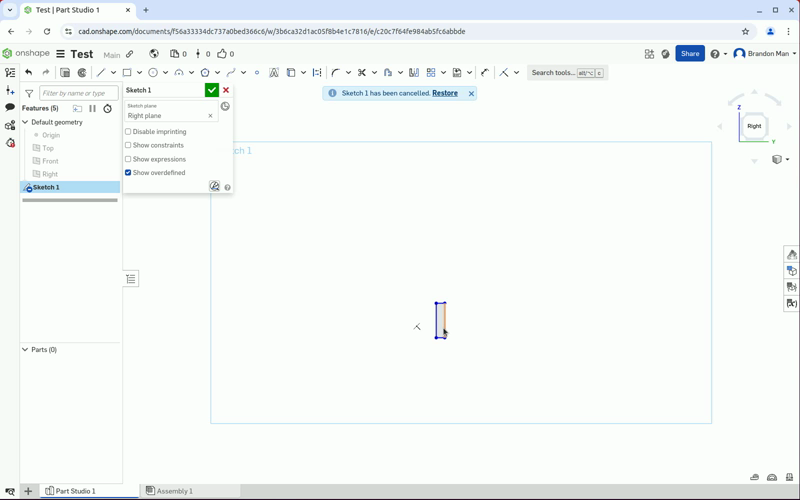
scroll(6)
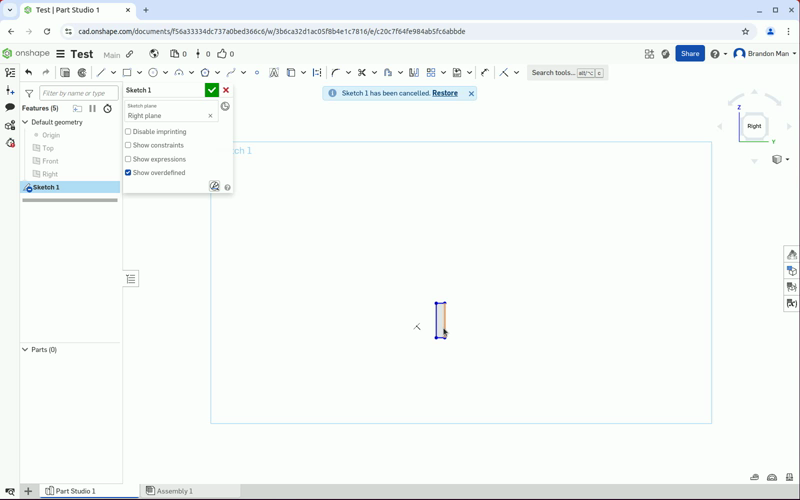
scroll(6)
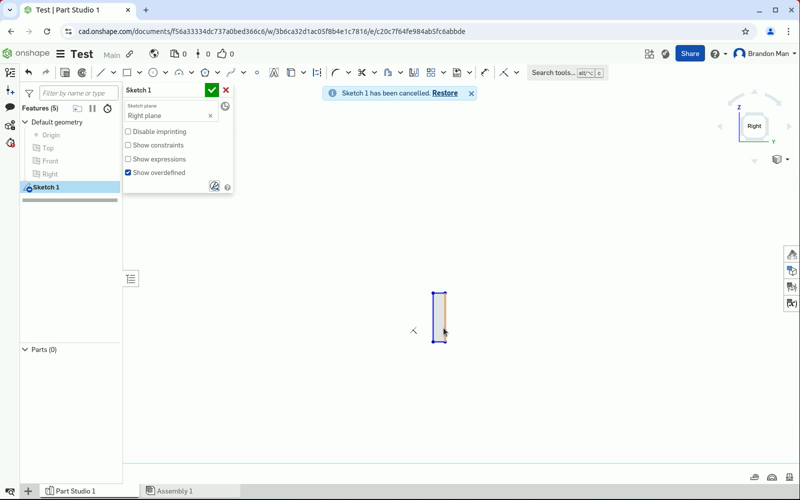
scroll(6)
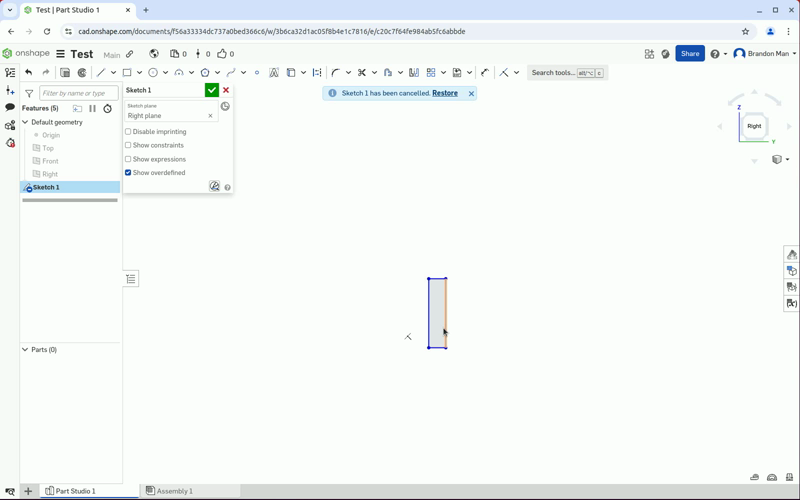
scroll(6)
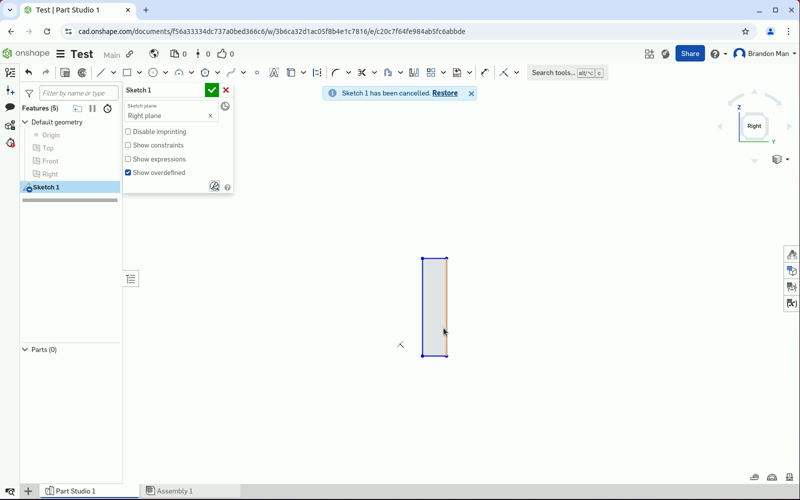
scroll(6)
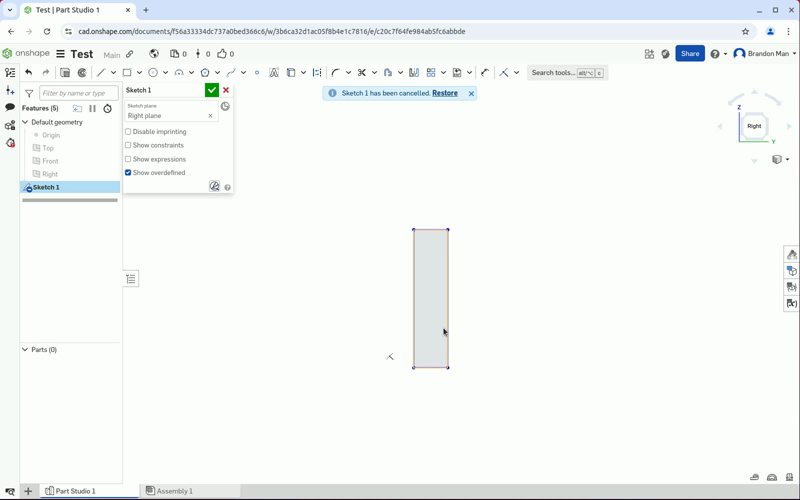
scroll(6)
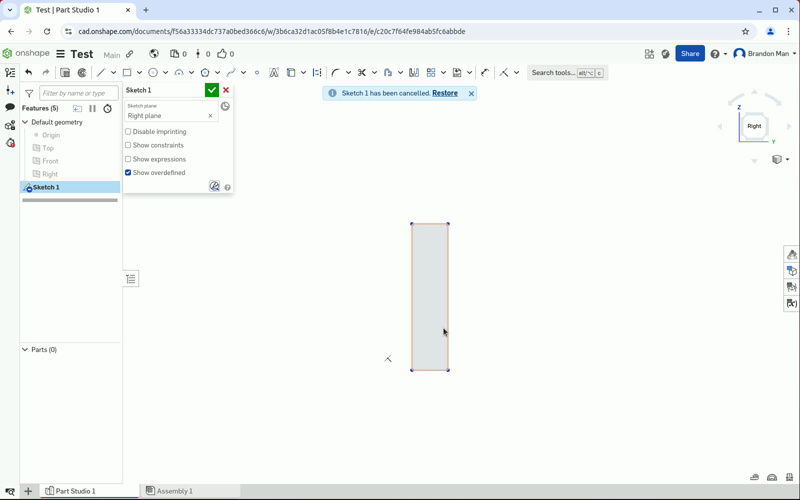
scroll(6)
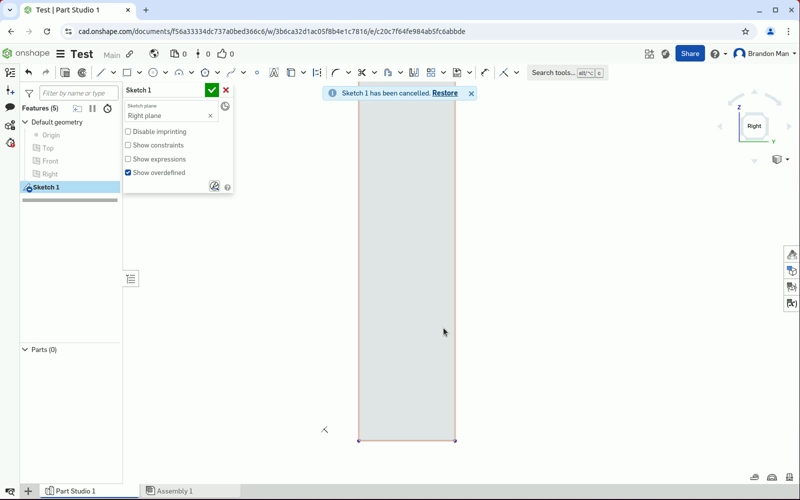
click(443, 327)
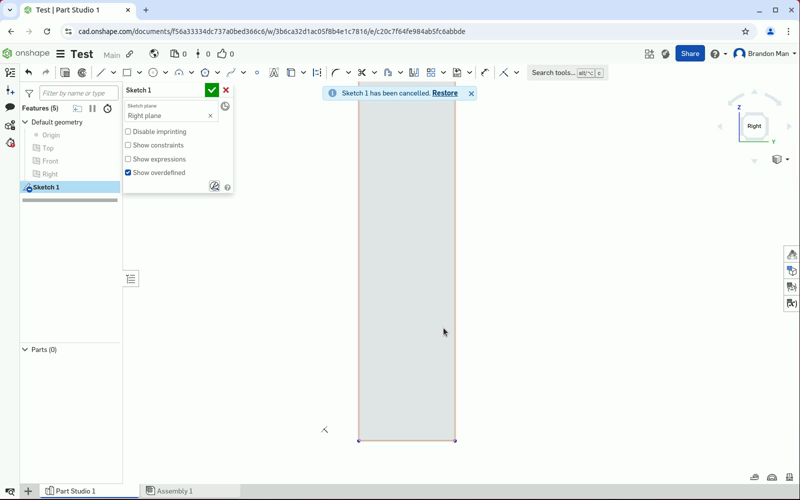
scroll(-6)
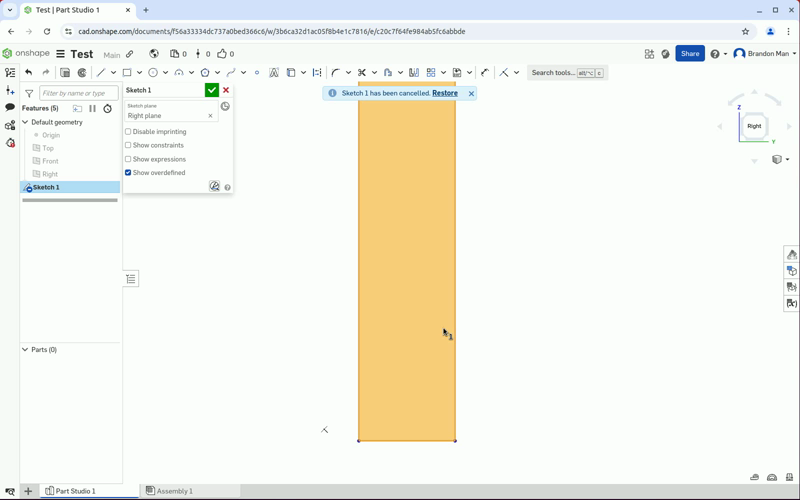
scroll(-6)
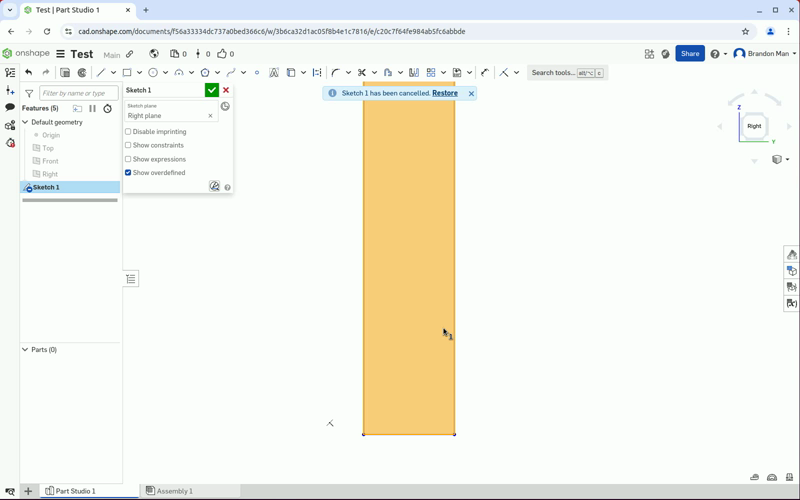
scroll(-6)
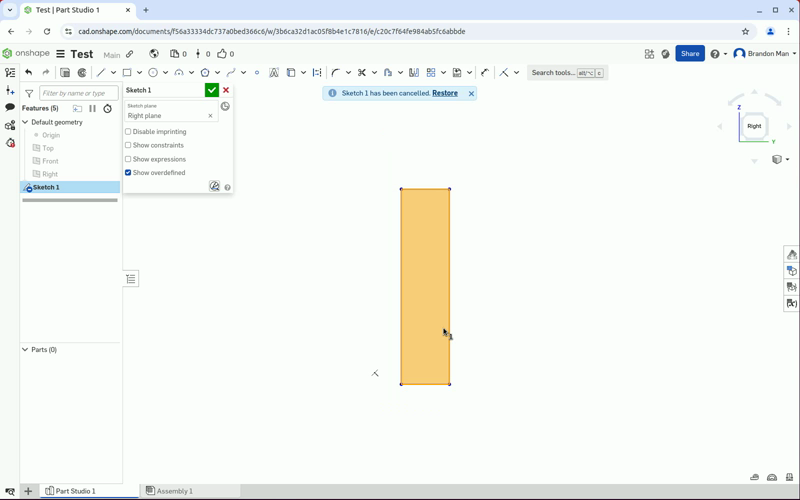
scroll(-6)
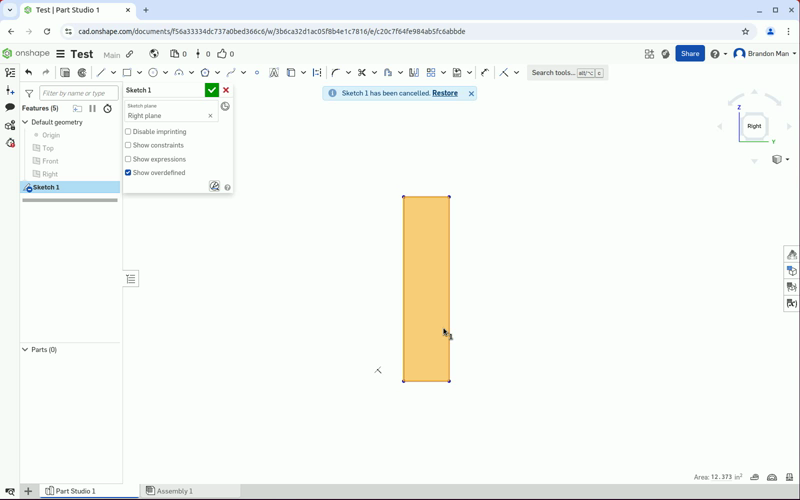
scroll(-6)
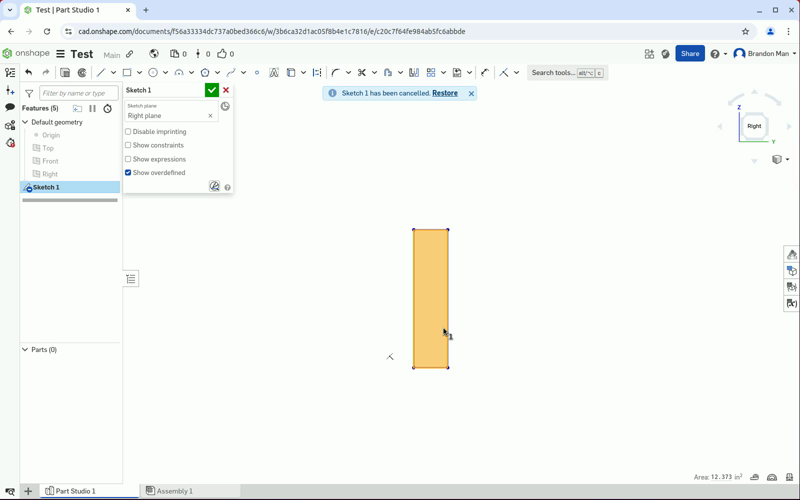
scroll(-6)
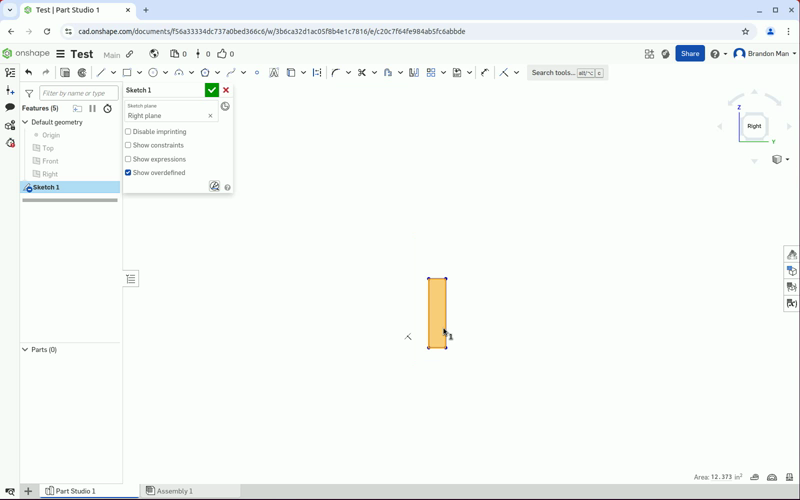
scroll(-6)
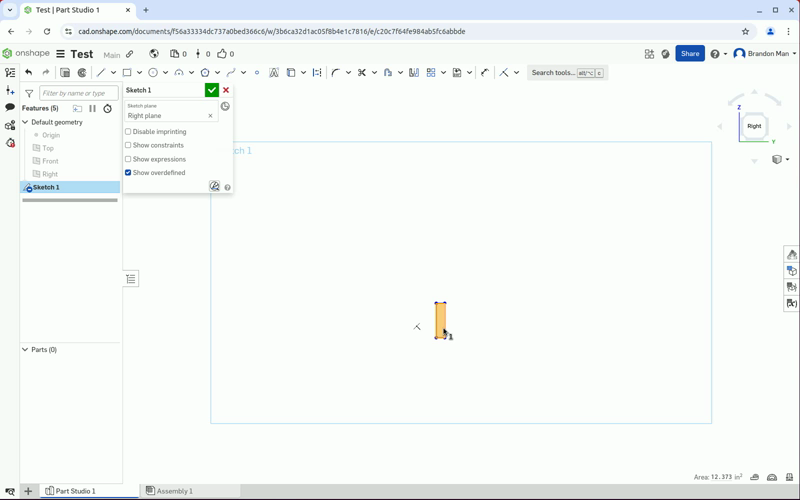
mouse_move(73, 352)
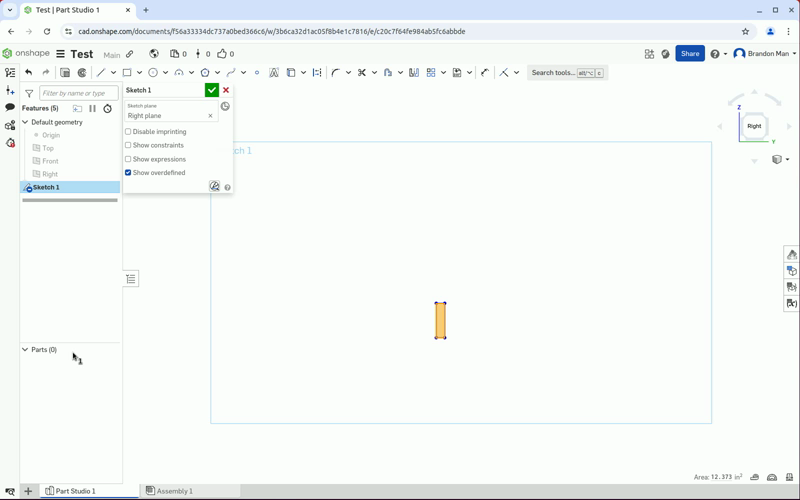
key(shift+y)
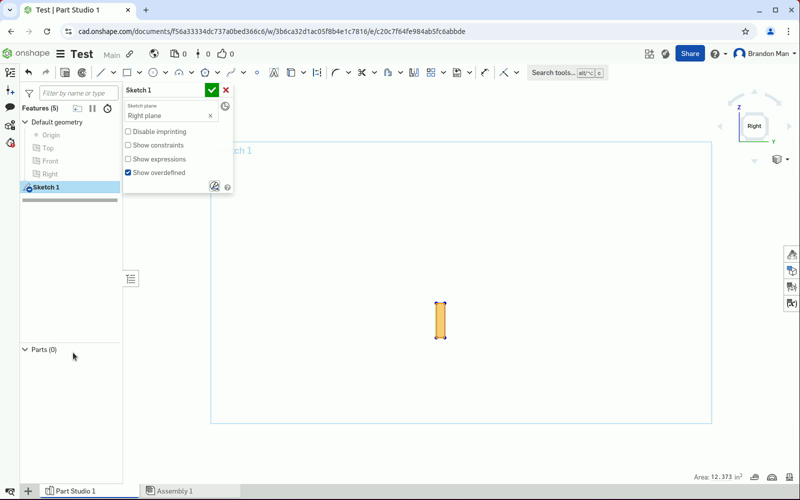
key(shift+e)
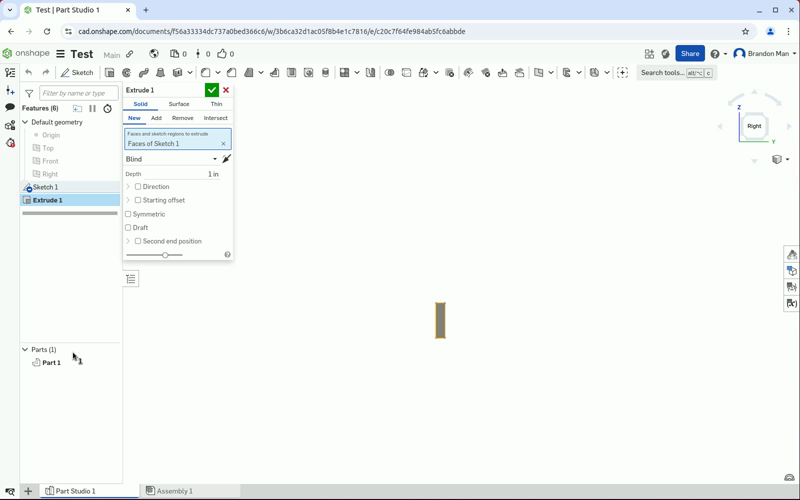
mouse_move(143, 106)
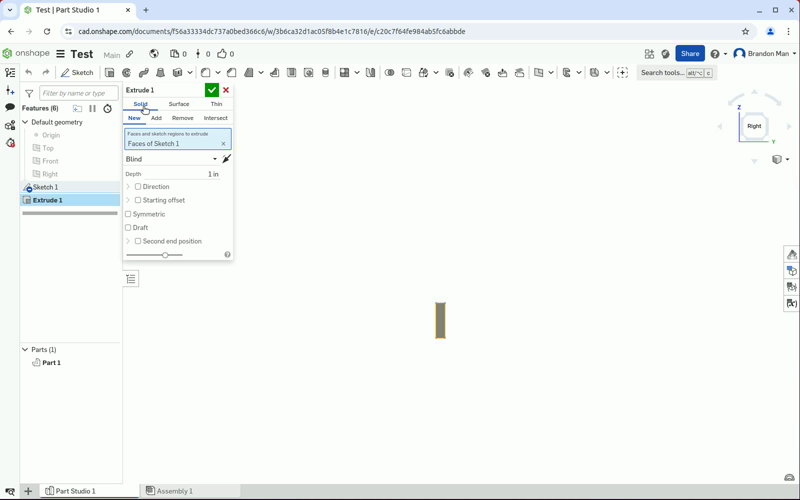
click(143, 106)
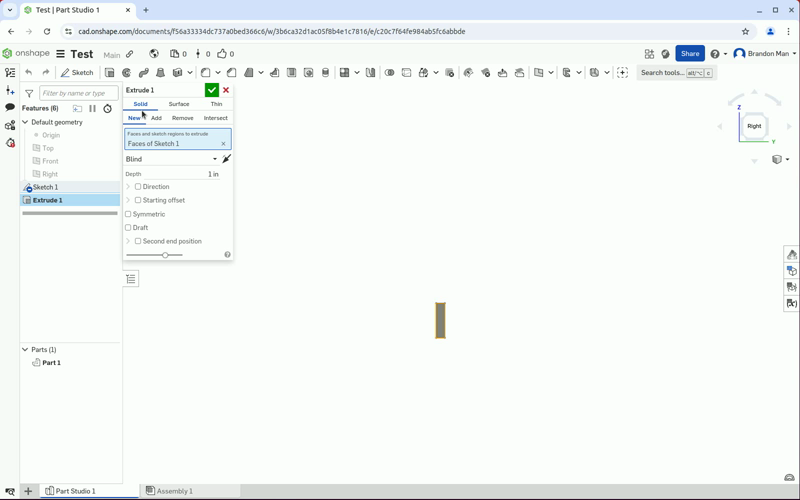
mouse_move(137, 120)
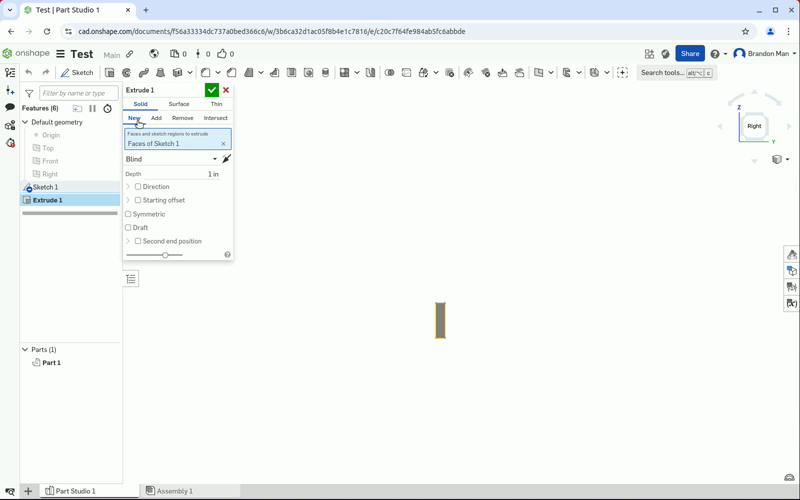
click(137, 120)
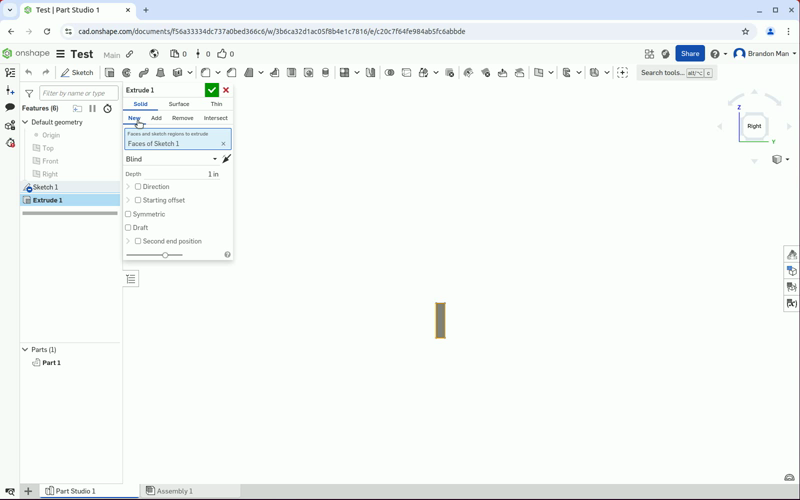
key(tab, 4)
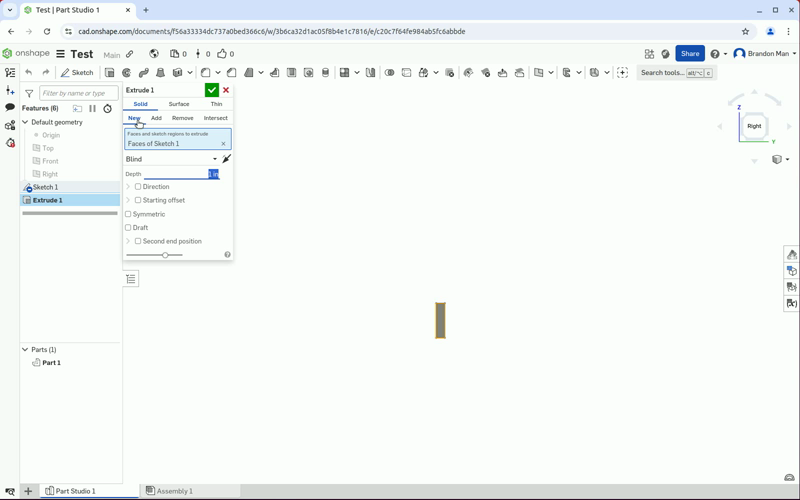
text(6.981)
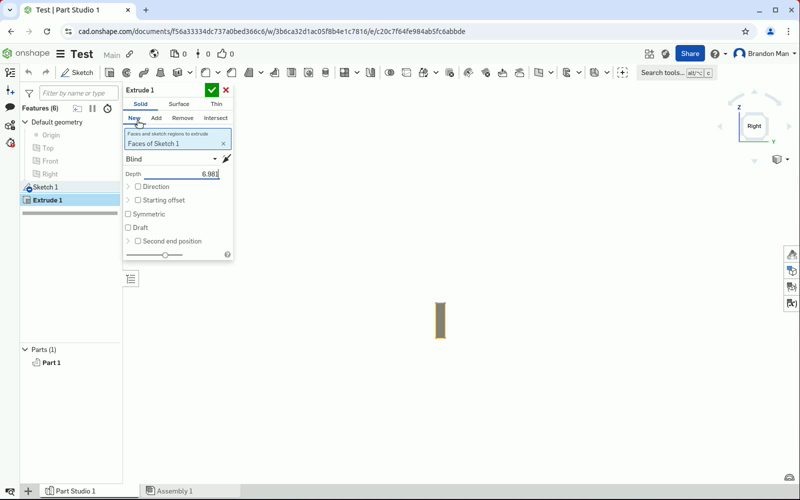
key(enter)
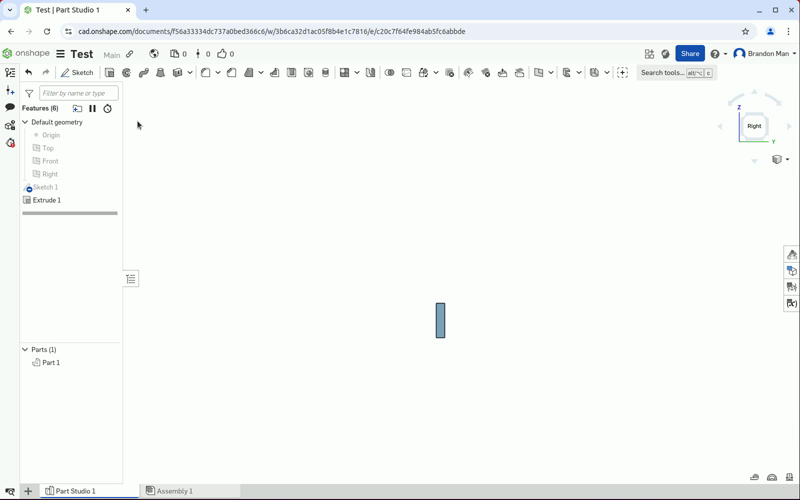
key(shift+h)
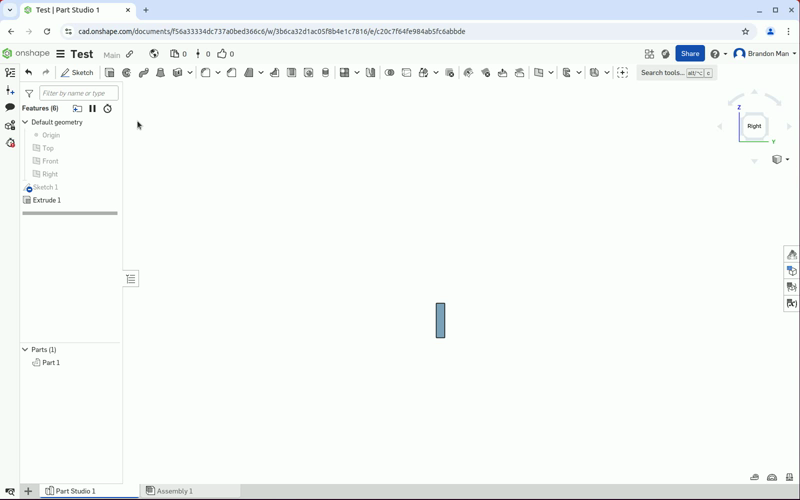
key(shift+h)
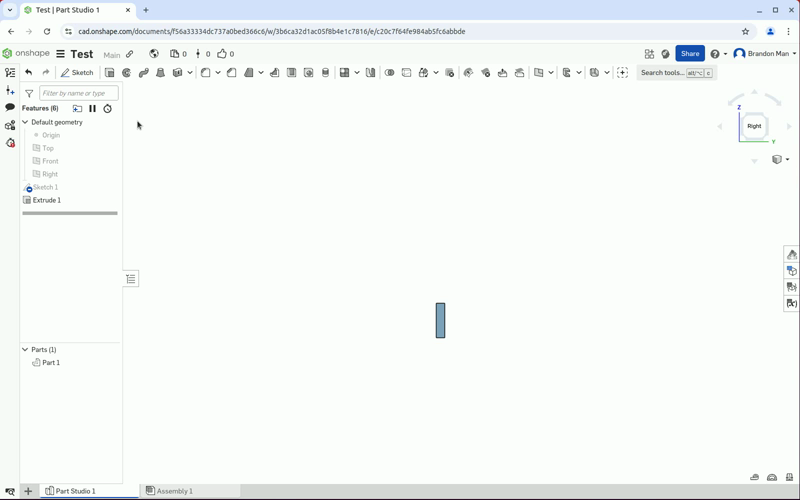
mouse_move(73, 189)
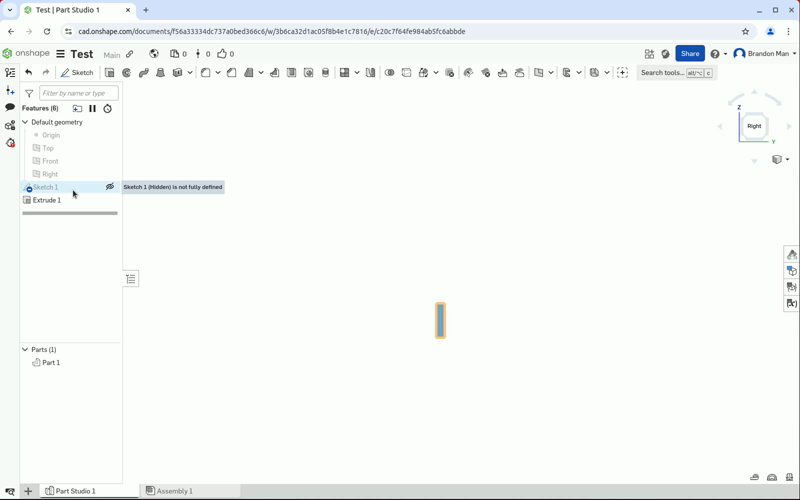
click(73, 189)
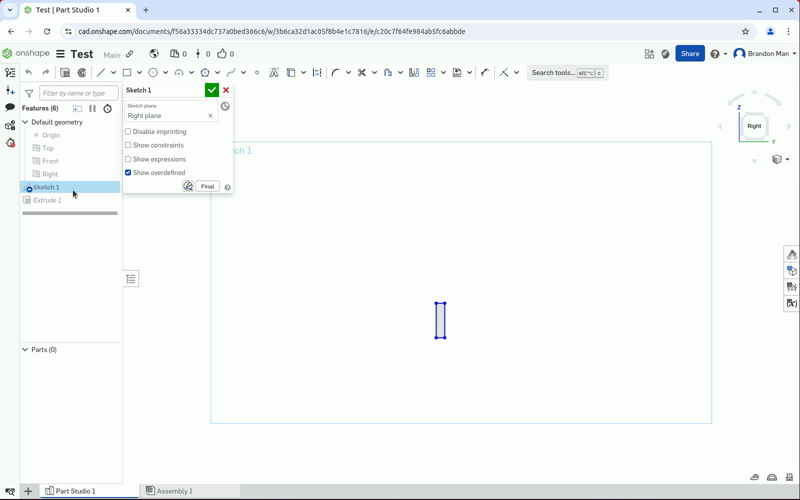
mouse_move(229, 92)
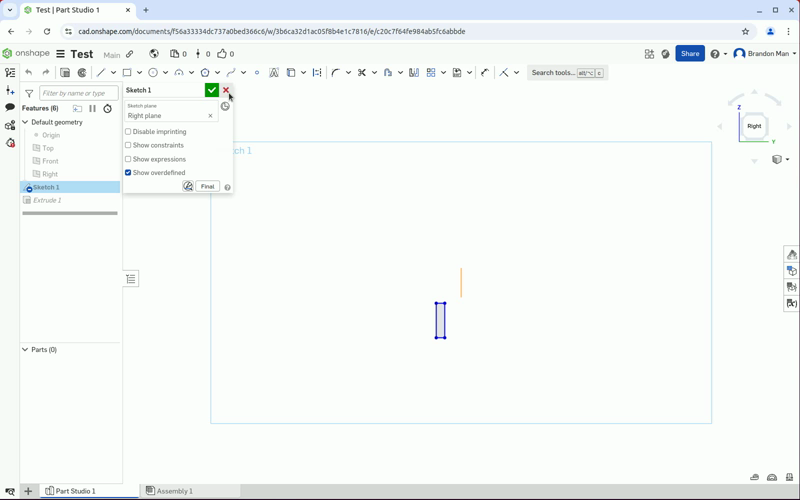
click(229, 92)
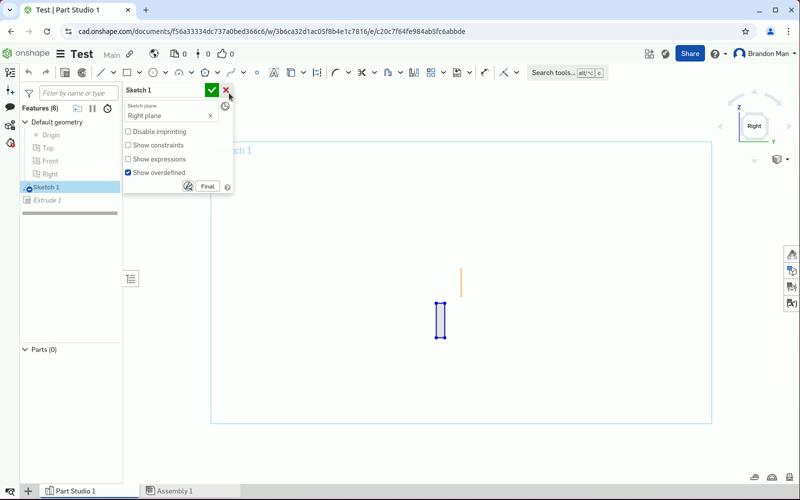
key(shift+s)
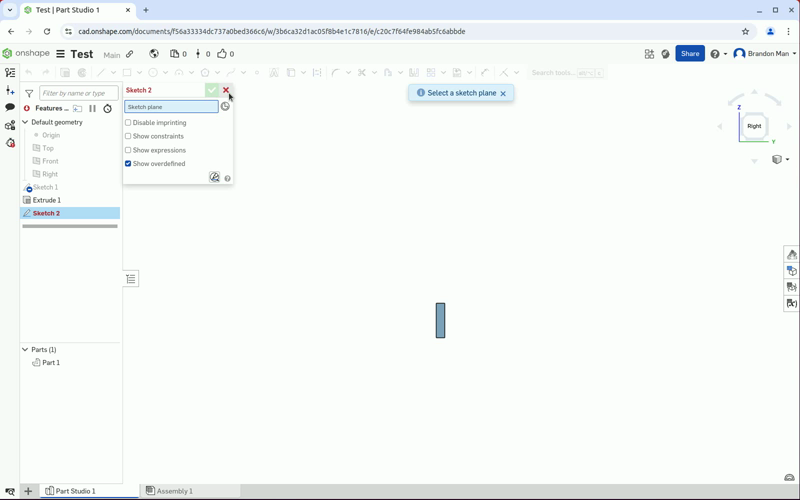
mouse_move(73, 176)
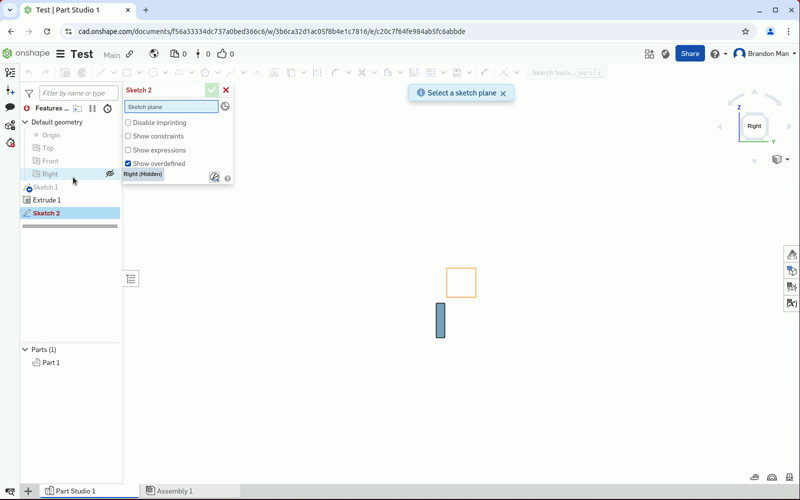
click(73, 176)
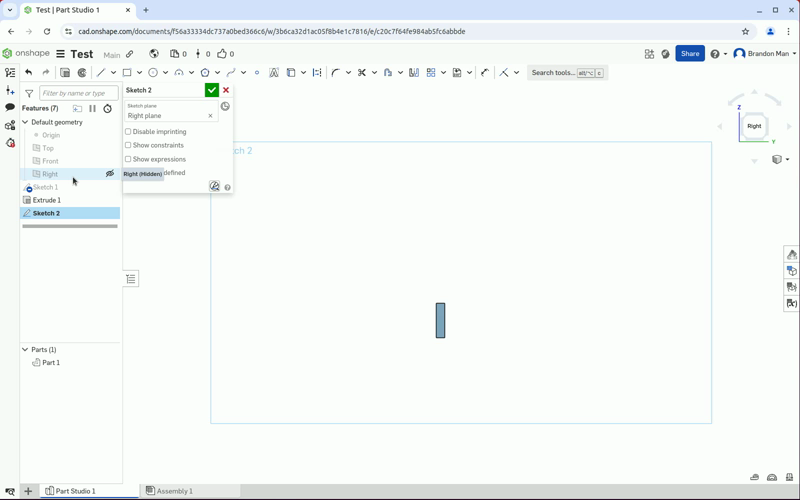
mouse_move(73, 352)
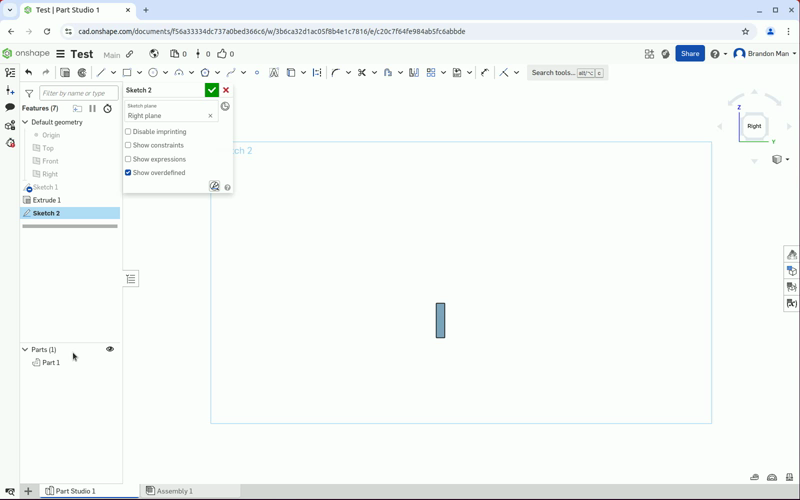
key(y)
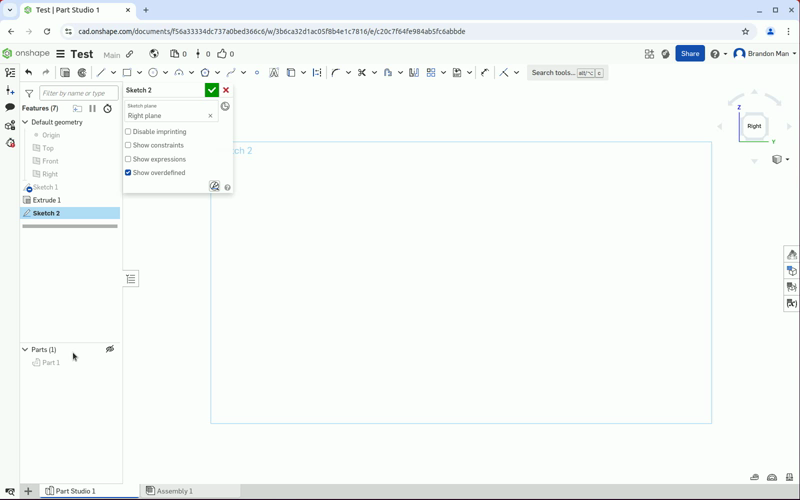
key(l)
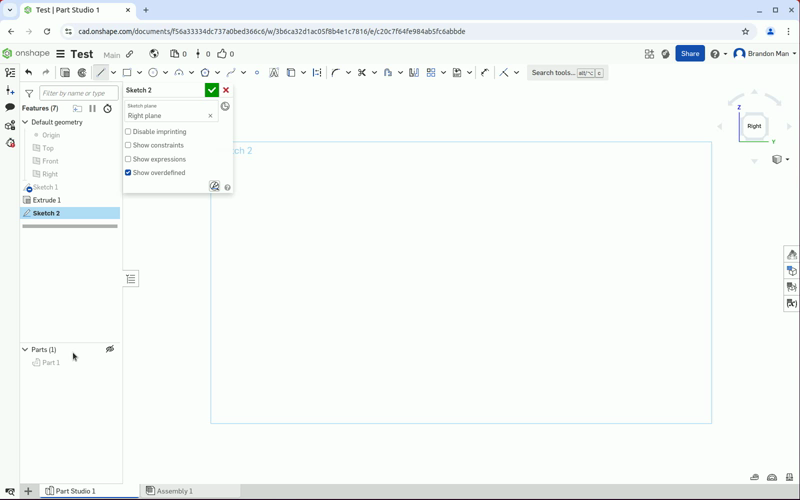
key_down(shift)
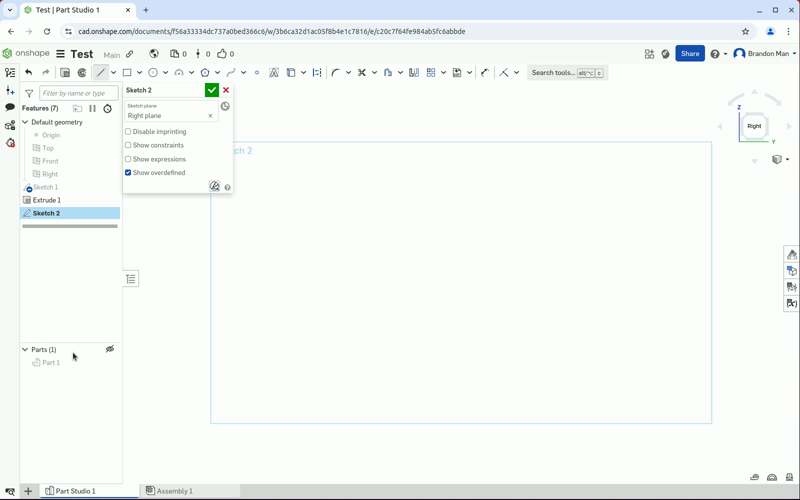
mouse_move(477, 337)
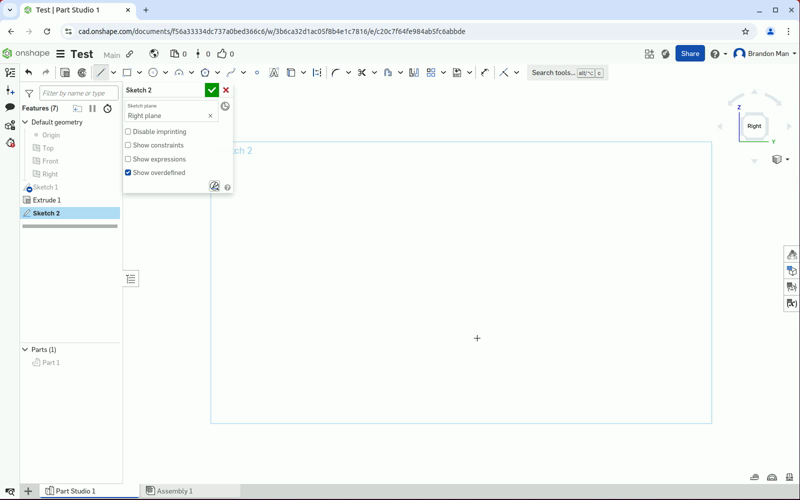
click(477, 337)
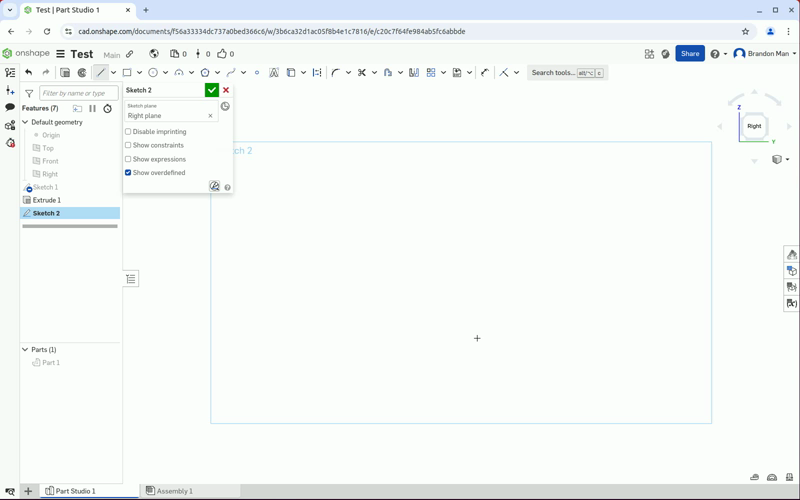
key_up(shift)
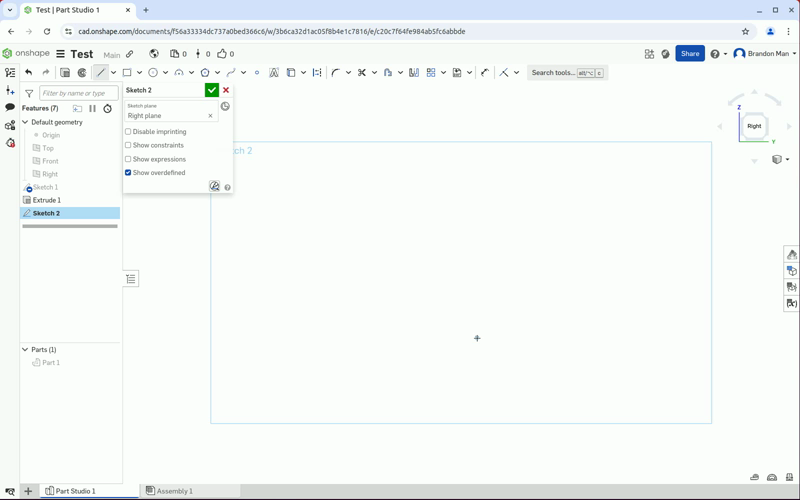
key_down(shift)
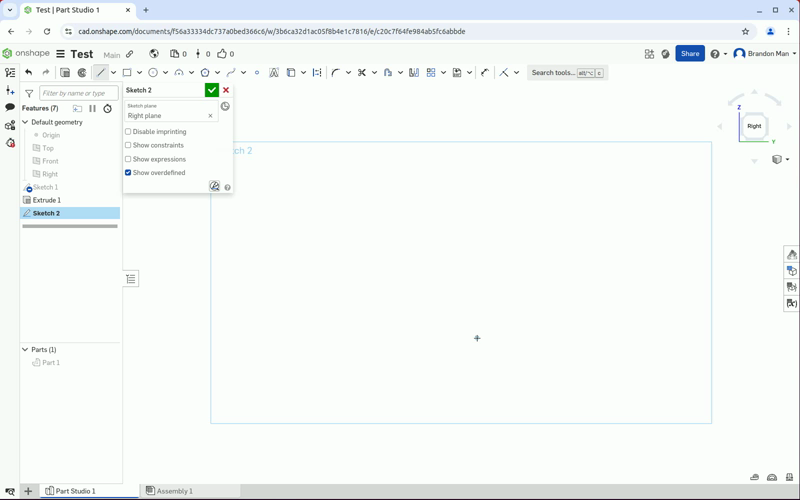
mouse_move(507, 337)
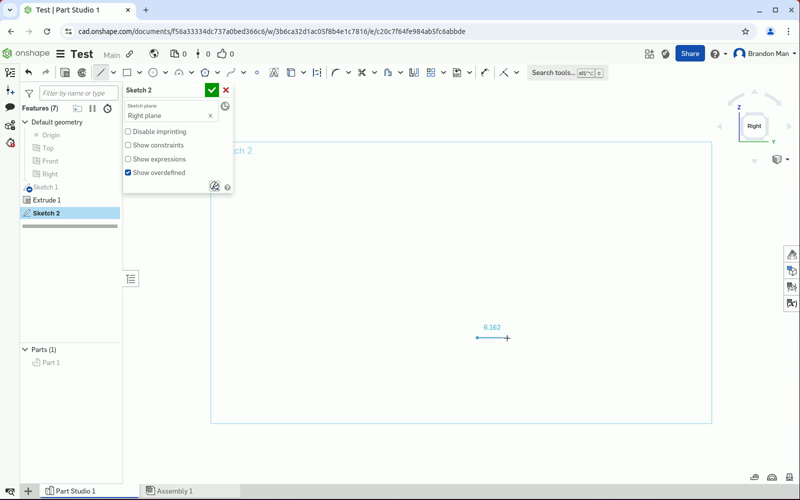
mouse_move(486, 337)
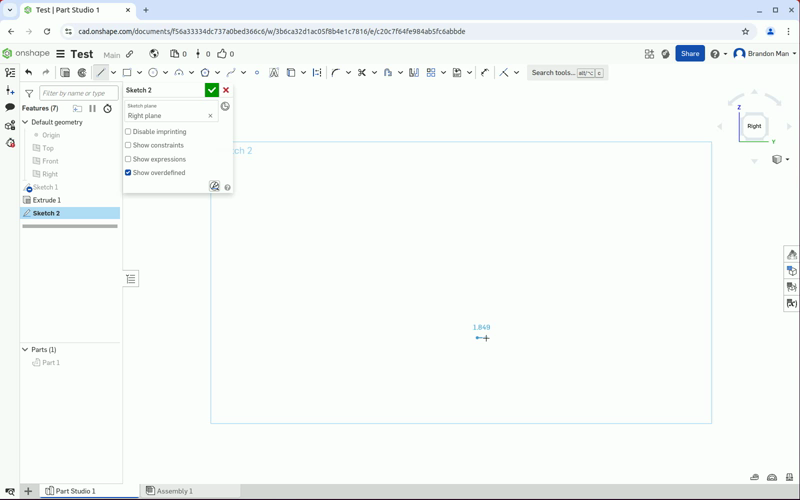
click(486, 337)
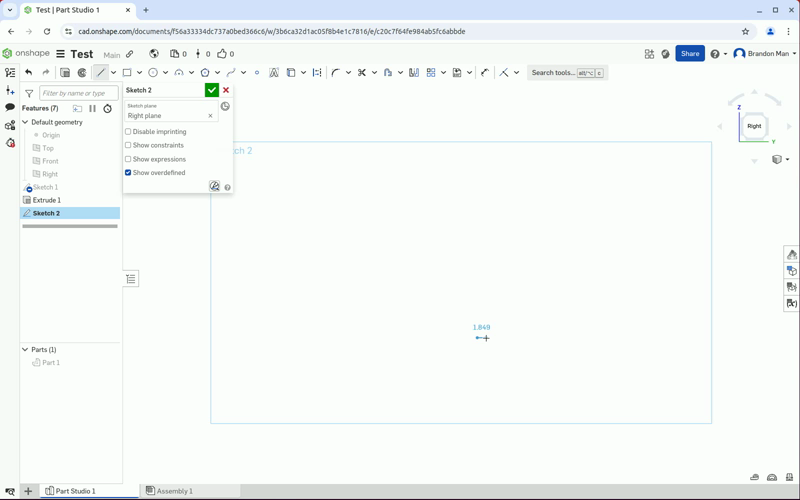
key_up(shift)
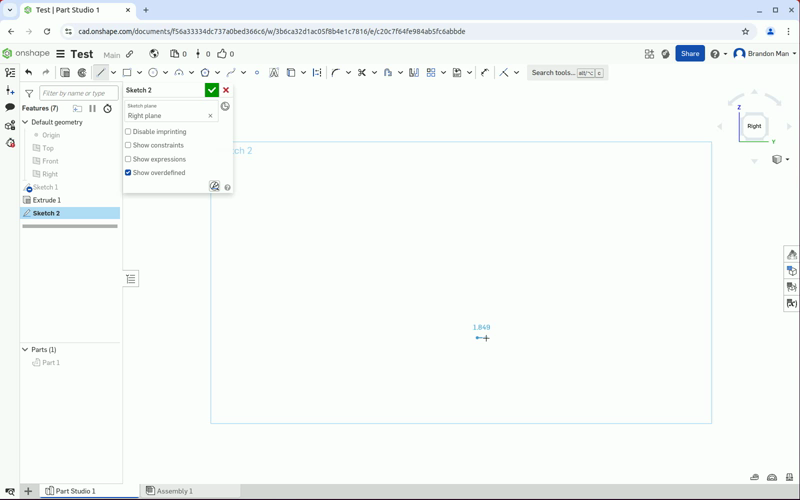
key_down(shift)
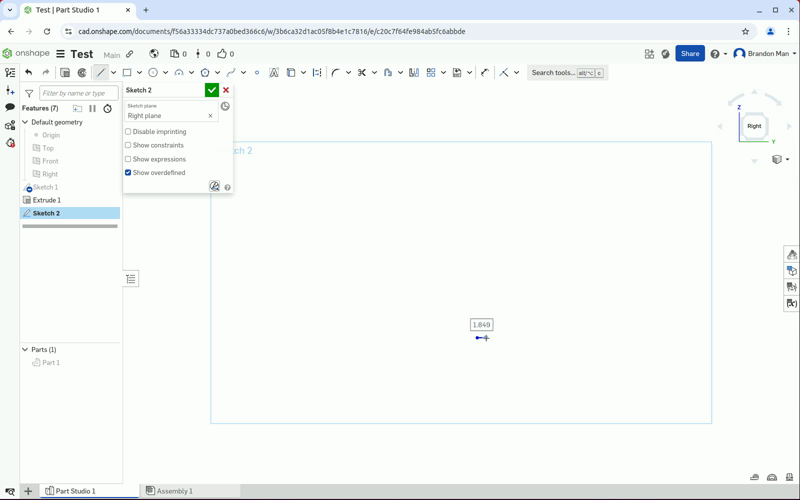
mouse_move(516, 337)
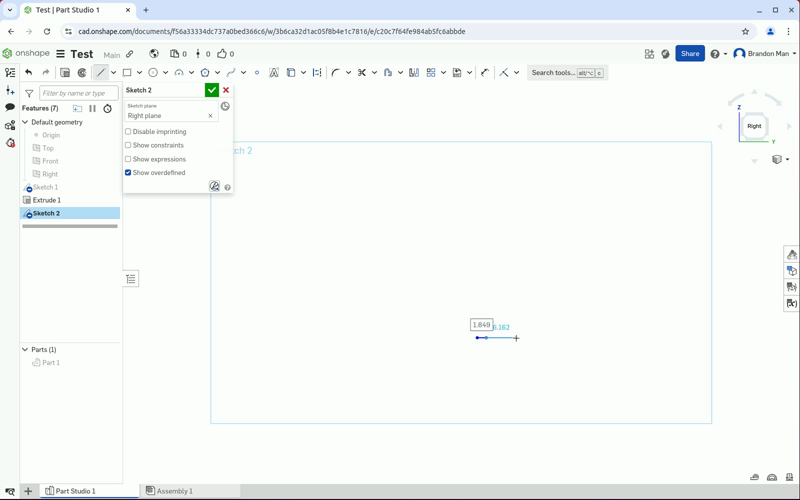
mouse_move(486, 303)
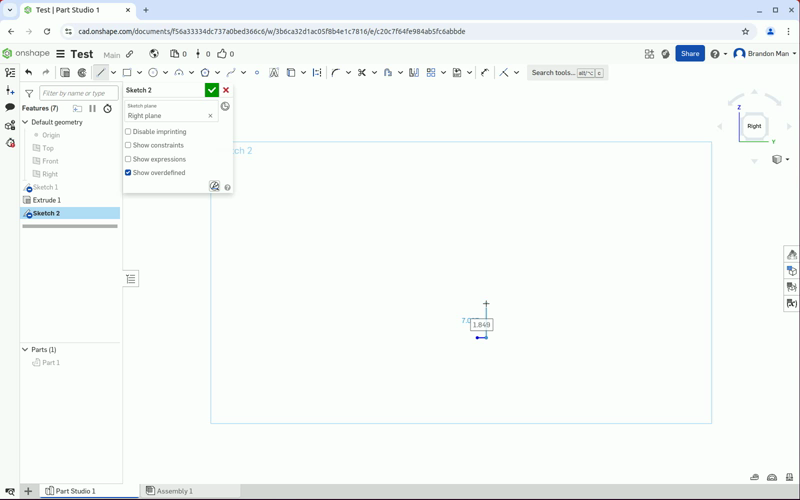
click(486, 303)
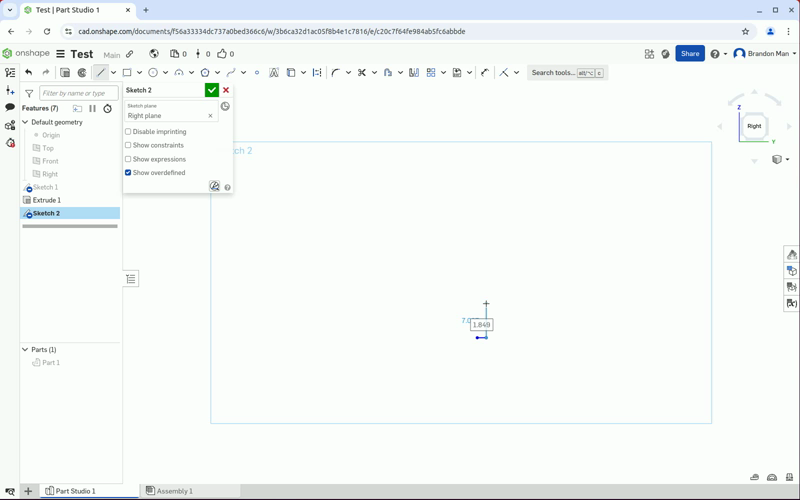
key_up(shift)
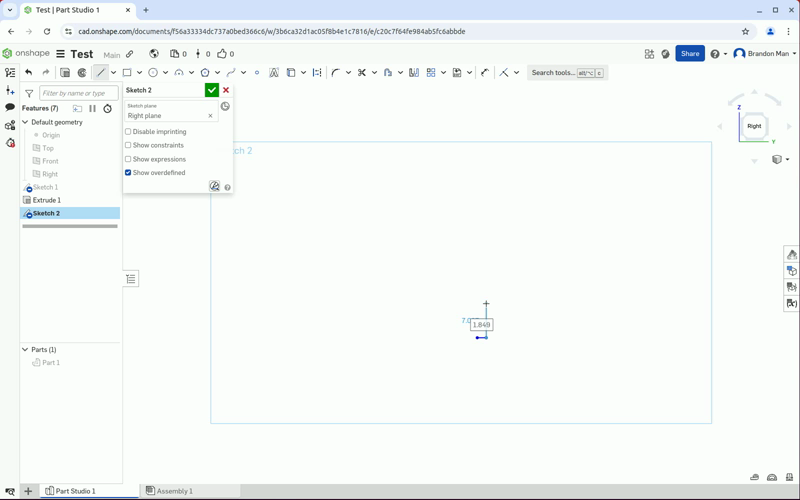
key_down(shift)
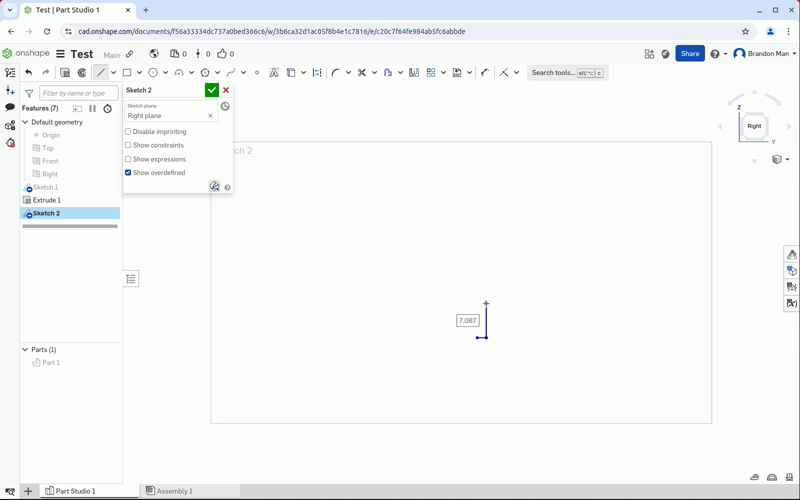
mouse_move(516, 303)
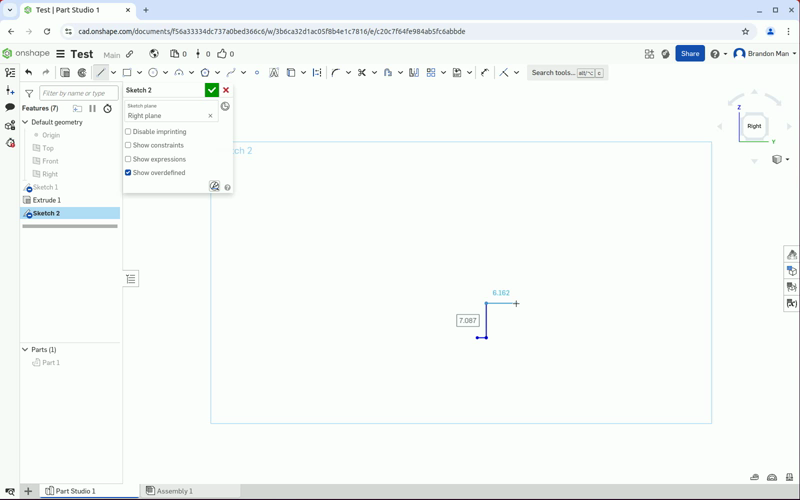
mouse_move(477, 303)
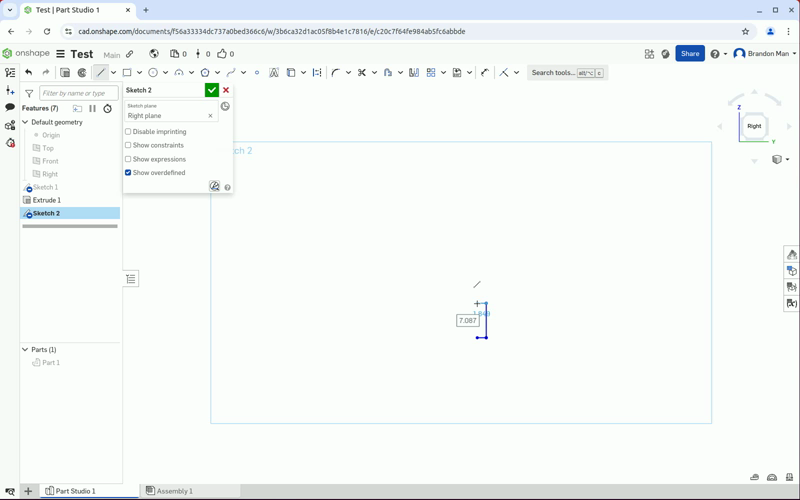
click(477, 303)
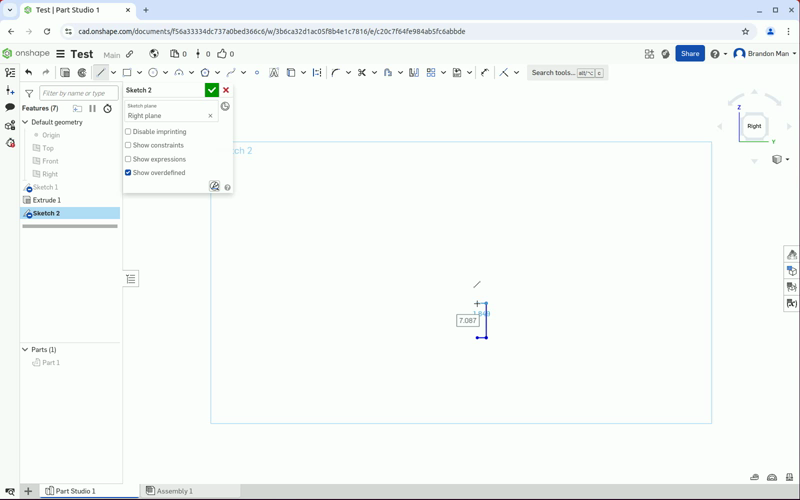
key_up(shift)
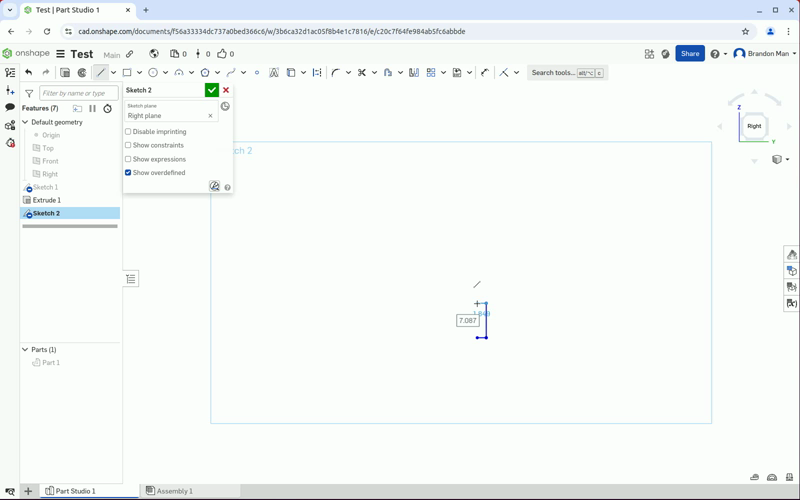
mouse_move(507, 303)
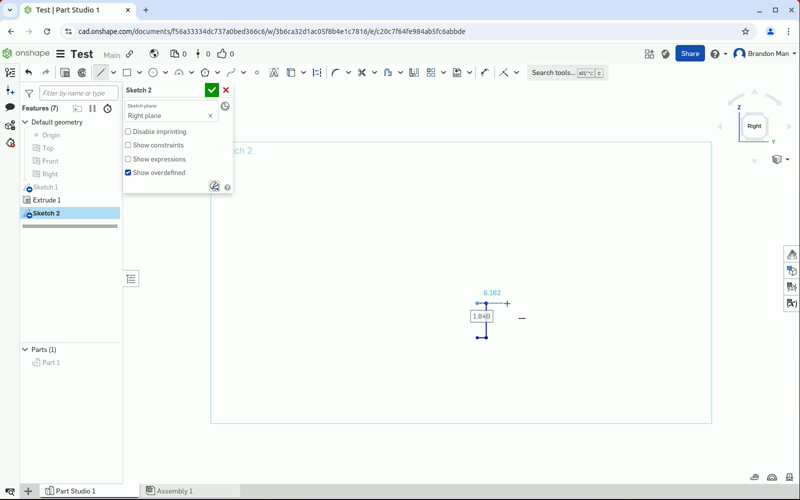
key_down(shift)
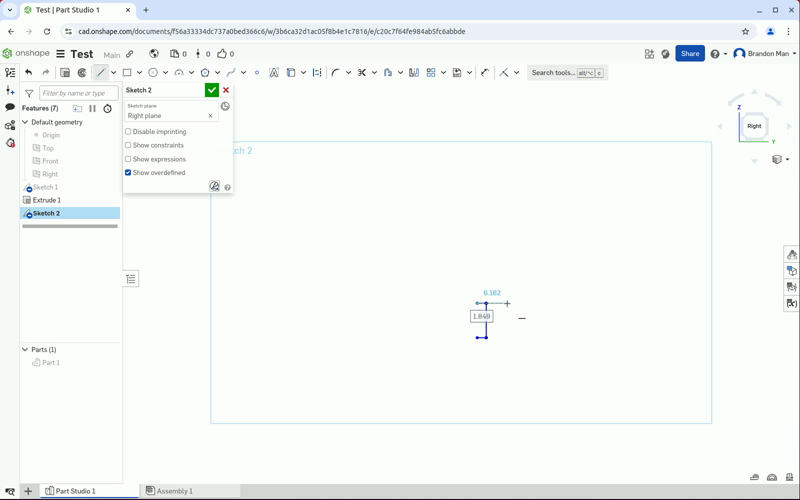
mouse_move(477, 337)
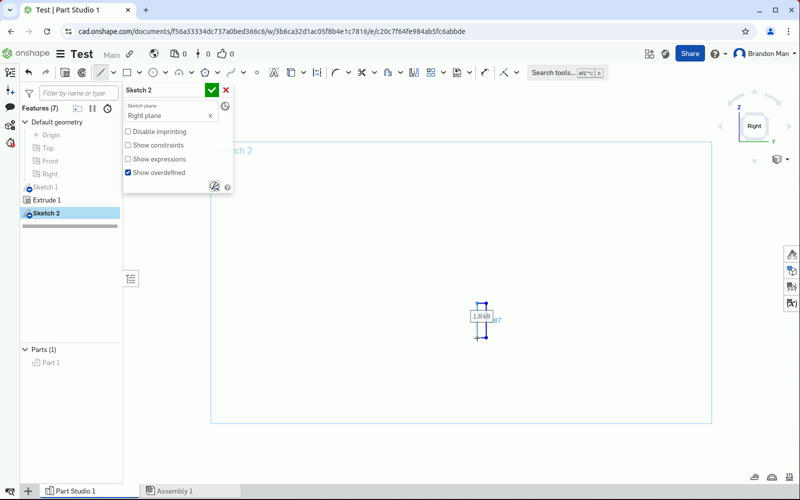
key_up(shift)
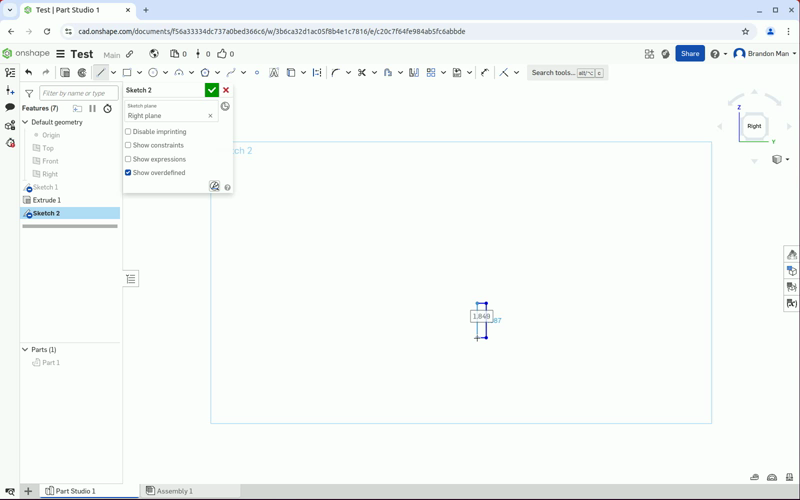
click(477, 337)
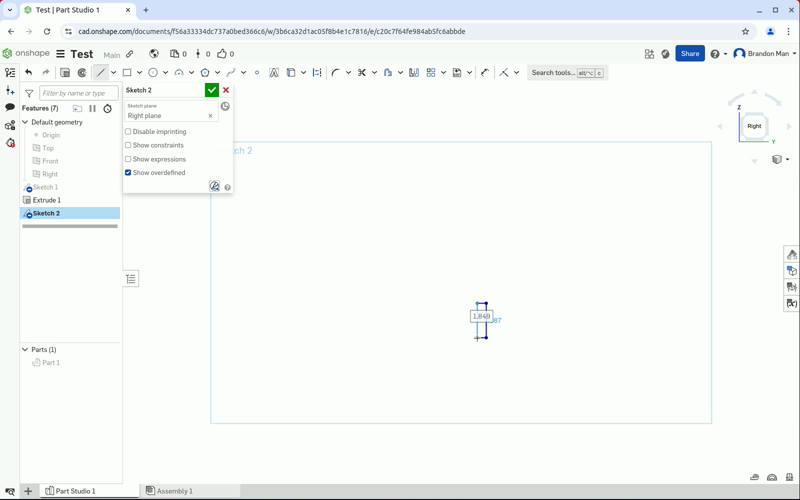
key(esc)
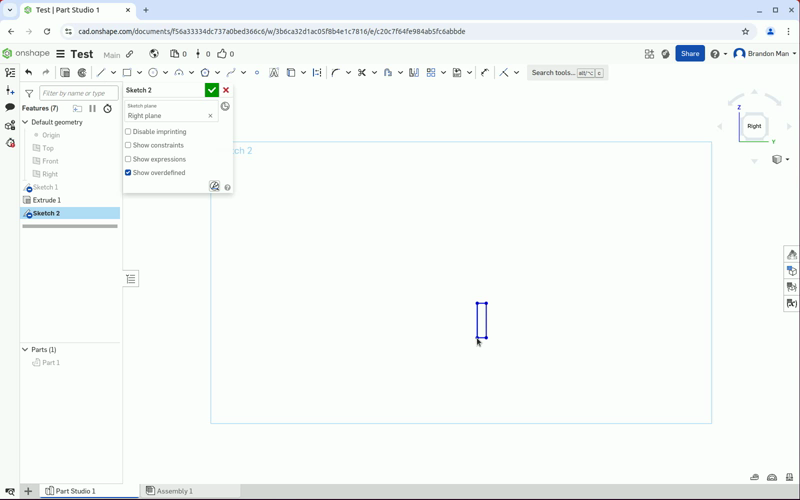
mouse_move(484, 309)
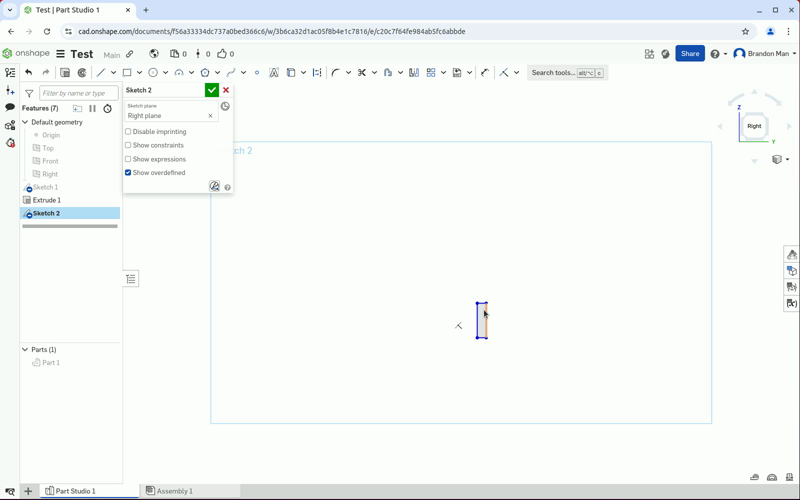
scroll(6)
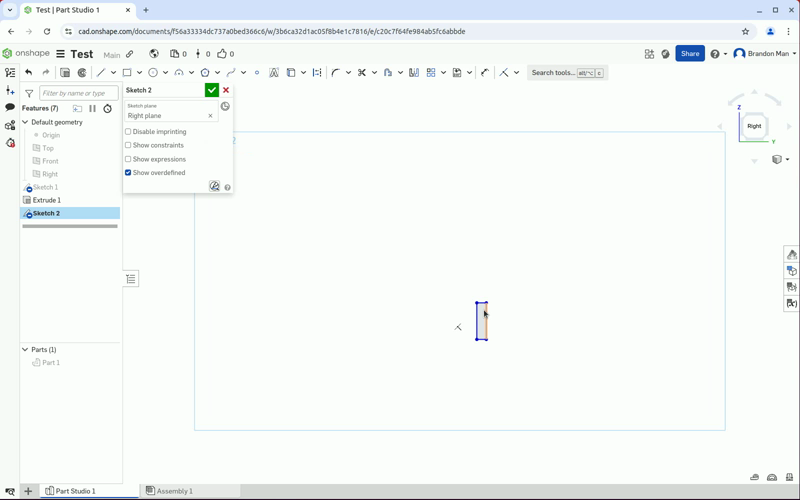
scroll(6)
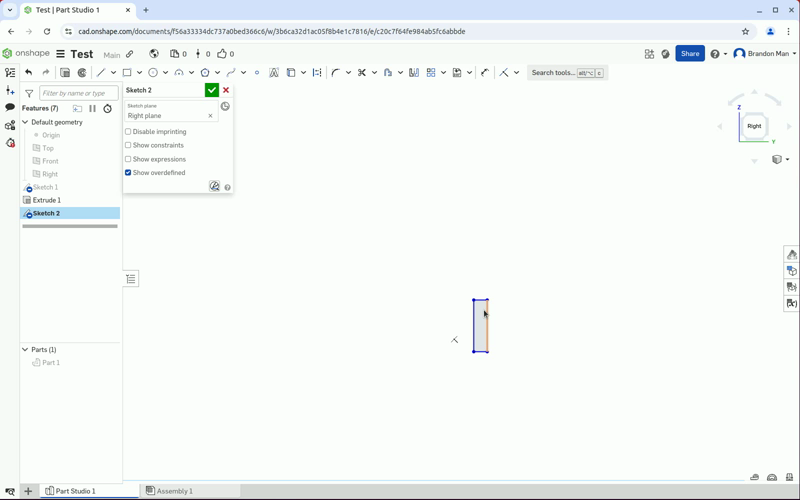
scroll(6)
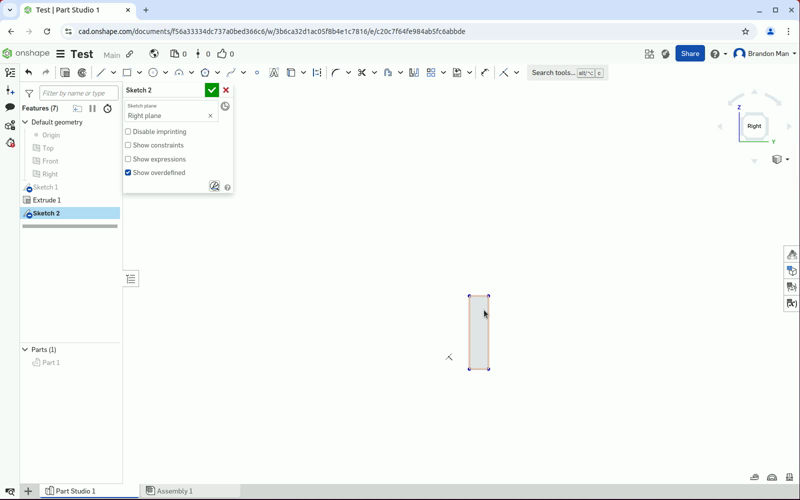
scroll(6)
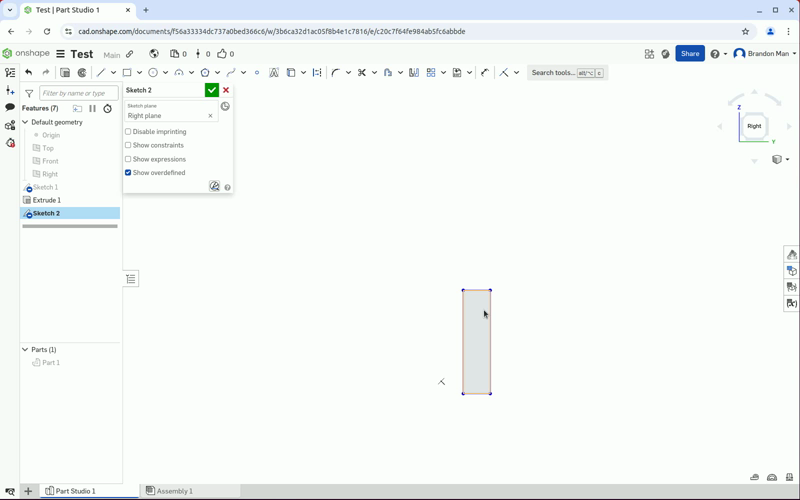
scroll(6)
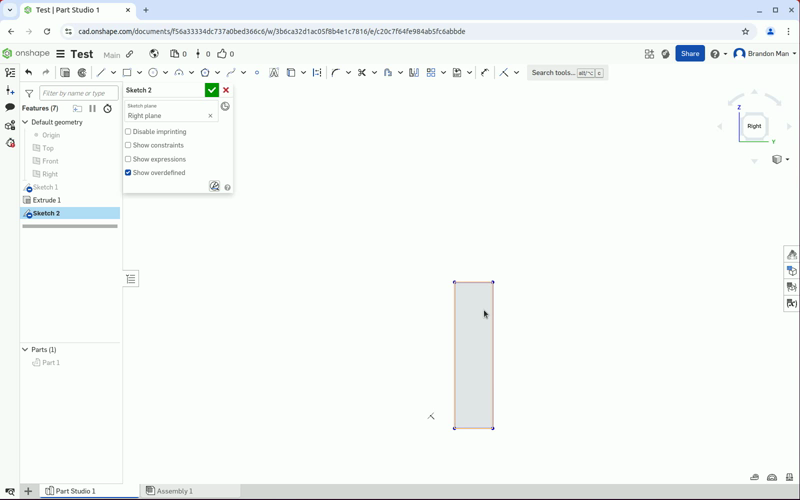
scroll(6)
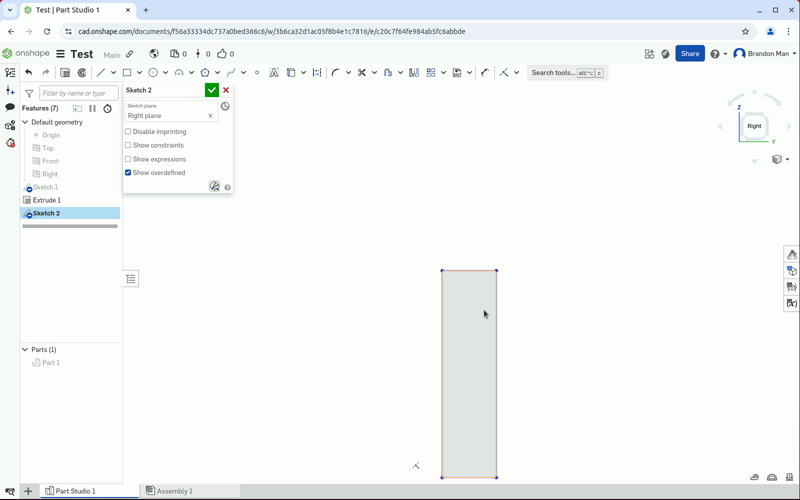
scroll(6)
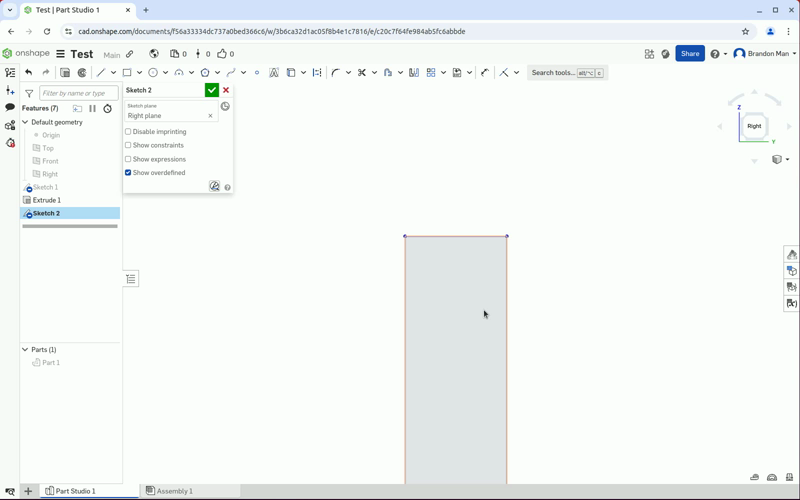
click(484, 309)
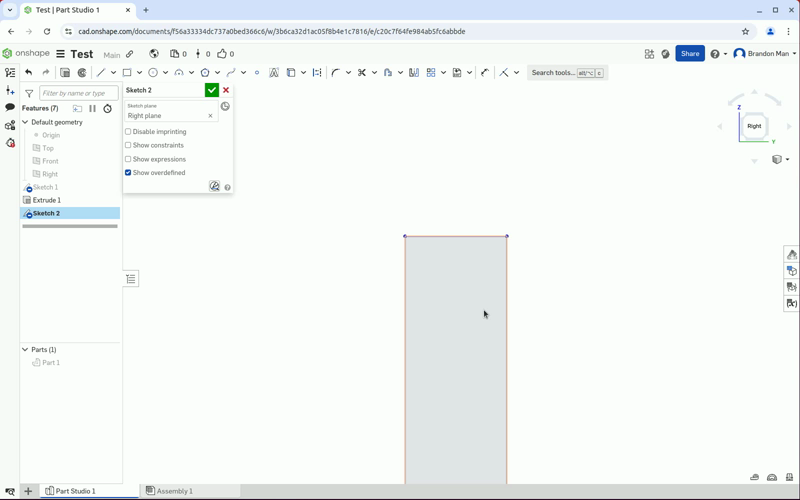
scroll(-6)
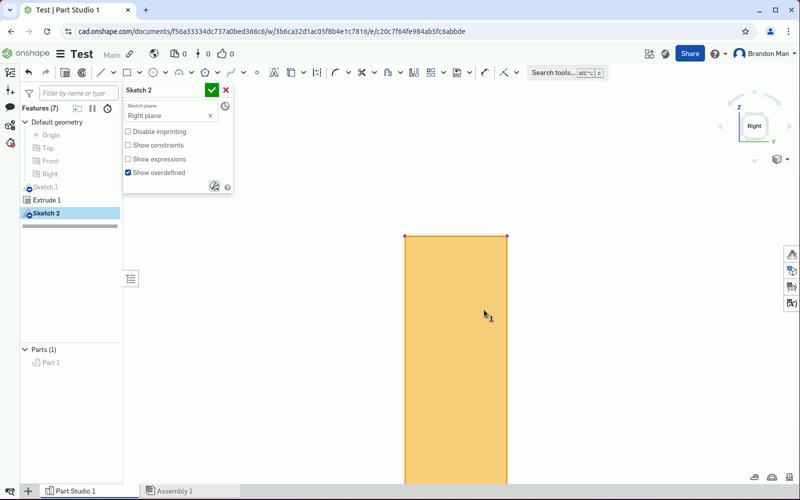
scroll(-6)
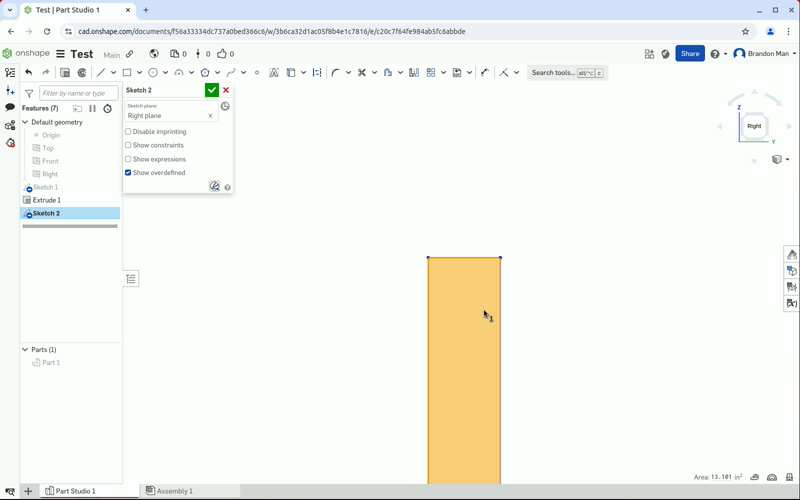
scroll(-6)
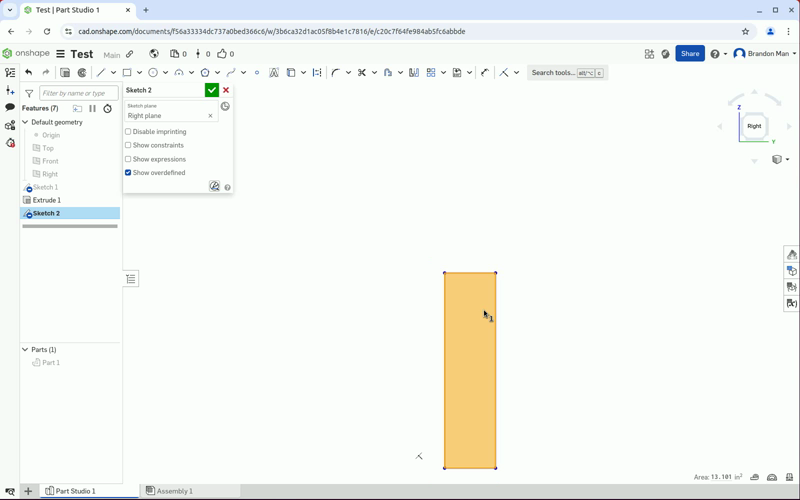
scroll(-6)
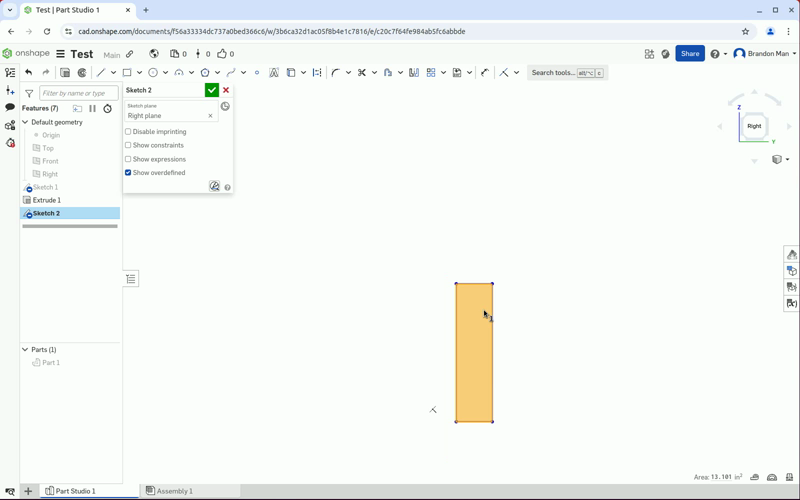
scroll(-6)
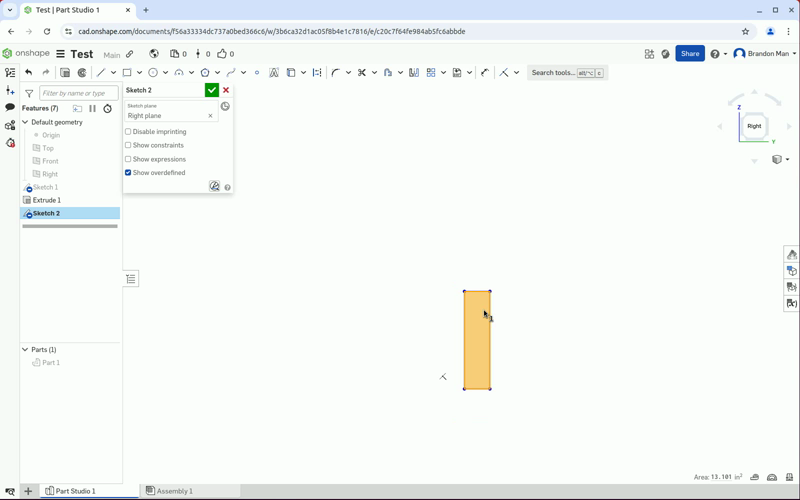
scroll(-6)
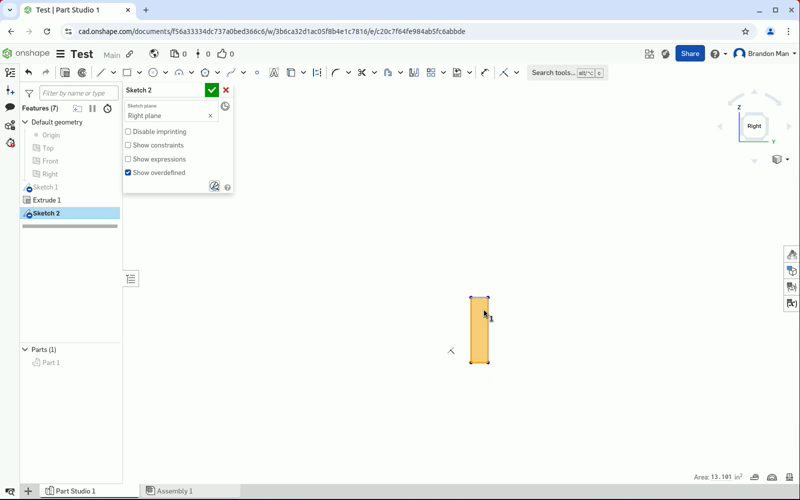
scroll(-6)
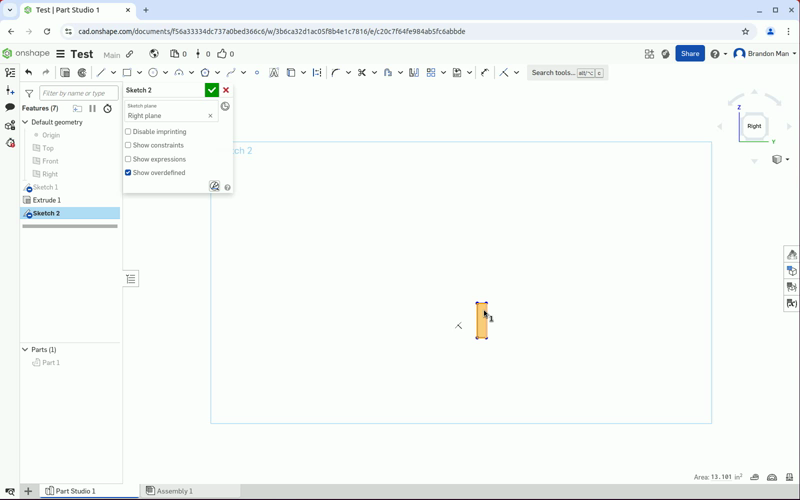
mouse_move(73, 352)
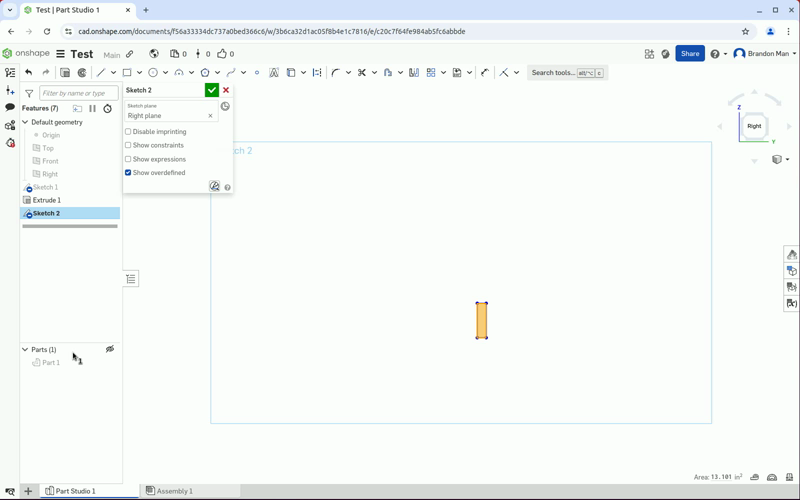
key(shift+y)
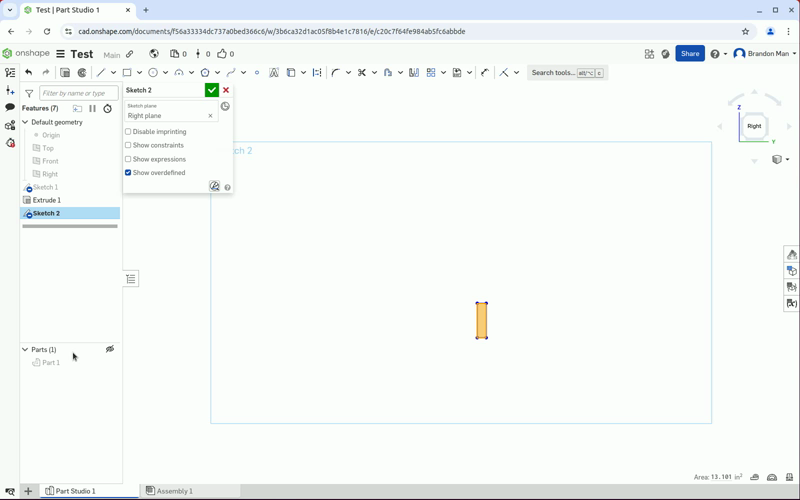
key(shift+e)
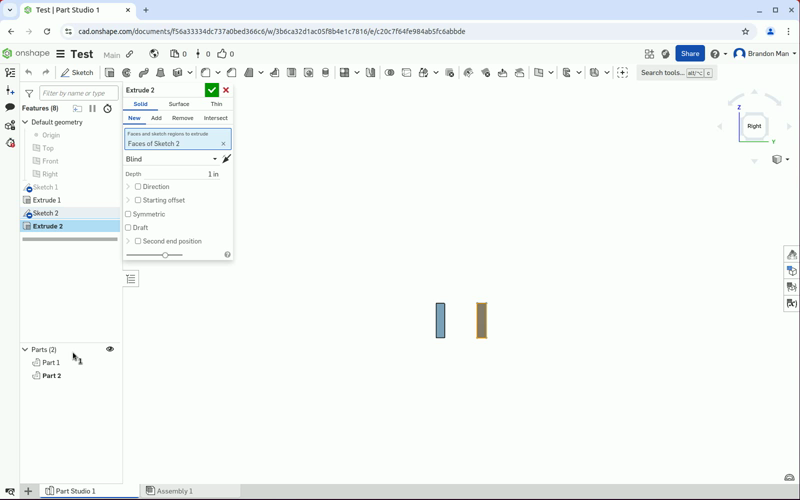
mouse_move(143, 106)
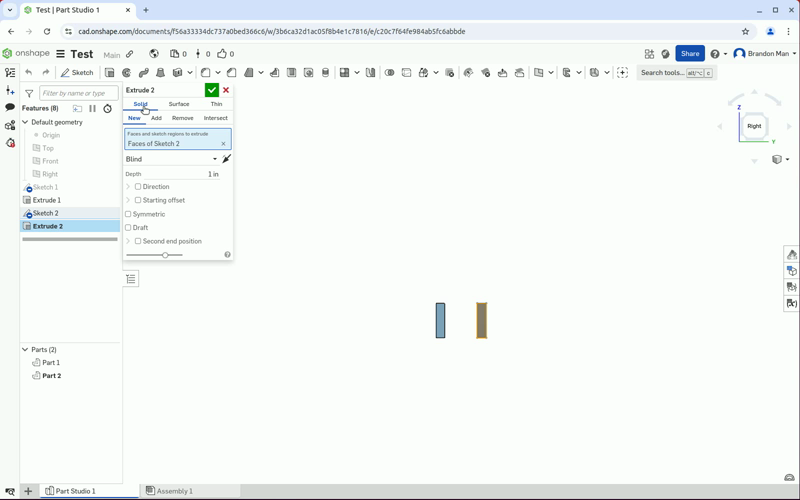
click(143, 106)
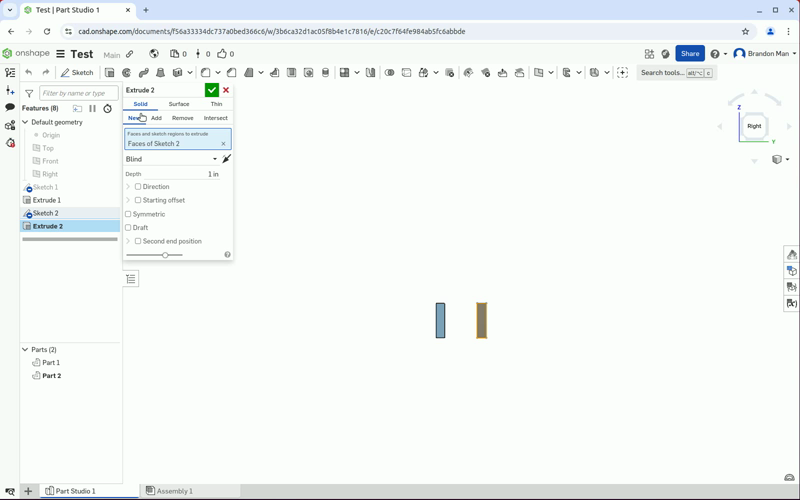
mouse_move(137, 120)
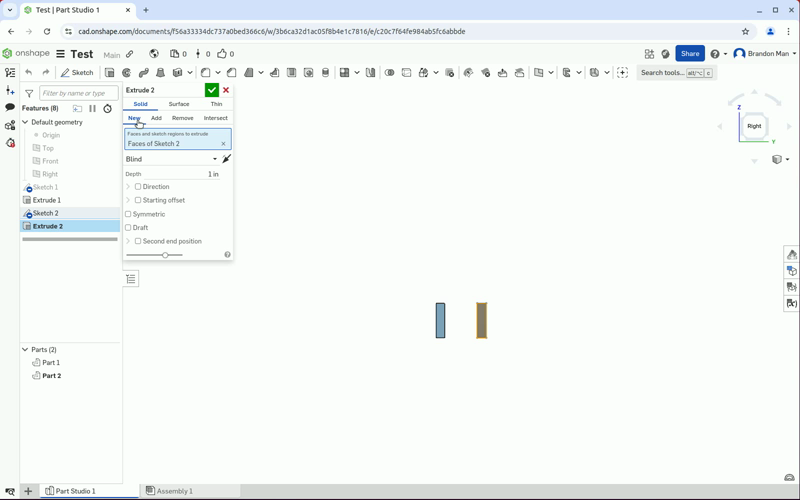
click(137, 120)
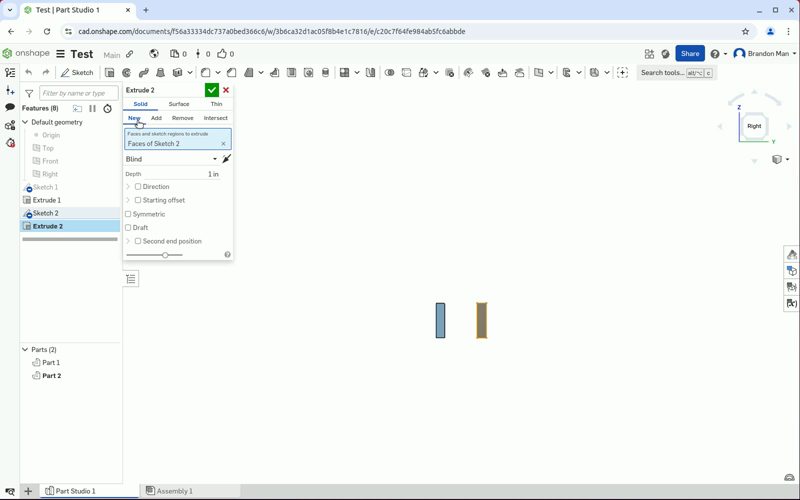
key(tab, 4)
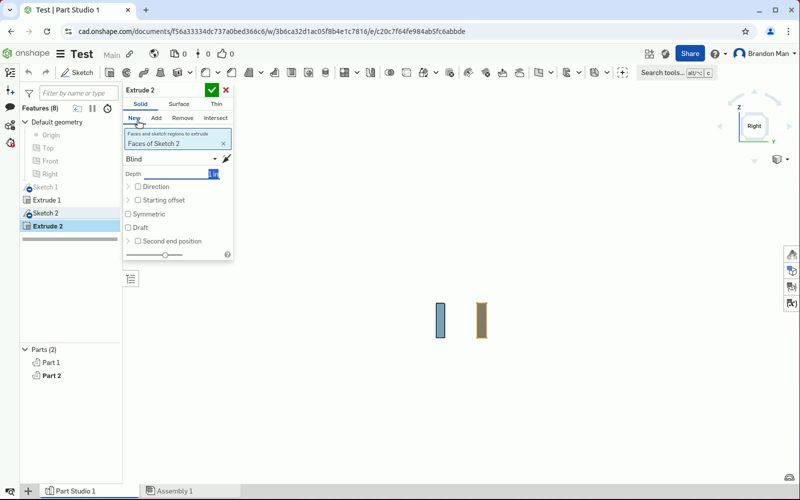
text(6.981)
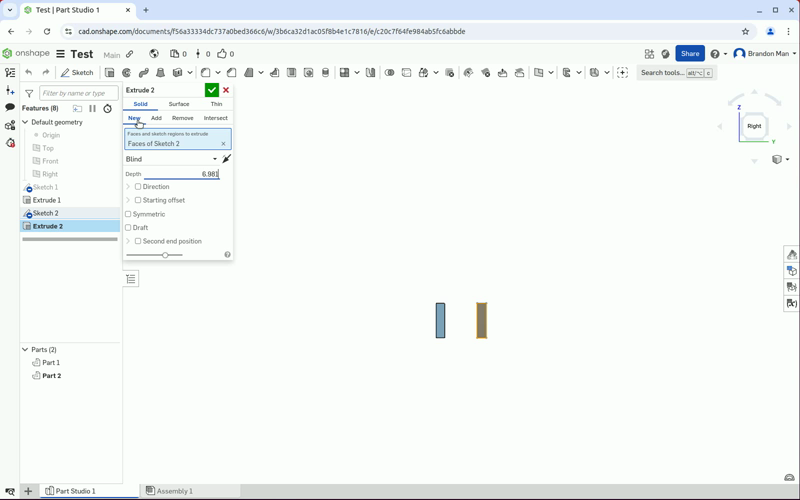
key(enter)
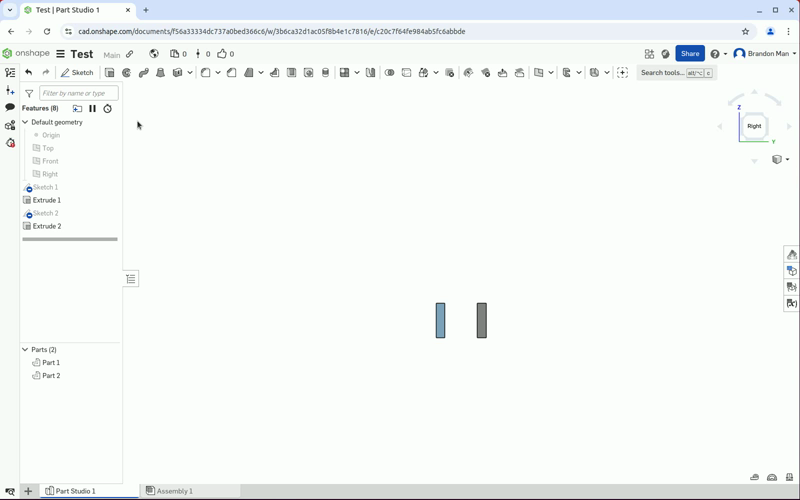
key(shift+h)
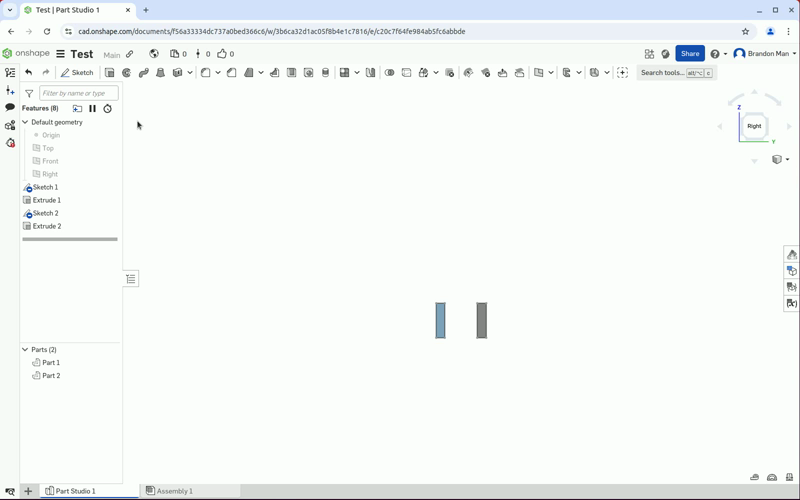
key(shift+h)
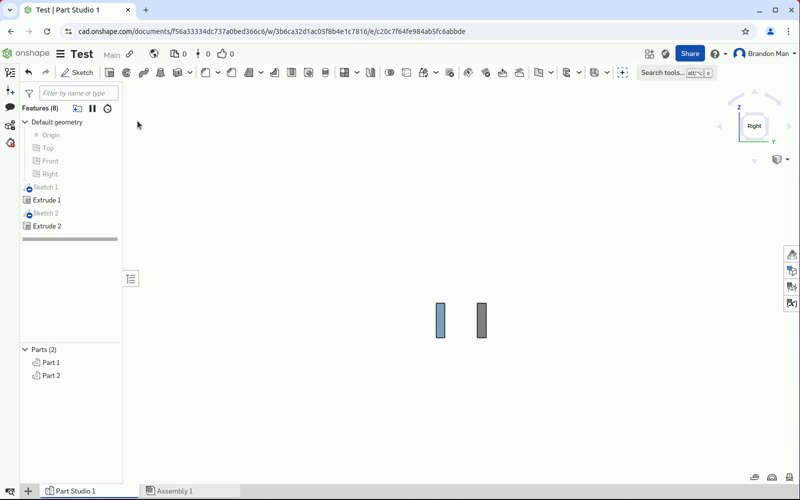
mouse_move(73, 189)
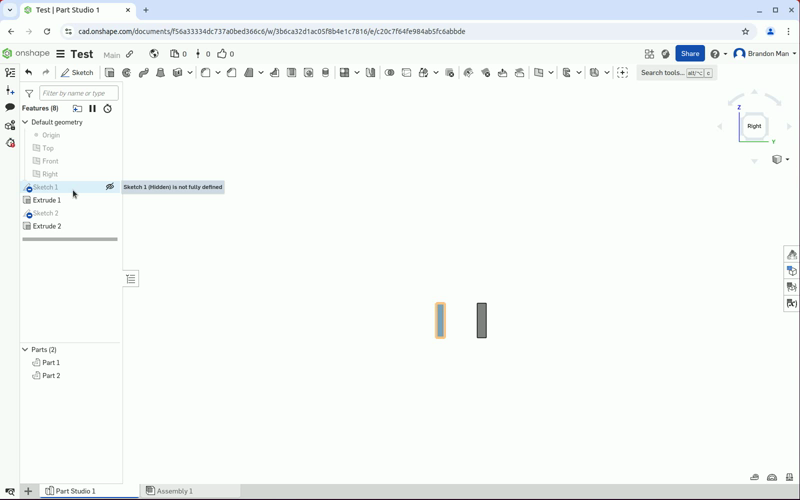
click(73, 189)
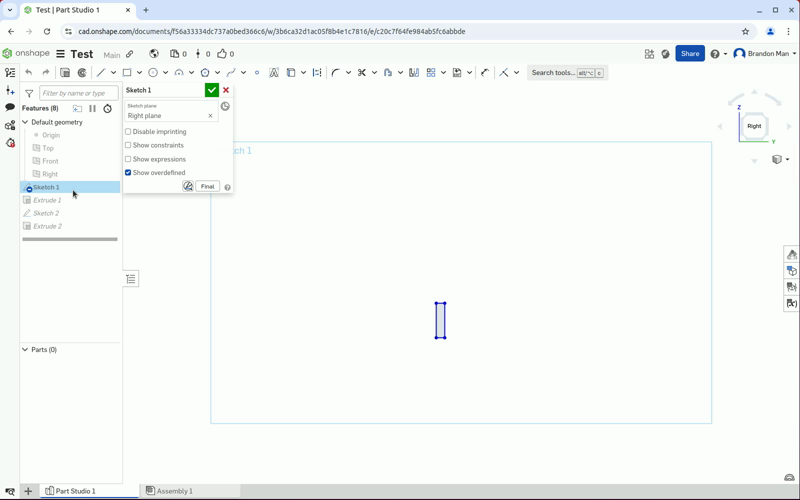
mouse_move(229, 92)
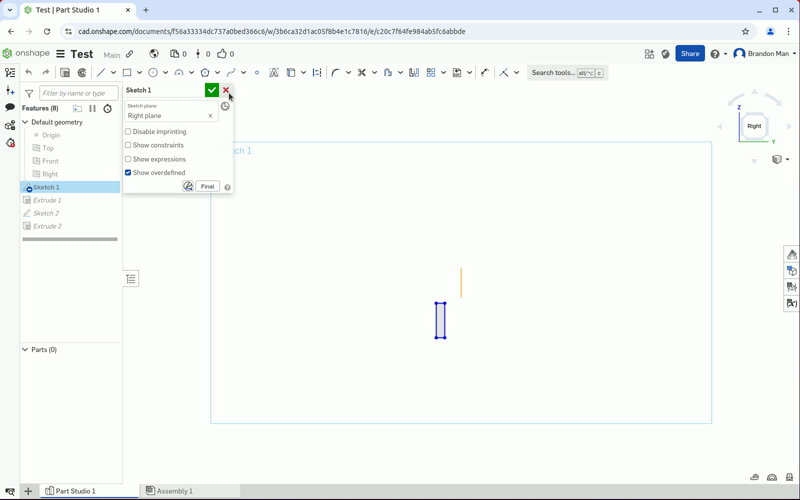
click(229, 92)
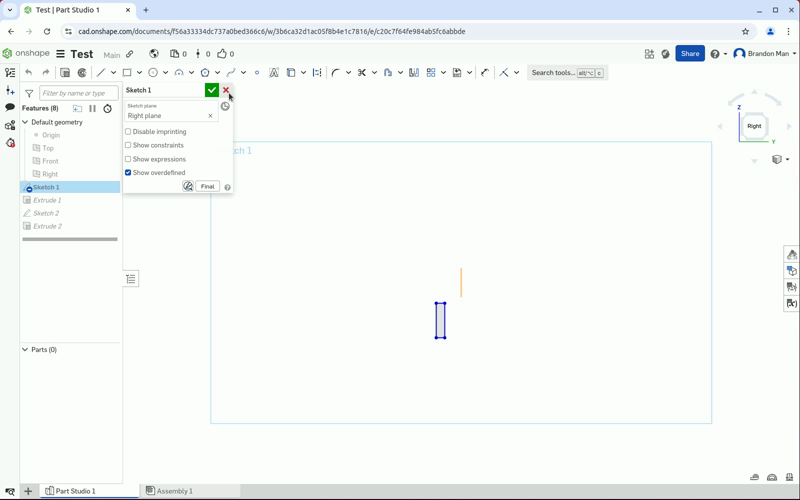
key(shift+s)
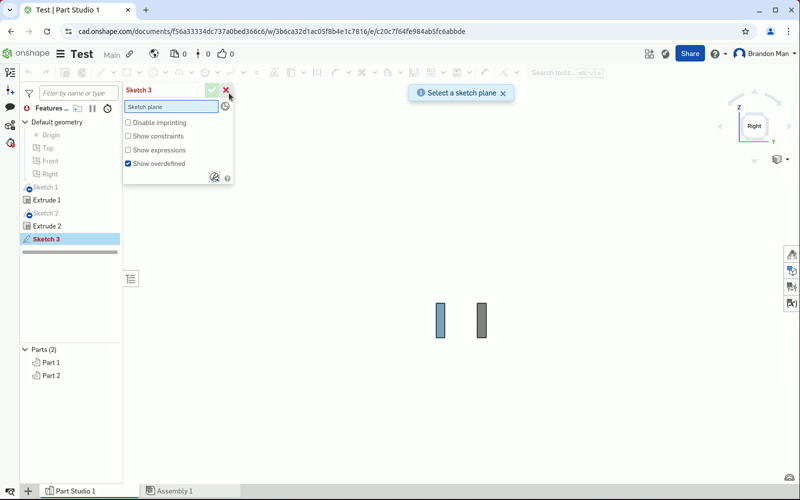
mouse_move(73, 176)
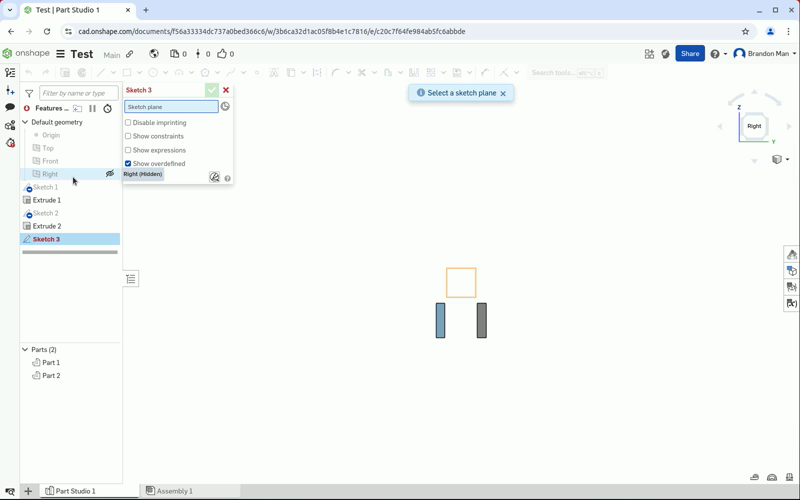
click(73, 176)
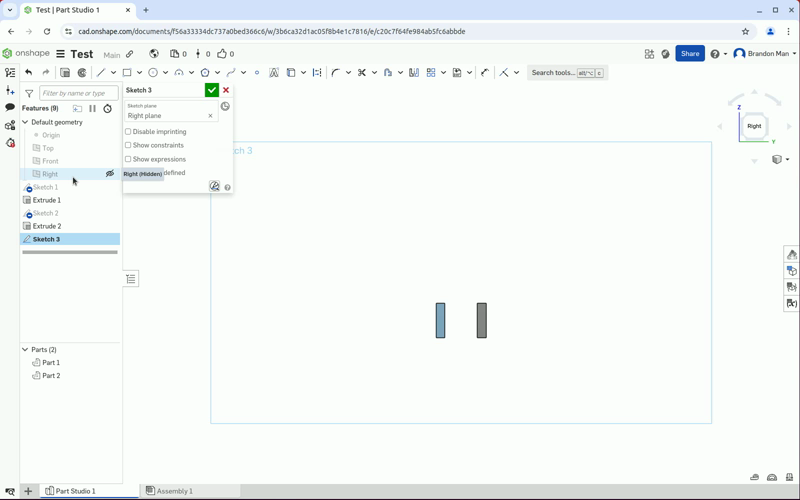
mouse_move(73, 352)
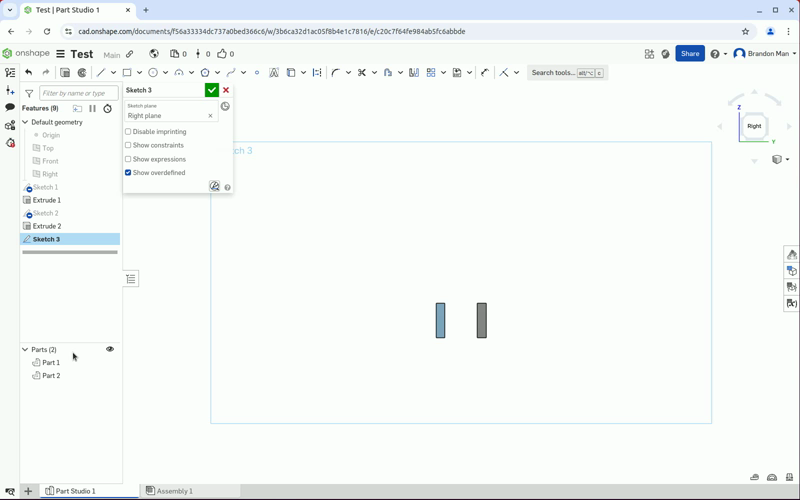
key(y)
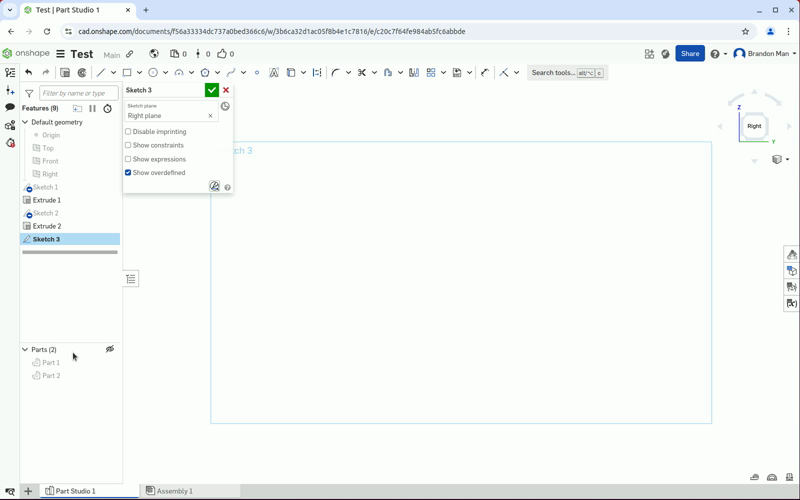
key(l)
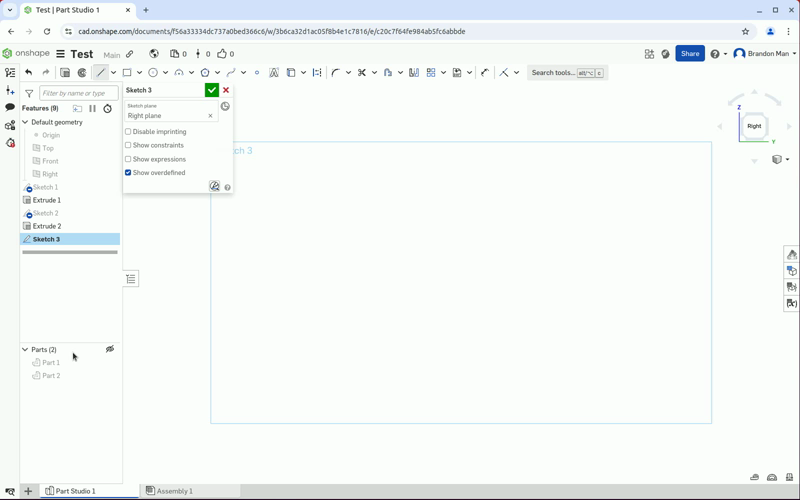
key_down(shift)
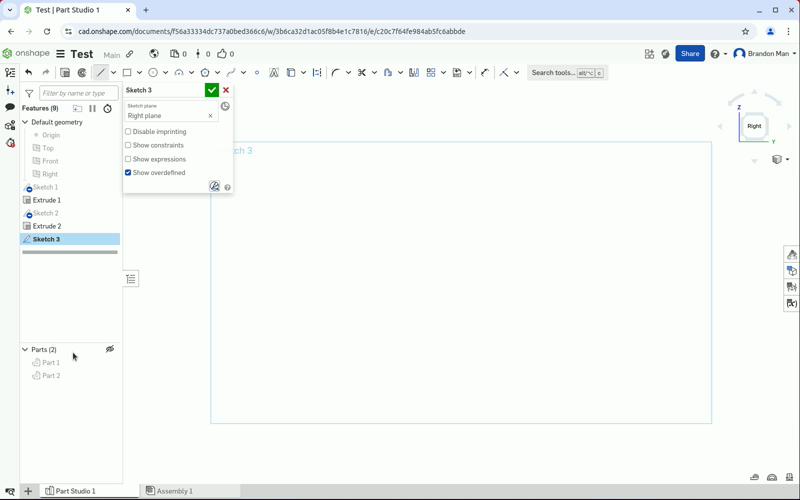
mouse_move(436, 195)
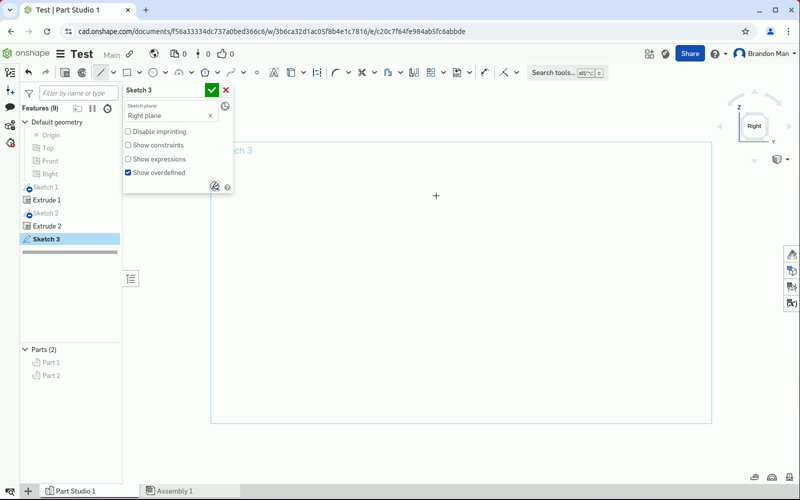
click(436, 195)
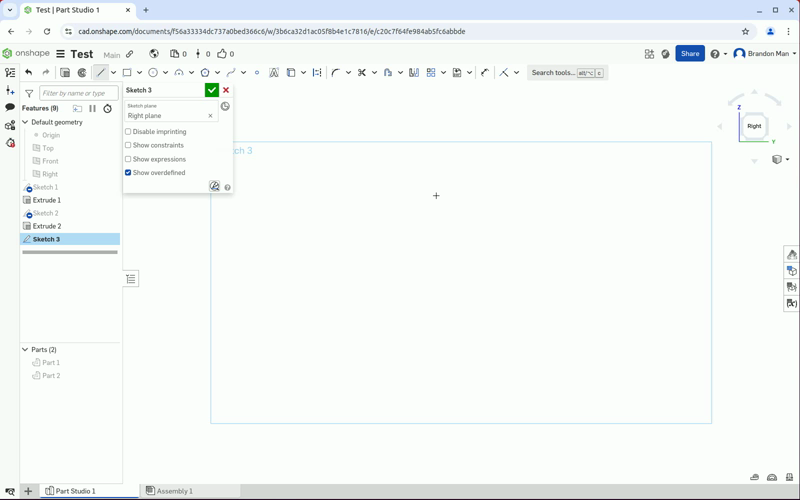
key_up(shift)
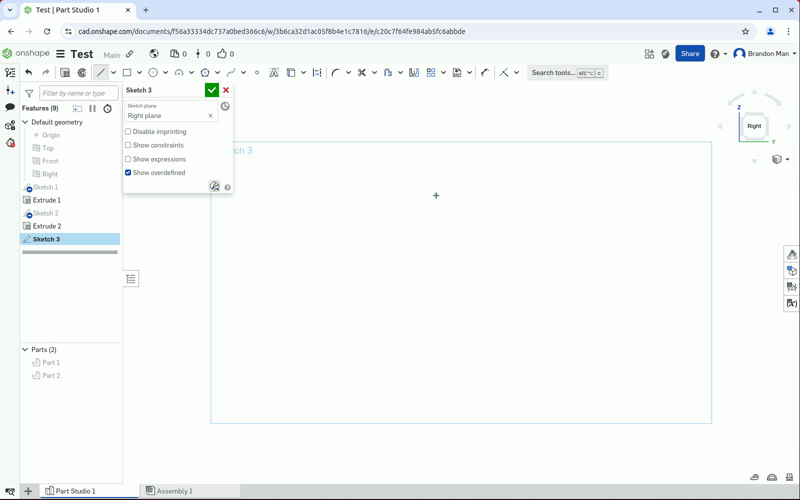
key_down(shift)
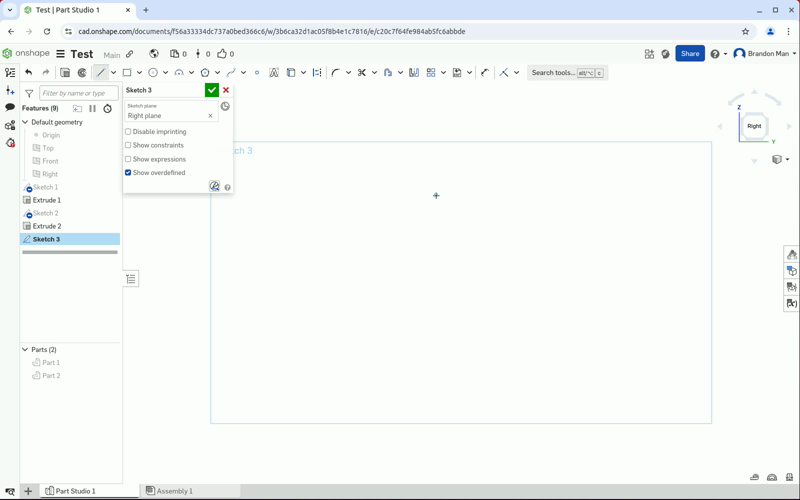
mouse_move(466, 195)
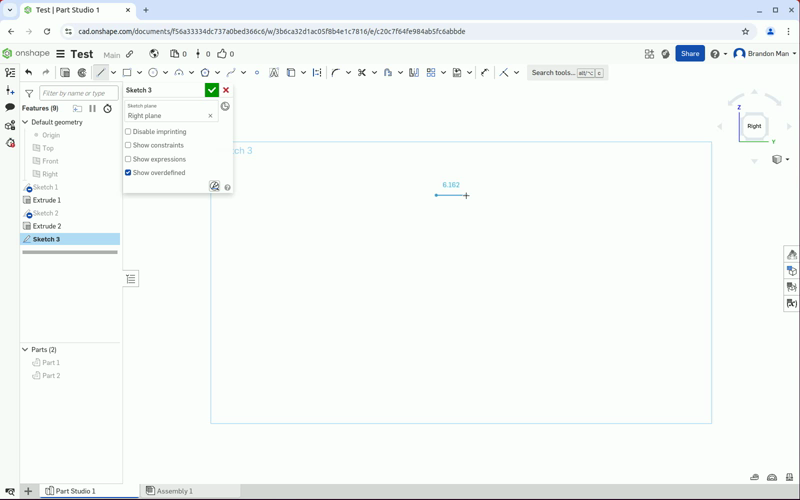
mouse_move(453, 195)
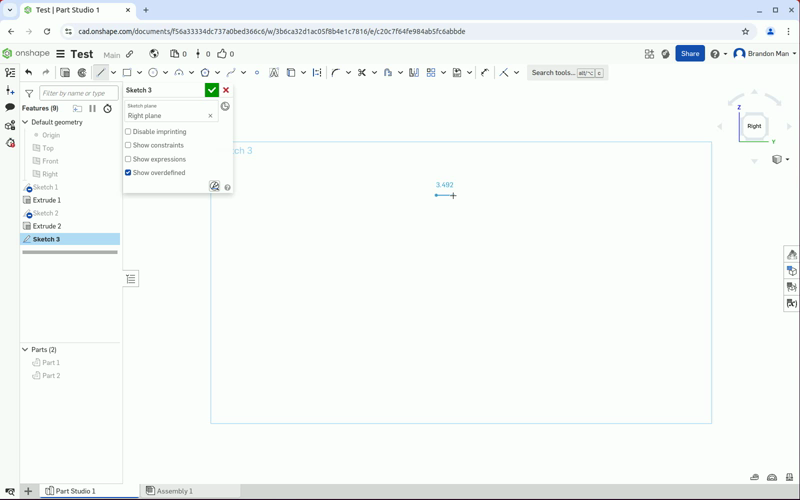
click(453, 195)
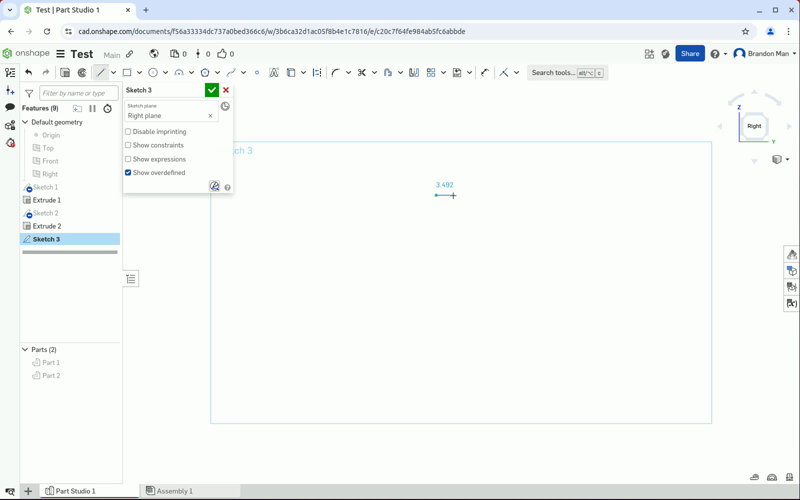
key_up(shift)
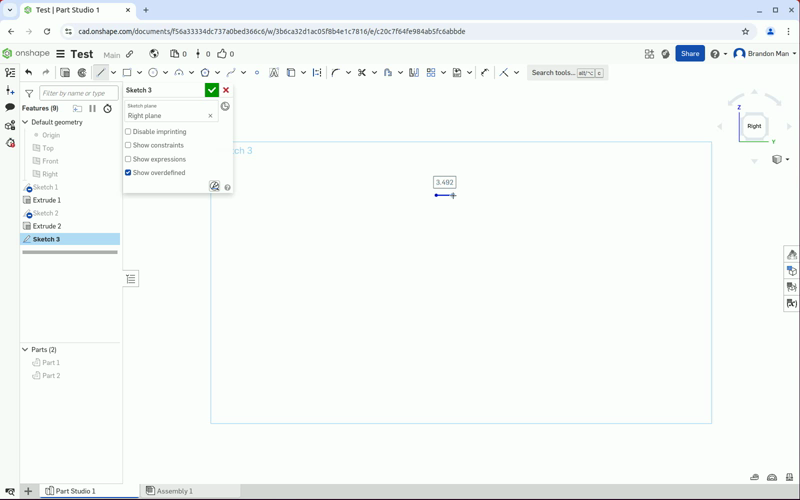
key(esc)
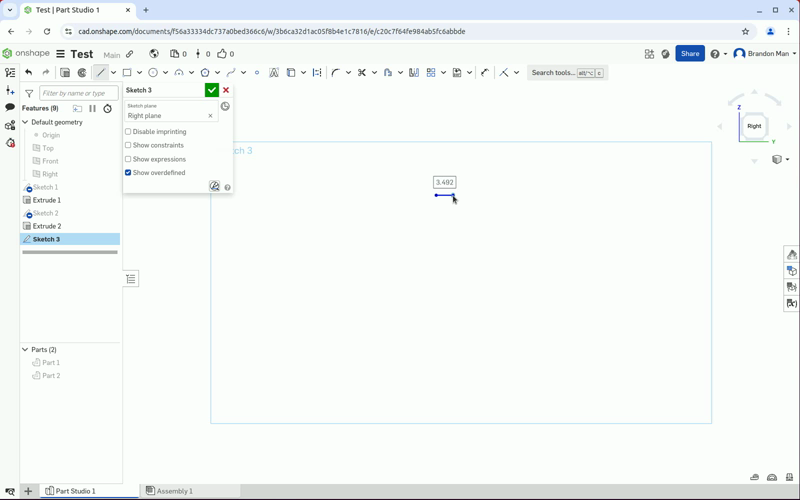
key(a)
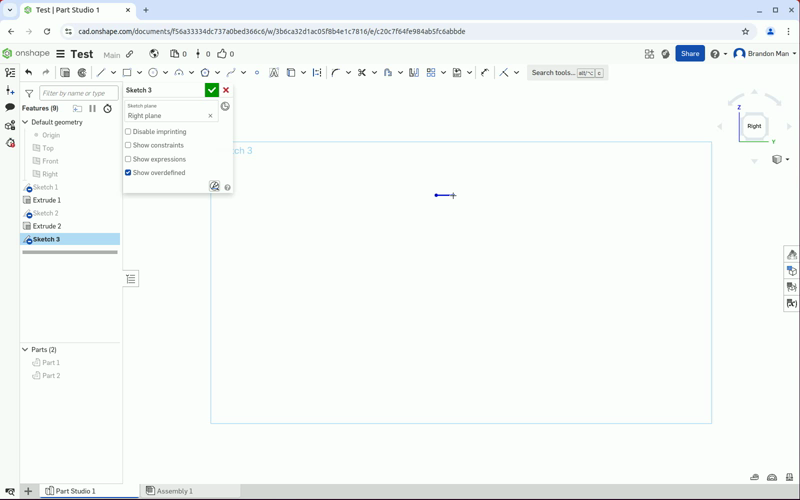
mouse_move(453, 195)
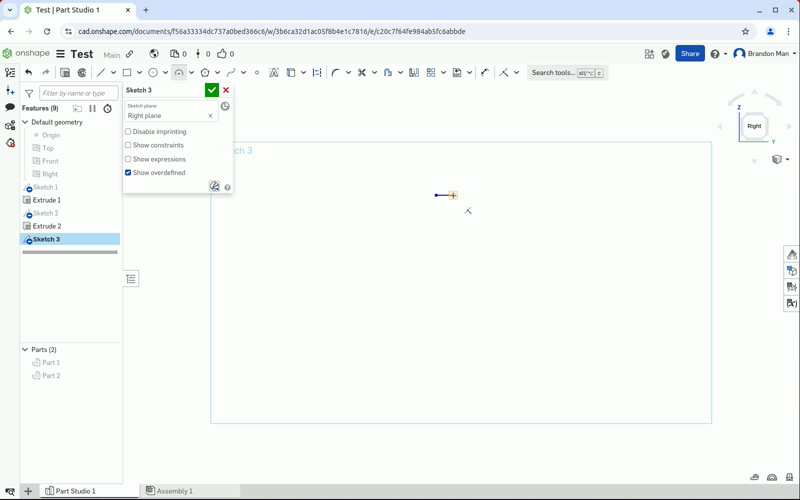
click(453, 195)
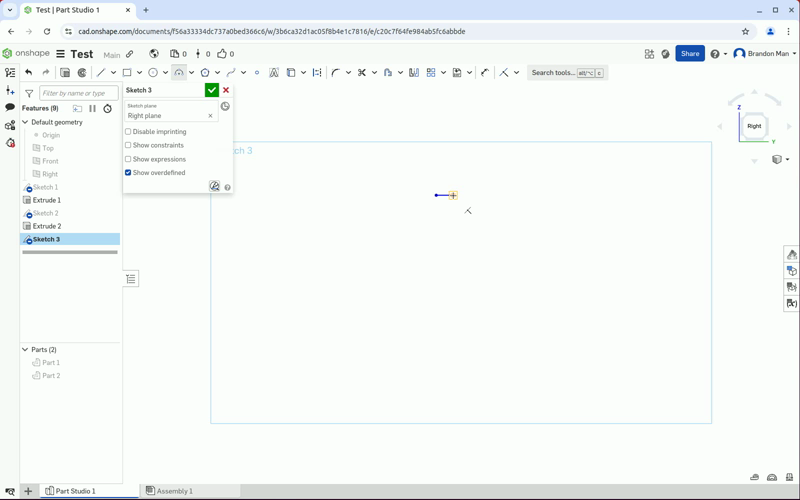
key_down(shift)
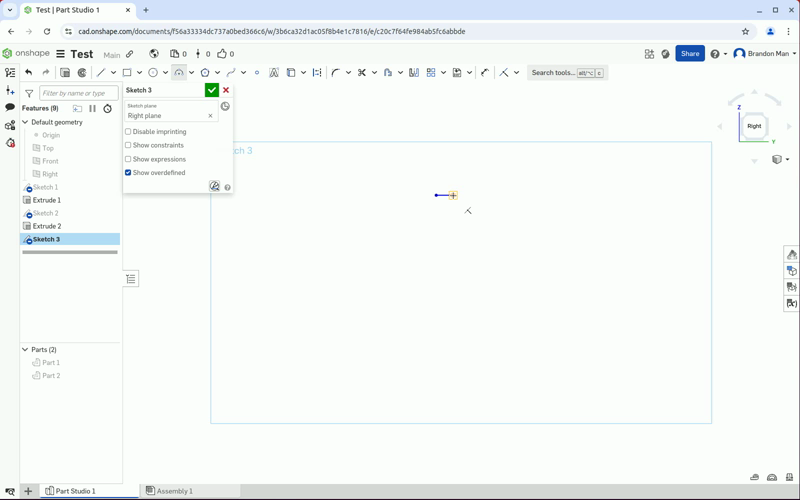
mouse_move(470, 195)
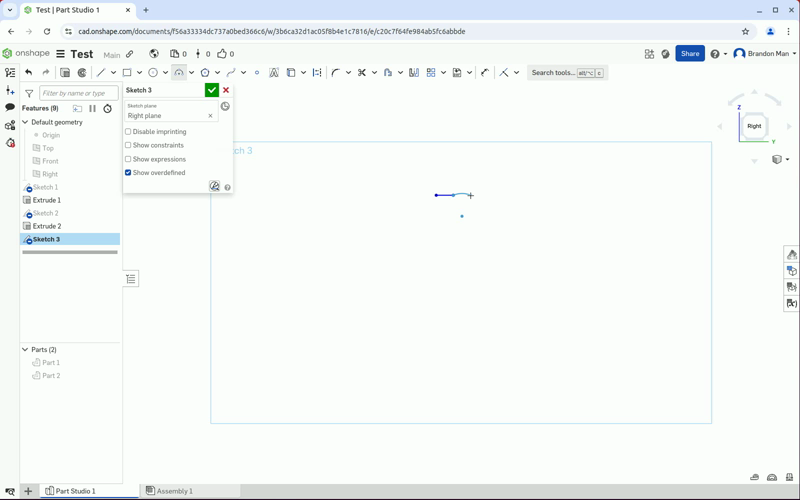
click(470, 195)
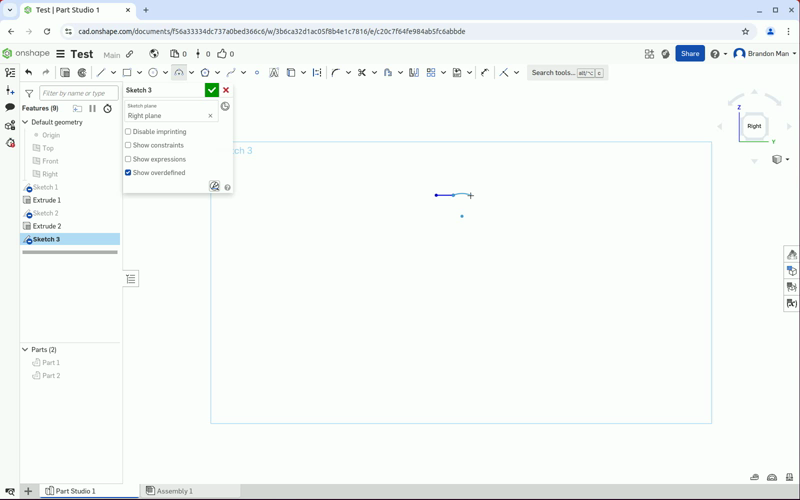
mouse_move(461, 186)
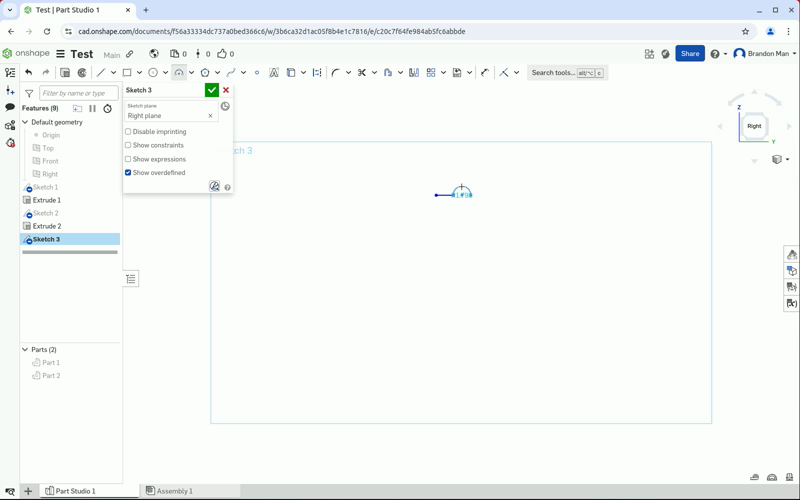
click(461, 186)
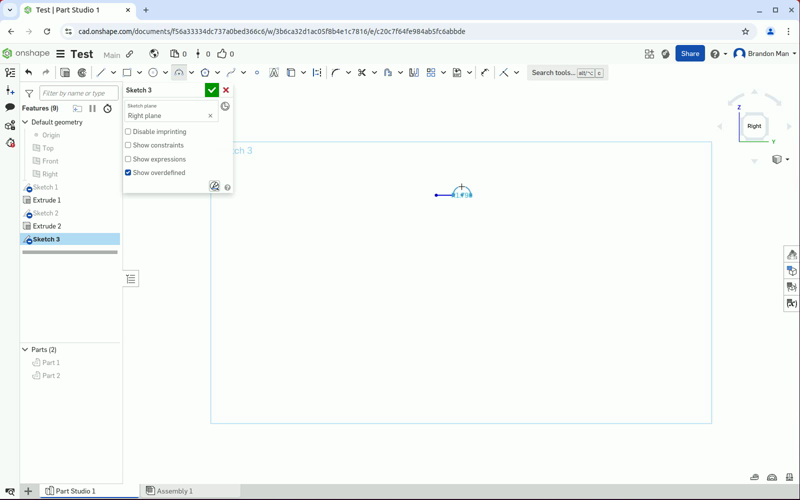
key_up(shift)
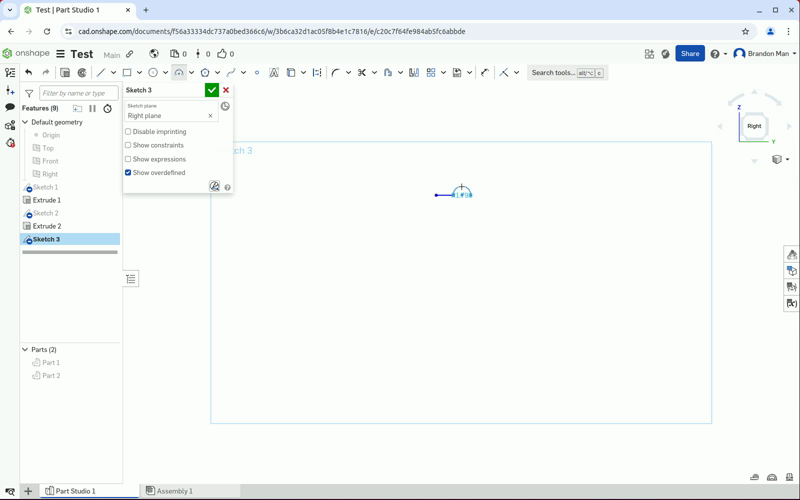
key(esc)
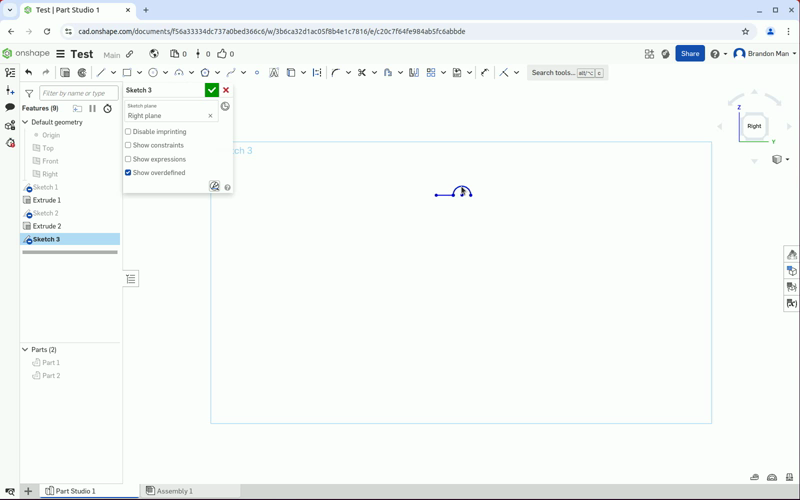
key(l)
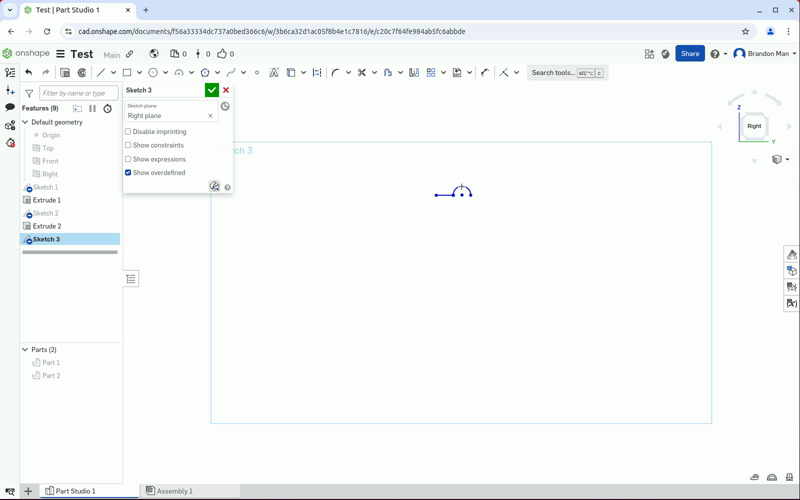
mouse_move(470, 195)
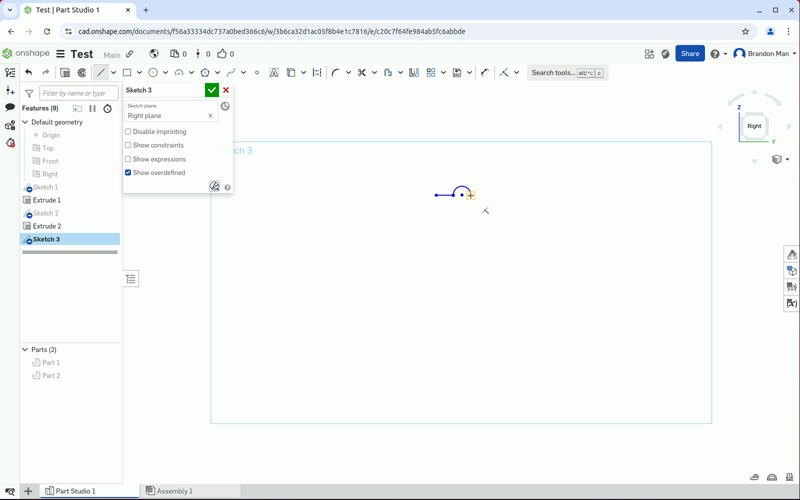
click(470, 195)
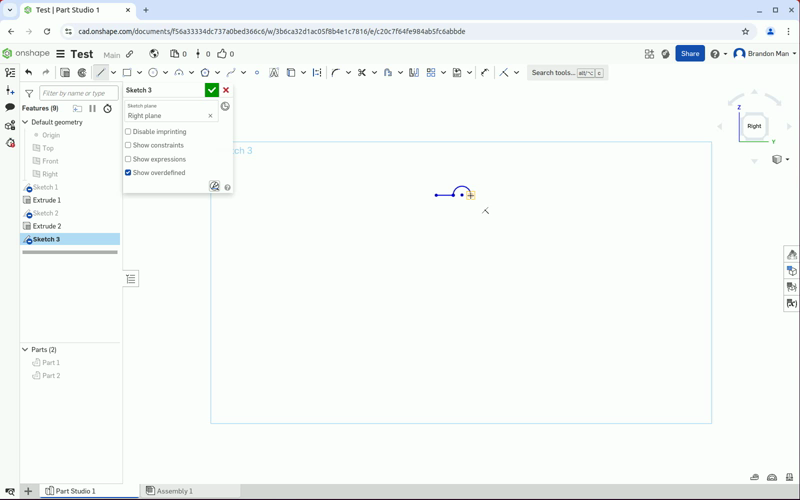
key_down(shift)
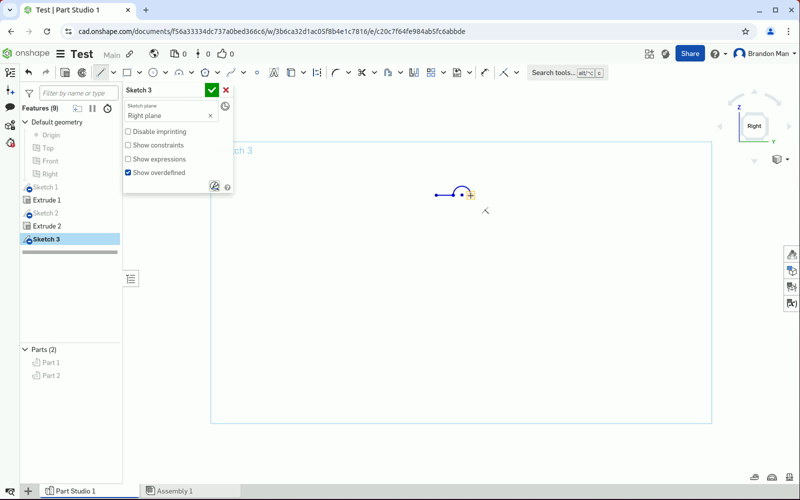
mouse_move(500, 195)
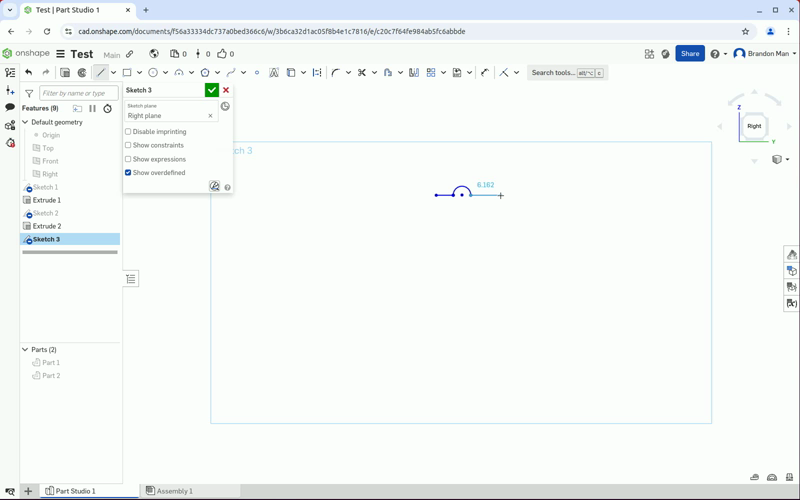
mouse_move(487, 195)
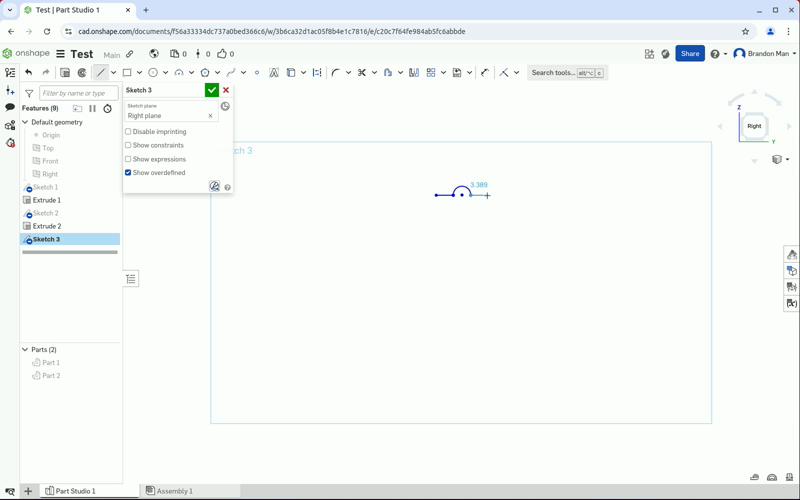
click(487, 195)
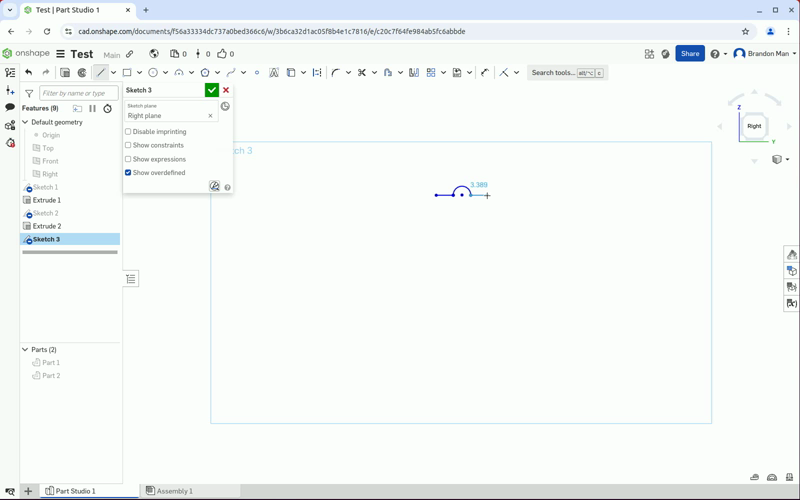
key_up(shift)
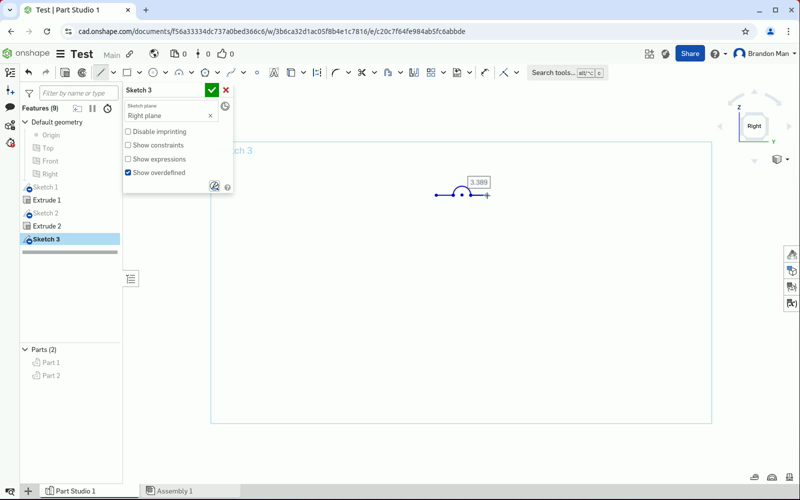
key(esc)
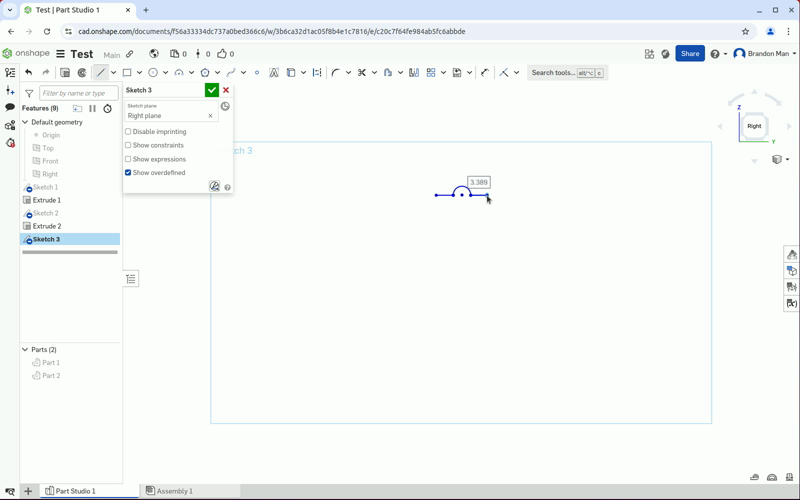
key(a)
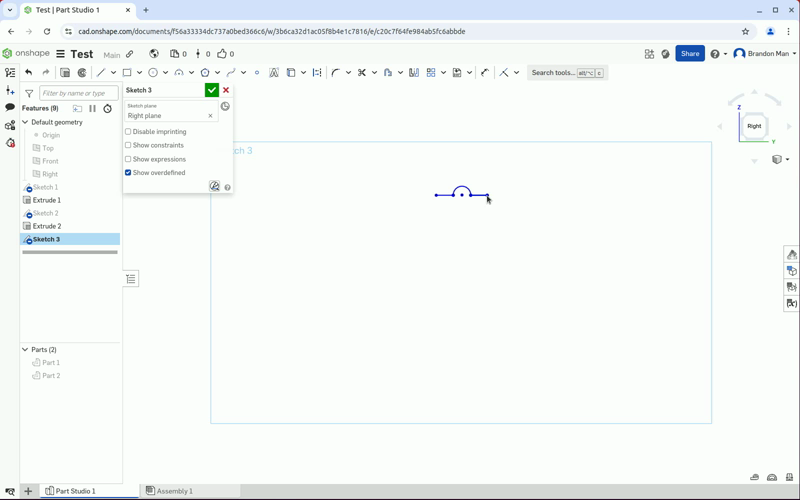
mouse_move(487, 195)
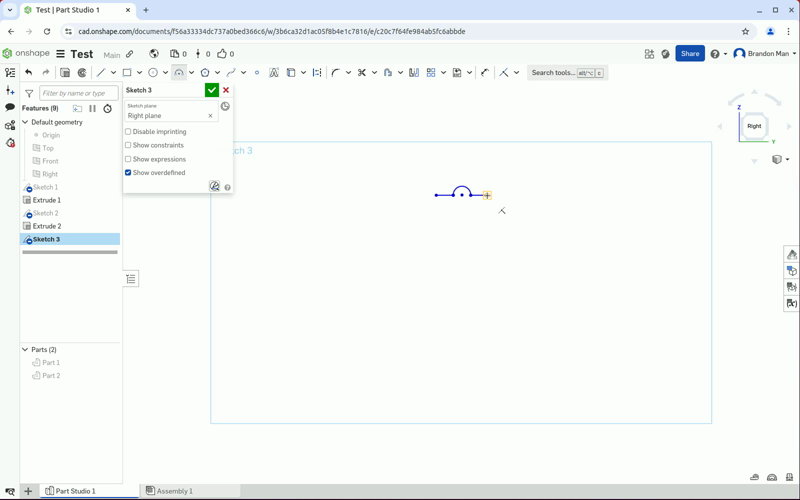
click(487, 195)
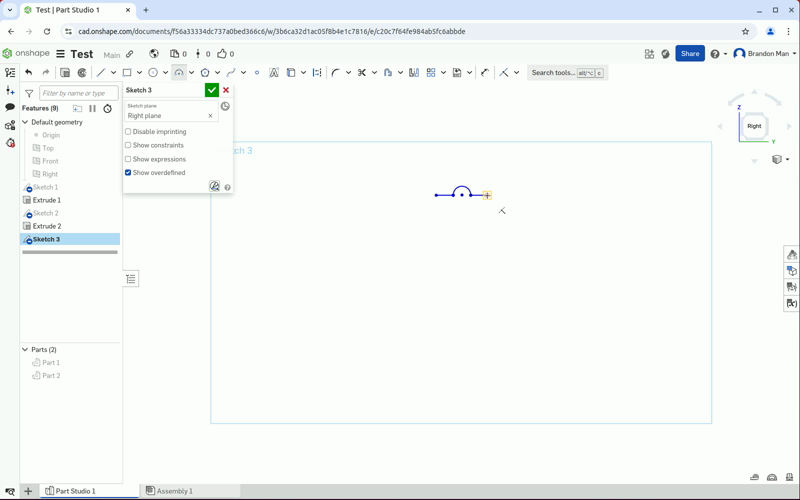
mouse_move(436, 195)
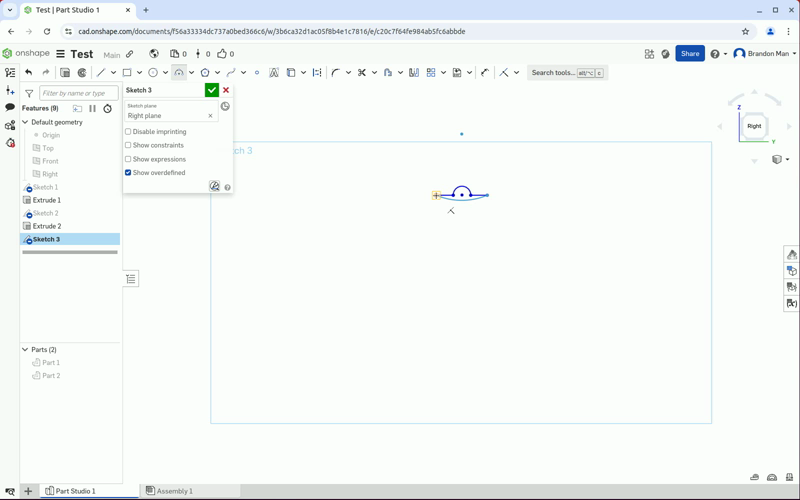
click(436, 195)
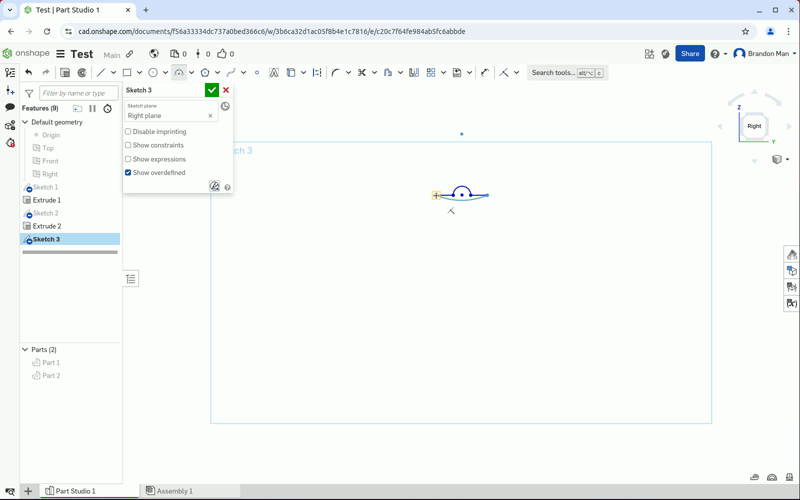
key_down(shift)
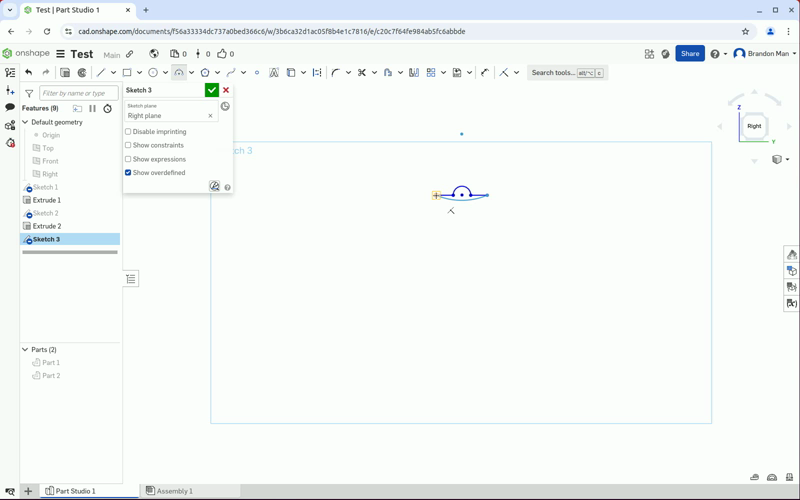
mouse_move(461, 169)
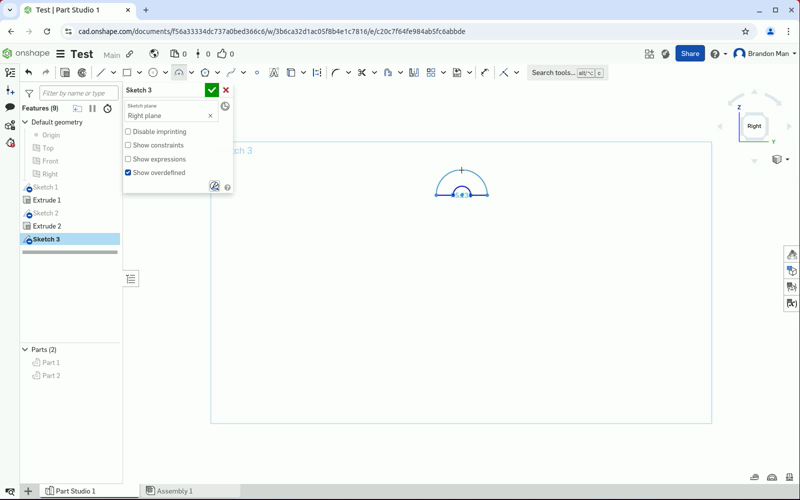
click(461, 169)
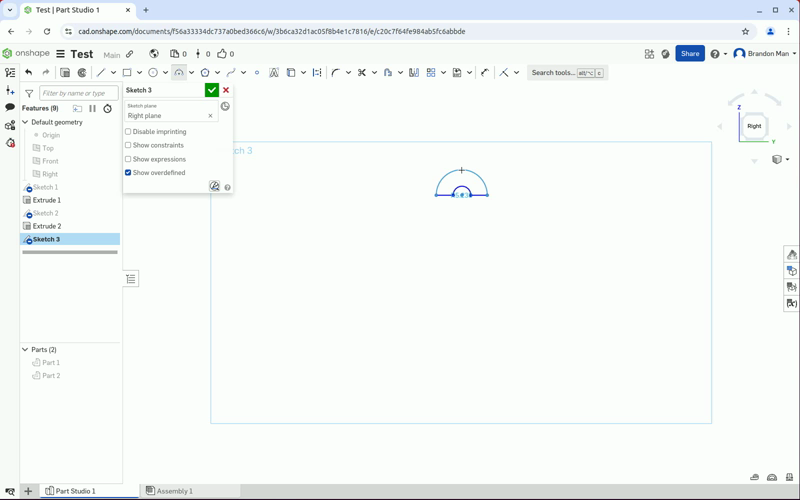
key_up(shift)
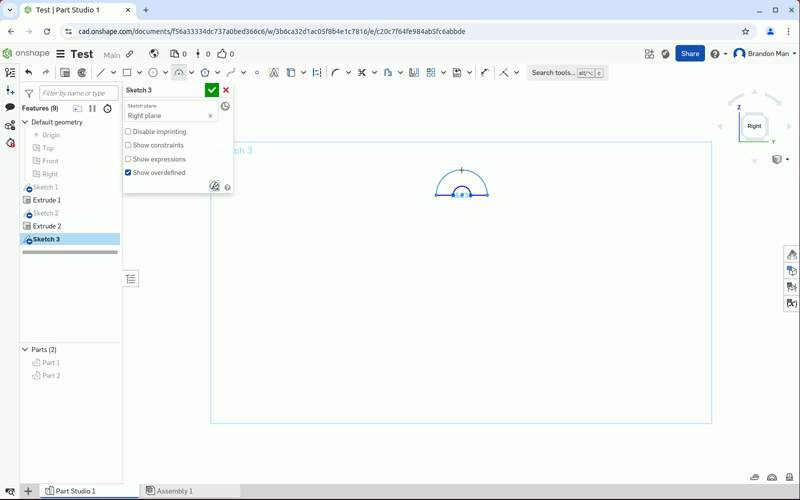
key(esc)
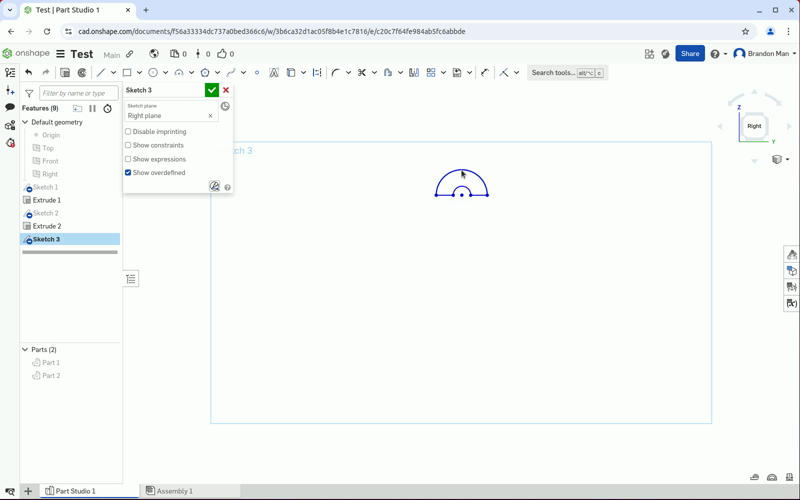
mouse_move(452, 178)
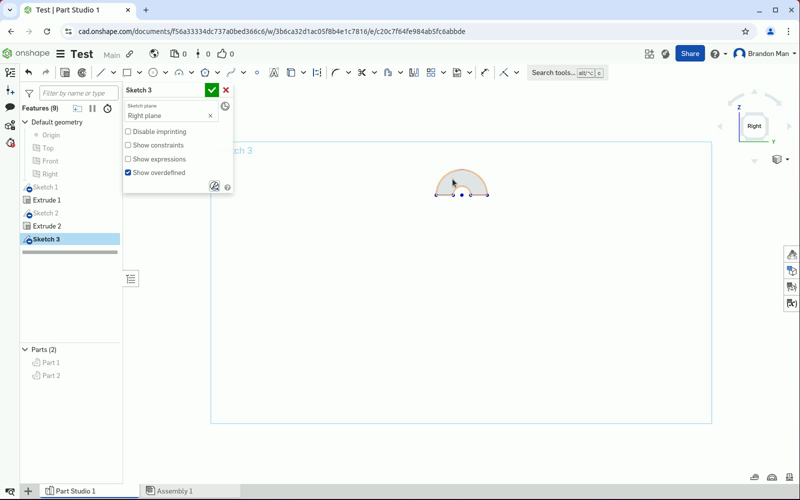
scroll(6)
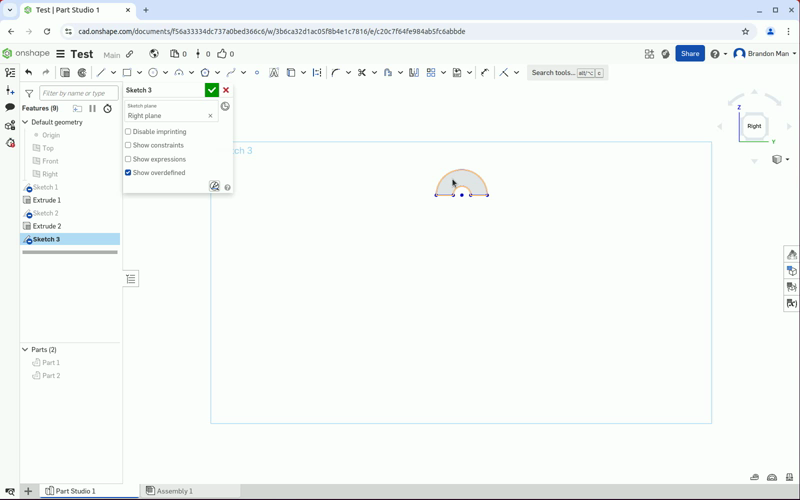
scroll(6)
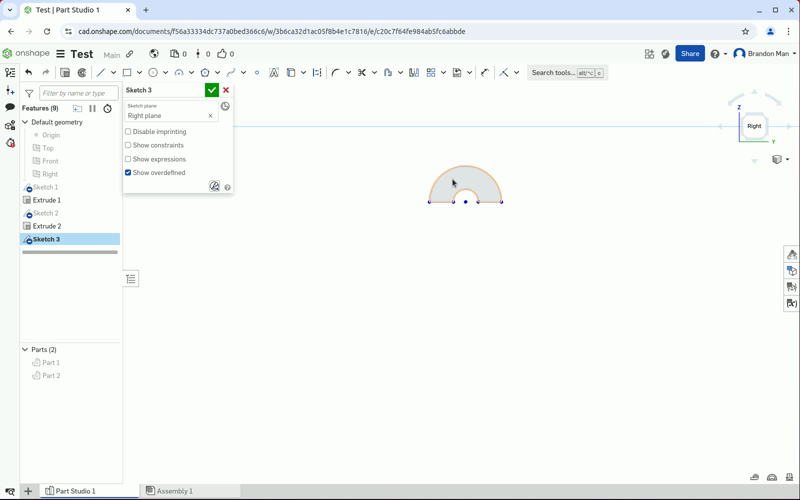
scroll(6)
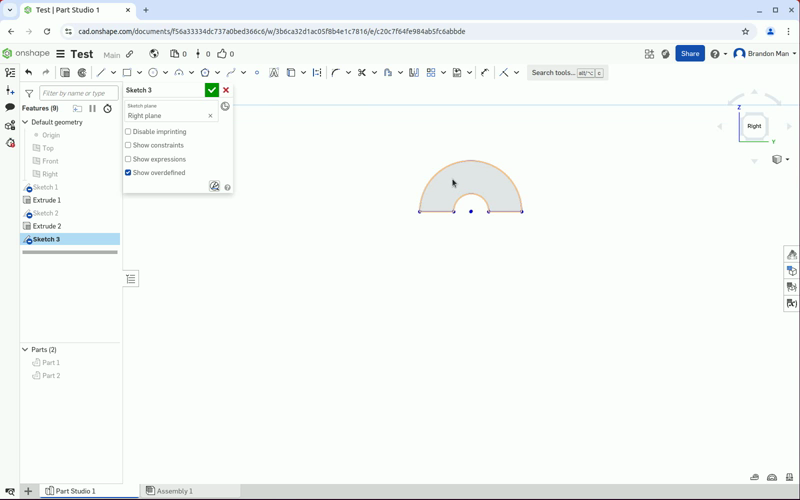
scroll(6)
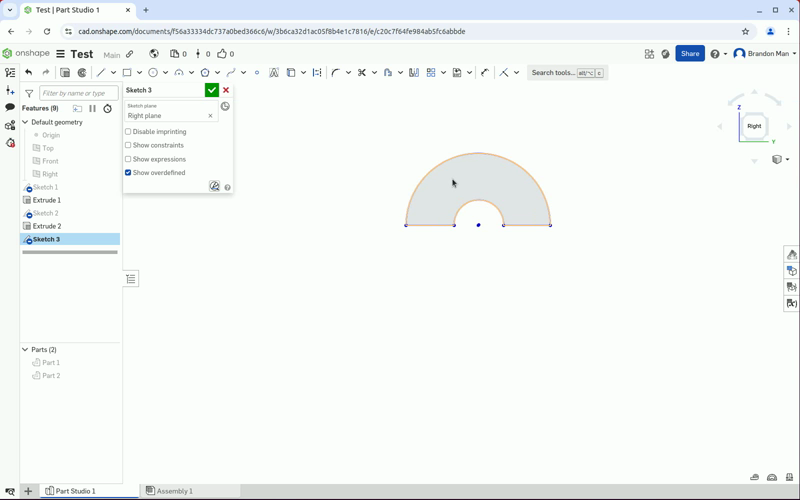
scroll(6)
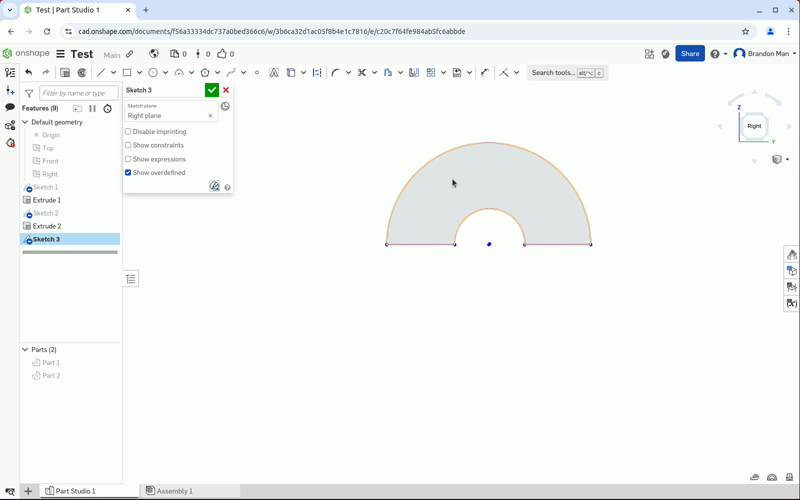
scroll(6)
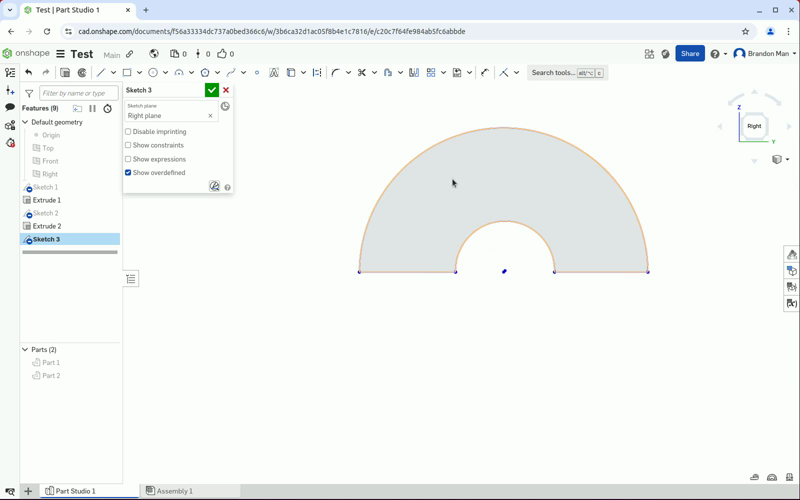
scroll(6)
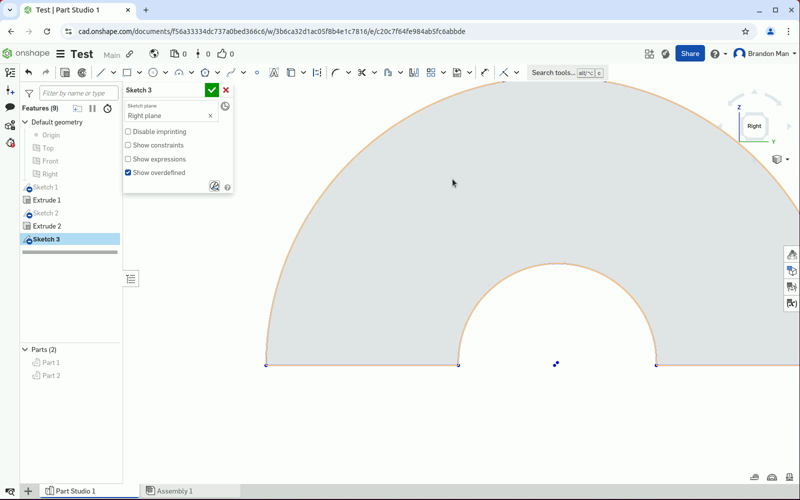
click(452, 178)
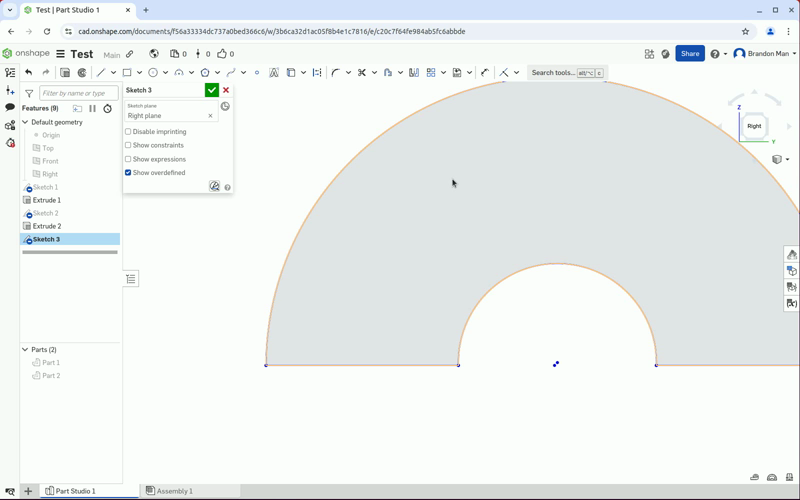
scroll(-6)
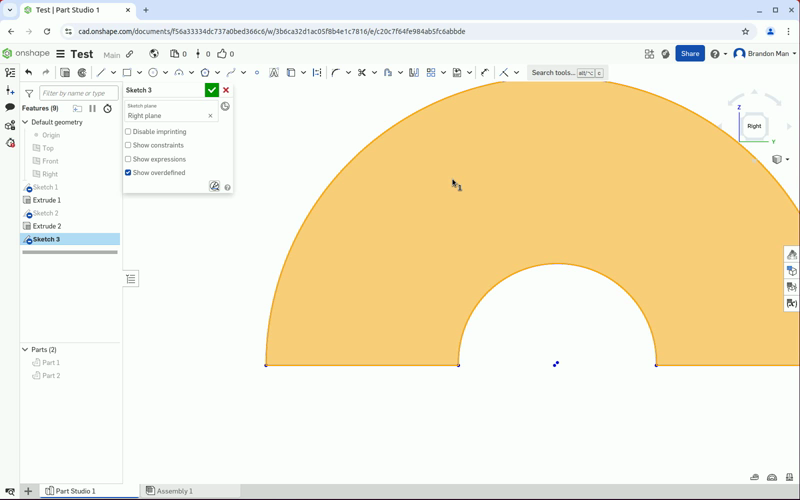
scroll(-6)
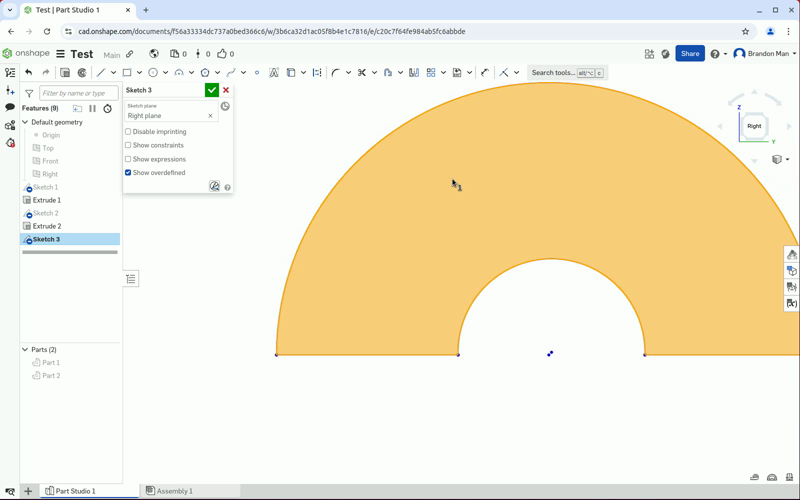
scroll(-6)
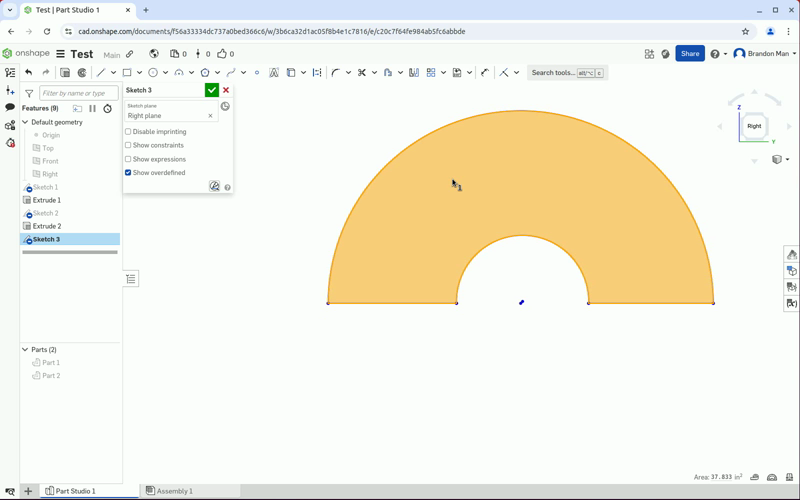
scroll(-6)
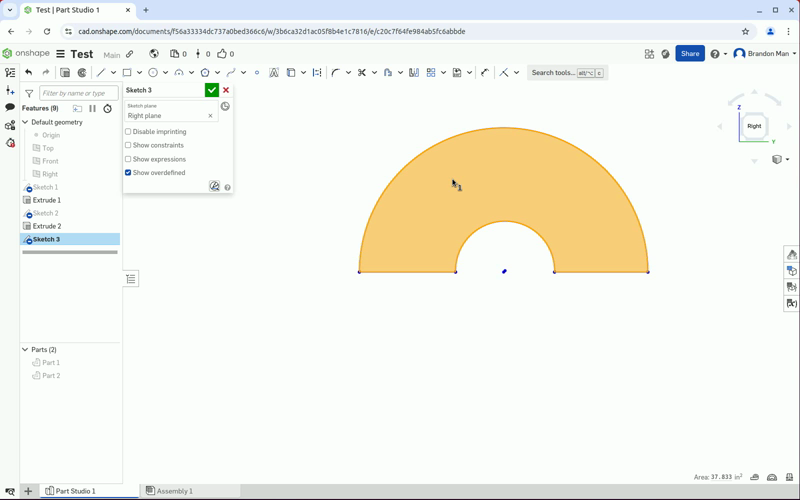
scroll(-6)
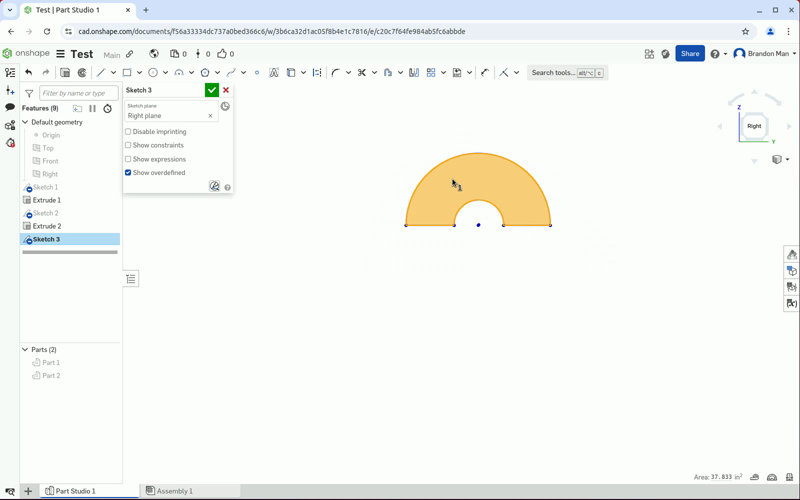
scroll(-6)
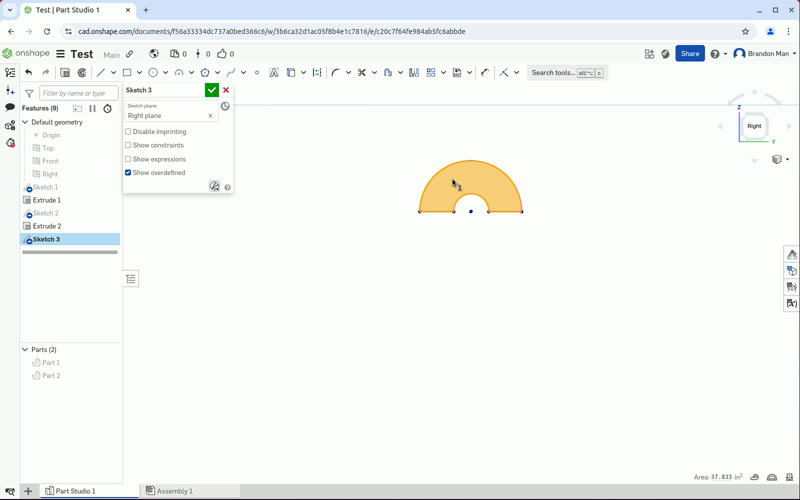
scroll(-6)
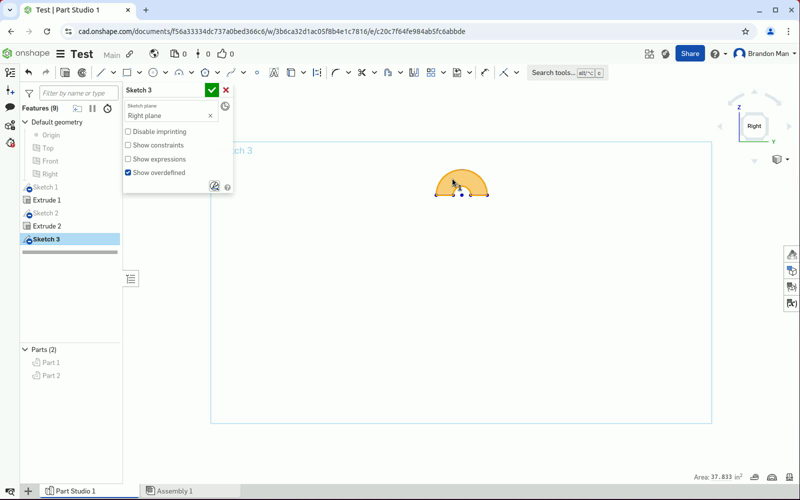
mouse_move(73, 352)
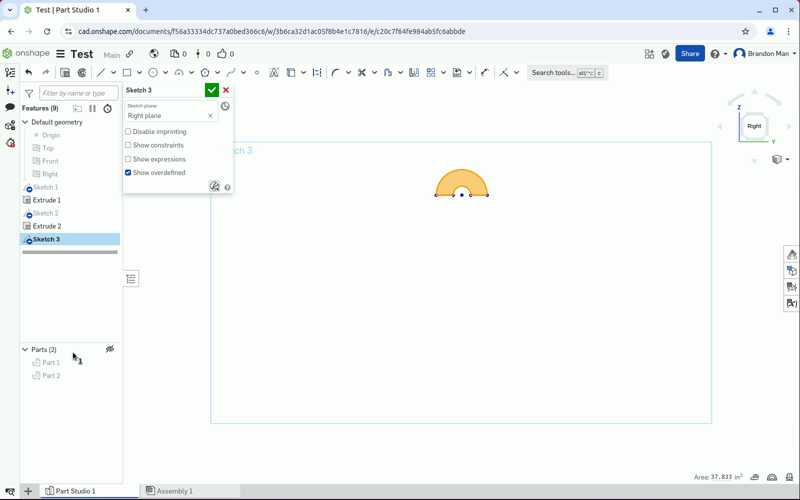
key(shift+y)
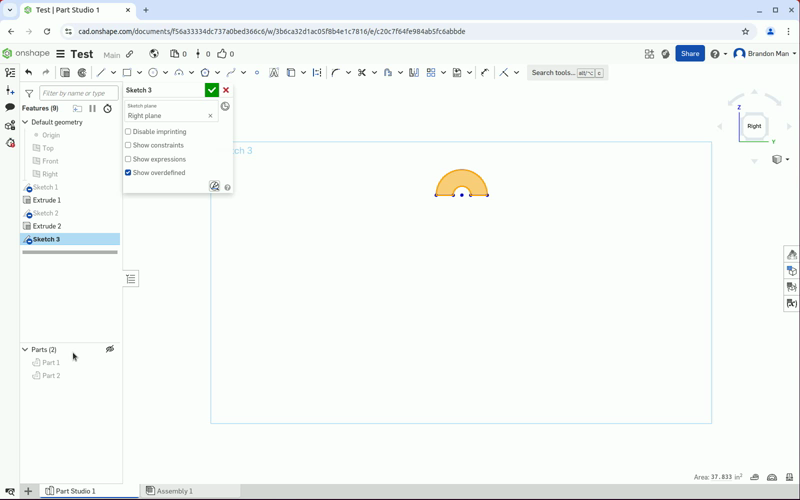
key(shift+e)
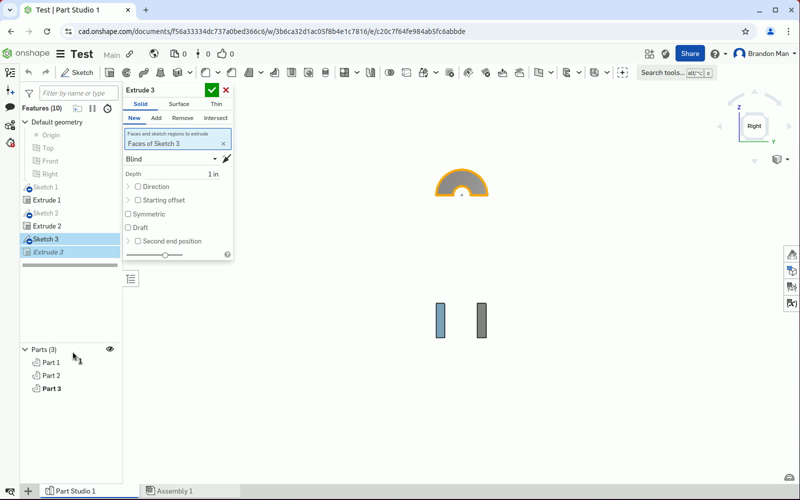
mouse_move(143, 106)
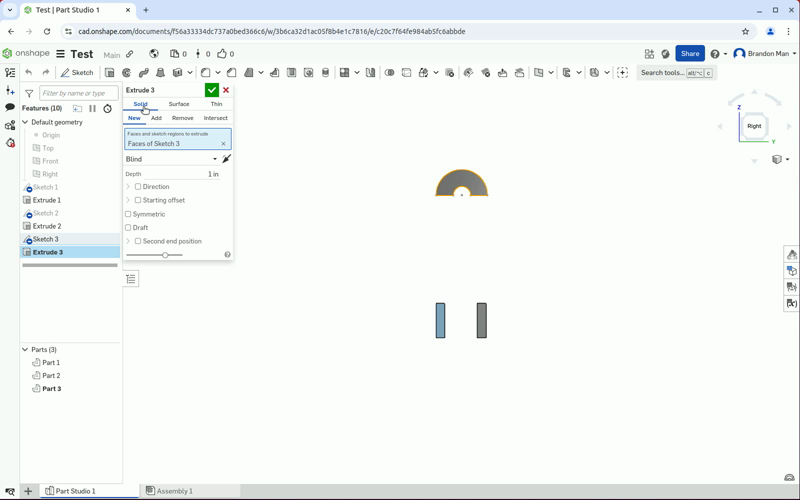
click(143, 106)
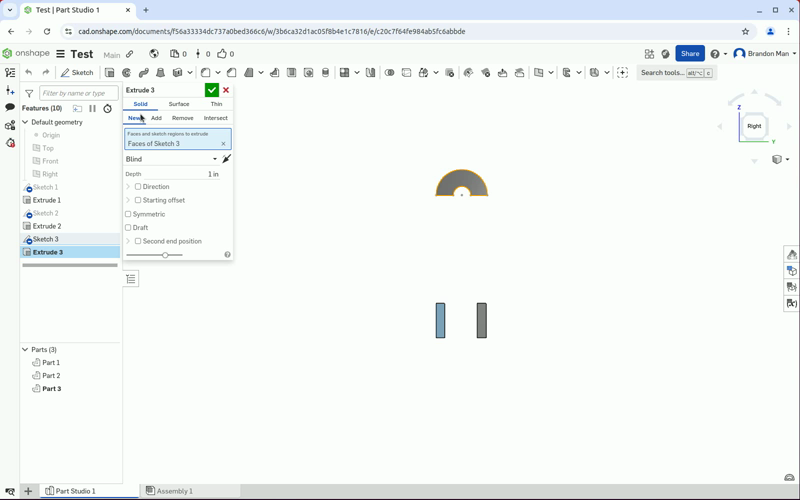
mouse_move(137, 120)
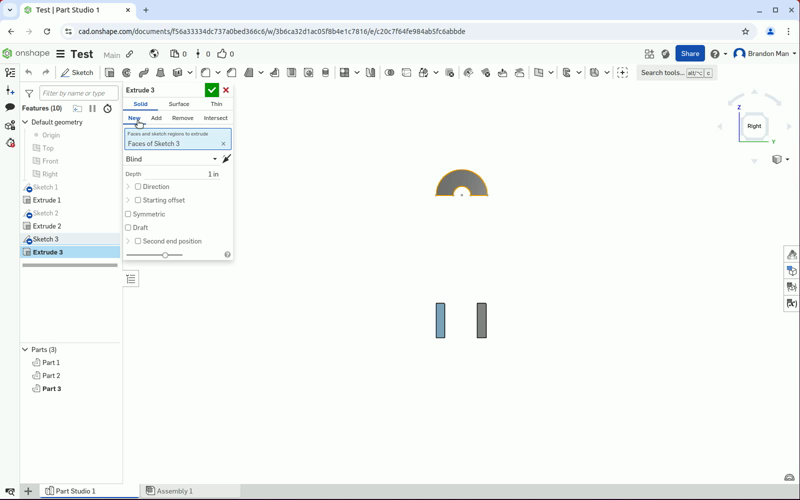
click(137, 120)
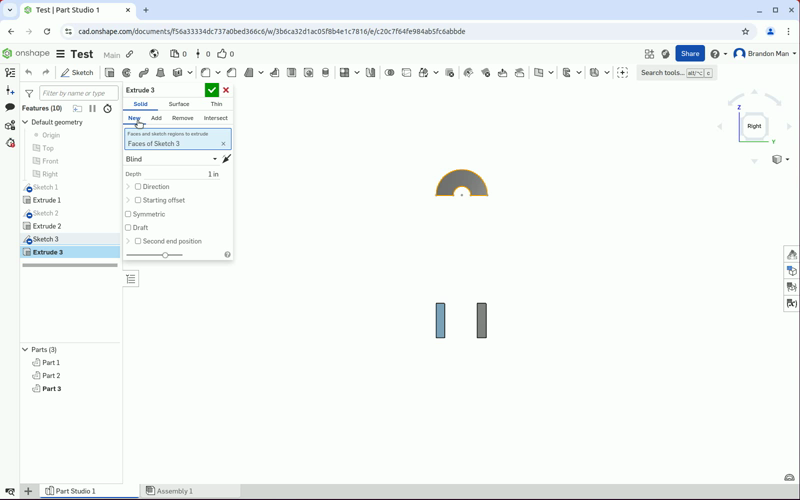
key(tab, 4)
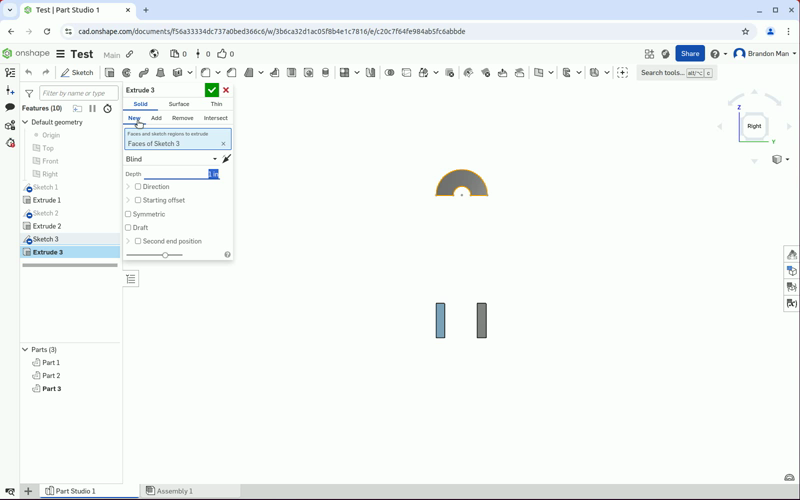
text(6.981)
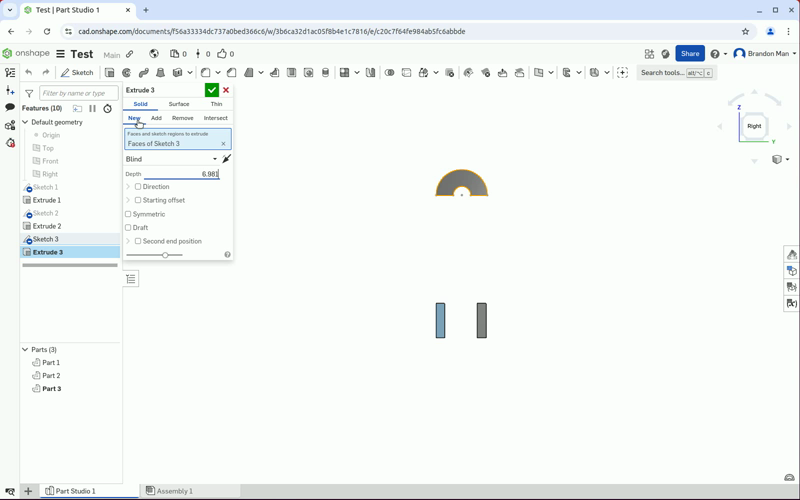
key(enter)
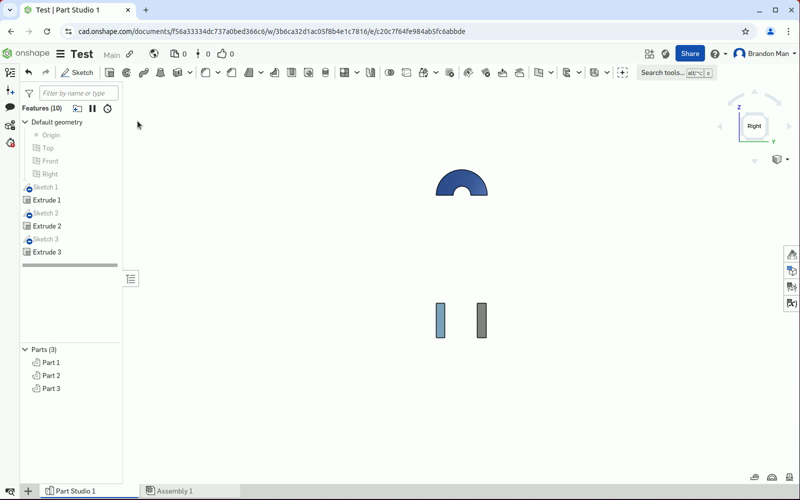
key(shift+h)
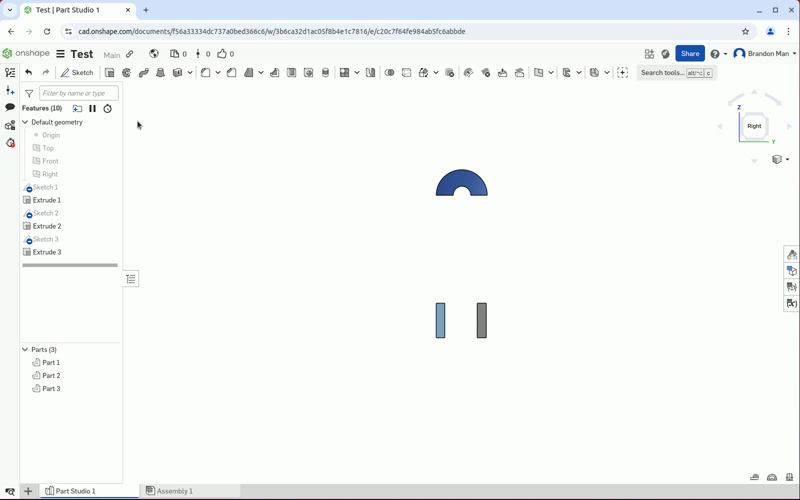
key(shift+h)
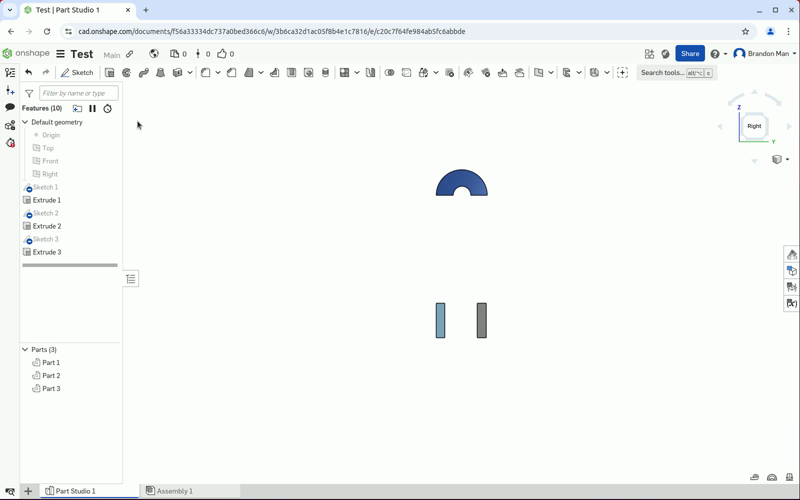
mouse_move(73, 189)
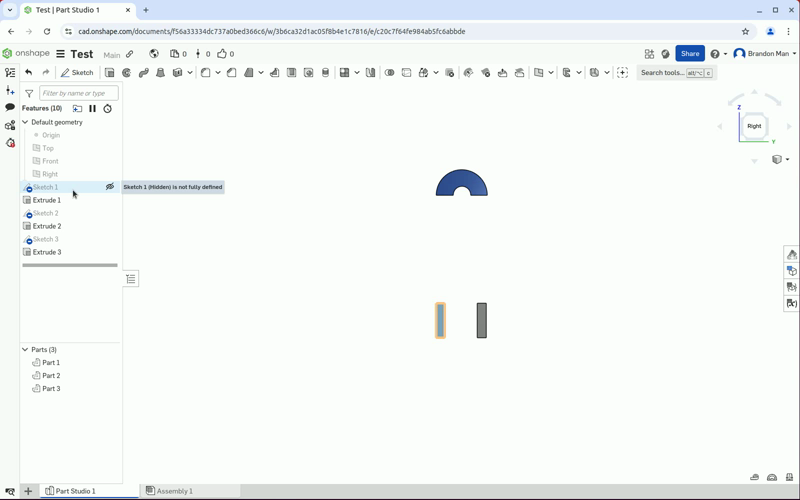
click(73, 189)
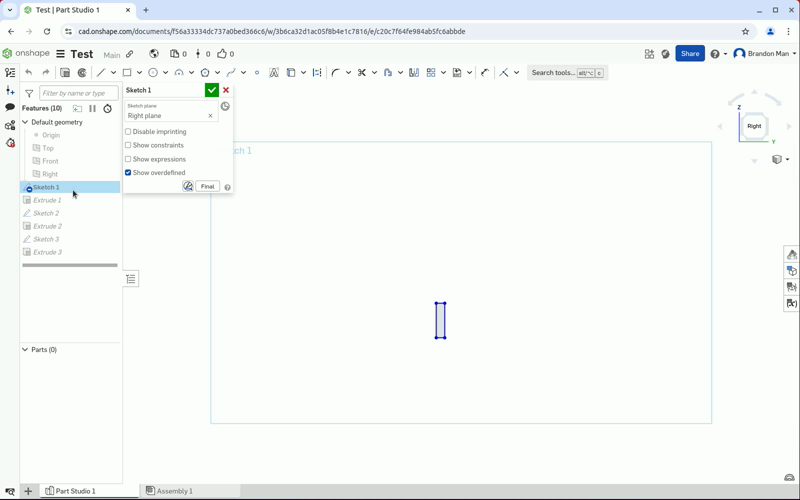
mouse_move(229, 92)
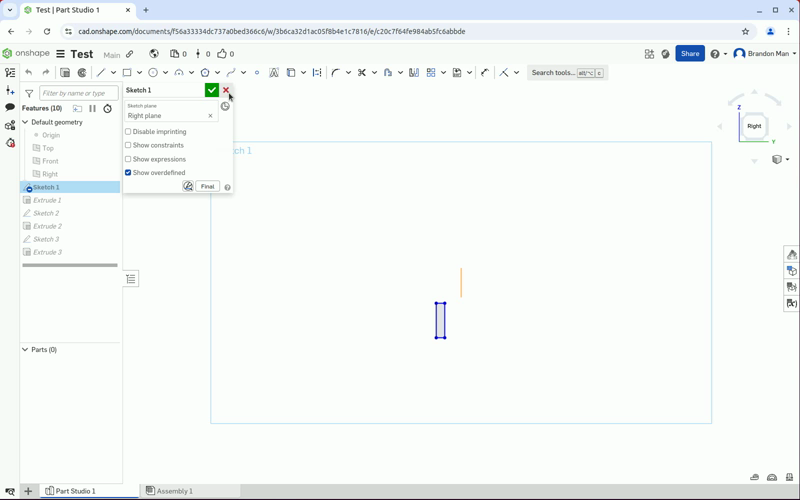
click(229, 92)
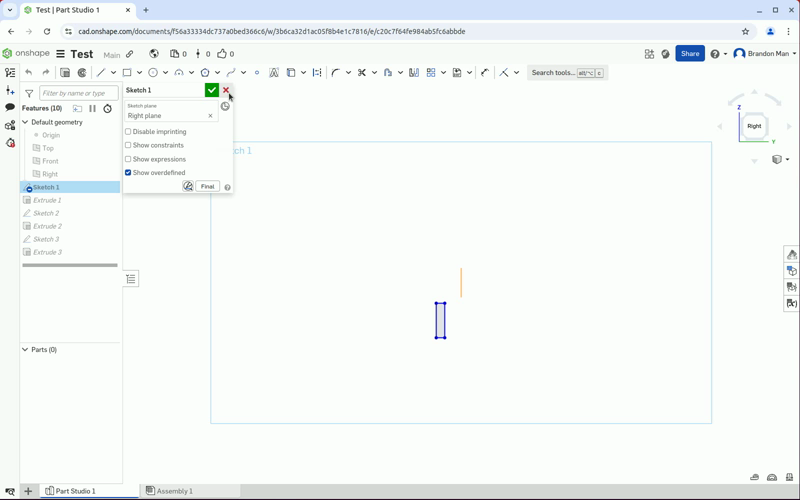
key(shift+s)
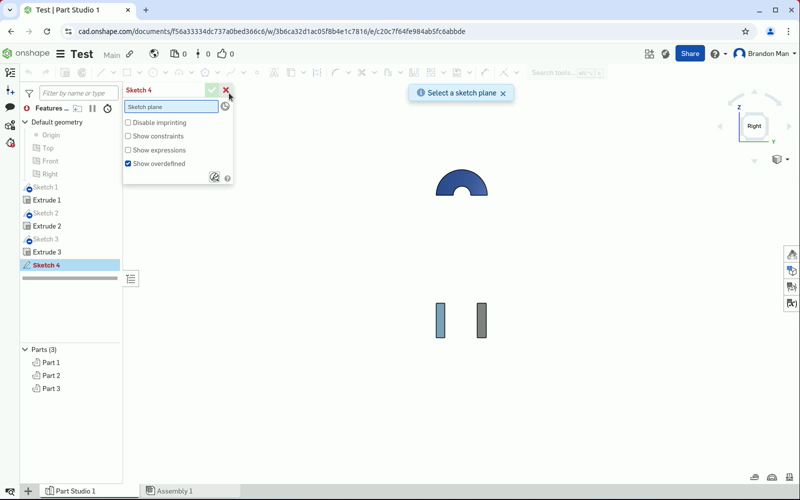
mouse_move(73, 176)
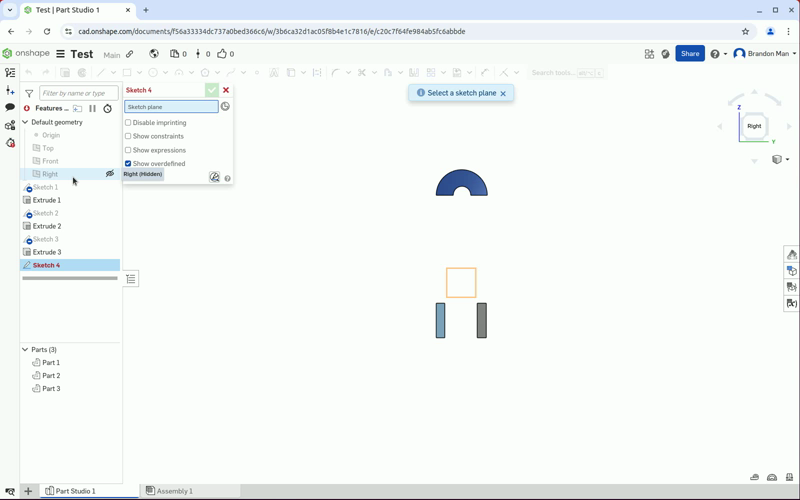
click(73, 176)
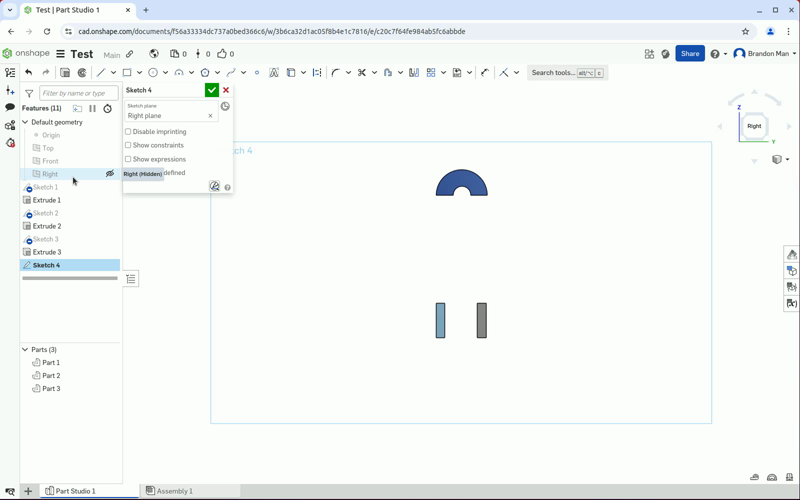
mouse_move(73, 352)
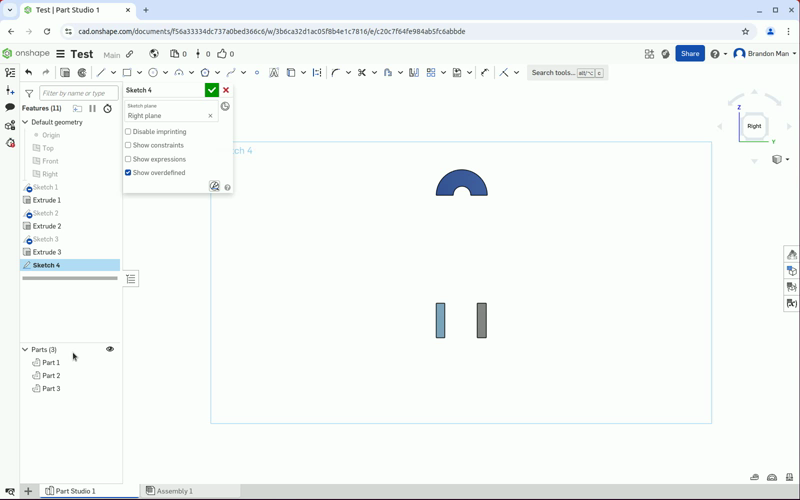
key(y)
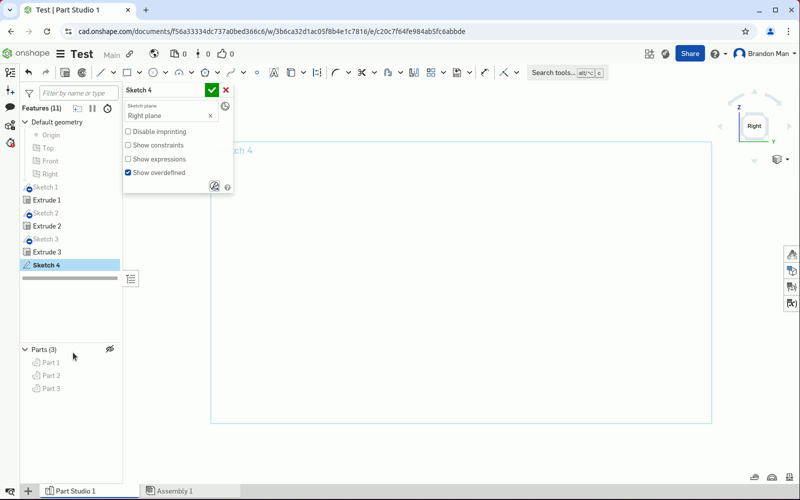
key(a)
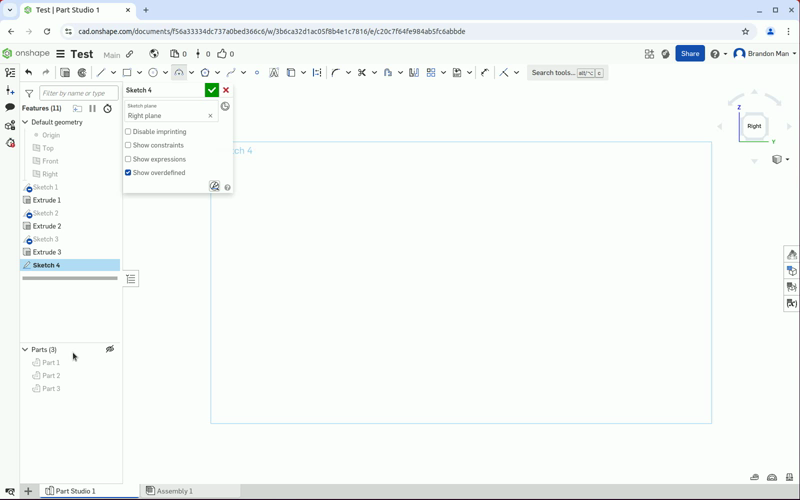
key_down(shift)
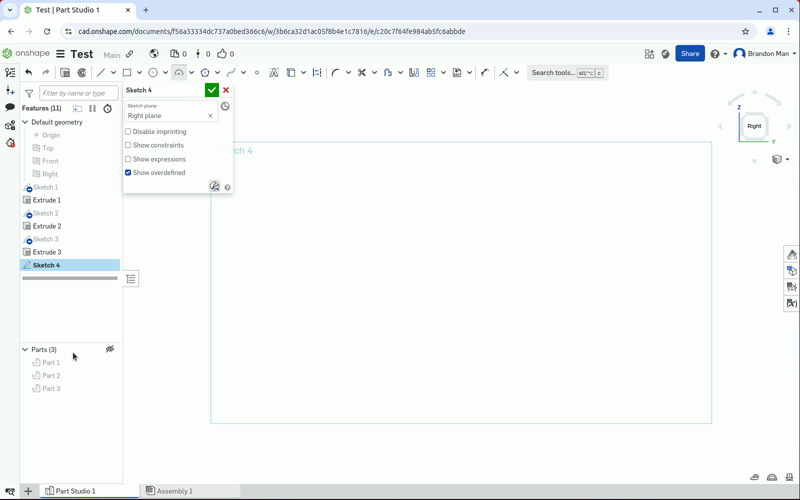
mouse_move(436, 195)
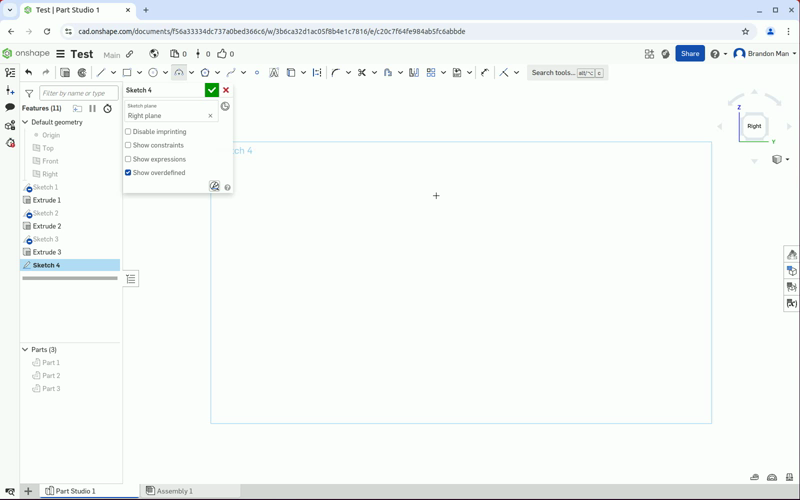
click(436, 195)
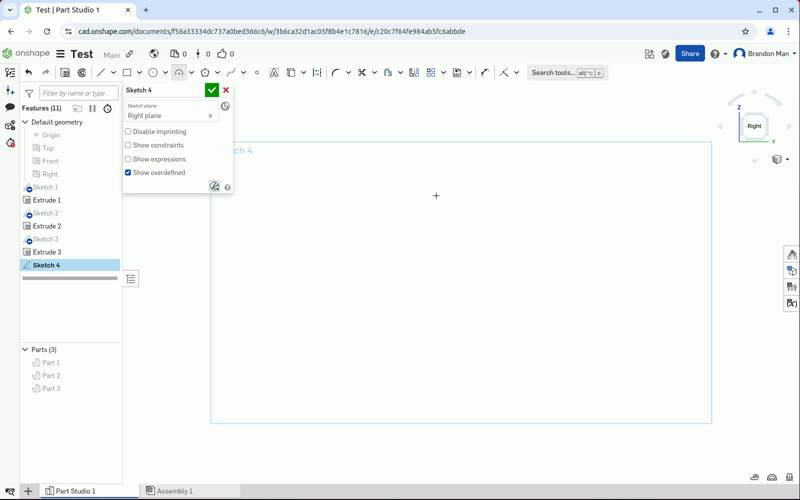
key_up(shift)
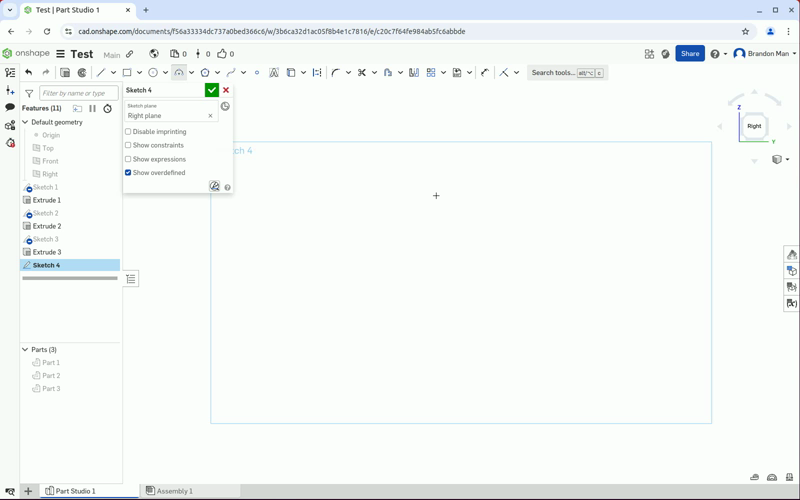
key_down(shift)
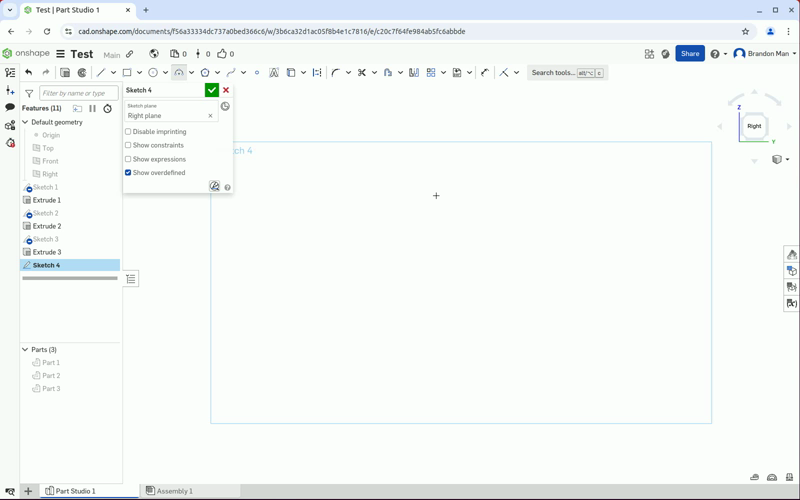
mouse_move(487, 195)
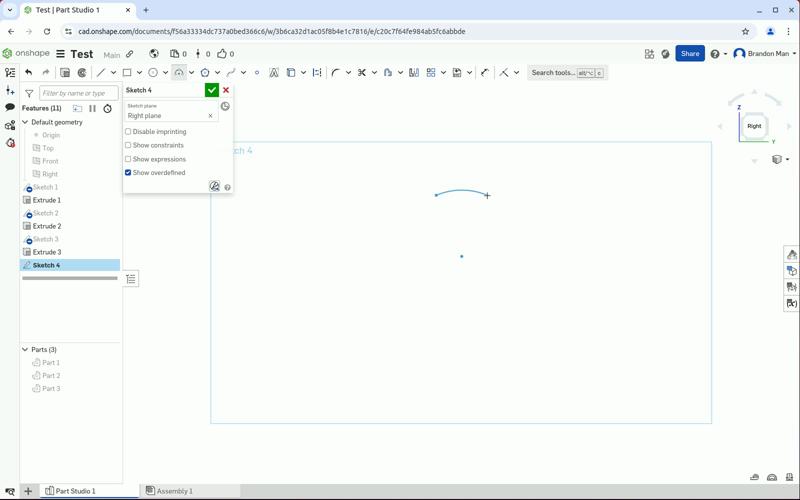
click(487, 195)
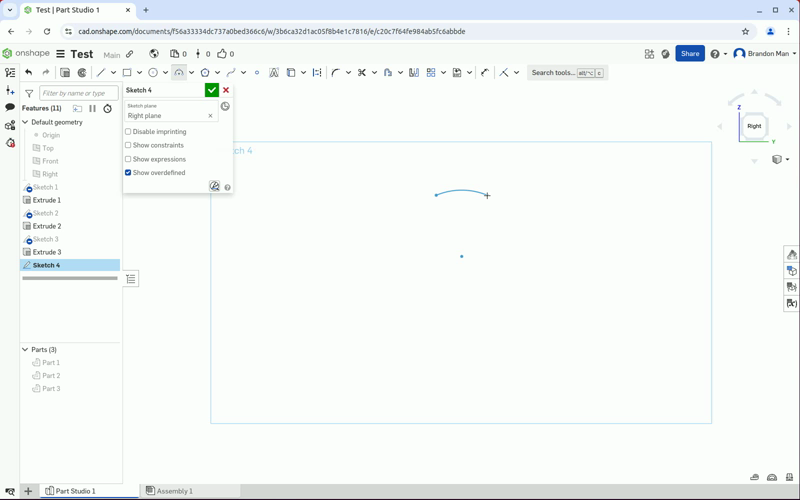
mouse_move(461, 220)
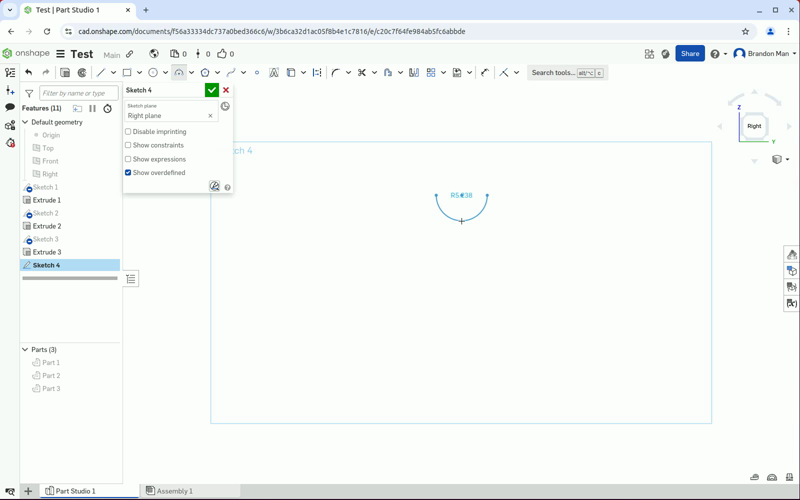
click(461, 220)
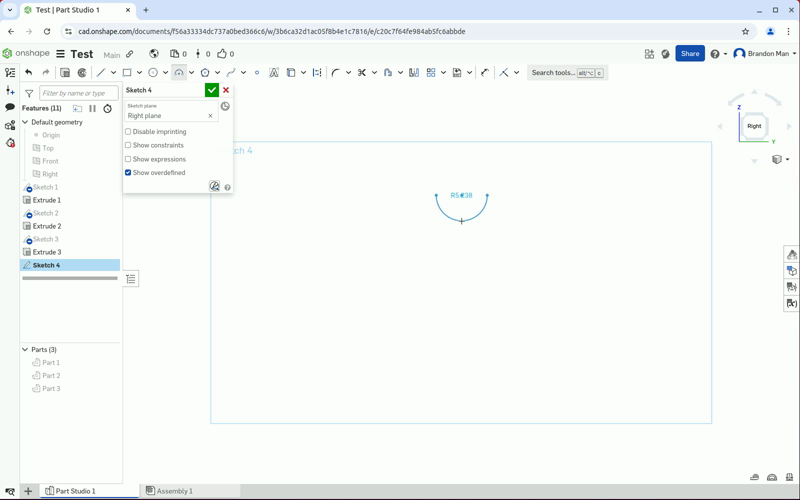
key_up(shift)
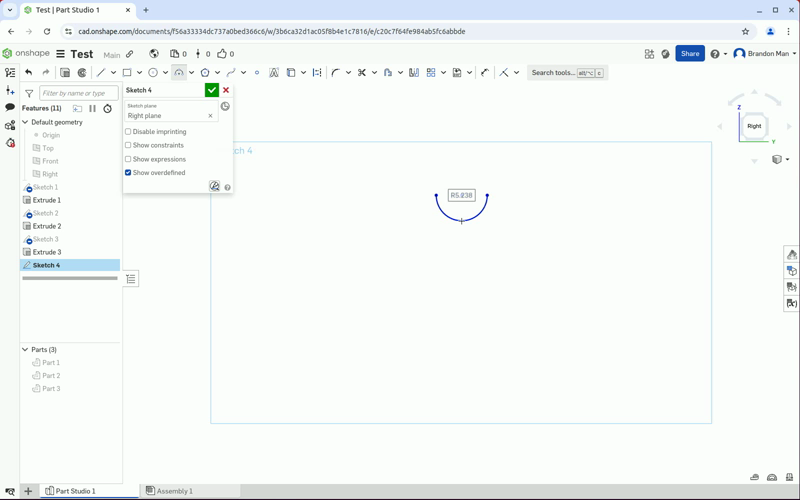
key(esc)
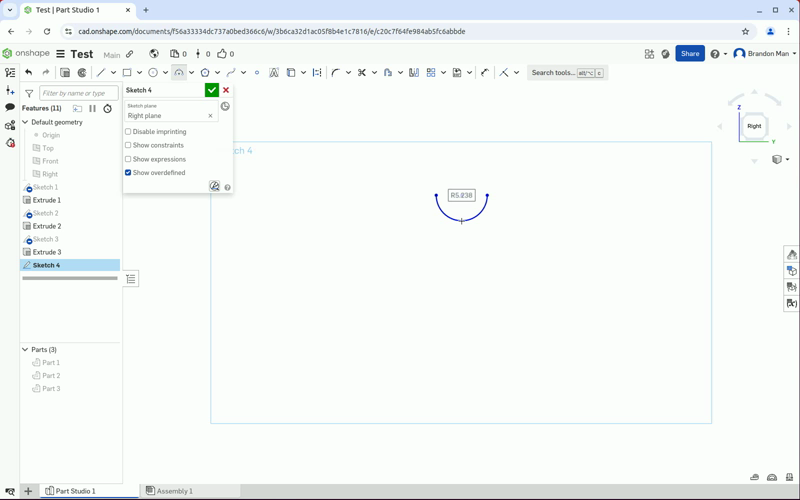
key(l)
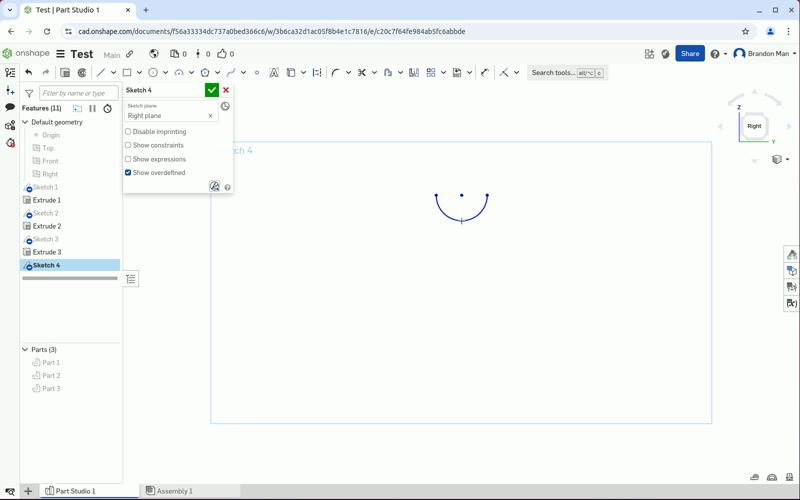
mouse_move(487, 195)
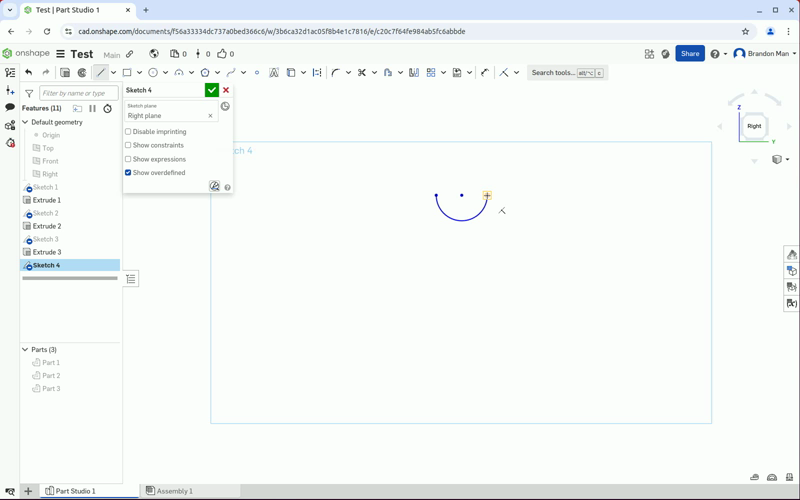
click(487, 195)
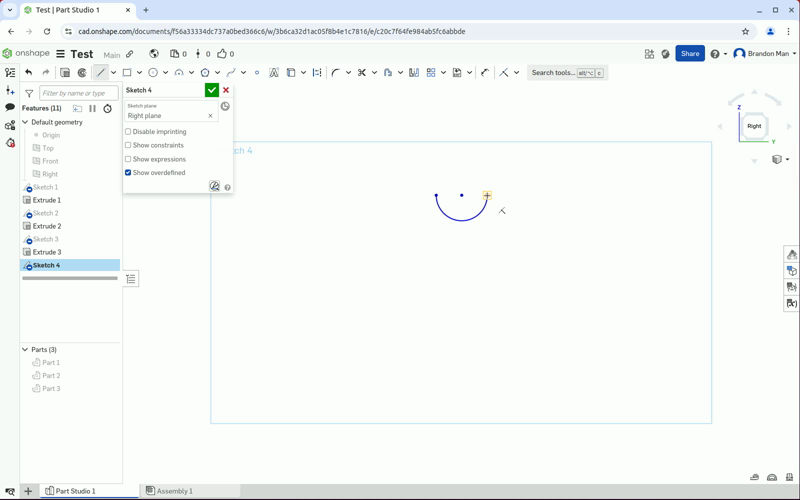
key_down(shift)
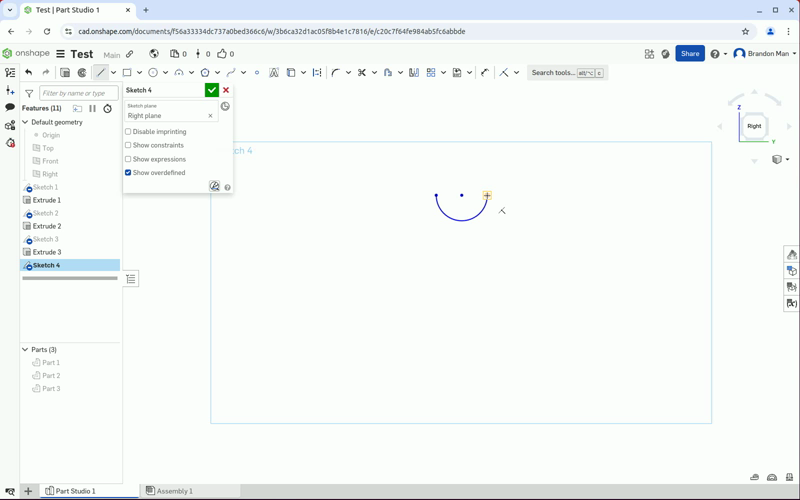
mouse_move(517, 195)
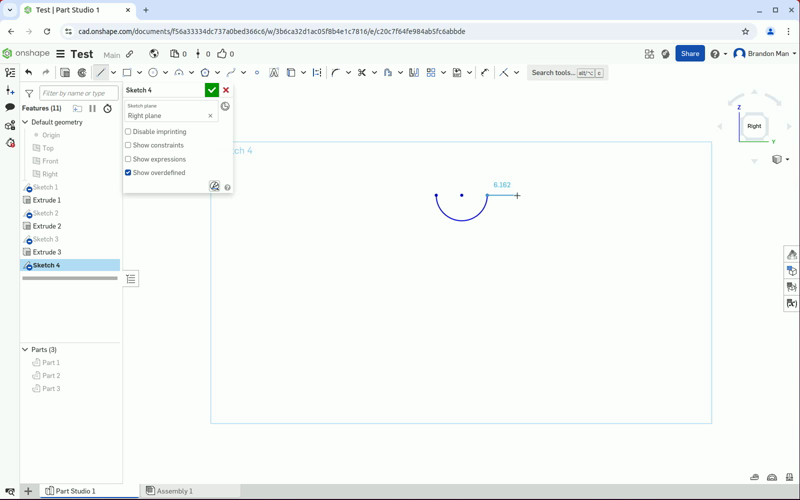
mouse_move(470, 195)
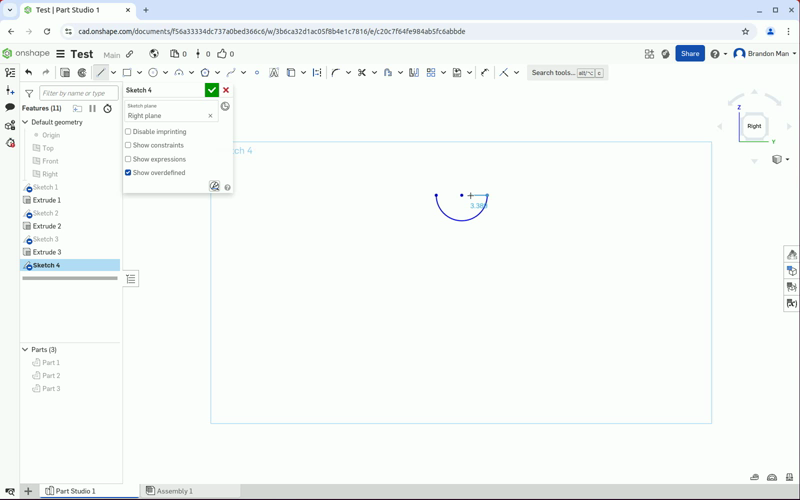
click(470, 195)
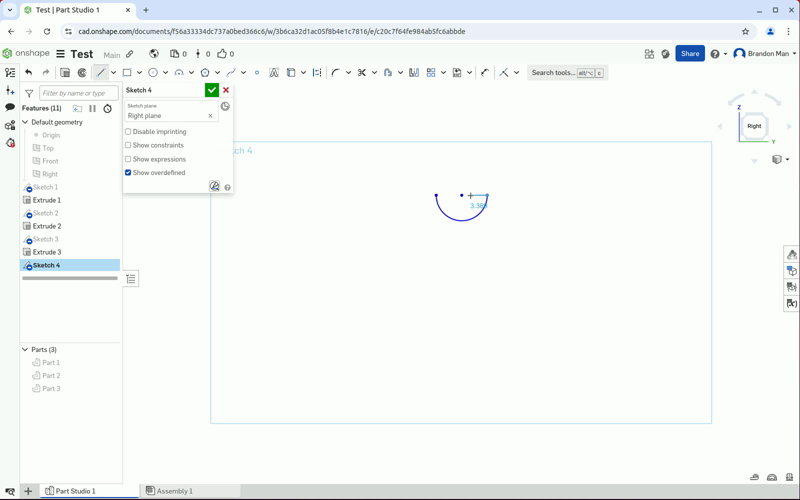
key_up(shift)
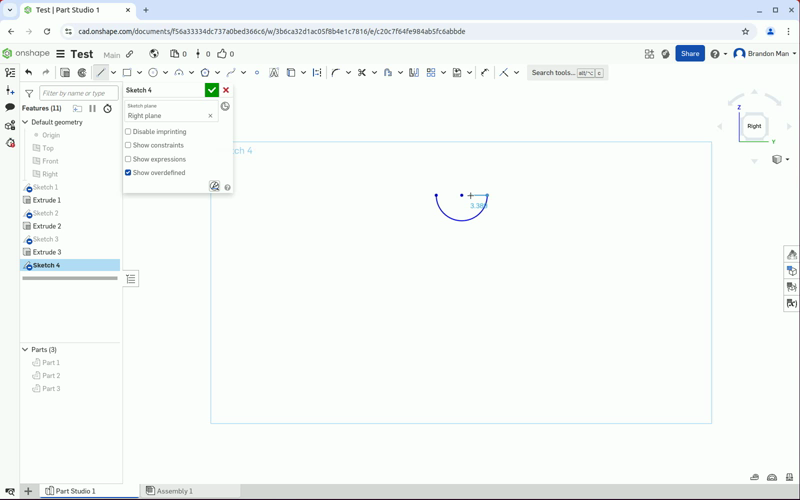
key(esc)
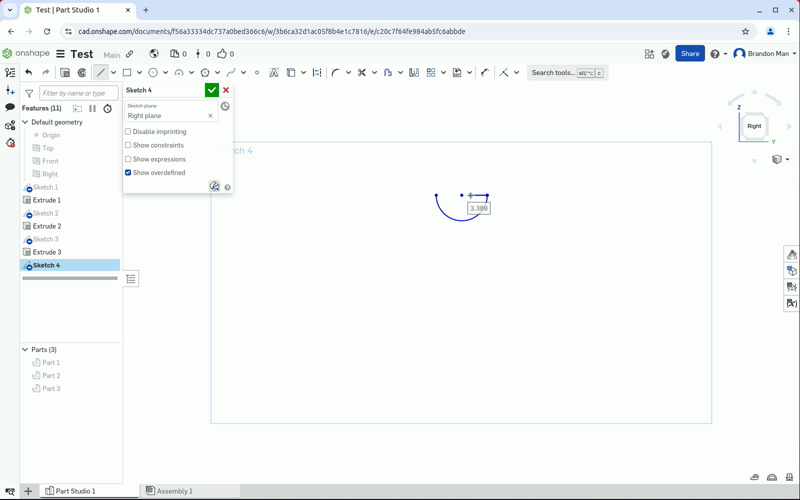
key(a)
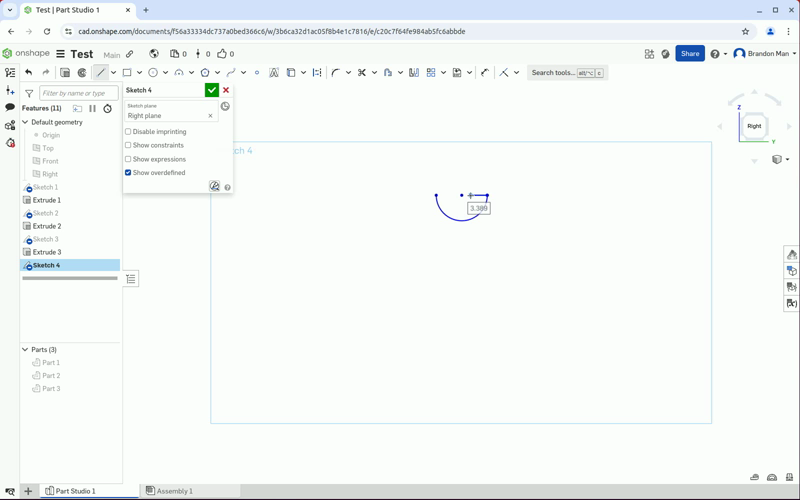
mouse_move(470, 195)
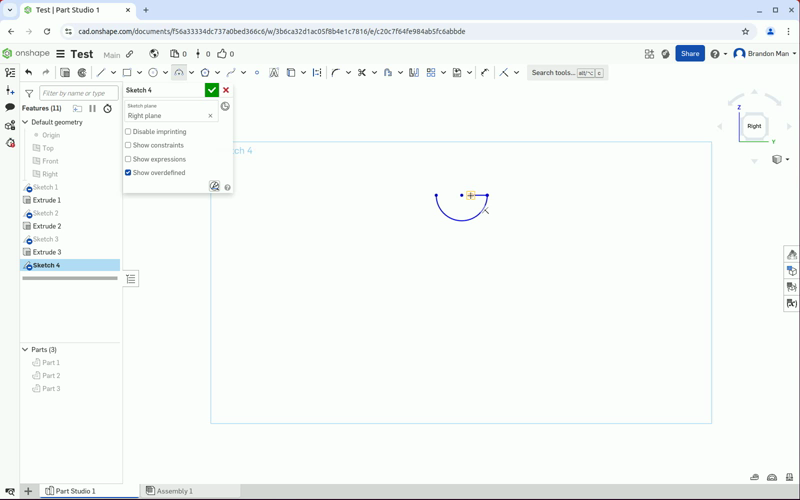
click(470, 195)
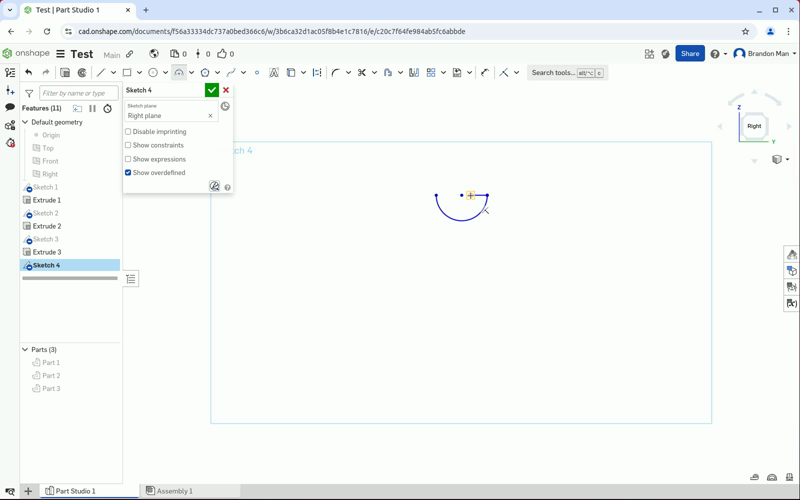
key_down(shift)
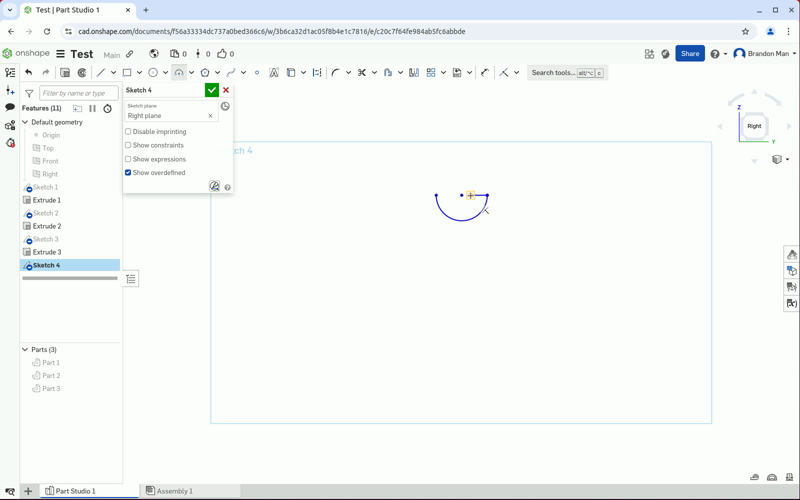
mouse_move(453, 195)
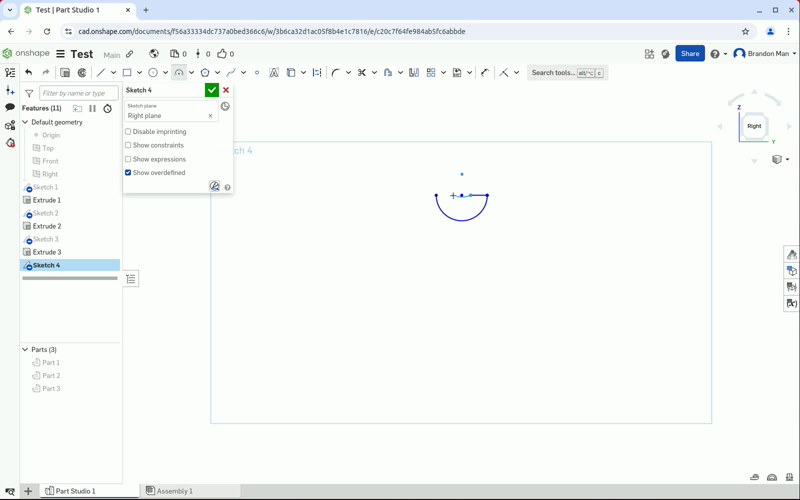
click(453, 195)
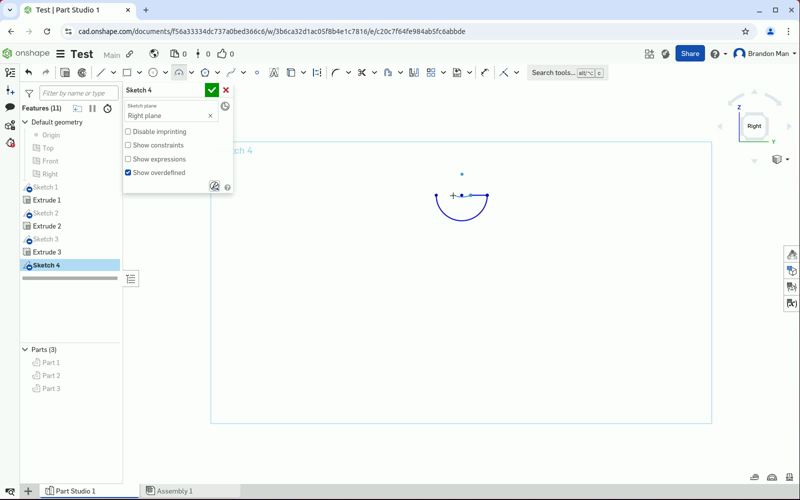
mouse_move(461, 204)
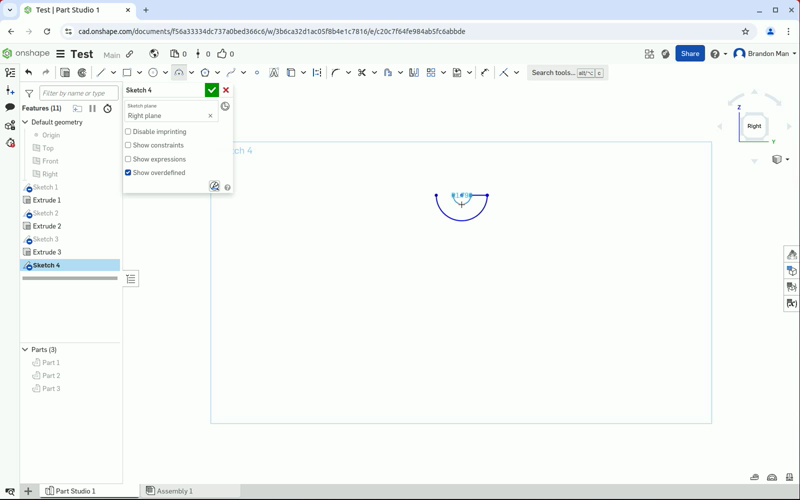
click(461, 204)
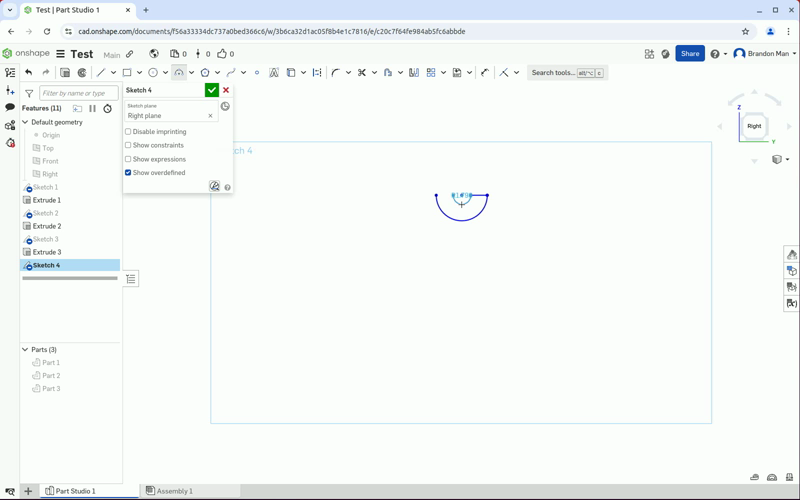
key_up(shift)
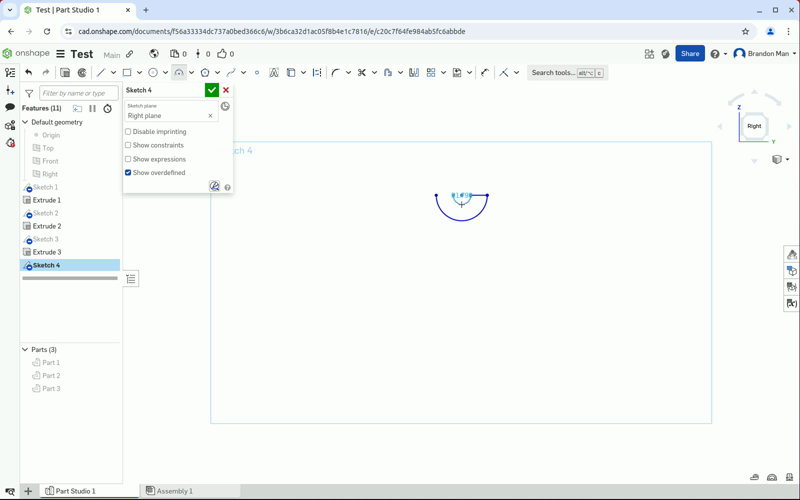
key(esc)
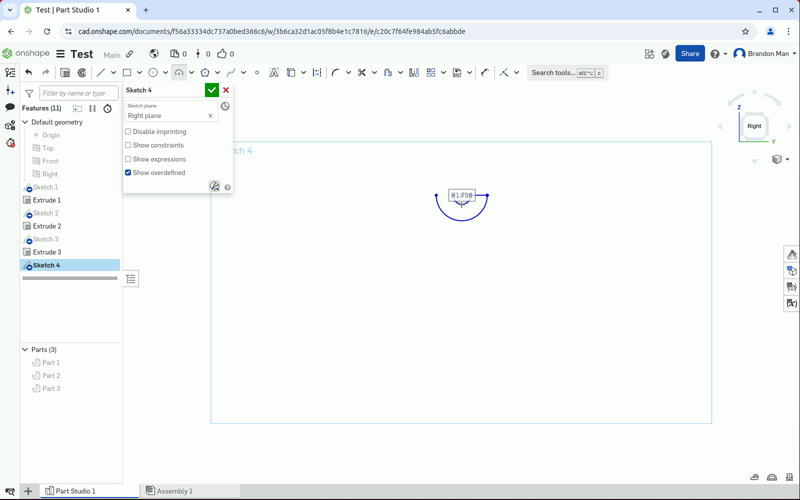
key(l)
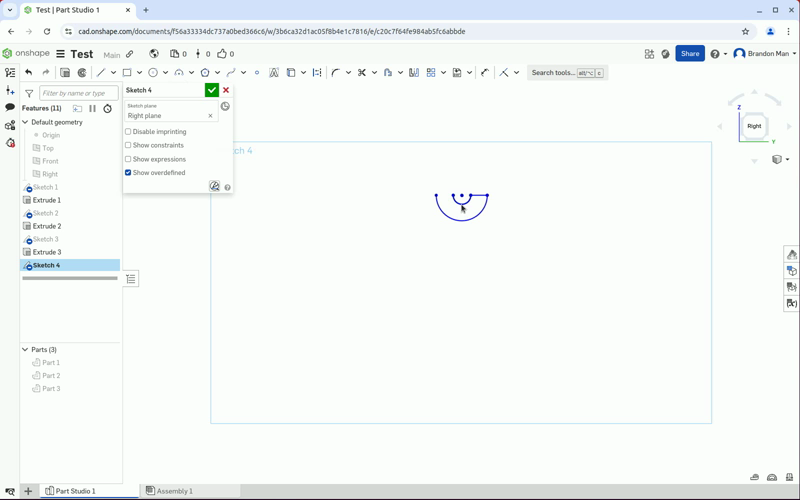
mouse_move(453, 195)
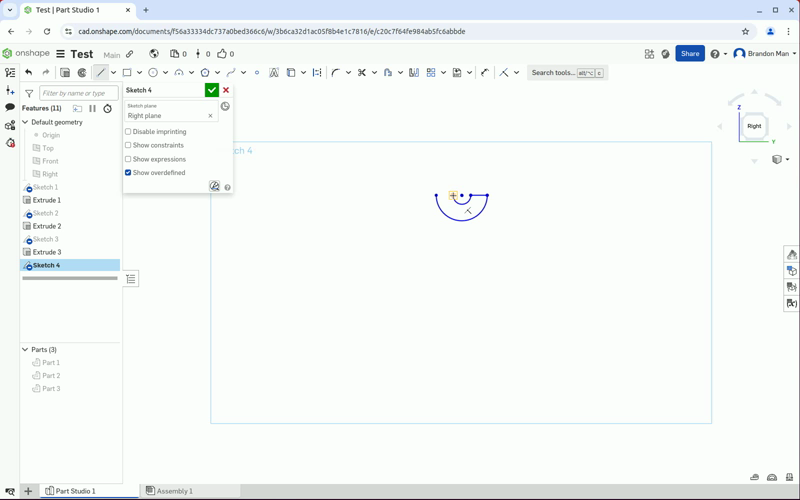
click(453, 195)
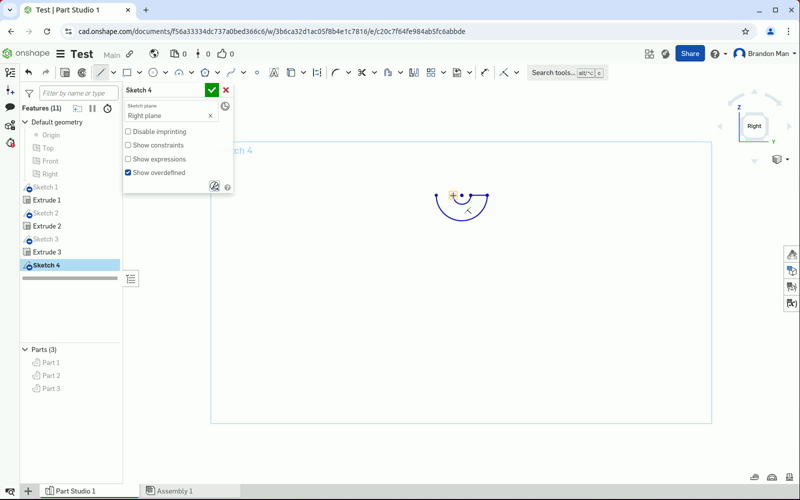
mouse_move(483, 195)
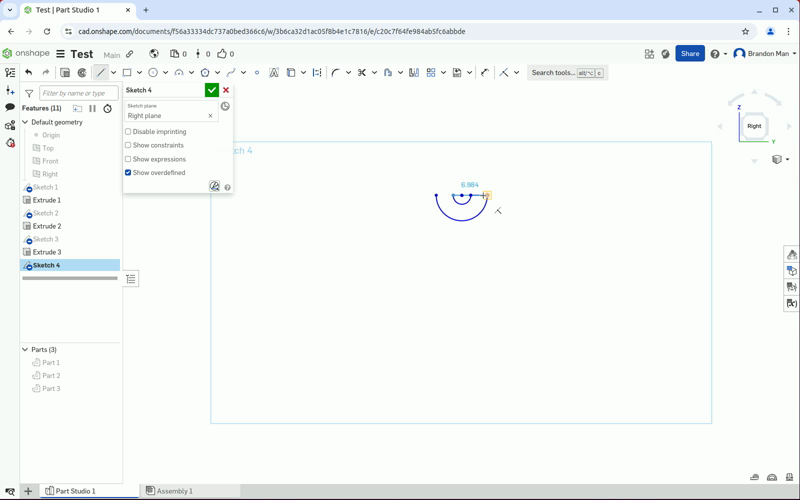
key_down(shift)
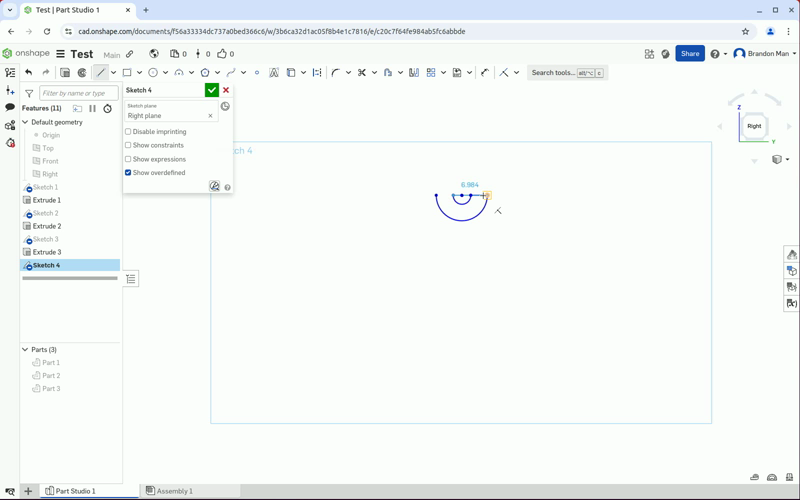
mouse_move(436, 195)
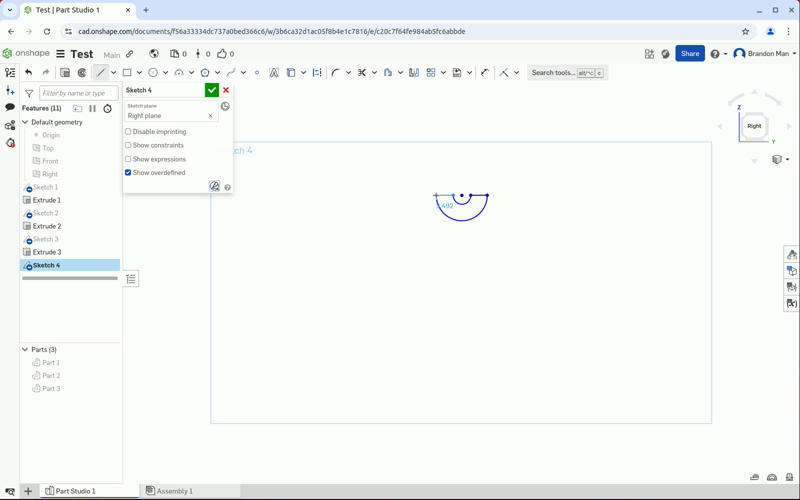
key_up(shift)
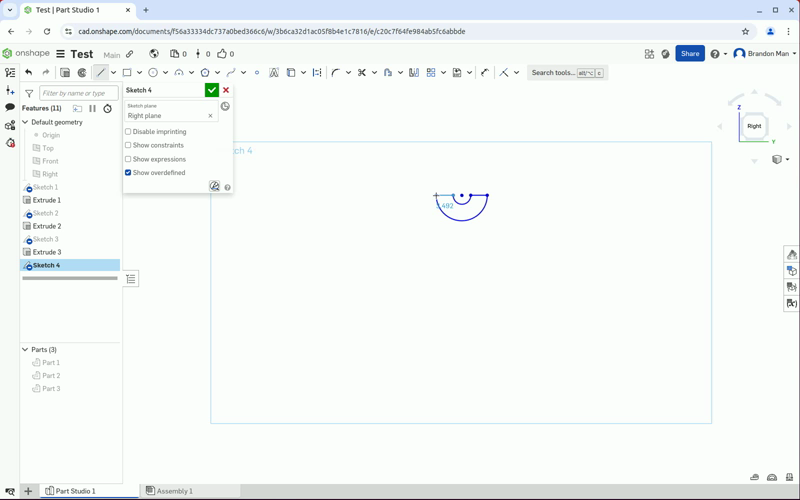
click(436, 195)
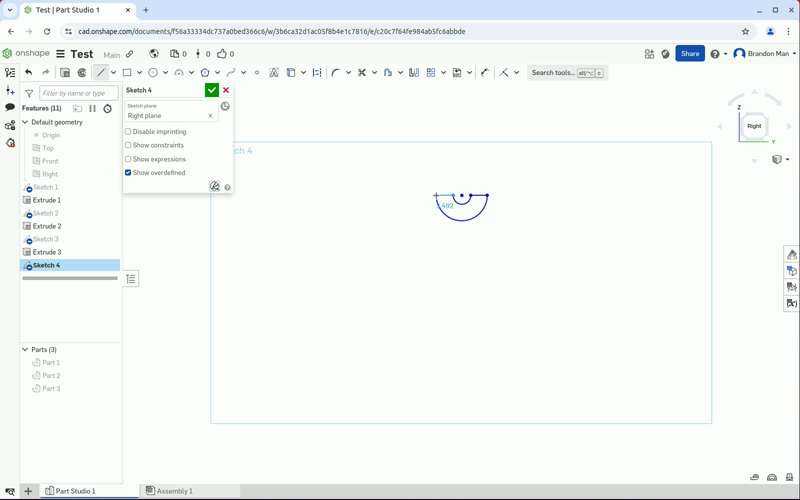
key(esc)
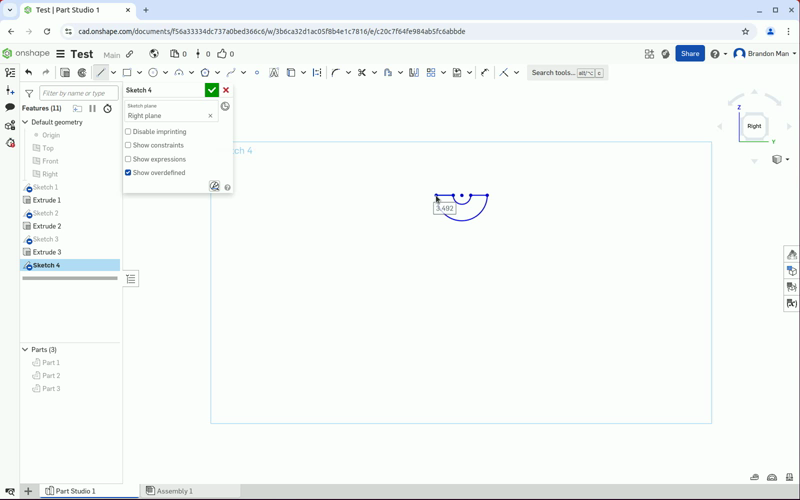
mouse_move(469, 201)
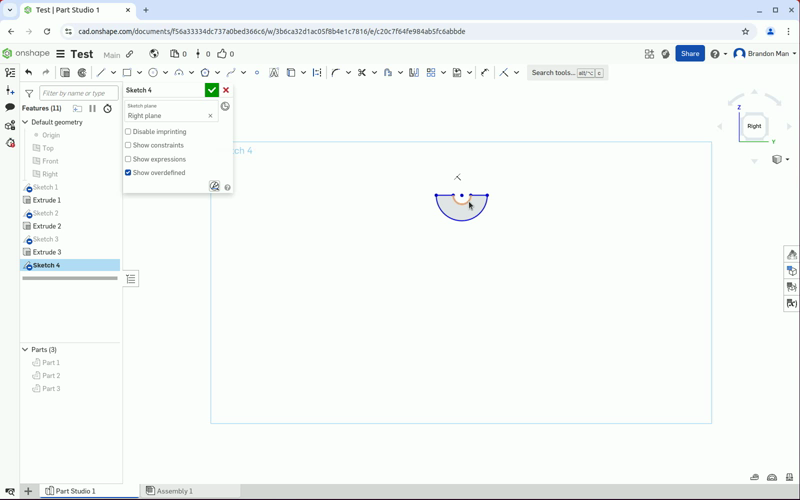
scroll(6)
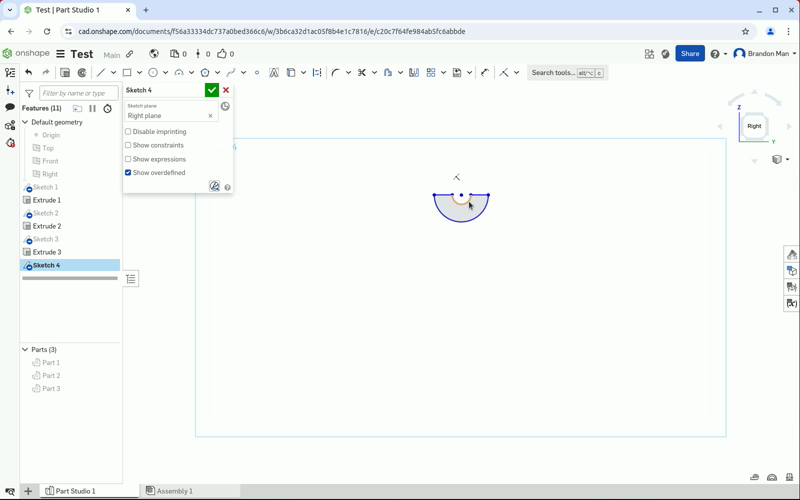
scroll(6)
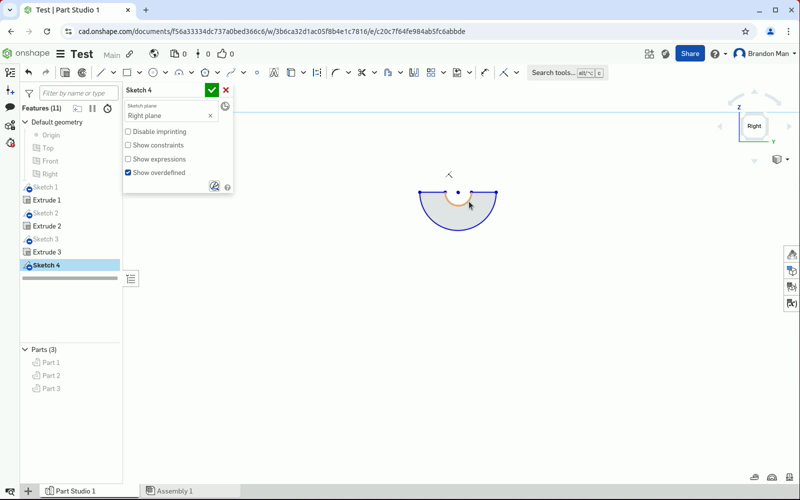
scroll(6)
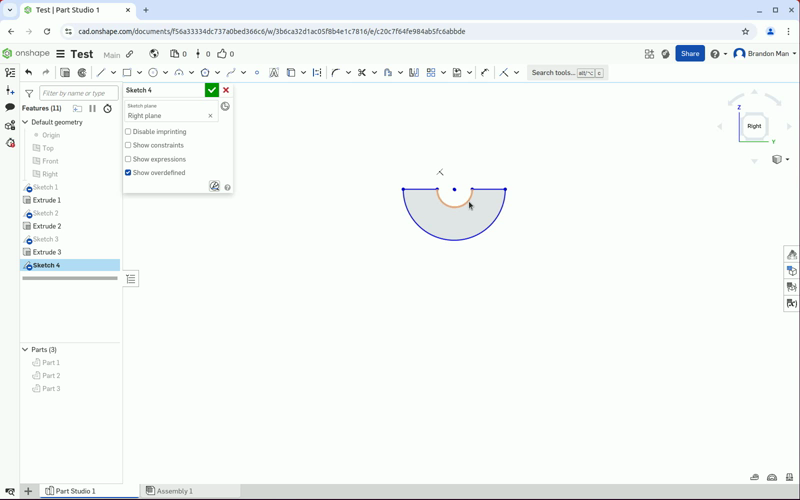
scroll(6)
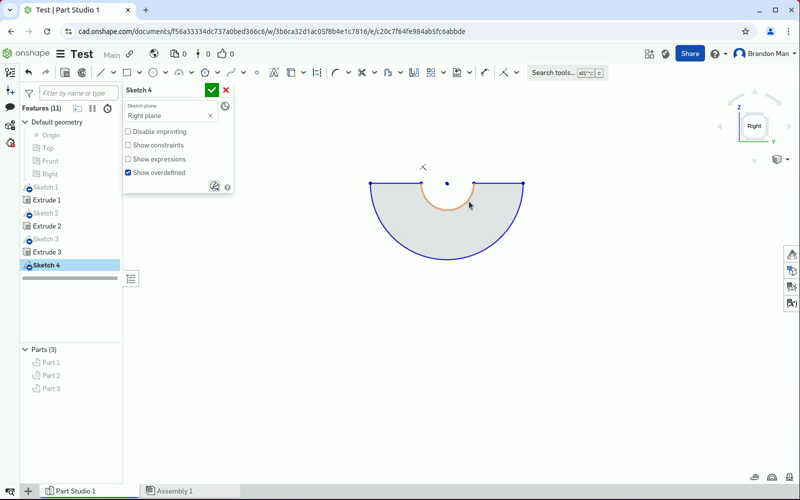
scroll(6)
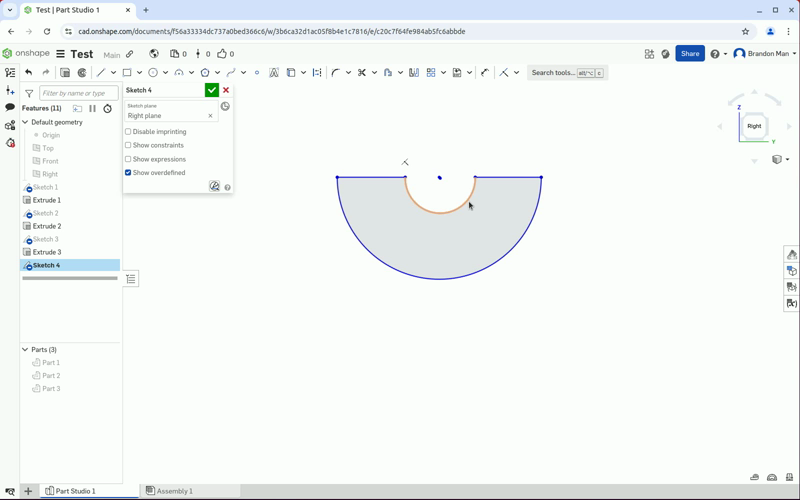
scroll(6)
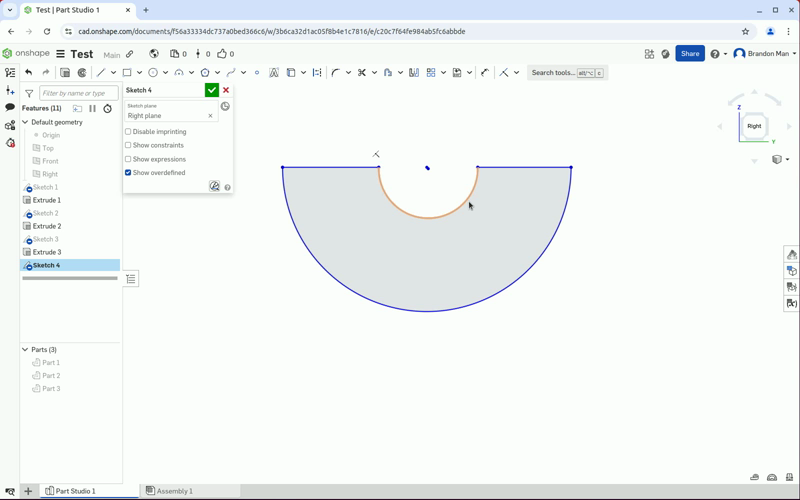
scroll(6)
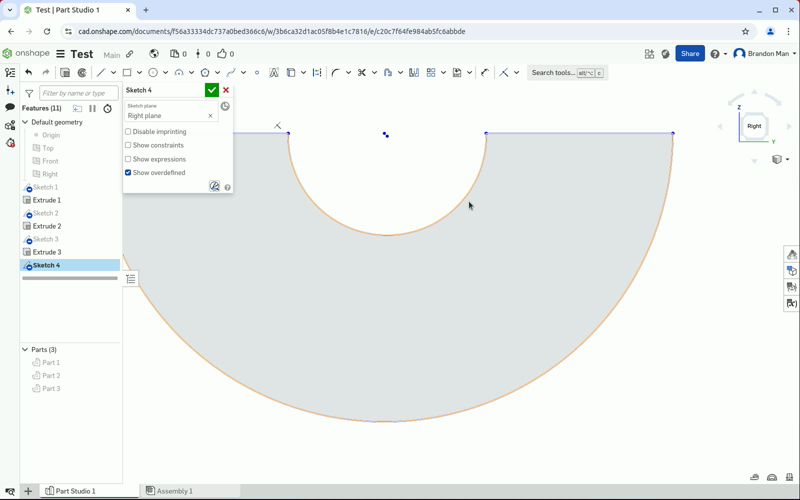
click(469, 201)
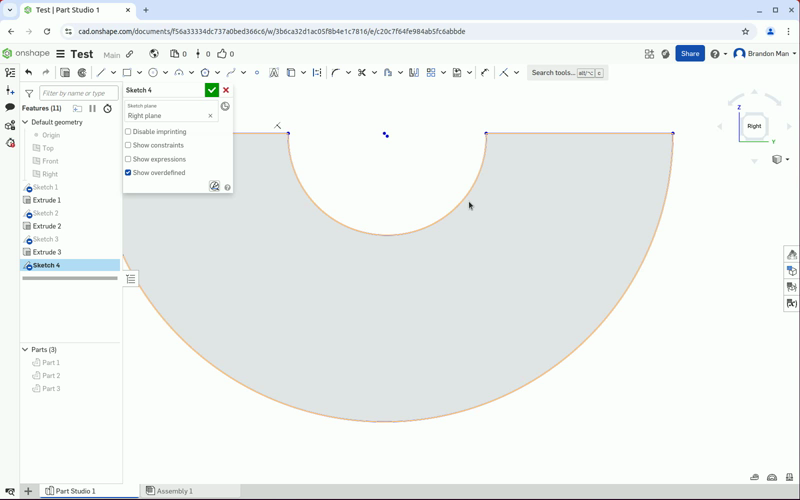
scroll(-6)
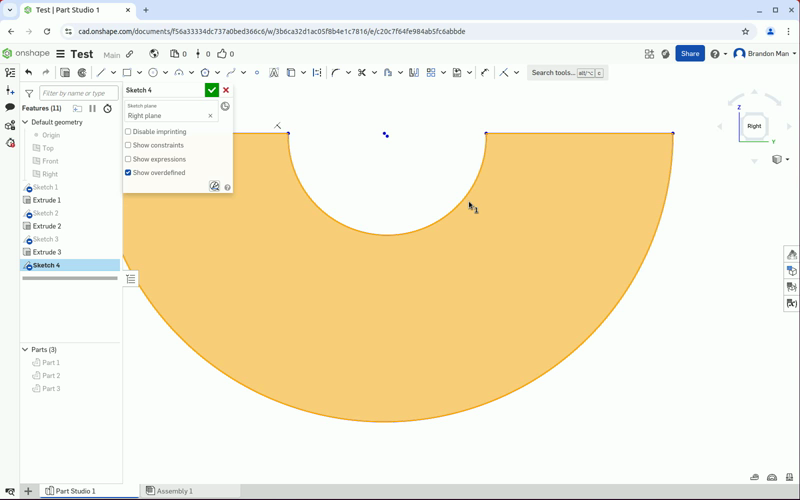
scroll(-6)
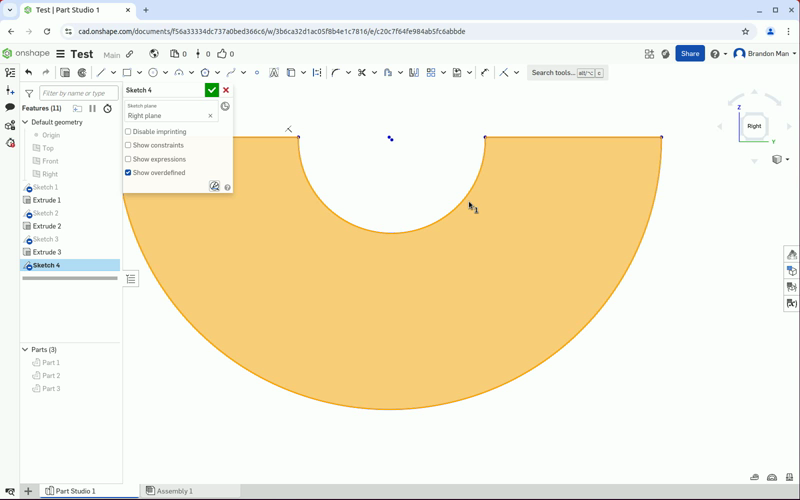
scroll(-6)
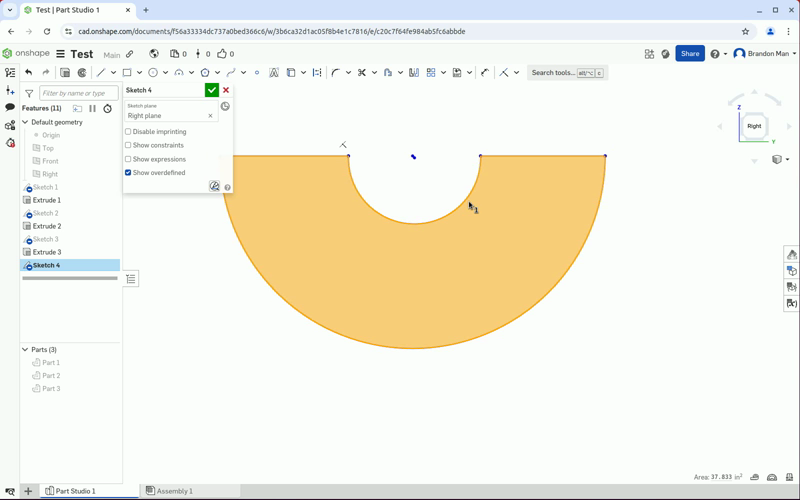
scroll(-6)
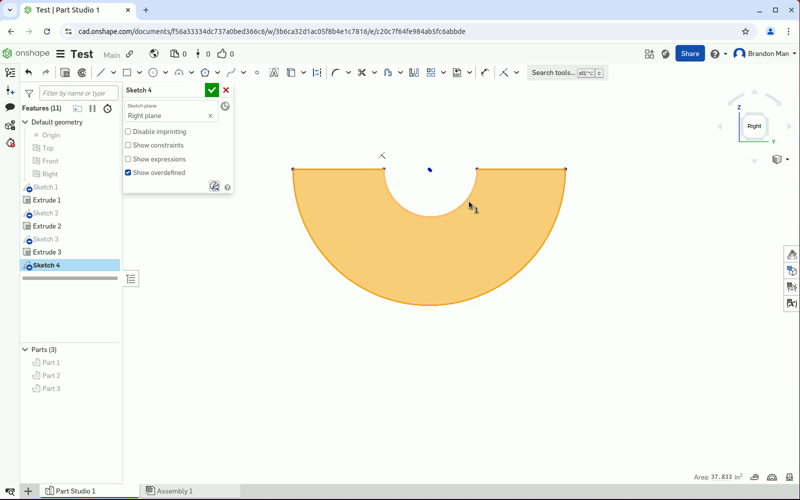
scroll(-6)
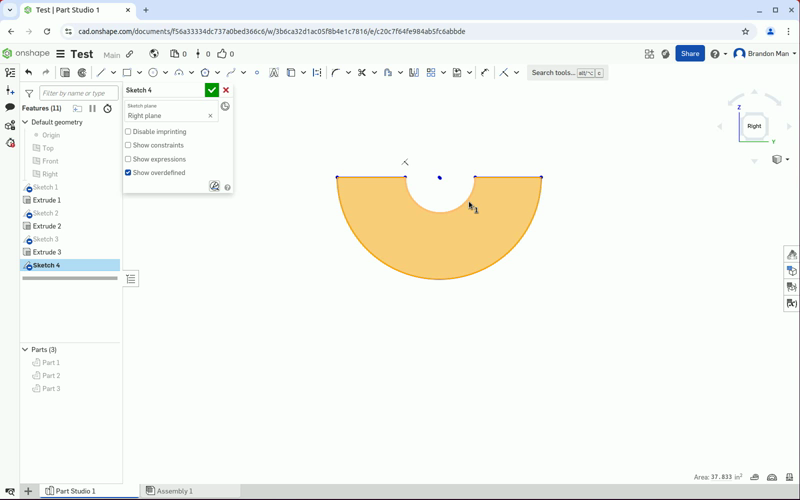
scroll(-6)
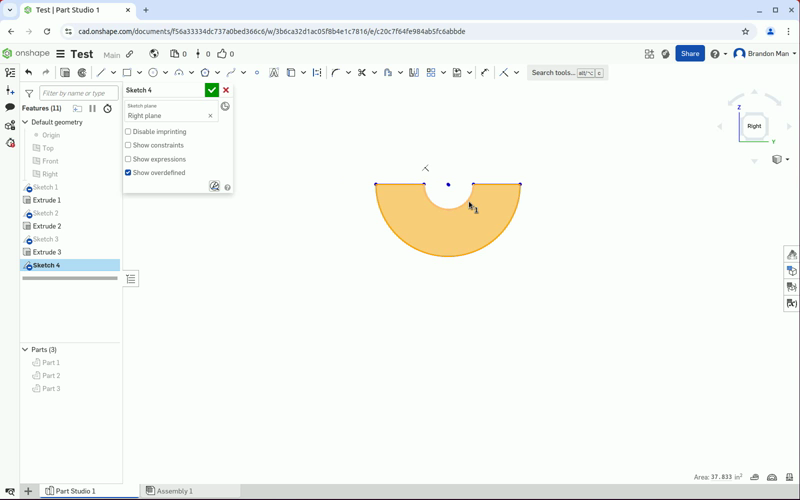
scroll(-6)
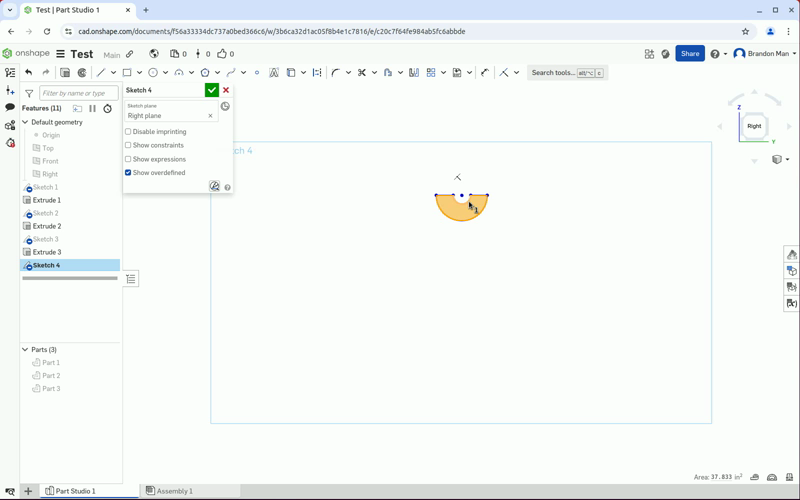
mouse_move(73, 352)
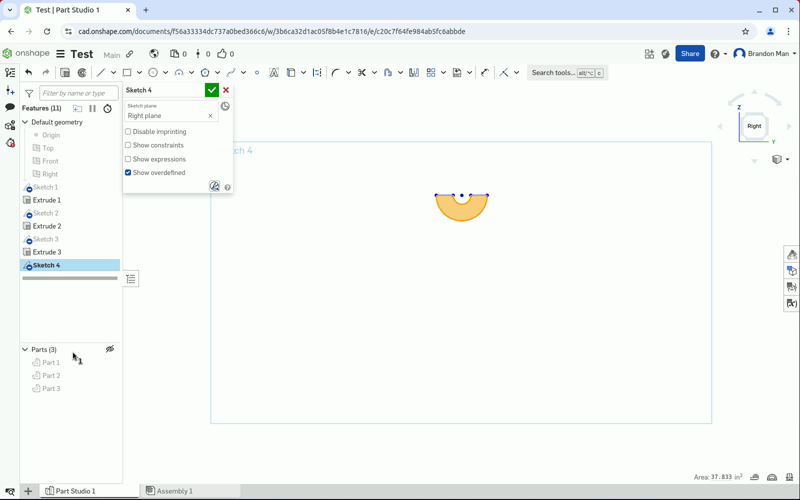
key(shift+y)
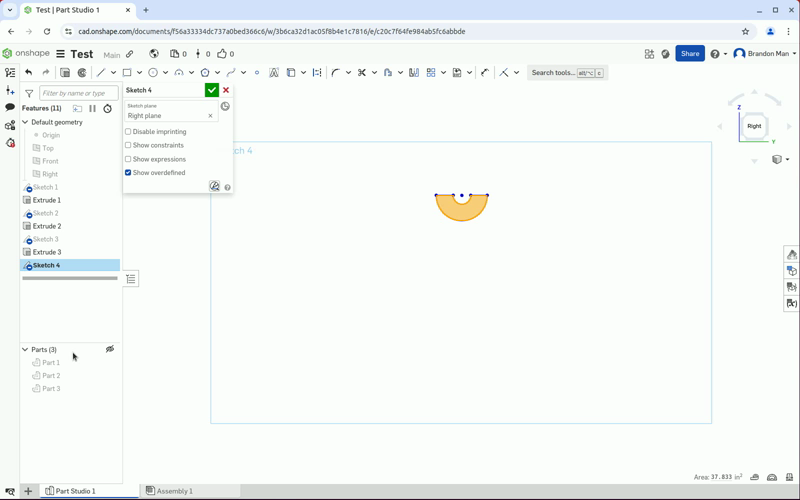
key(shift+e)
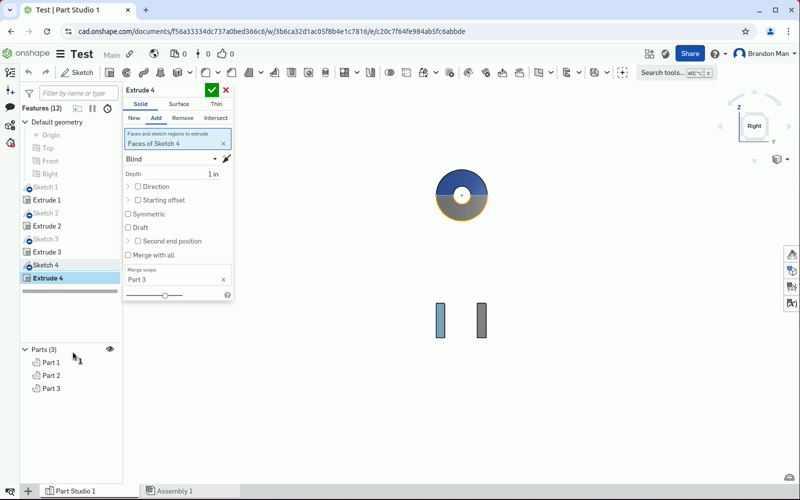
mouse_move(143, 106)
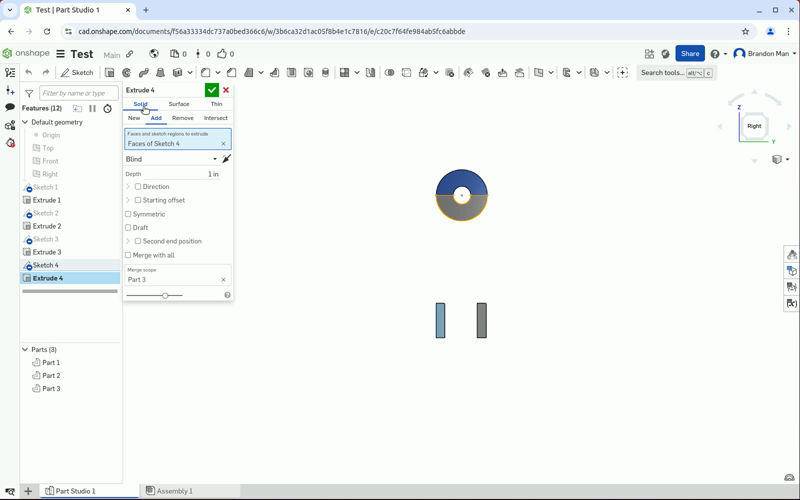
click(143, 106)
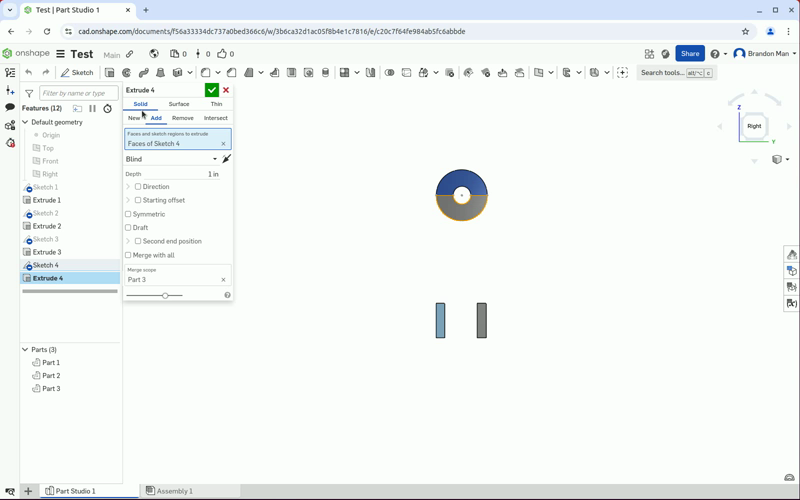
mouse_move(137, 120)
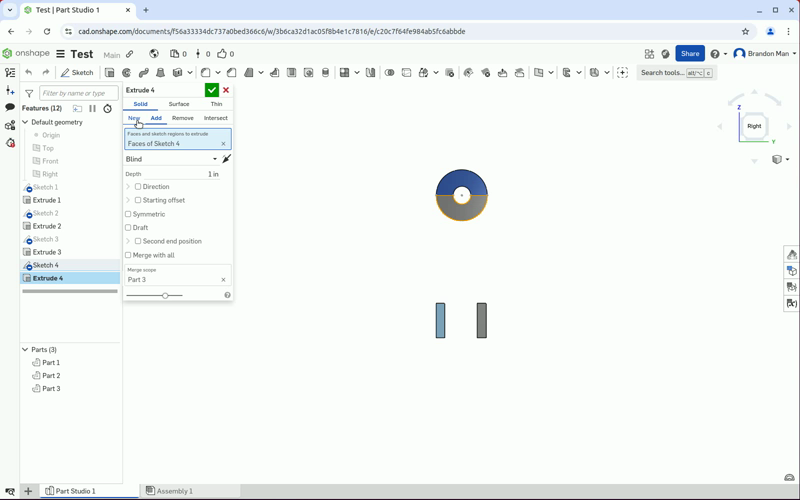
click(137, 120)
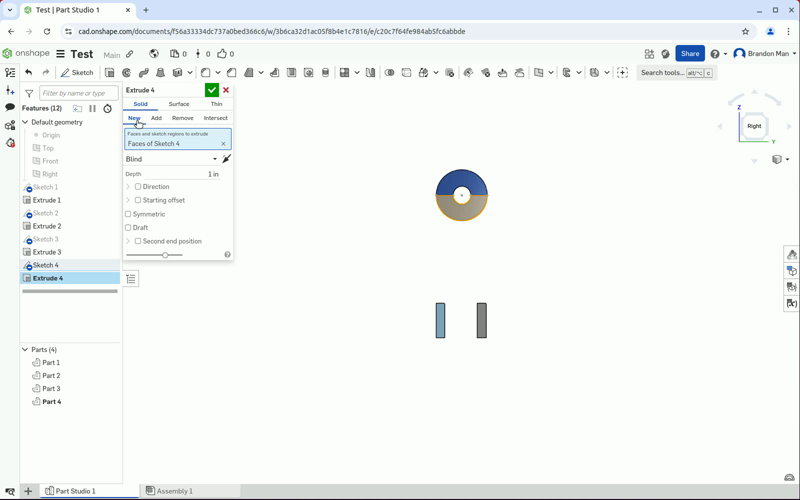
key(tab, 4)
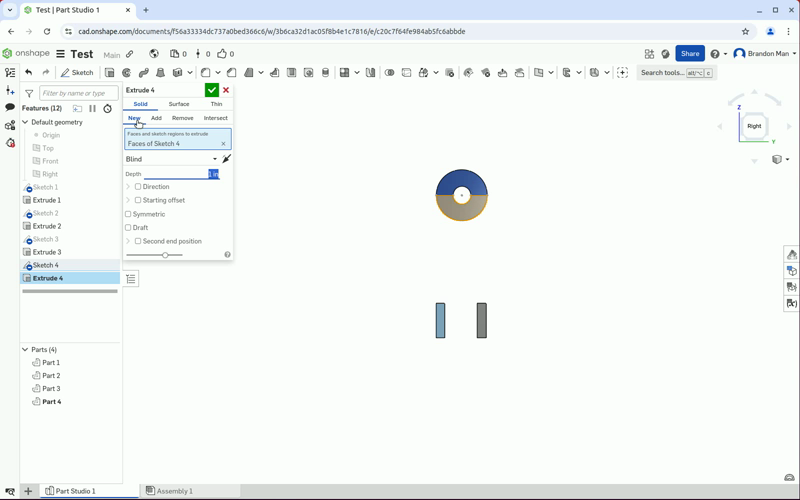
text(6.981)
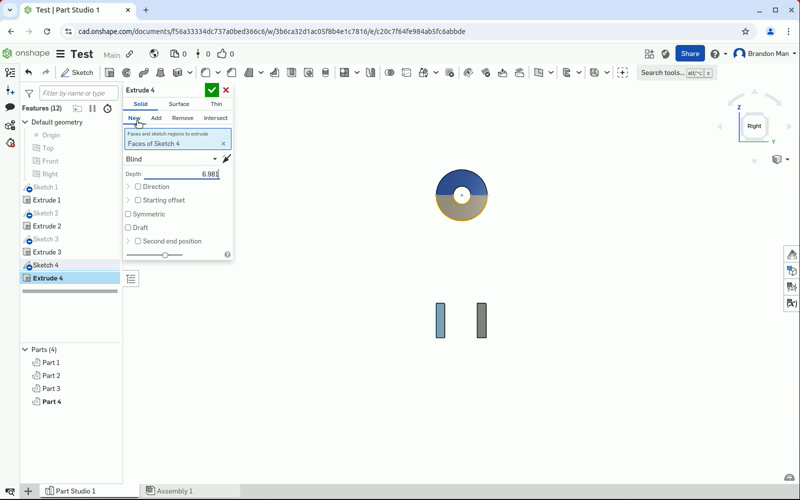
key(enter)
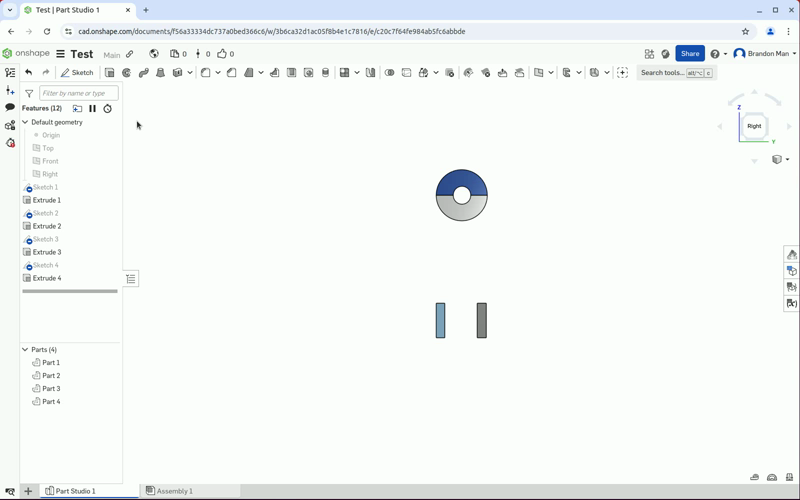
key(shift+h)
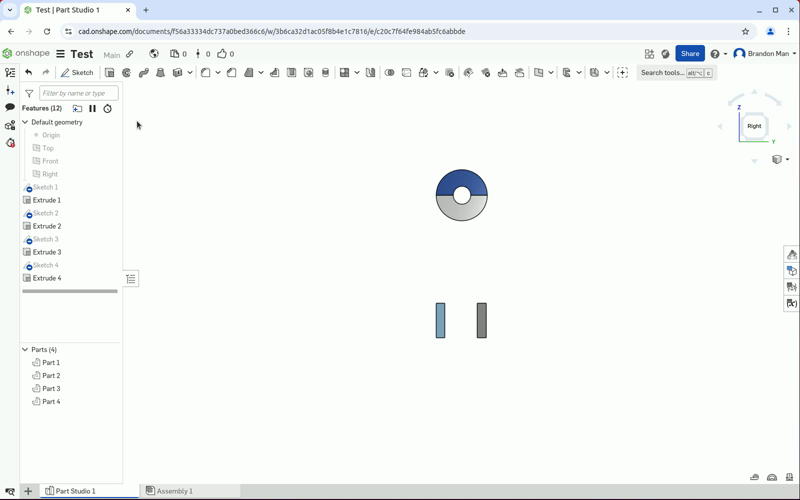
key(shift+h)
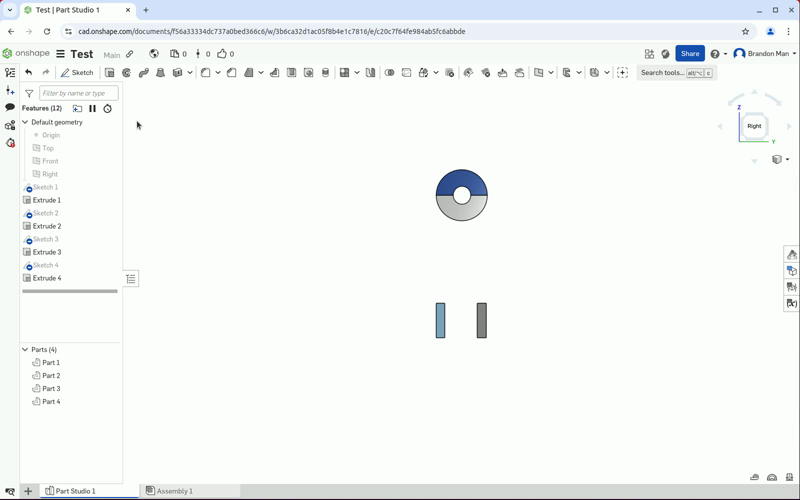
mouse_move(73, 189)
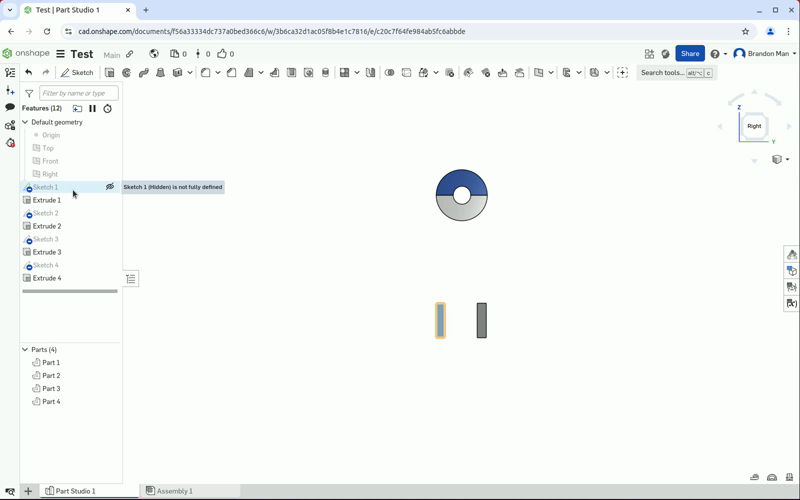
click(73, 189)
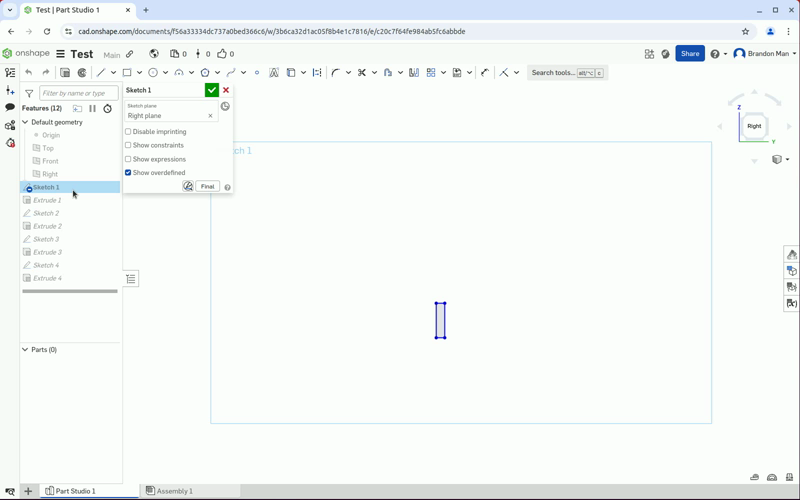
mouse_move(229, 92)
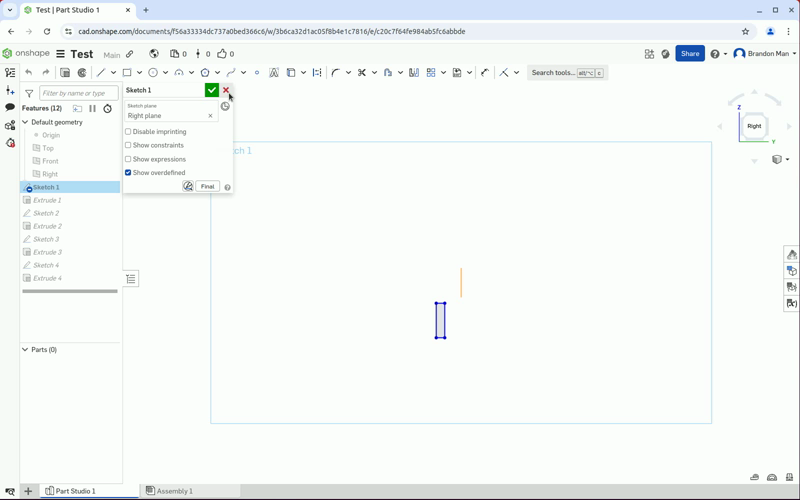
click(229, 92)
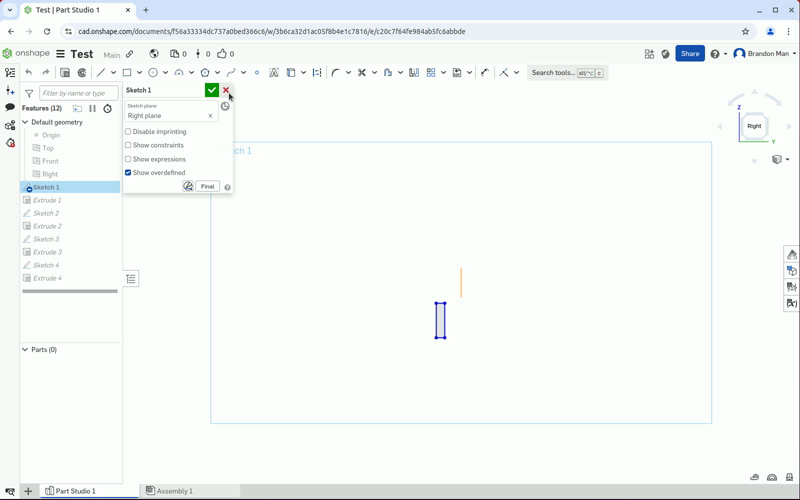
key(shift+s)
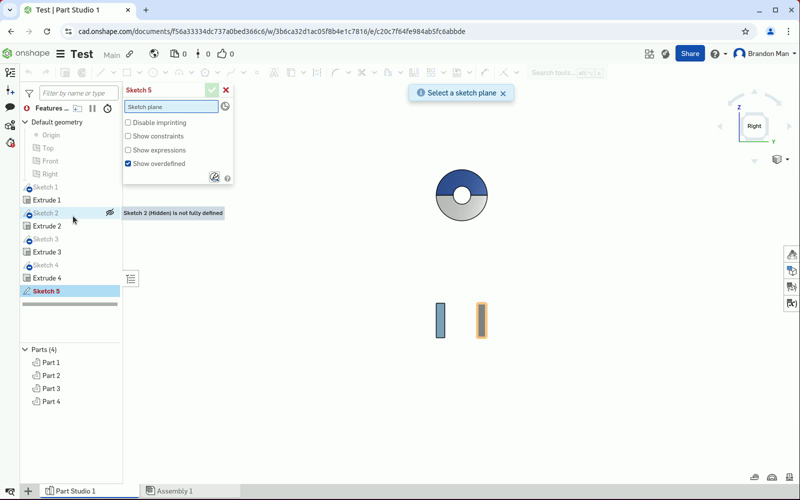
scroll(3)
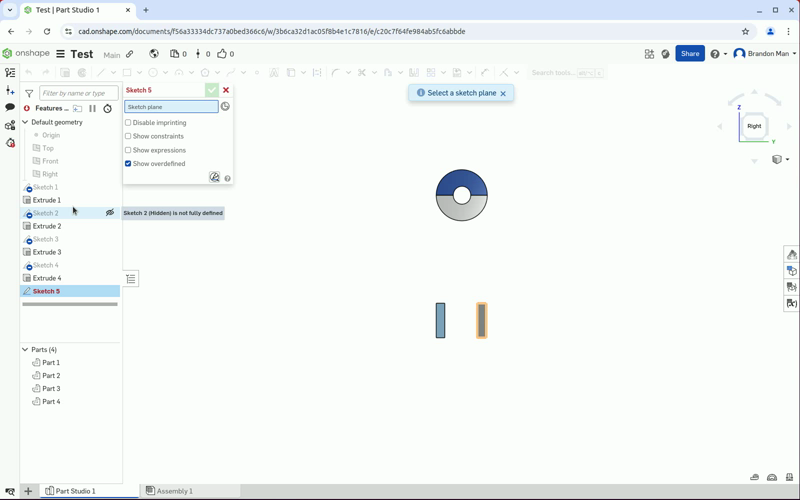
mouse_move(73, 176)
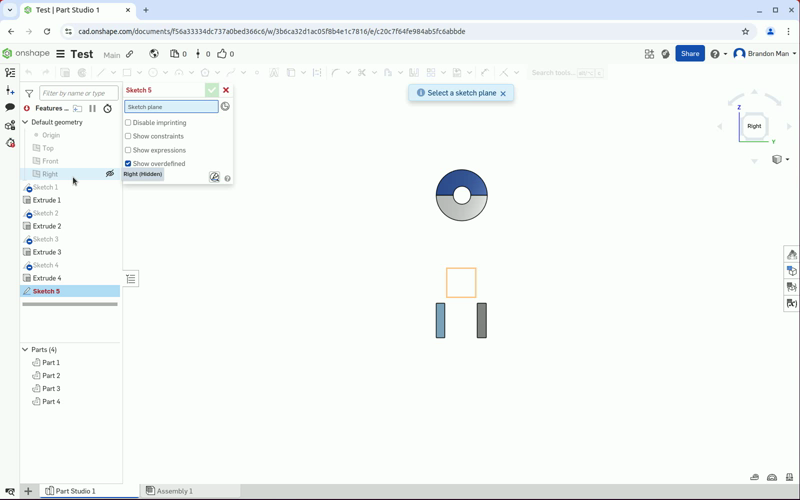
click(73, 176)
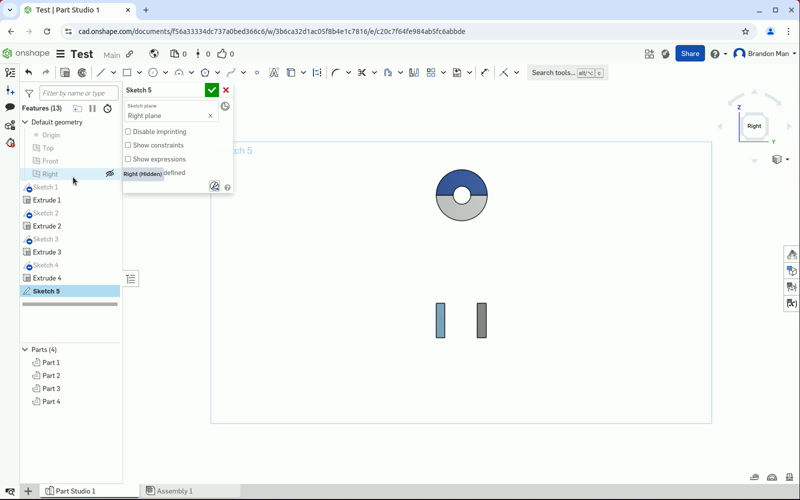
mouse_move(73, 352)
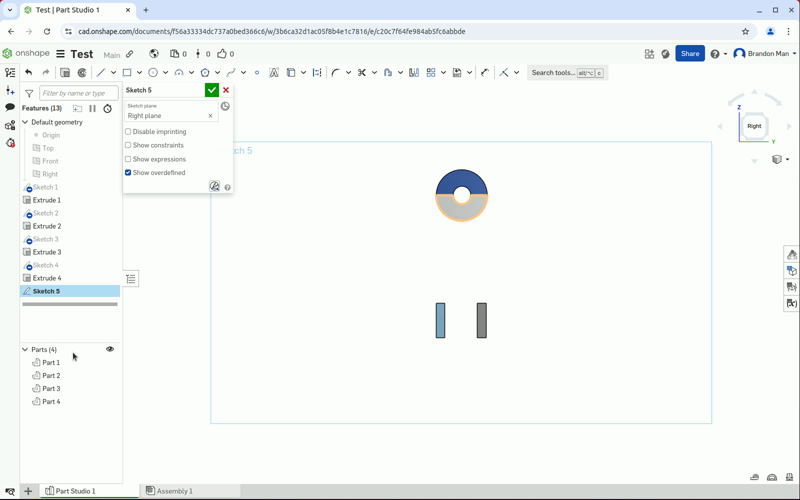
key(y)
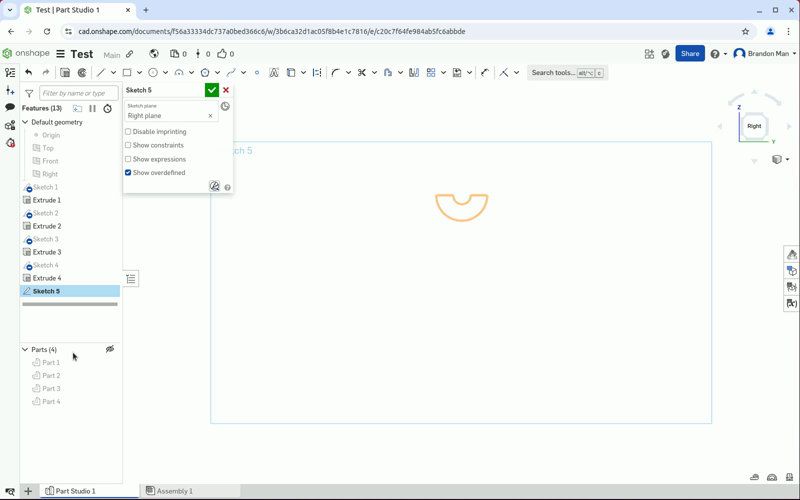
key(l)
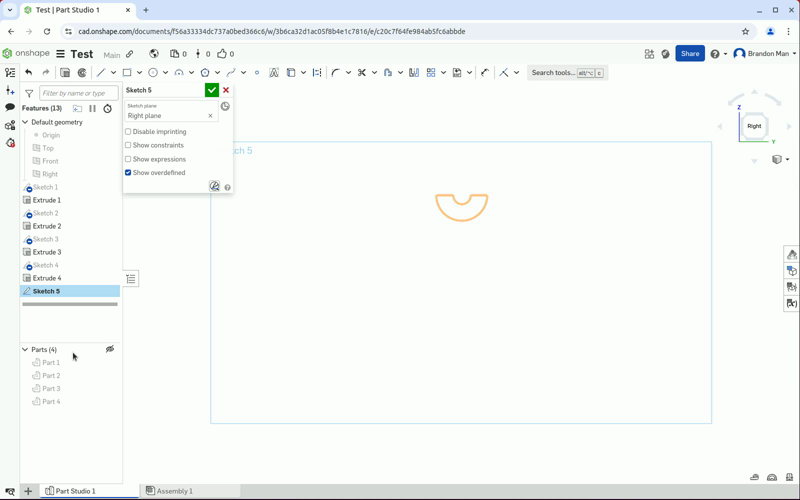
key_down(shift)
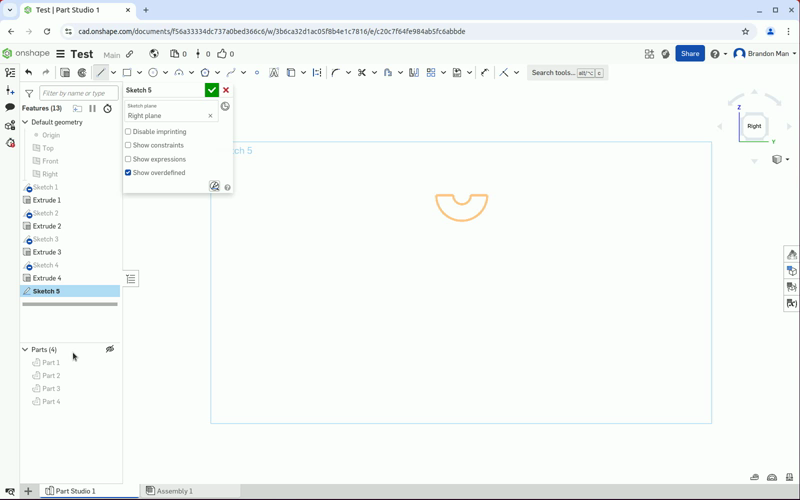
mouse_move(436, 304)
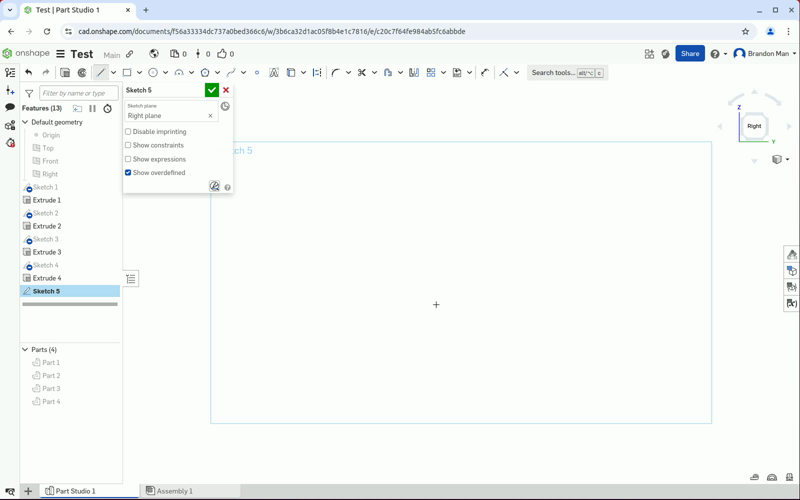
click(436, 304)
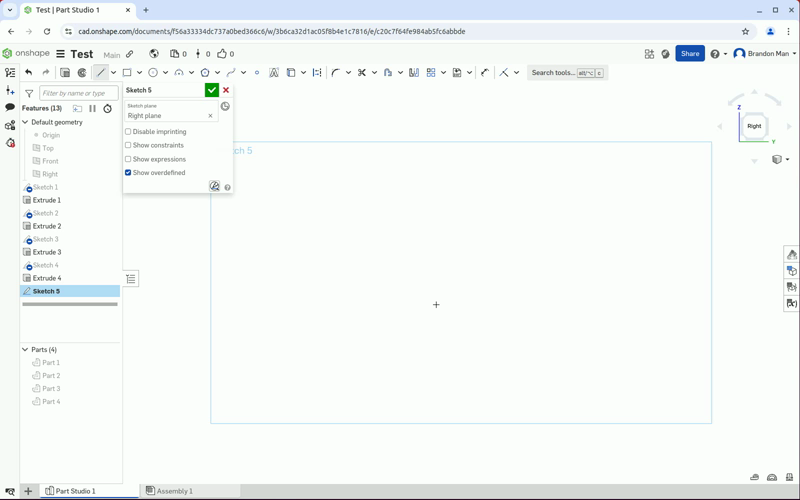
key_up(shift)
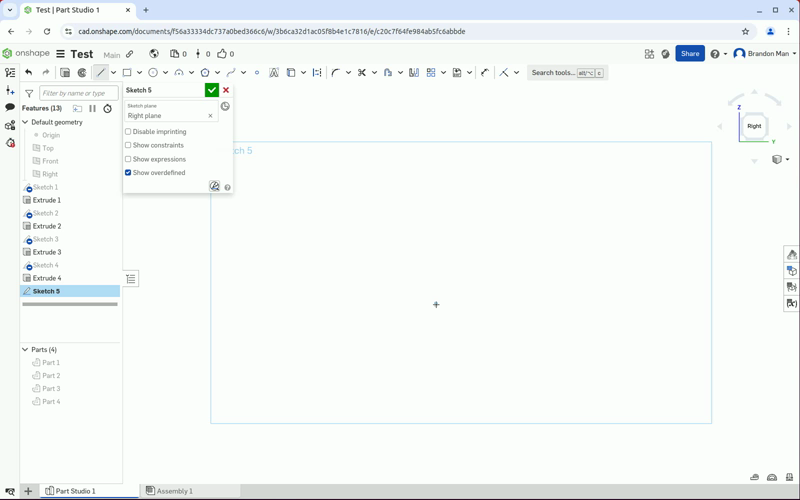
key_down(shift)
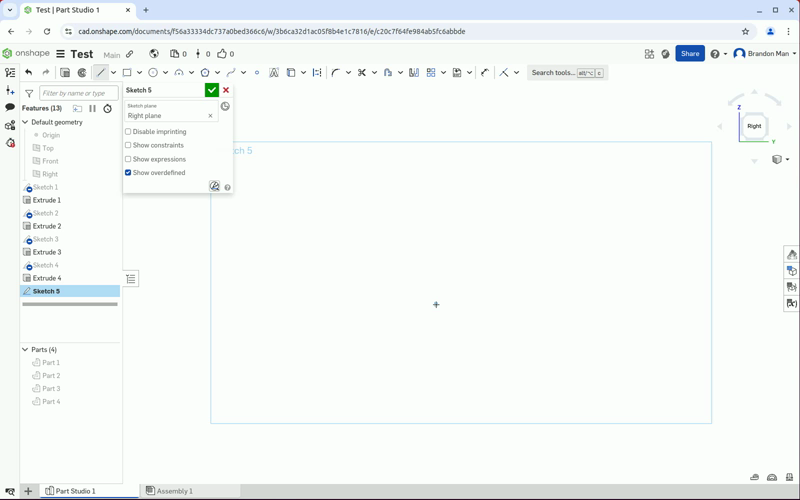
mouse_move(466, 304)
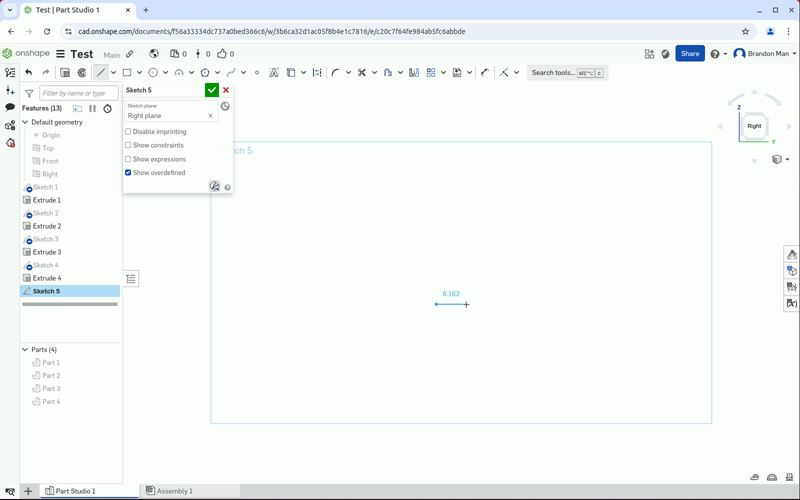
mouse_move(444, 304)
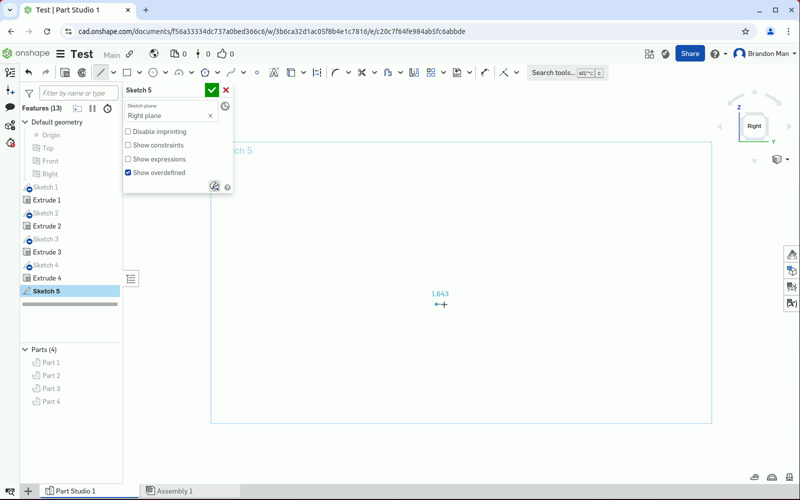
click(444, 304)
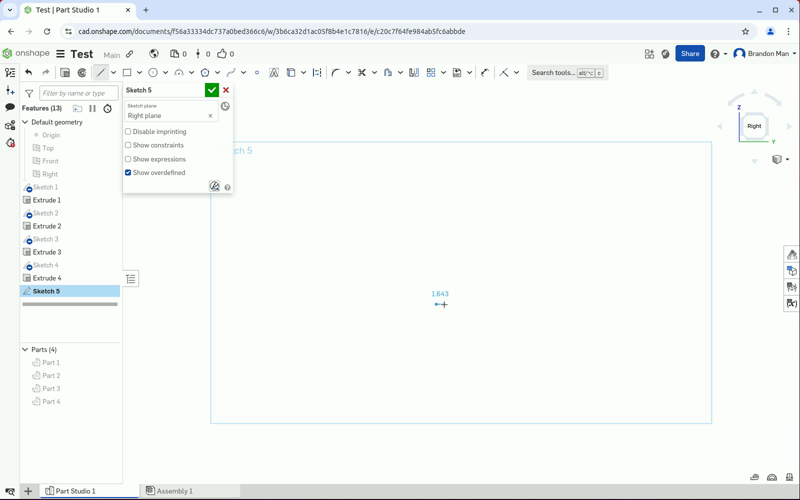
key_up(shift)
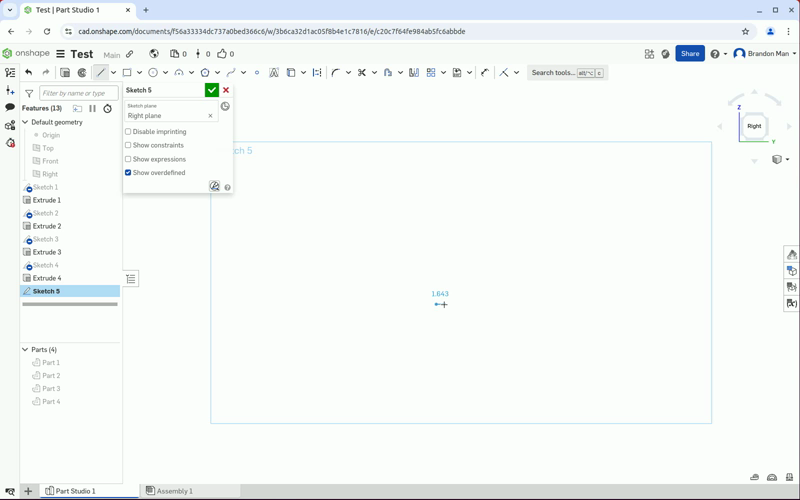
key_down(shift)
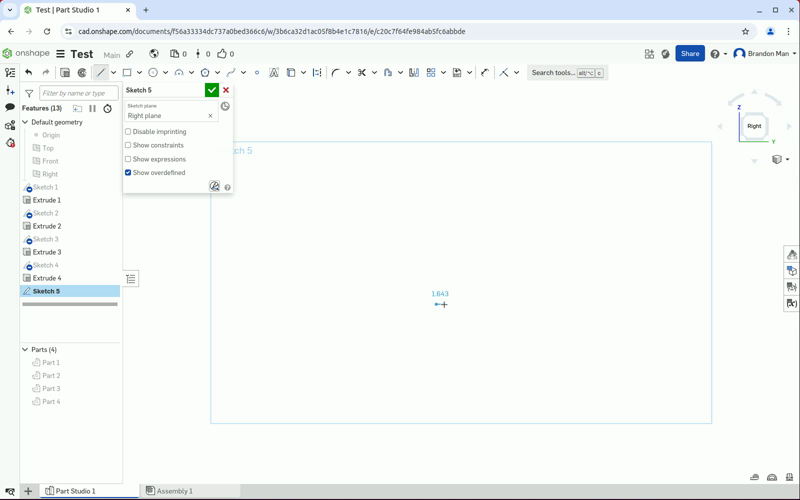
mouse_move(474, 304)
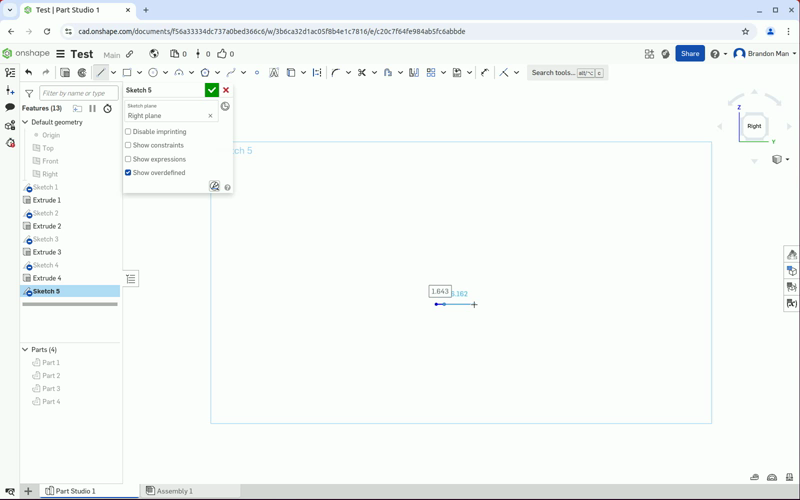
mouse_move(478, 304)
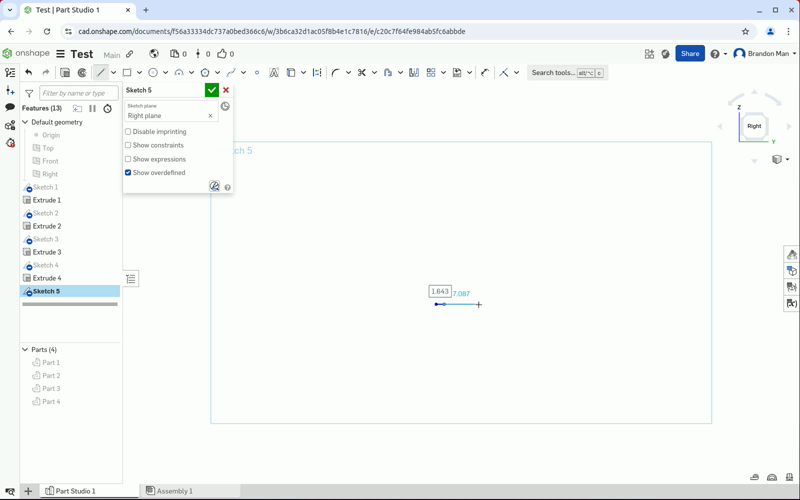
click(478, 304)
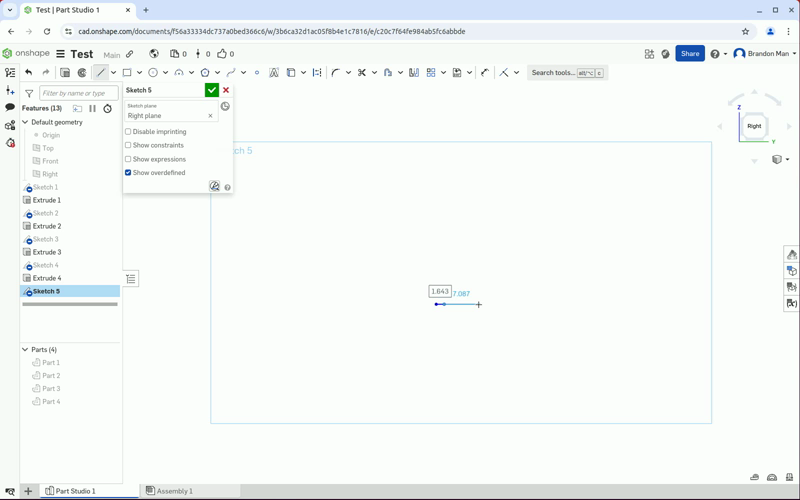
key_up(shift)
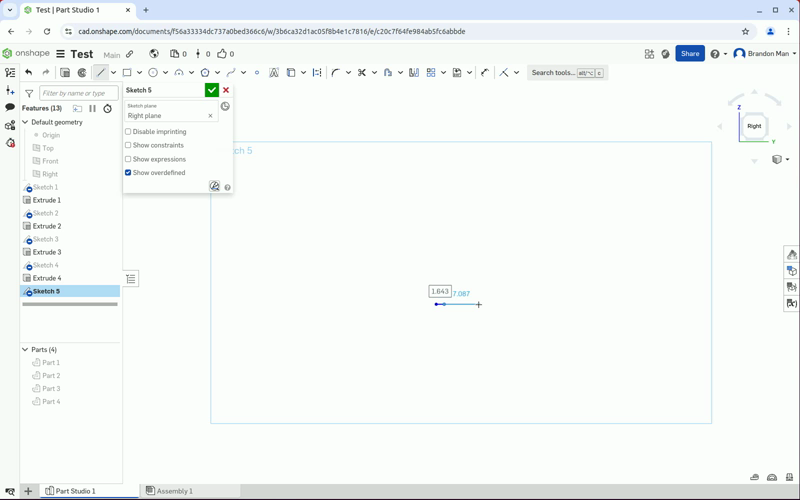
key_down(shift)
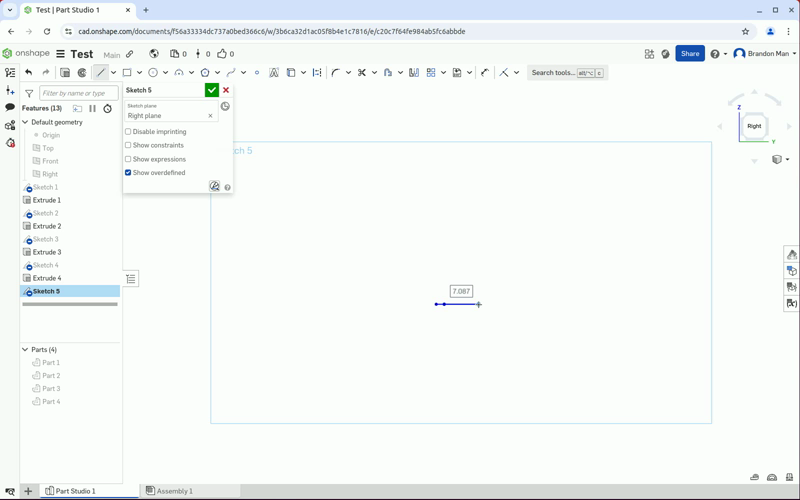
mouse_move(508, 304)
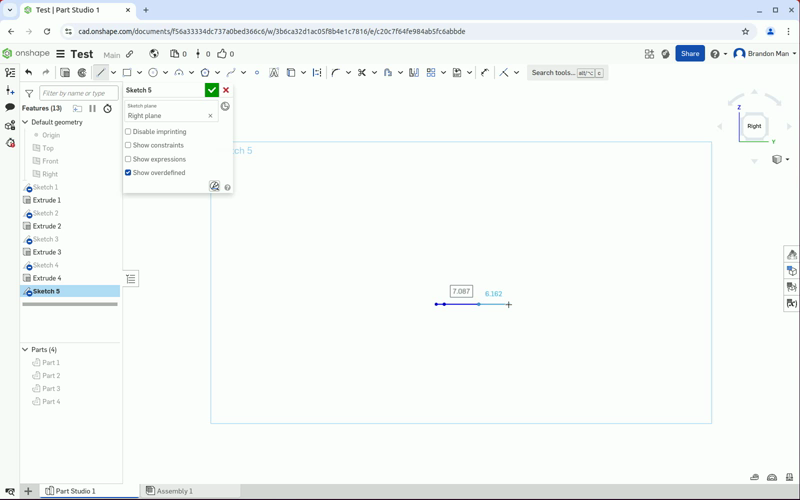
mouse_move(486, 304)
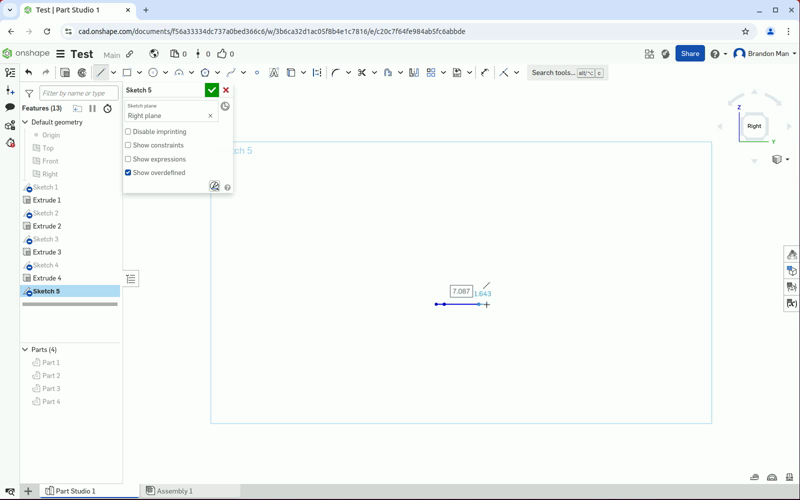
click(486, 304)
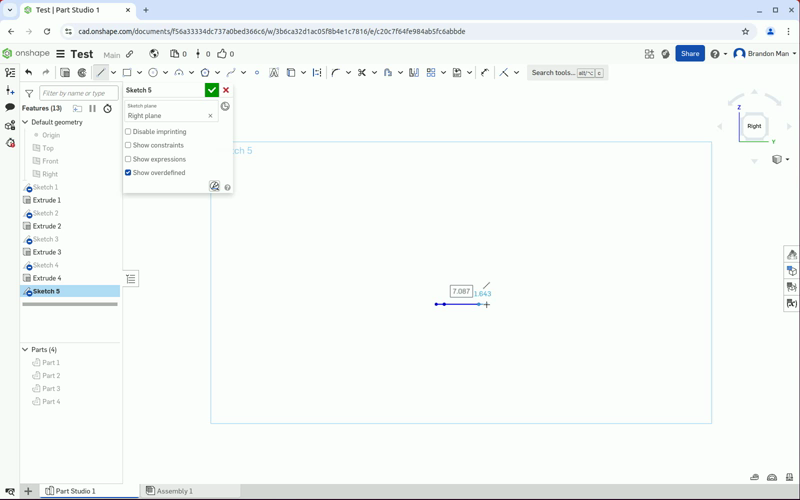
key_up(shift)
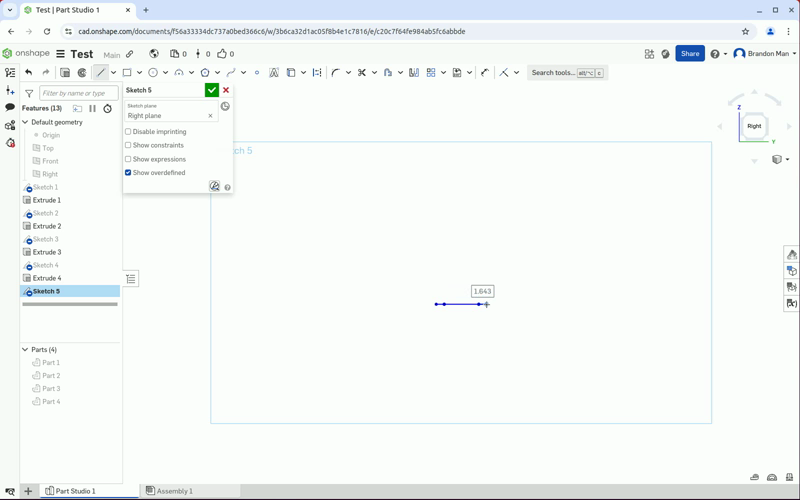
key_down(shift)
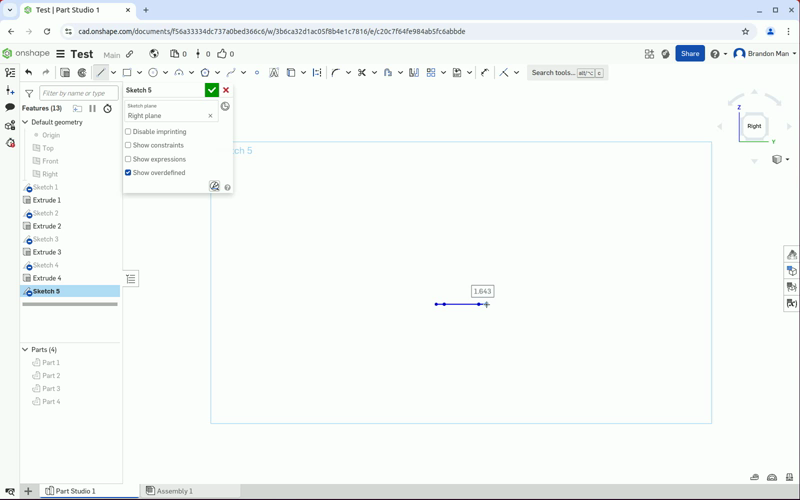
mouse_move(486, 195)
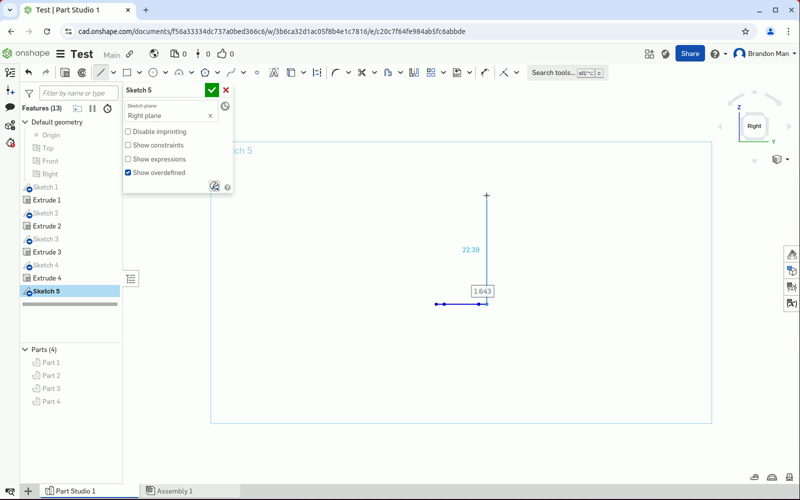
click(486, 195)
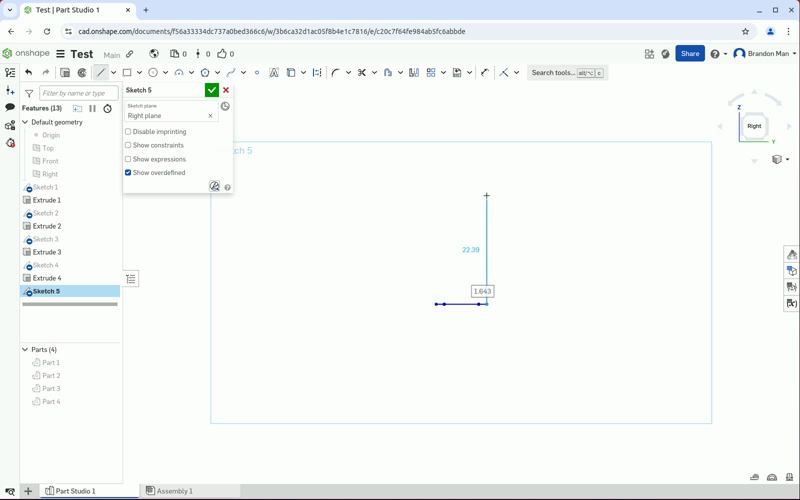
key_up(shift)
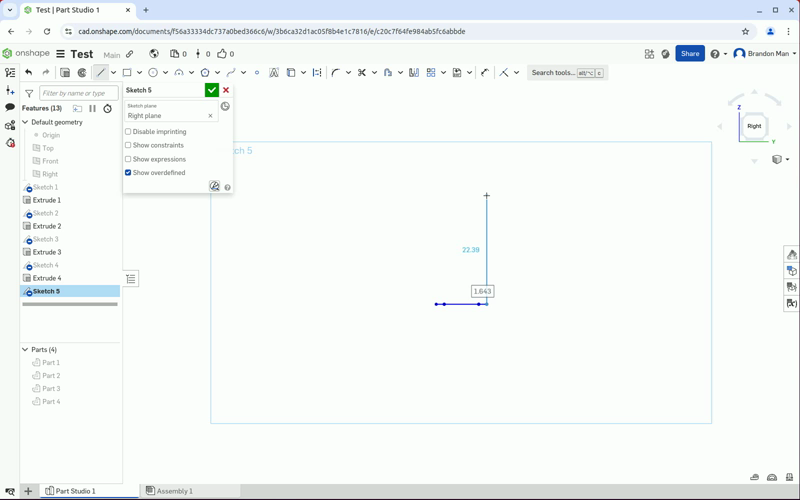
key(esc)
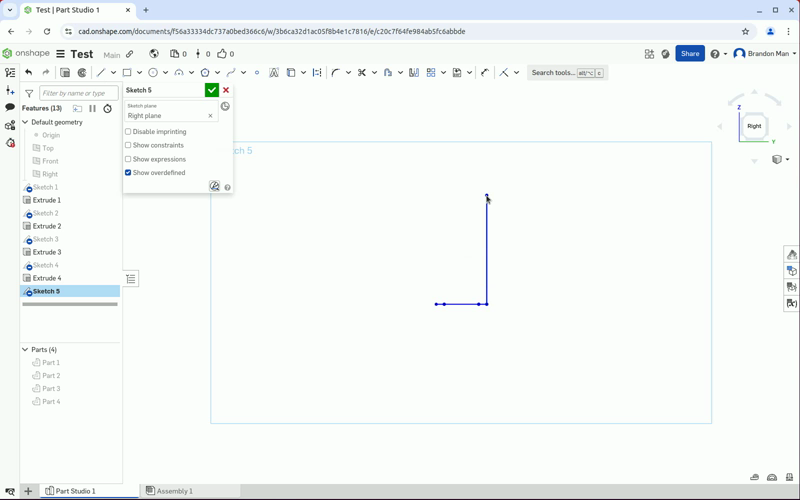
key(a)
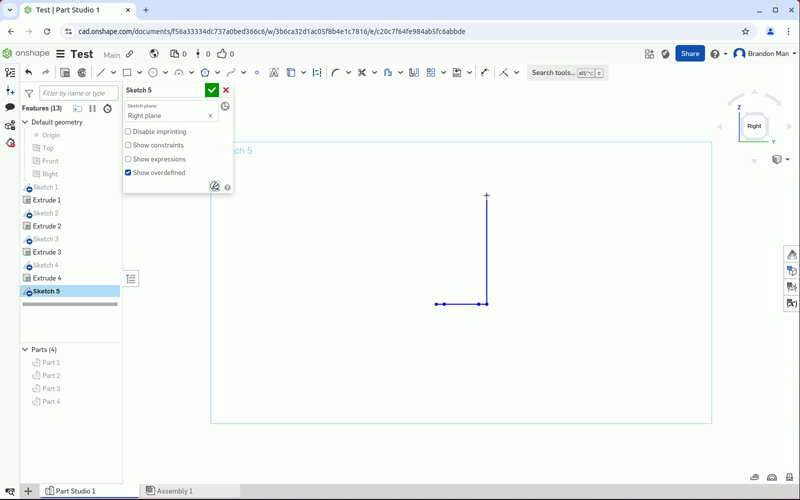
mouse_move(486, 195)
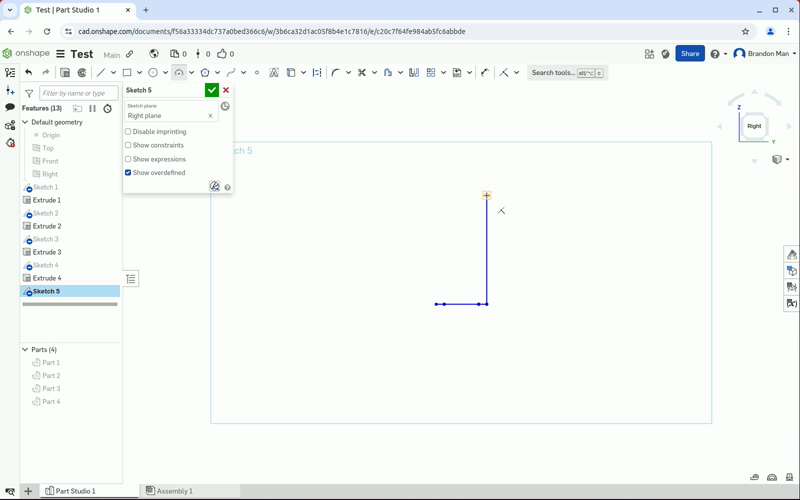
click(486, 195)
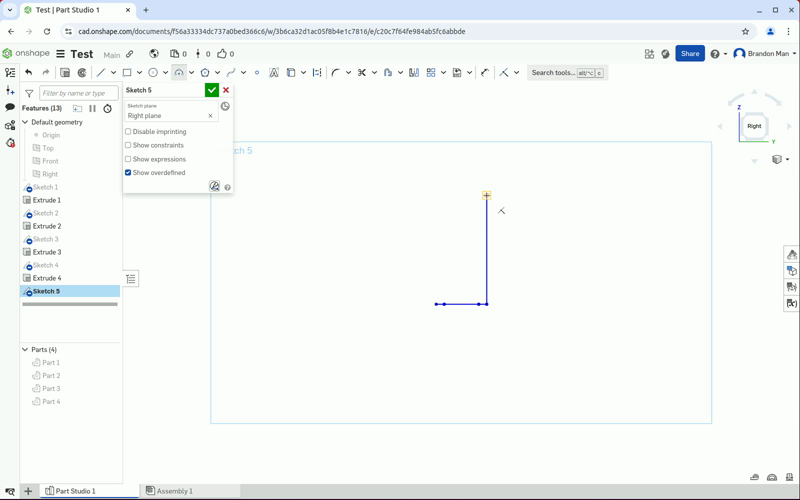
key_down(shift)
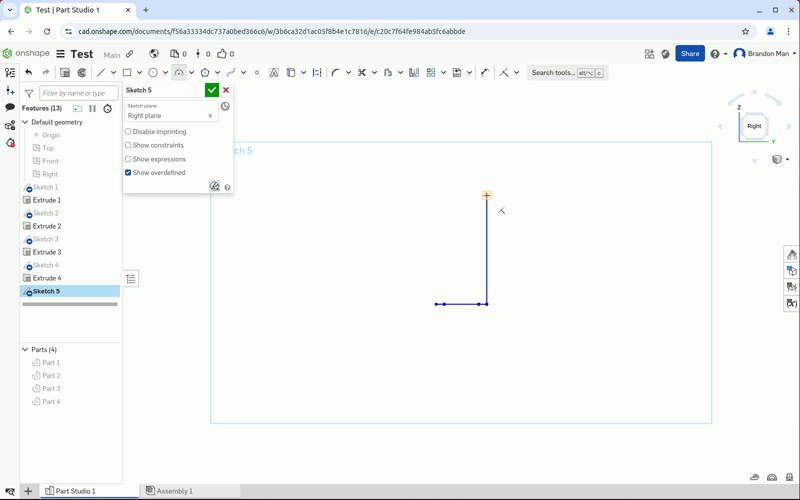
mouse_move(436, 195)
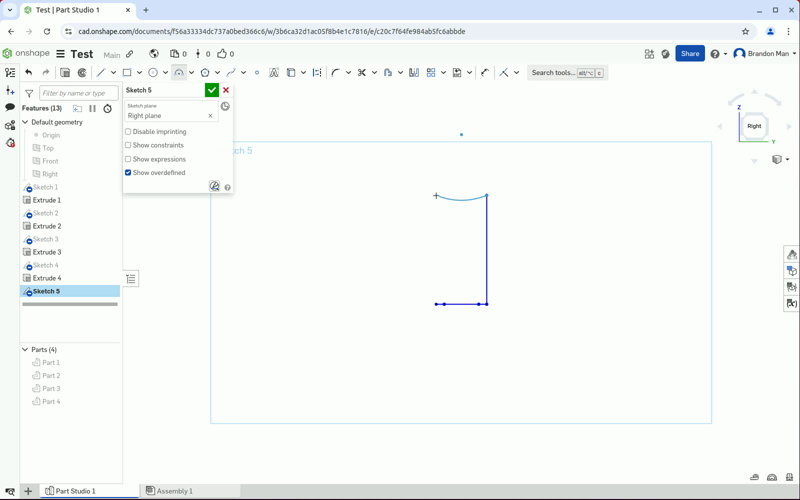
click(436, 195)
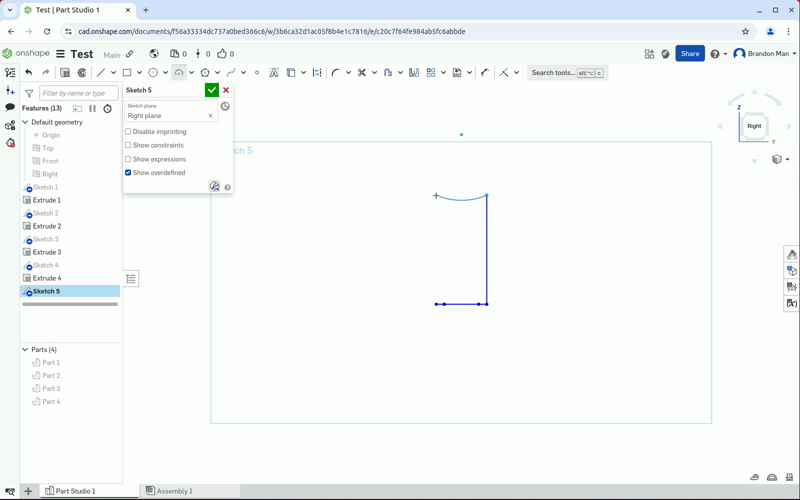
mouse_move(461, 220)
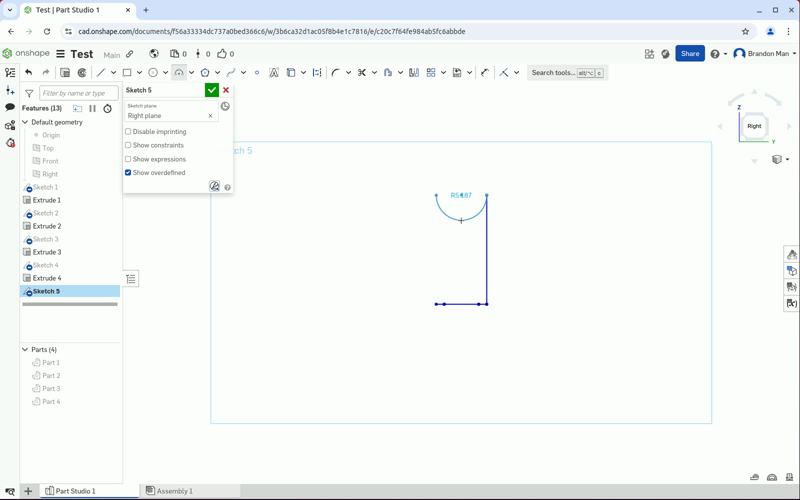
click(461, 220)
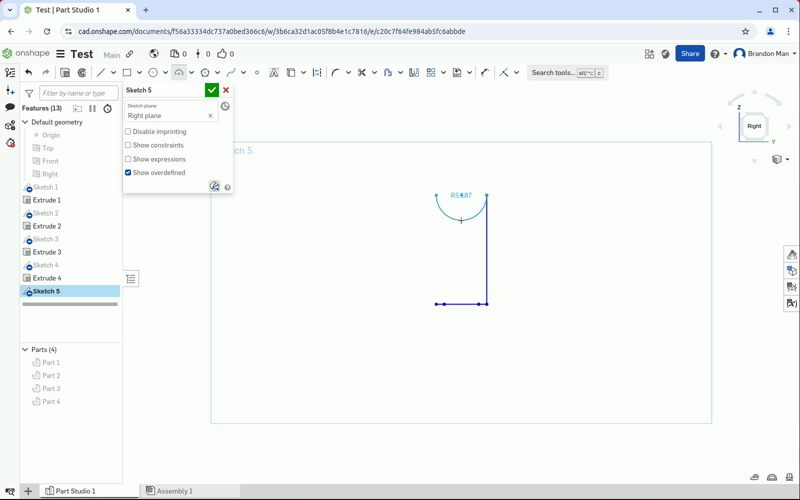
key_up(shift)
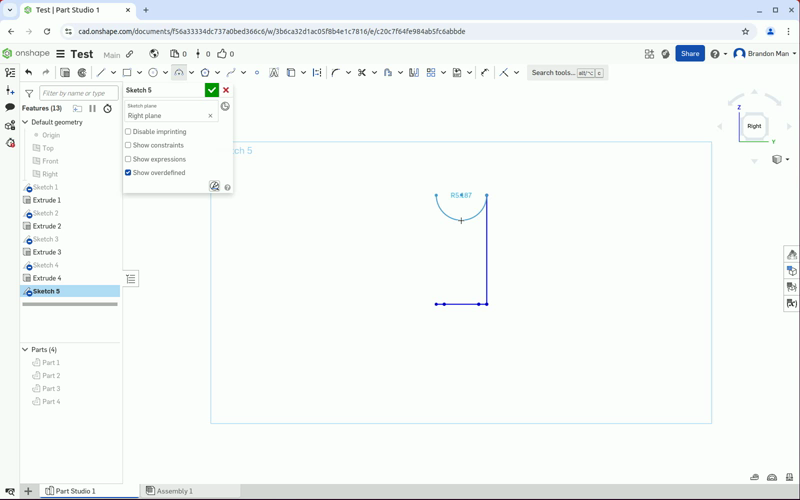
key(esc)
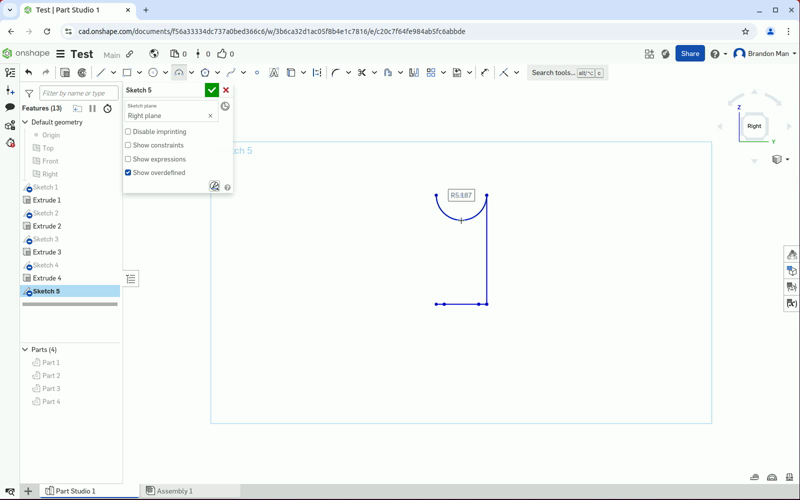
key(l)
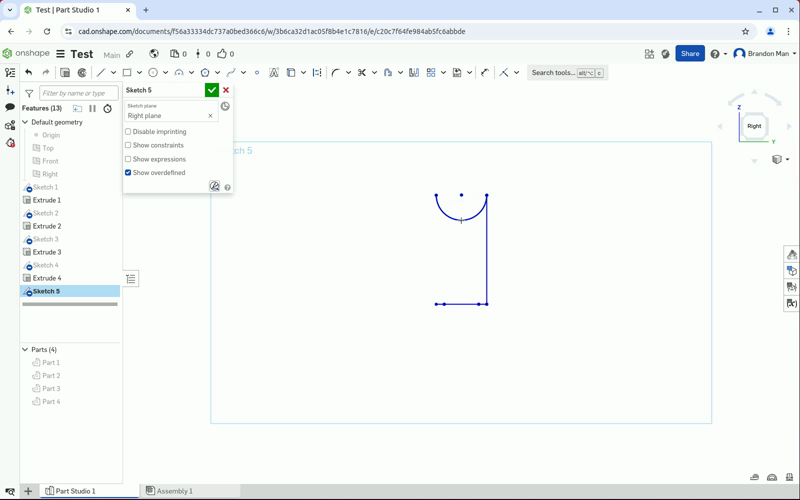
mouse_move(436, 195)
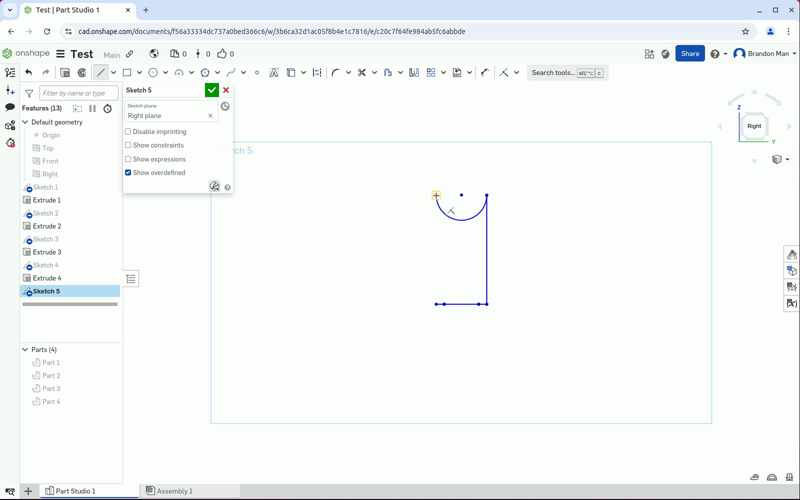
click(436, 195)
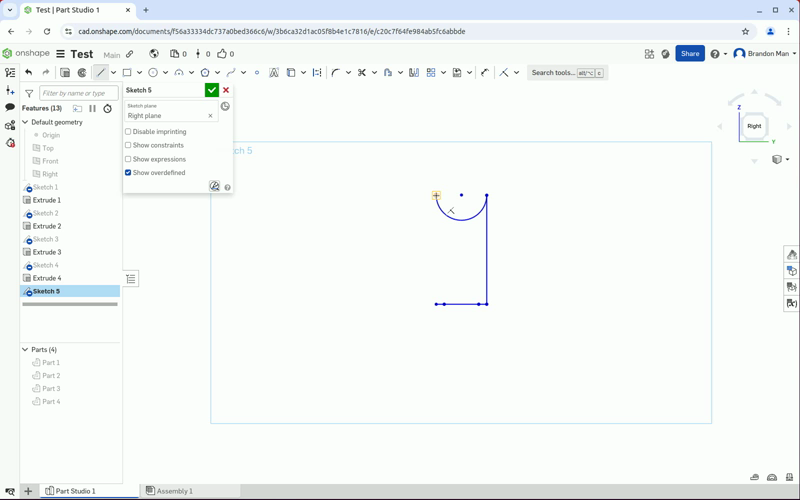
key_down(shift)
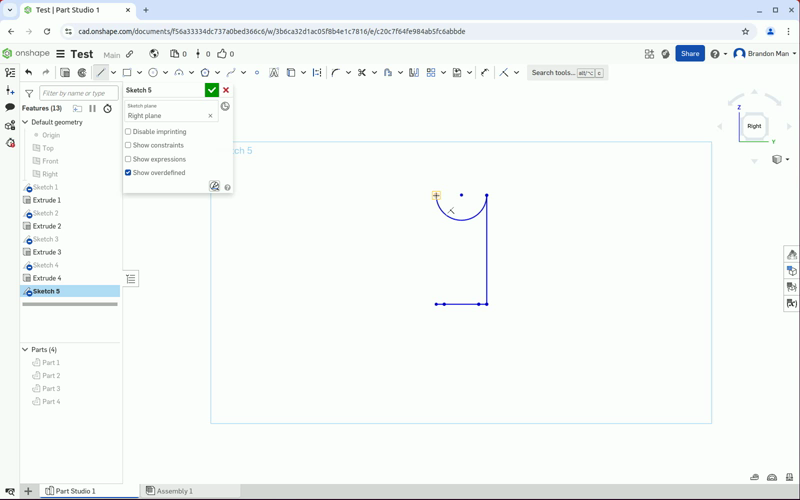
mouse_move(436, 304)
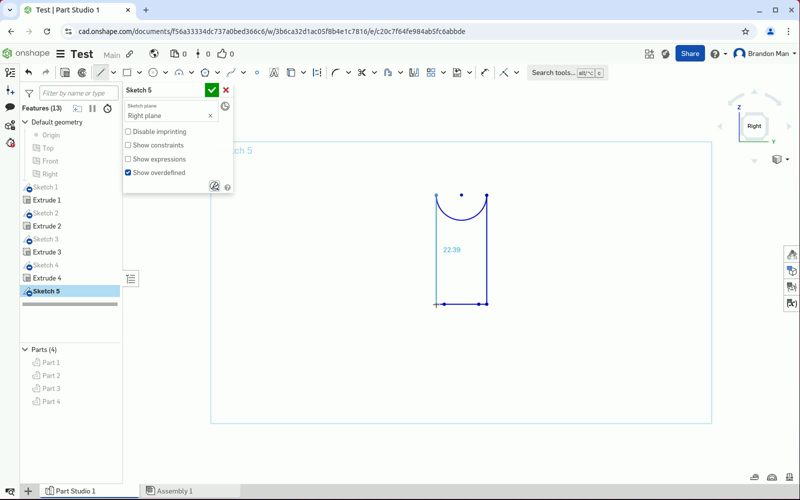
key_up(shift)
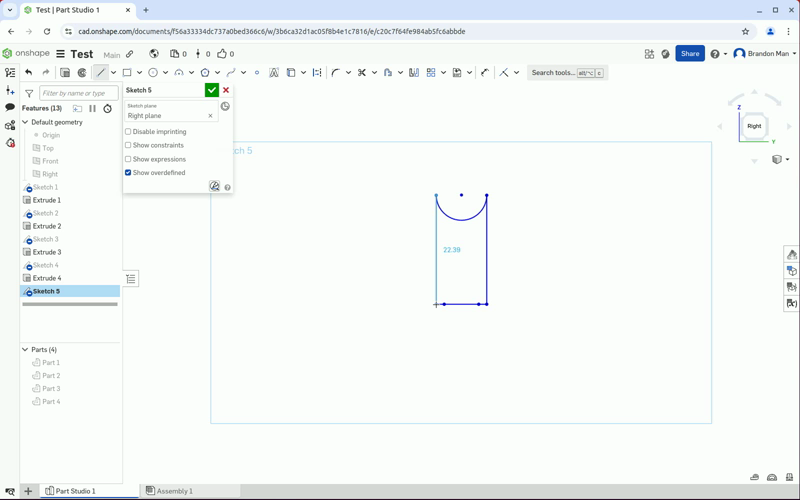
click(436, 304)
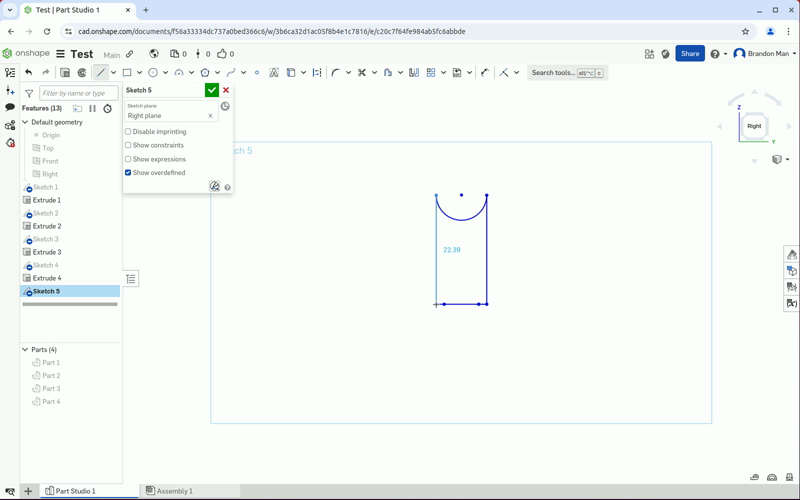
key(esc)
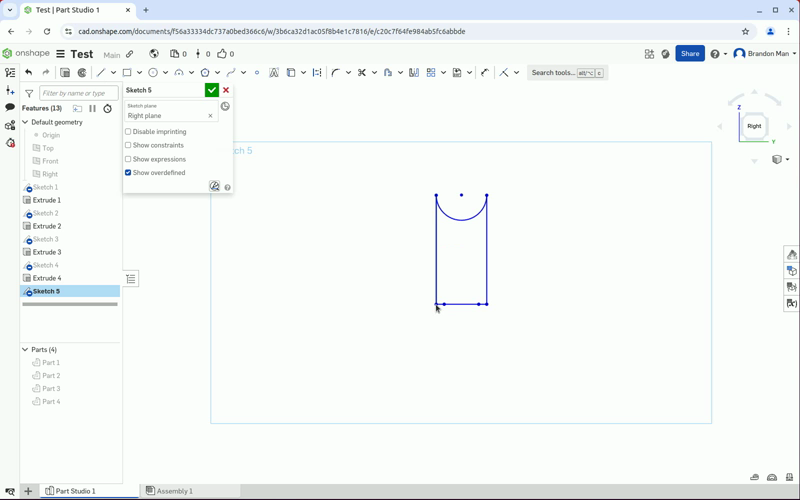
mouse_move(440, 242)
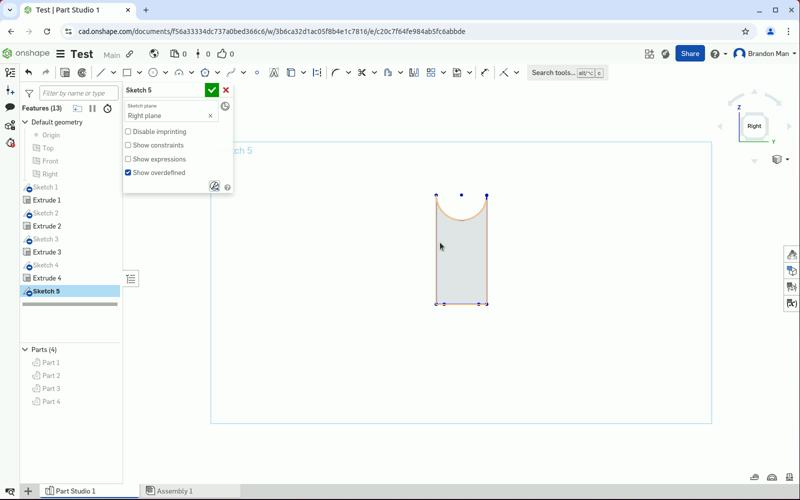
scroll(6)
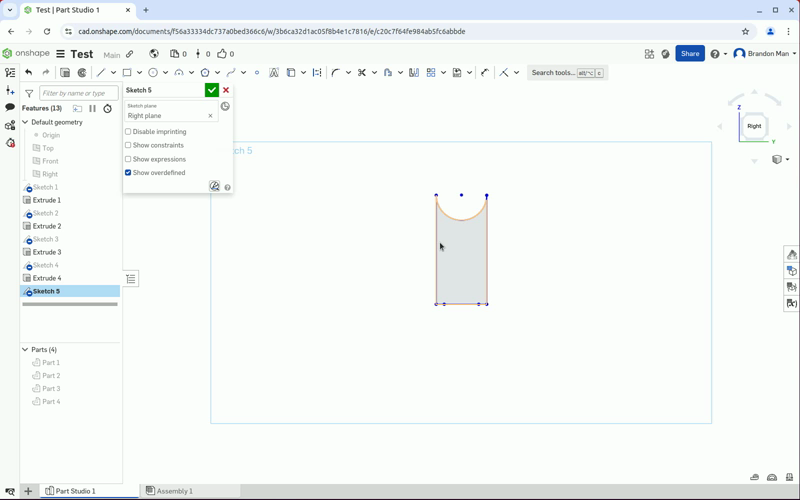
scroll(6)
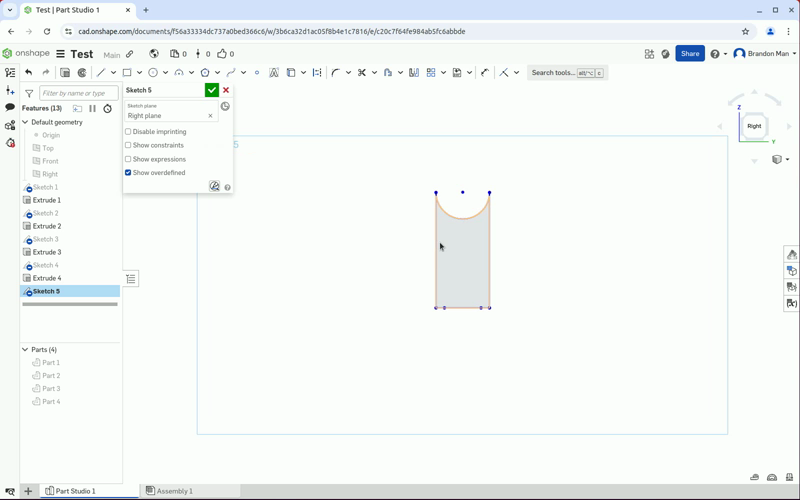
scroll(6)
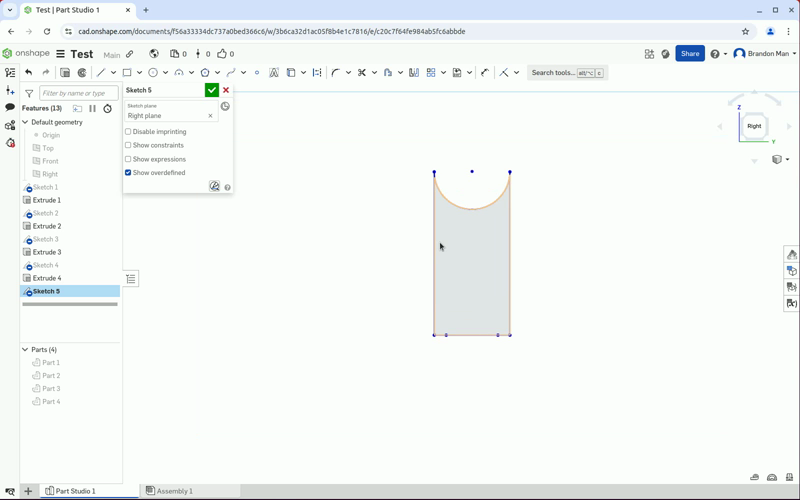
scroll(6)
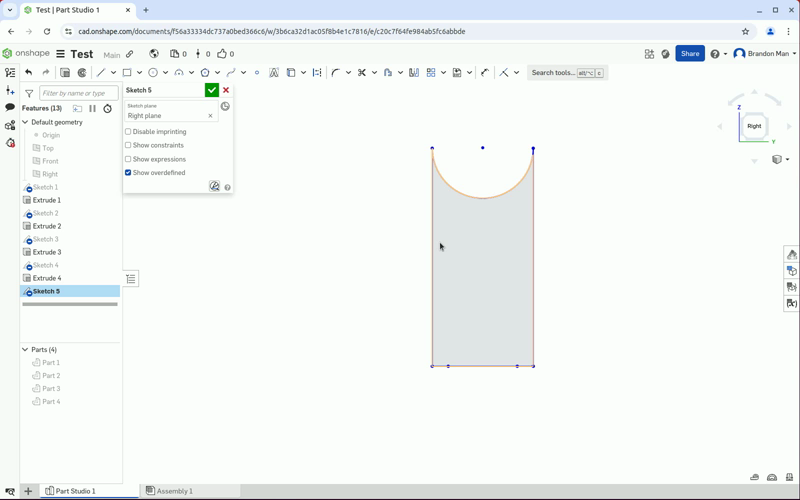
scroll(6)
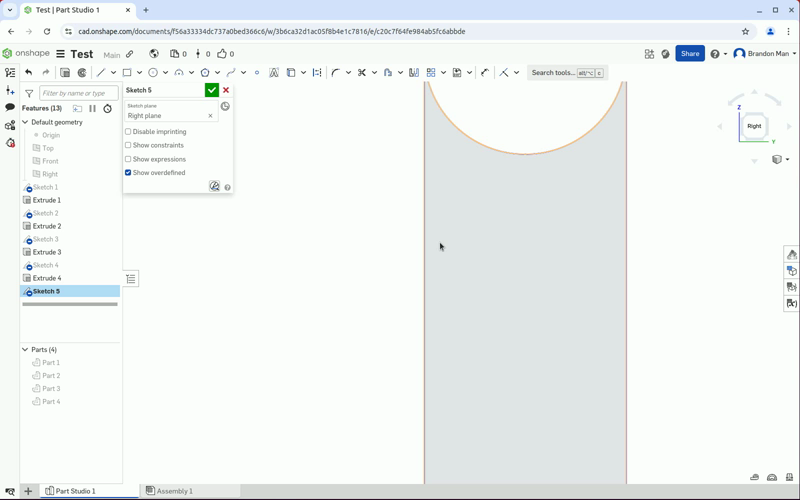
scroll(6)
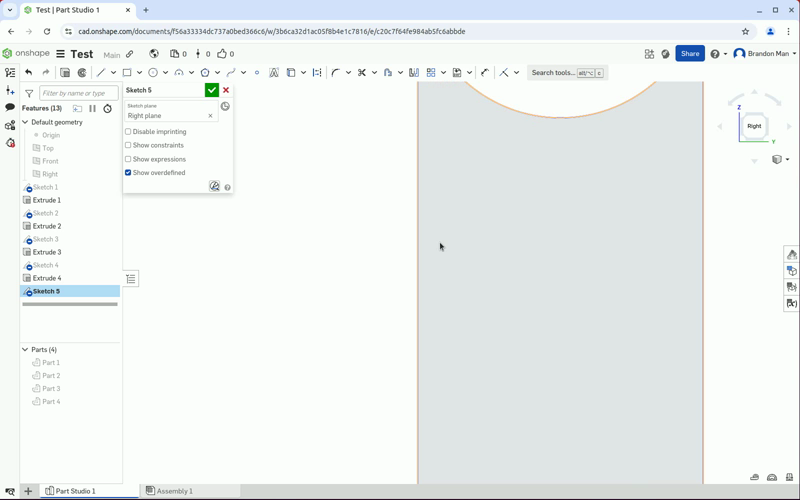
scroll(6)
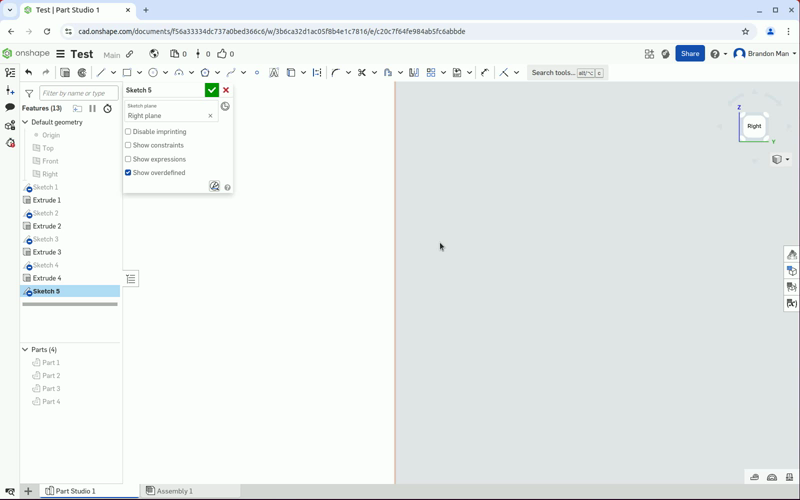
click(440, 242)
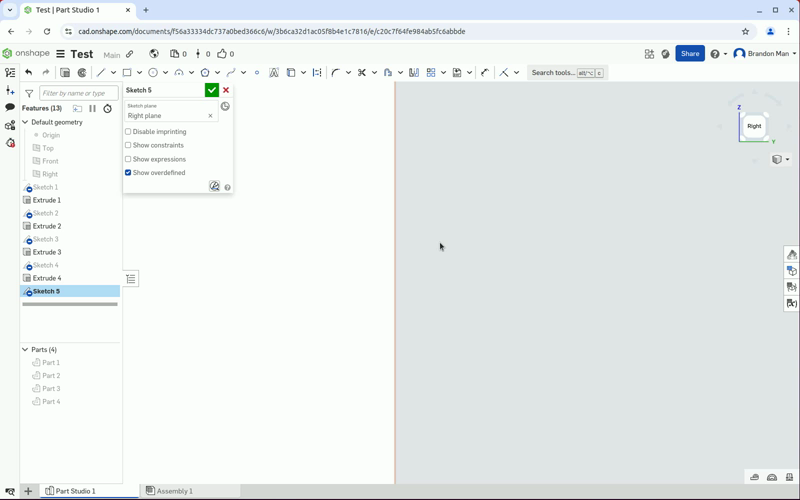
scroll(-6)
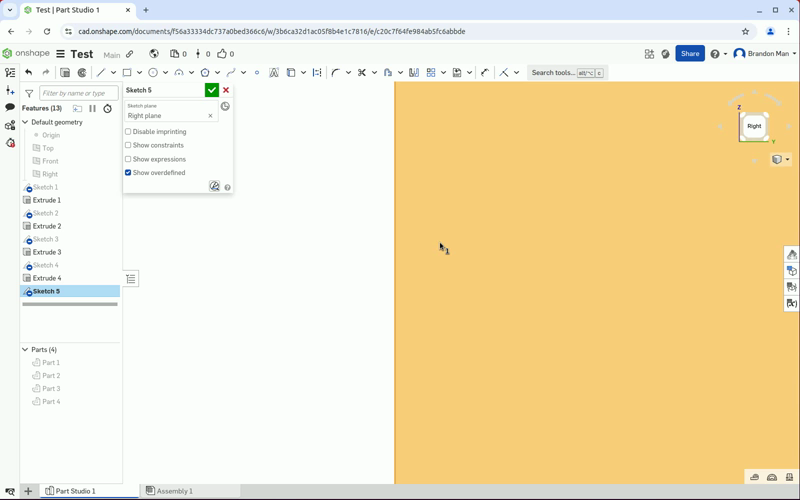
scroll(-6)
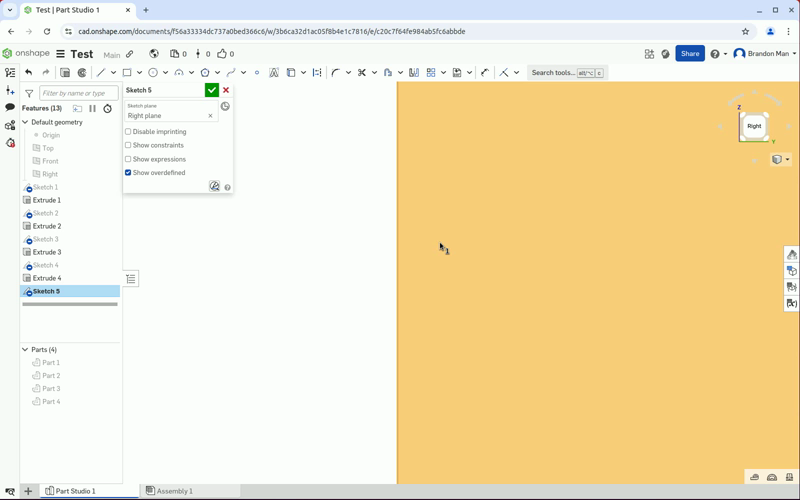
scroll(-6)
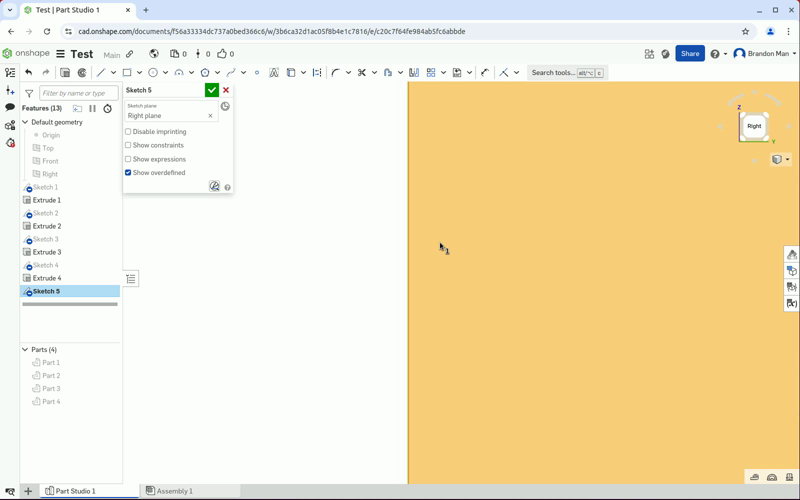
scroll(-6)
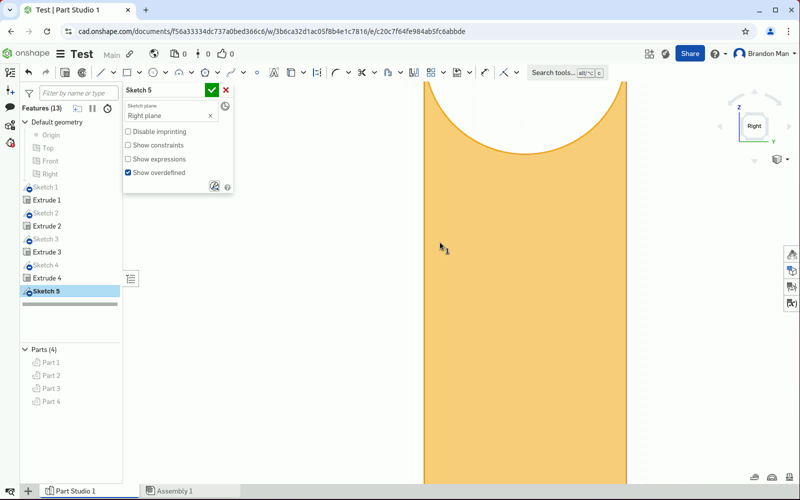
scroll(-6)
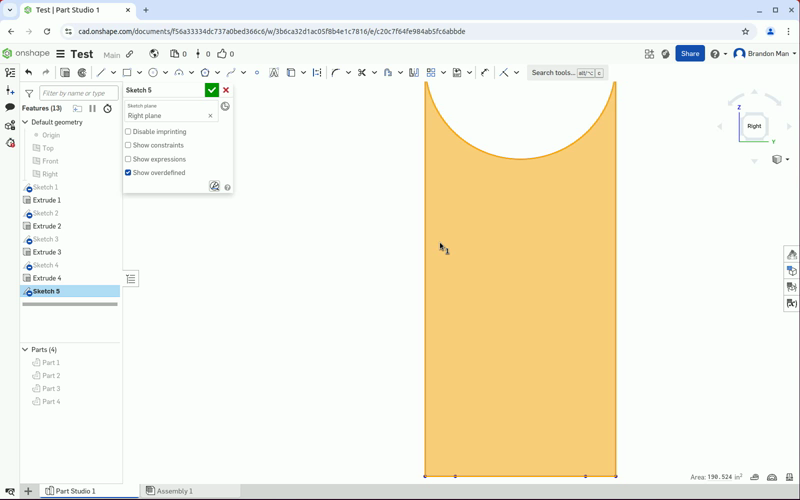
scroll(-6)
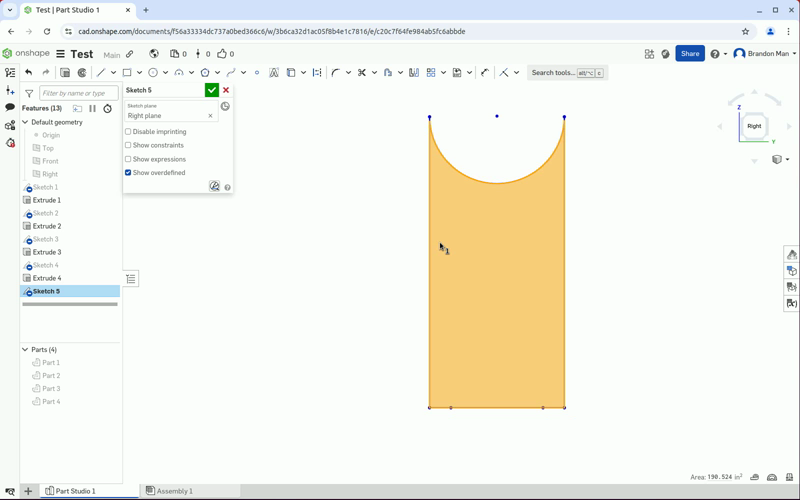
scroll(-6)
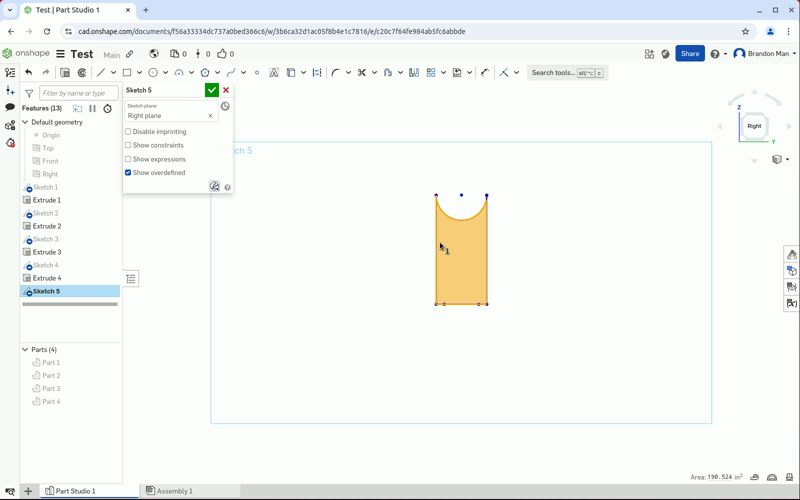
mouse_move(73, 352)
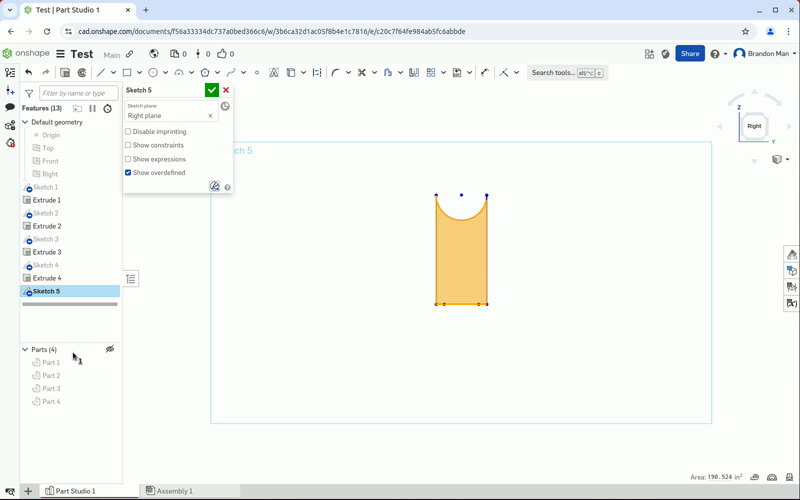
key(shift+y)
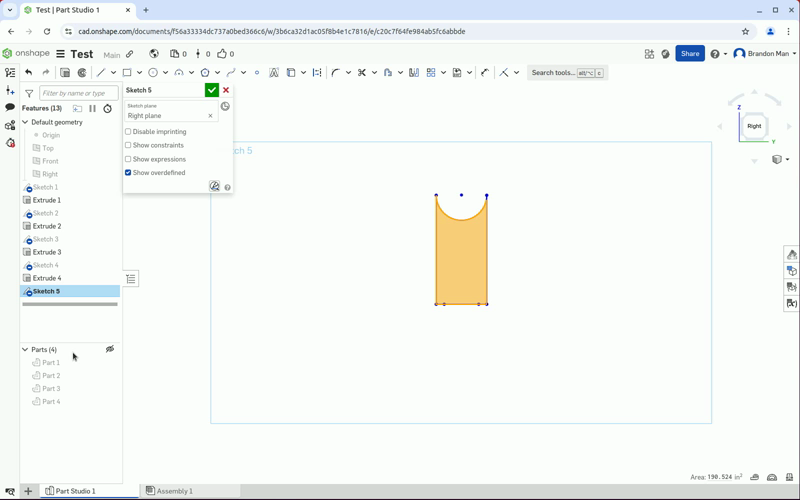
key(shift+e)
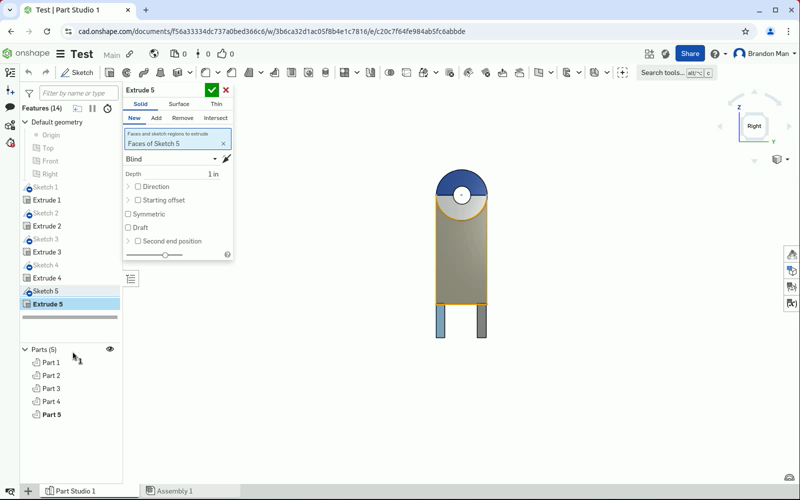
mouse_move(143, 106)
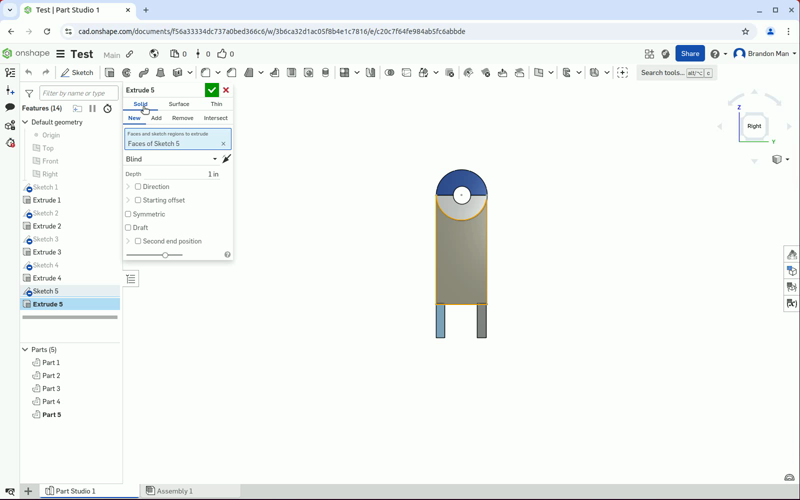
click(143, 106)
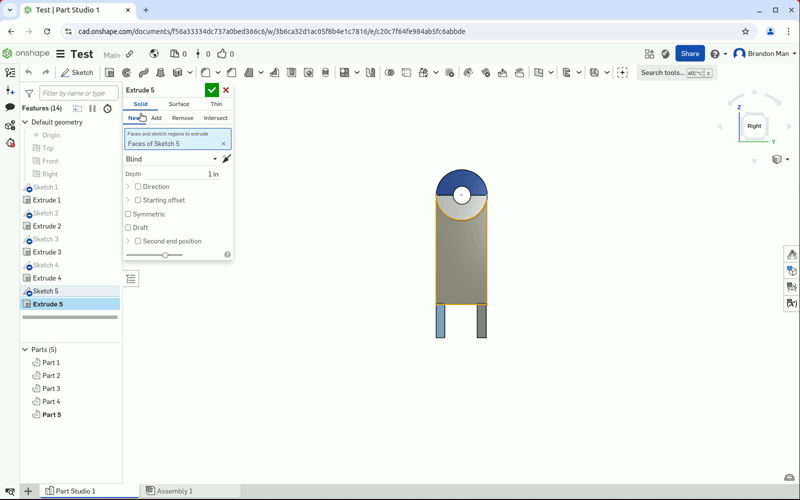
mouse_move(137, 120)
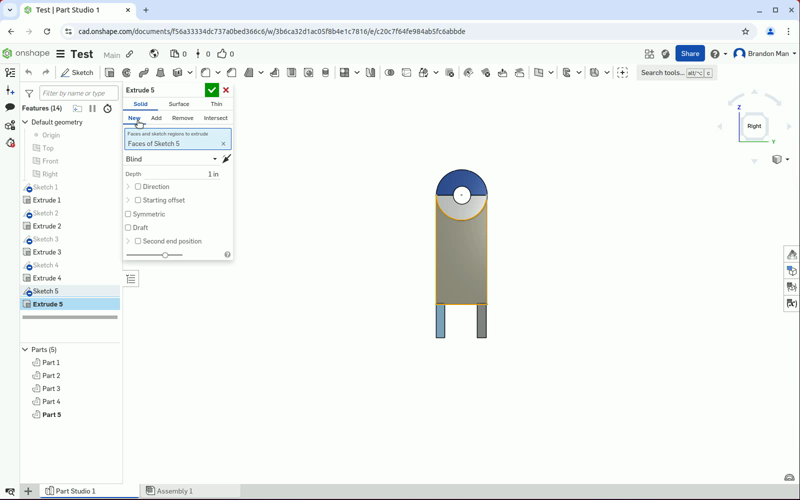
click(137, 120)
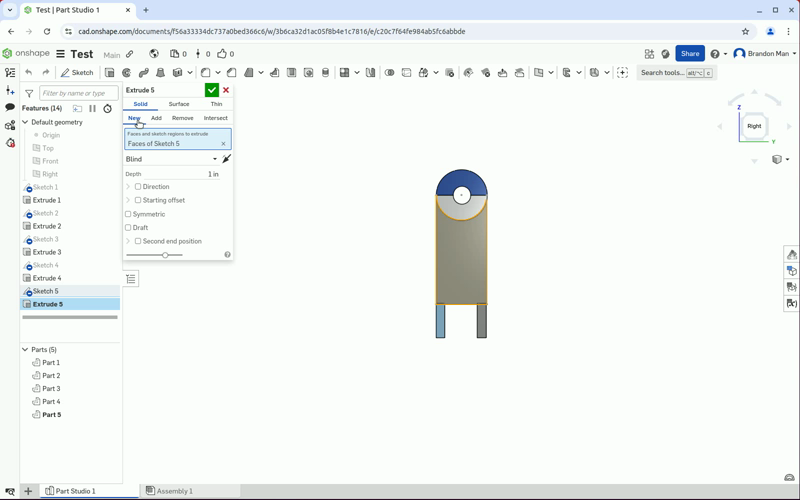
key(tab, 4)
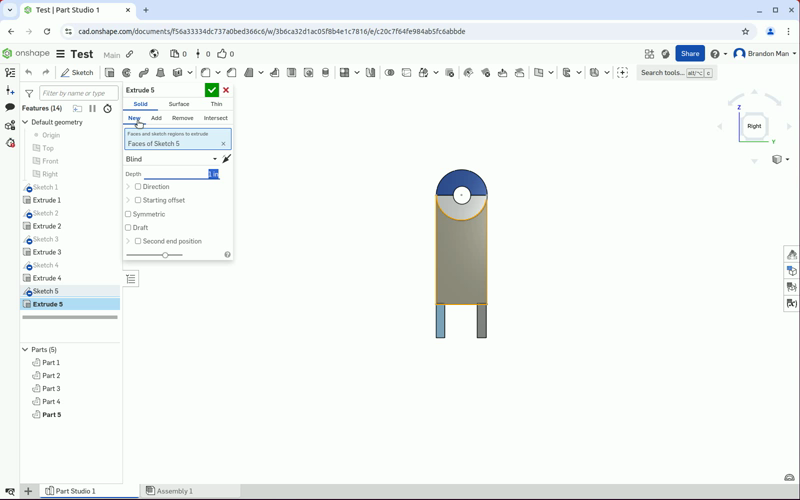
text(6.981)
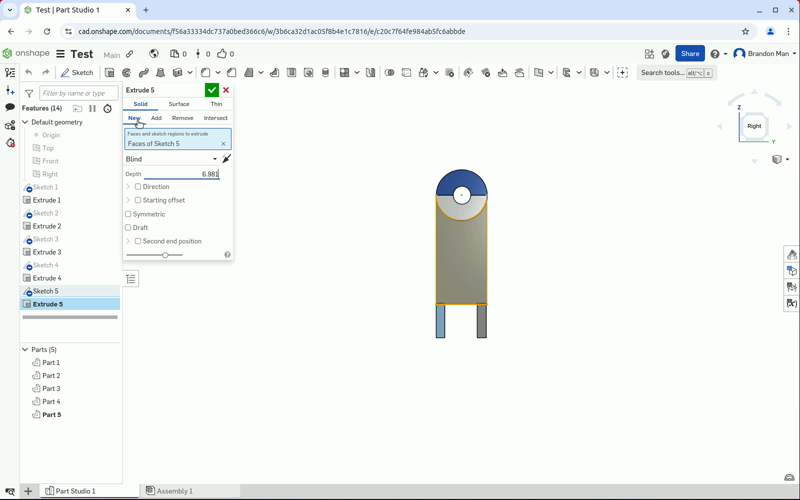
key(enter)
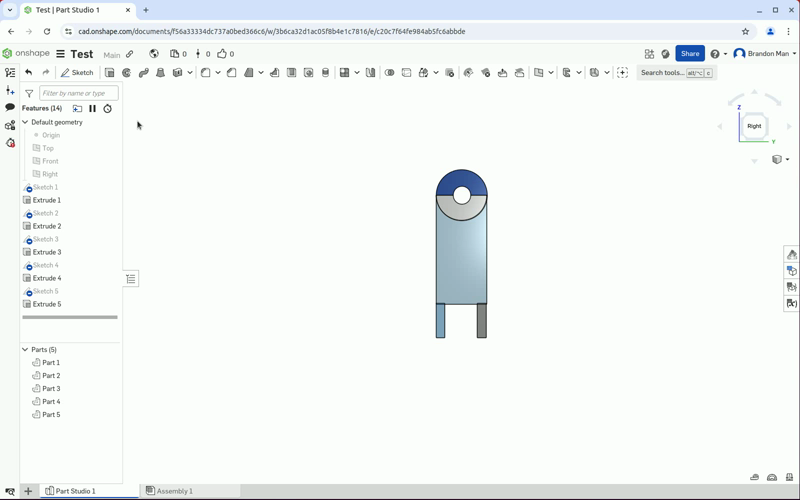
key(shift+h)
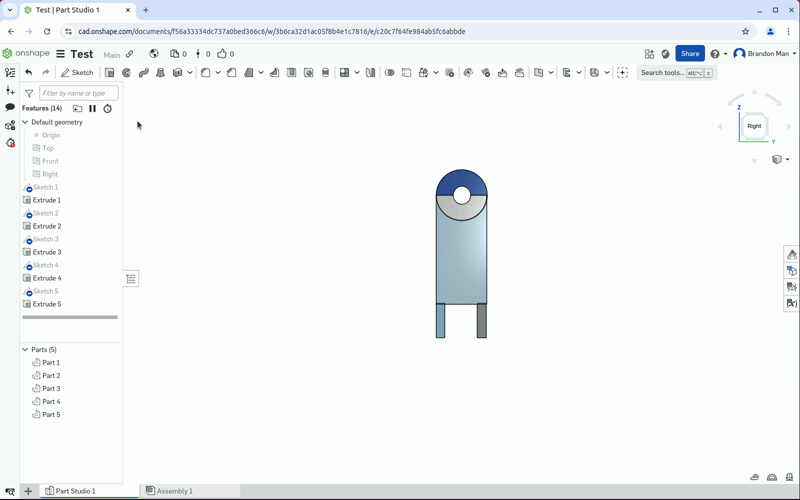
key(shift+h)
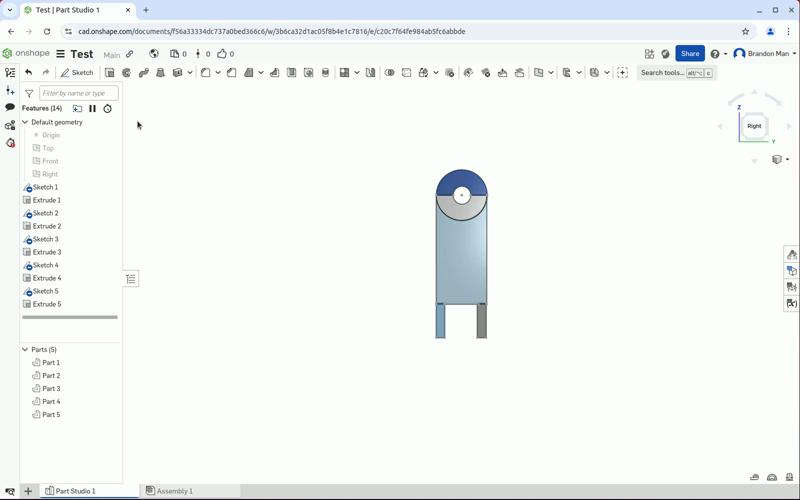
key(shift+7)
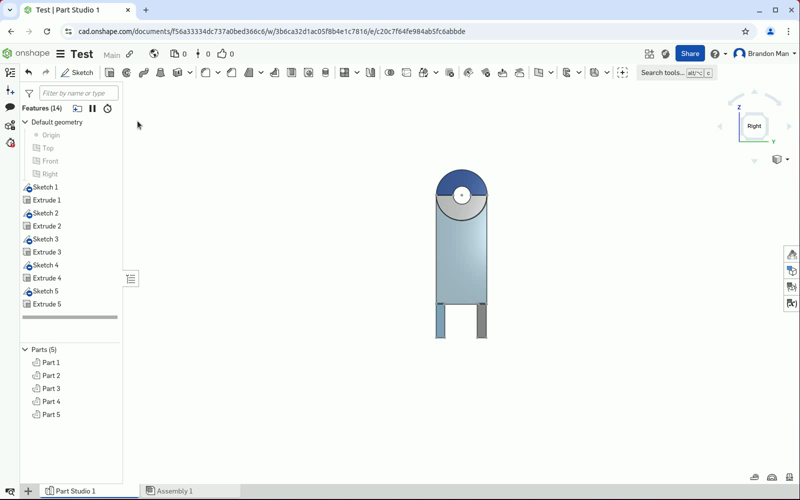
key(right, 2)
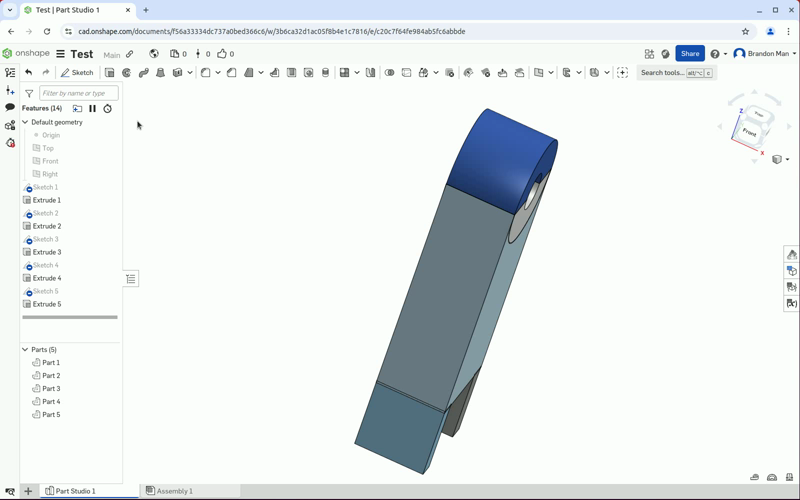
key(down, 2)
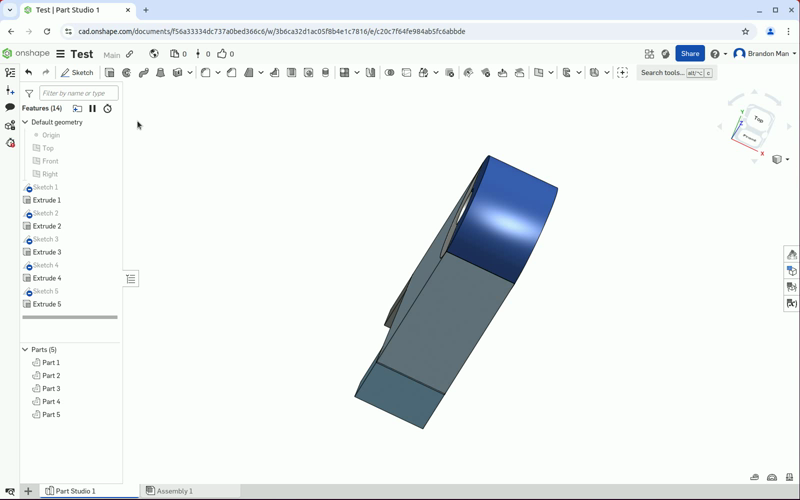
key(up, 2)
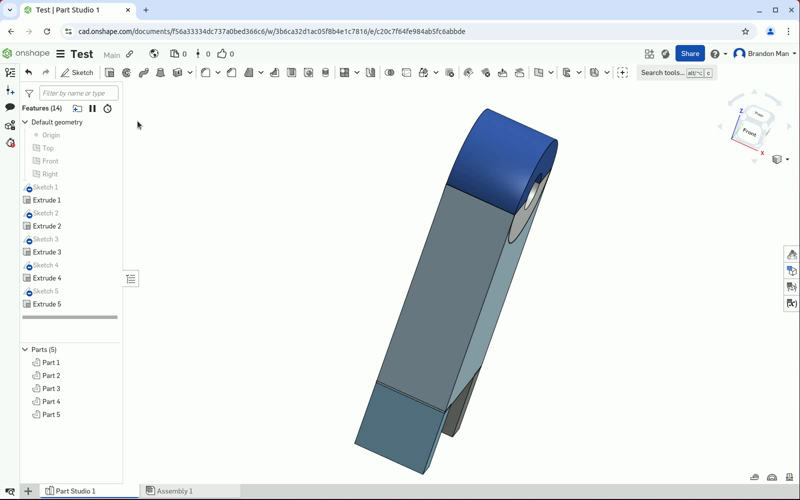
key(left, 2)
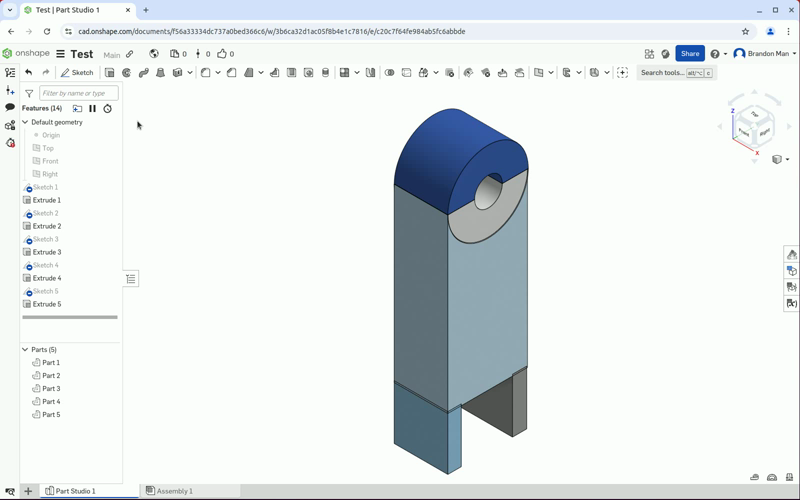
mouse_move(73, 189)
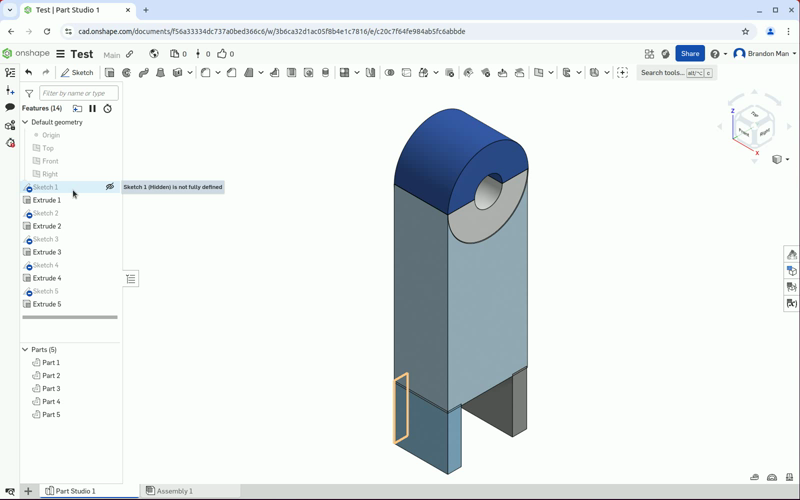
click(73, 189)